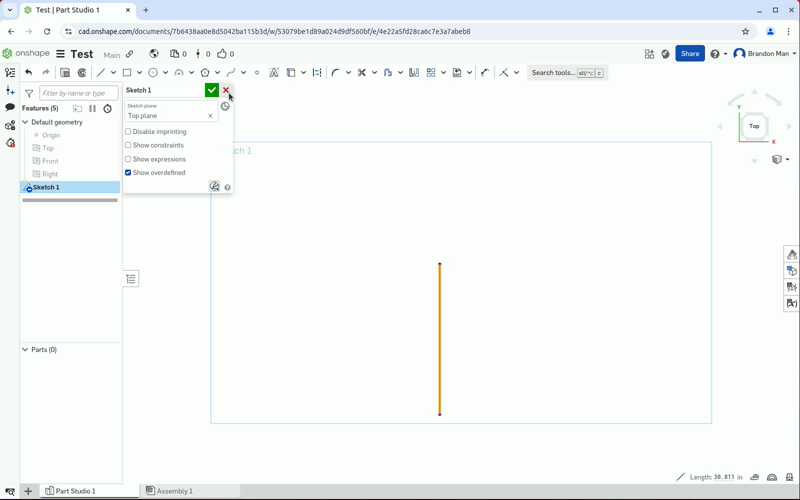
key(shift+h)
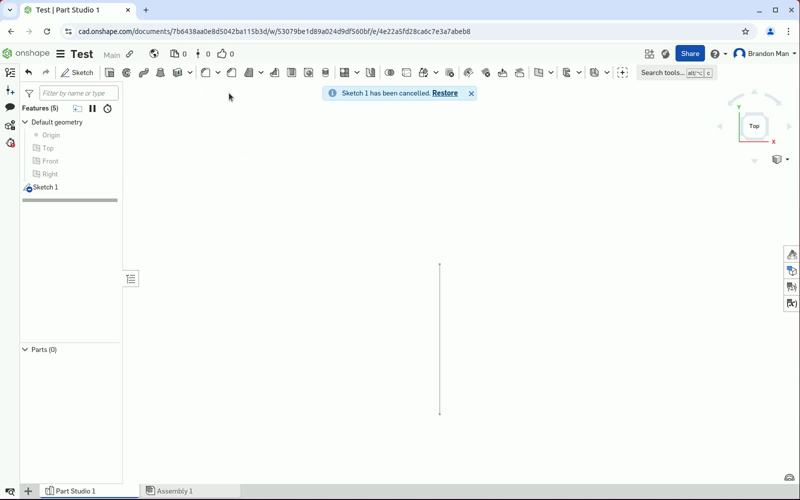
key(shift+s)
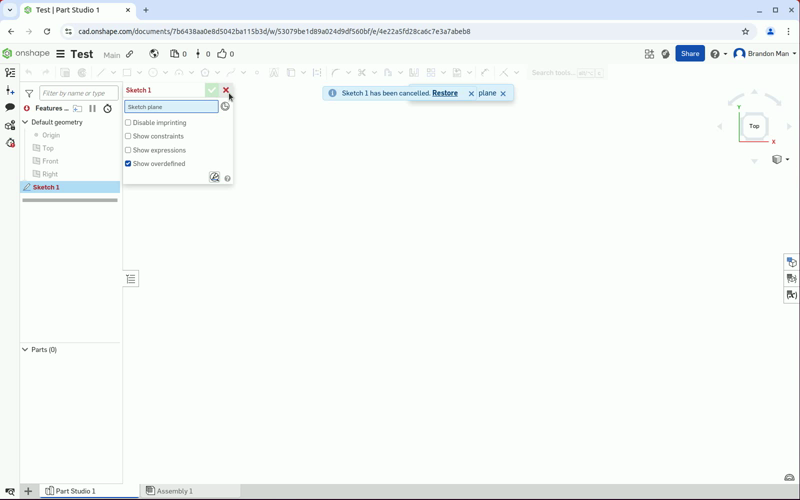
mouse_move(73, 150)
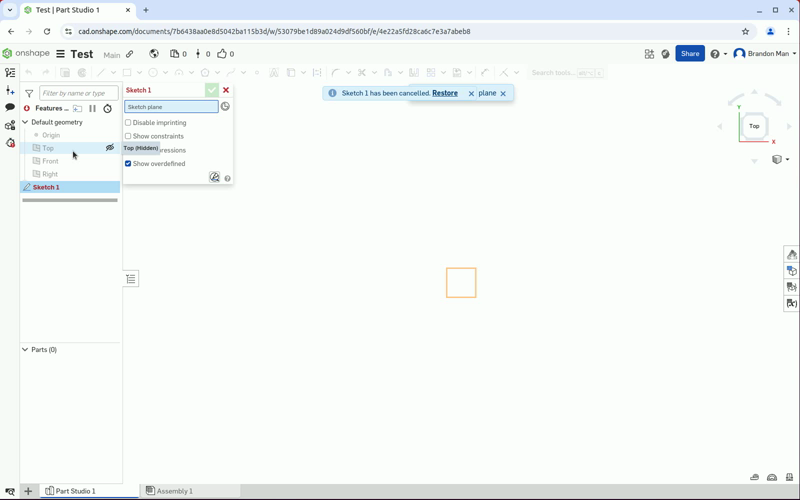
click(73, 150)
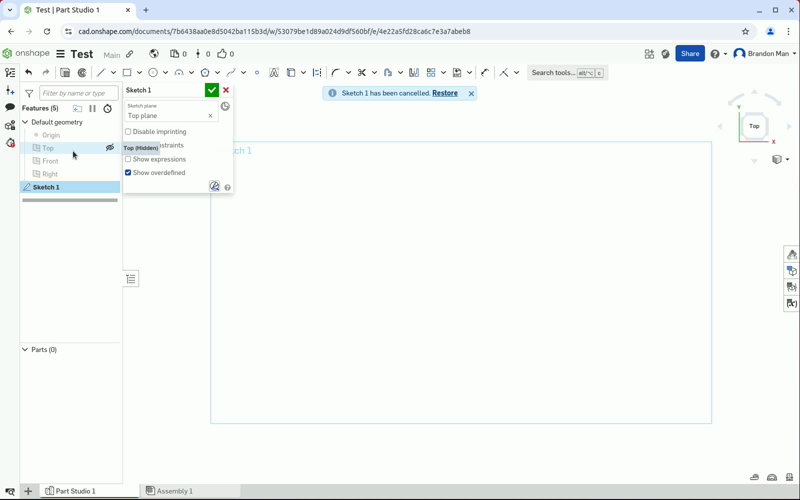
mouse_move(73, 352)
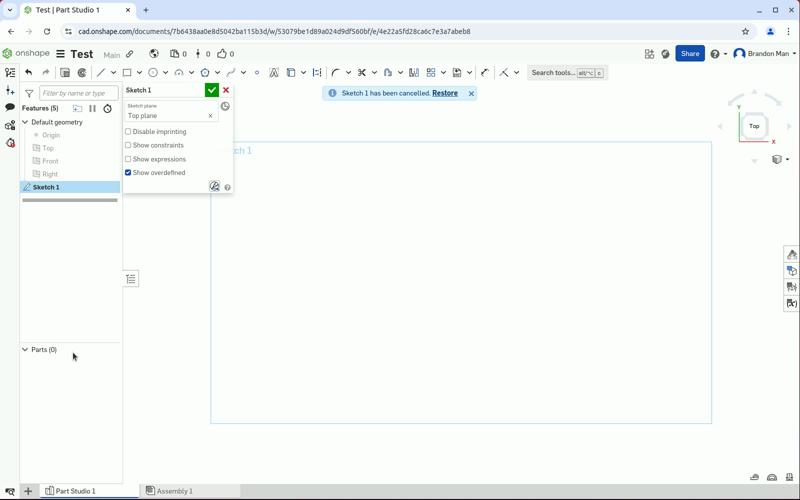
key(y)
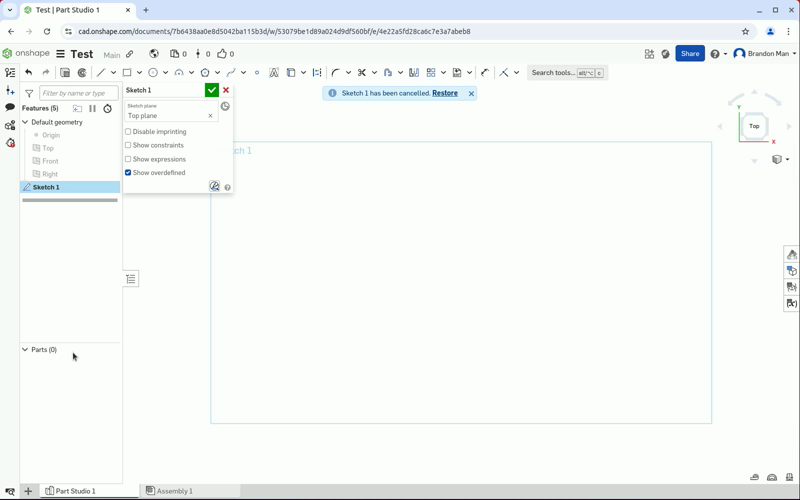
key(a)
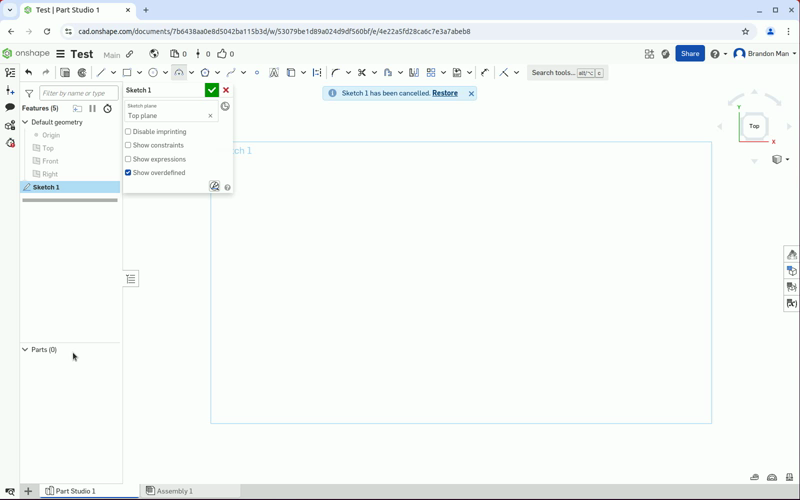
key_down(shift)
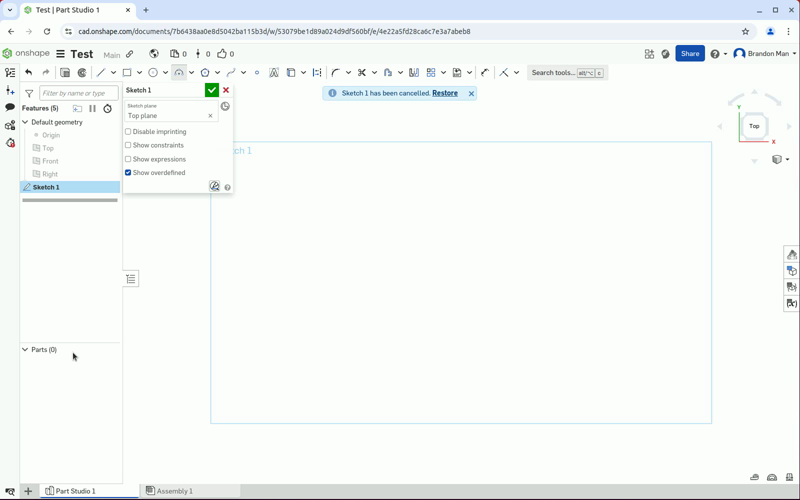
mouse_move(348, 325)
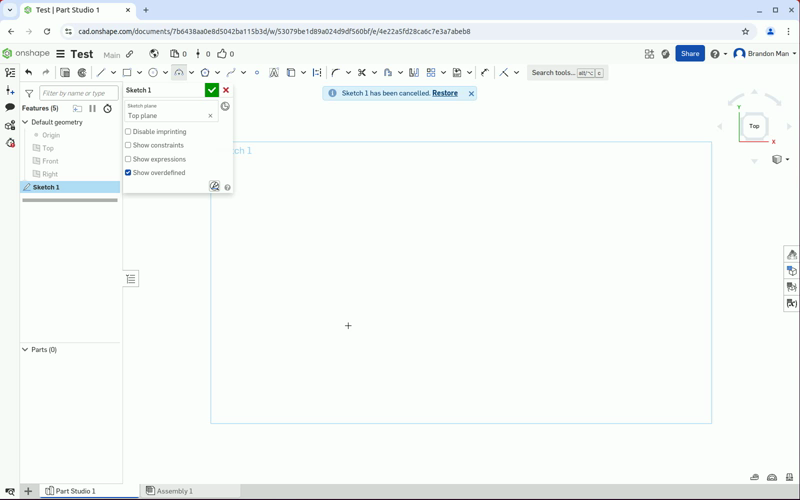
click(348, 325)
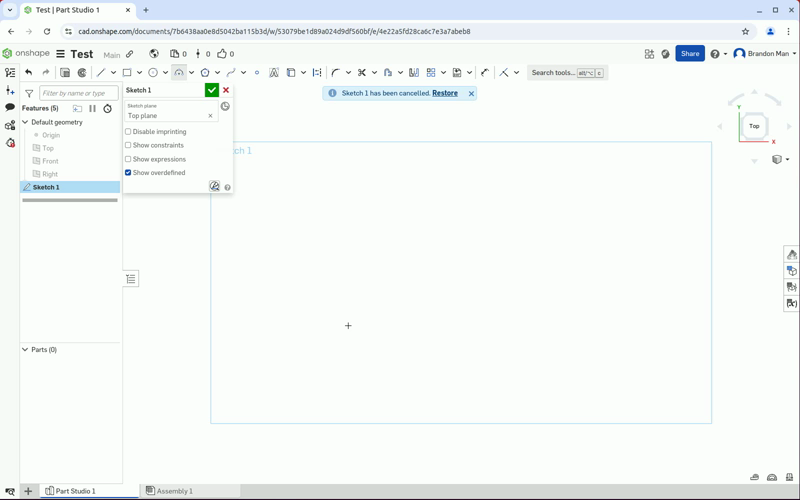
key_up(shift)
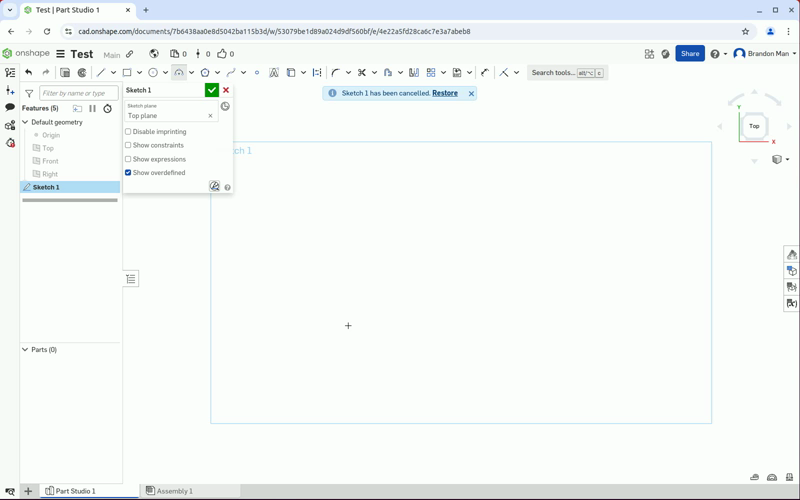
key_down(shift)
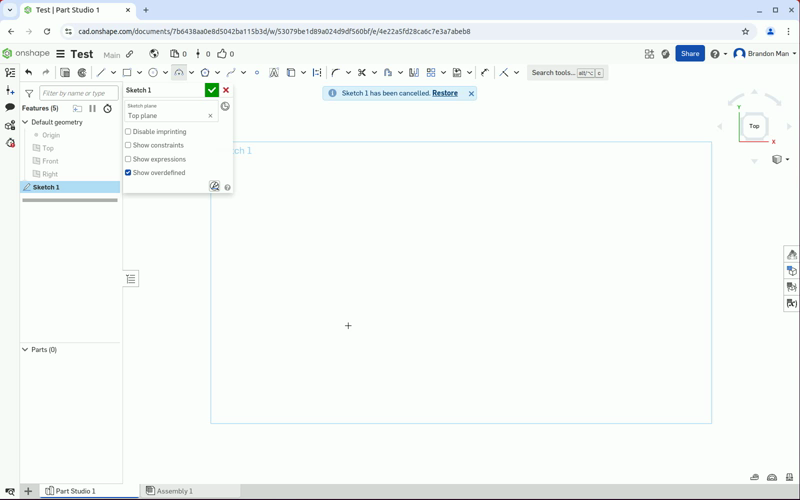
mouse_move(369, 346)
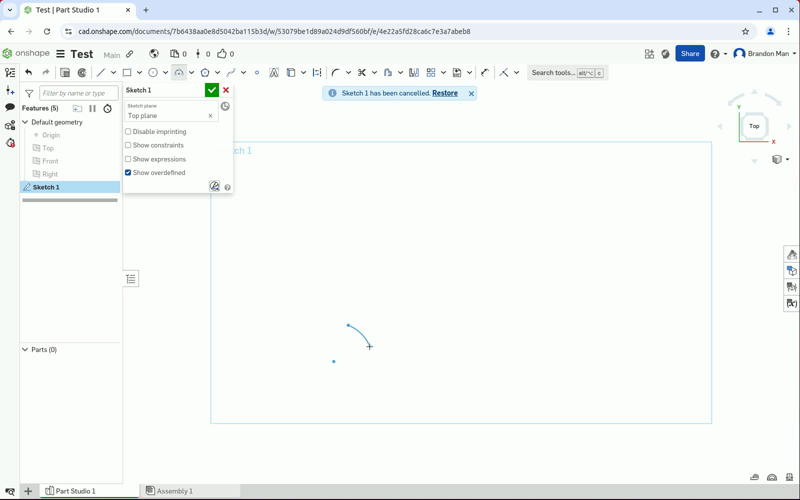
click(369, 346)
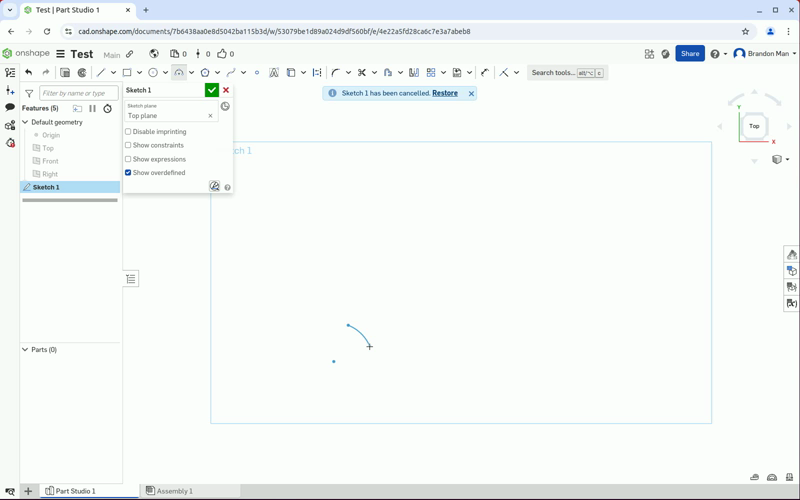
mouse_move(354, 339)
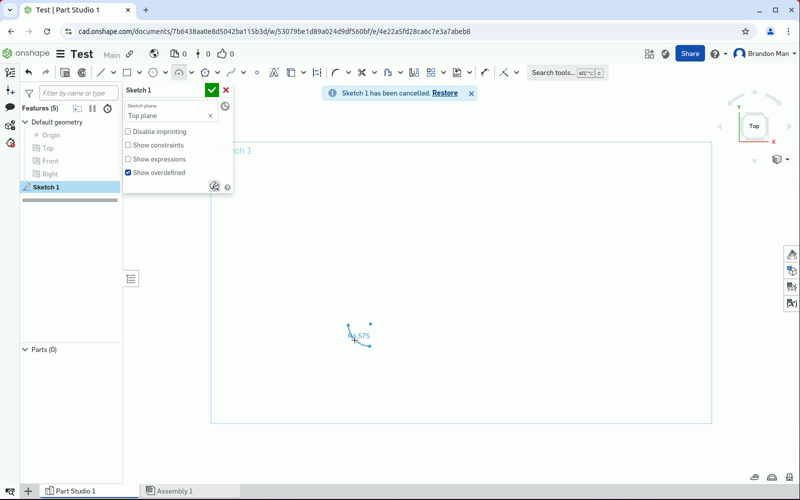
click(354, 339)
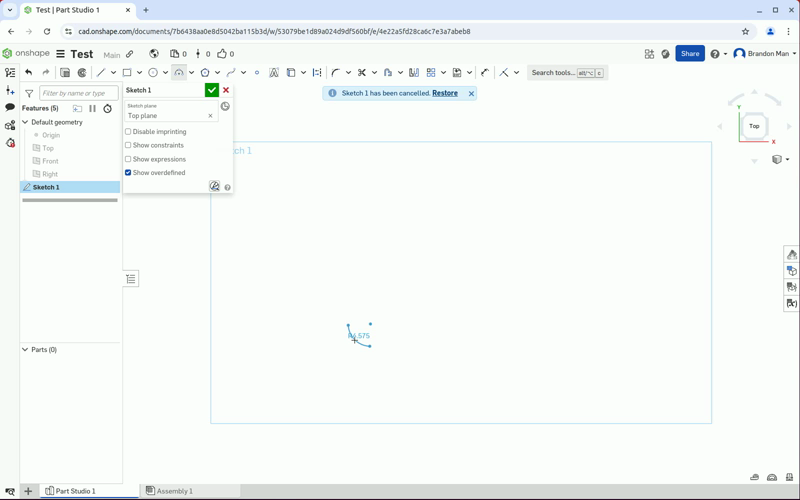
key_up(shift)
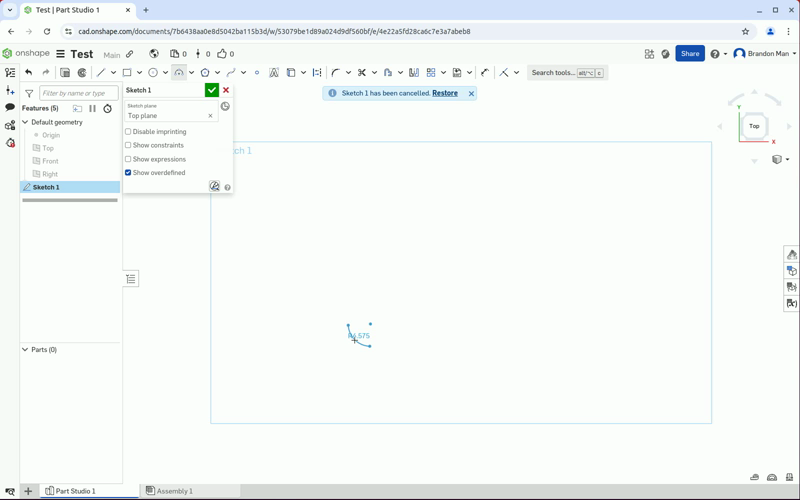
key(esc)
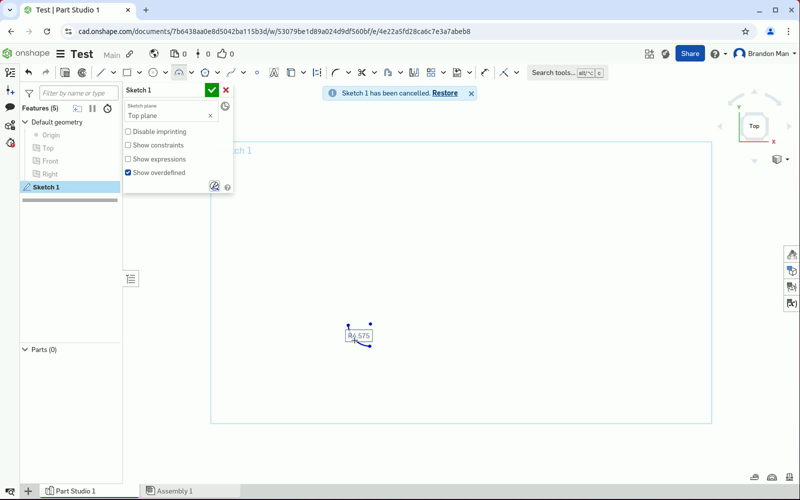
key(l)
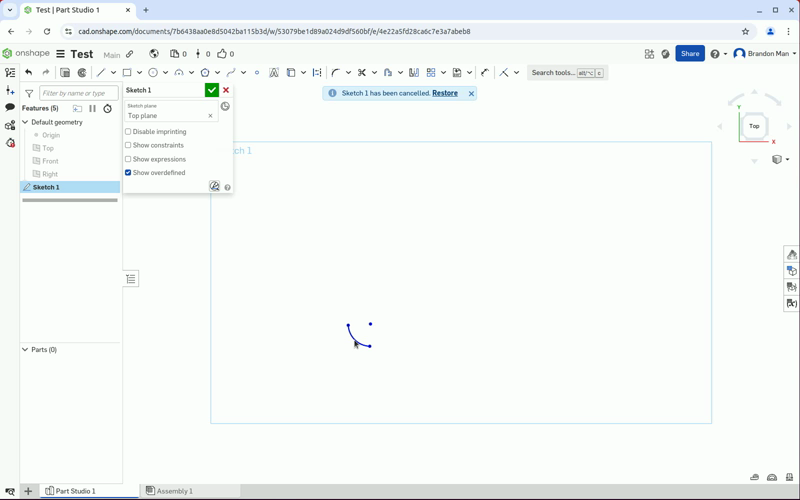
mouse_move(369, 346)
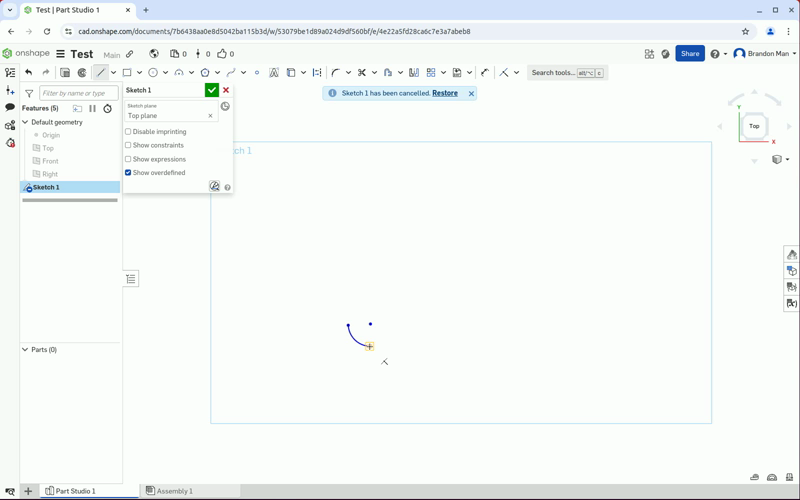
click(369, 346)
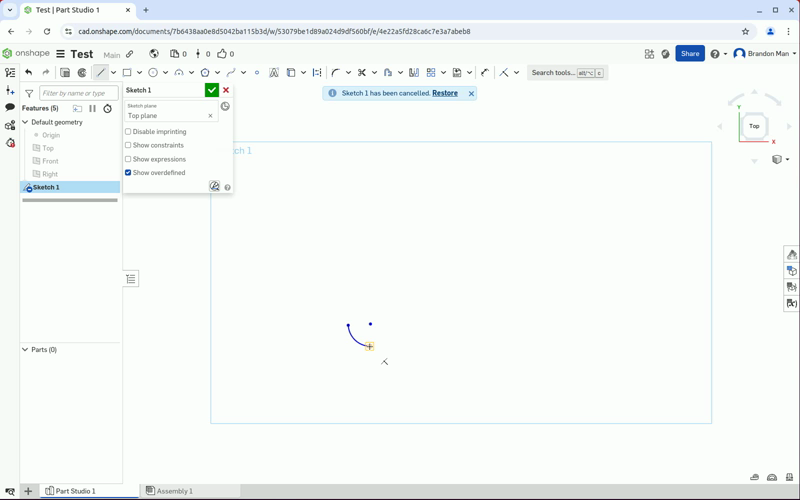
key_down(shift)
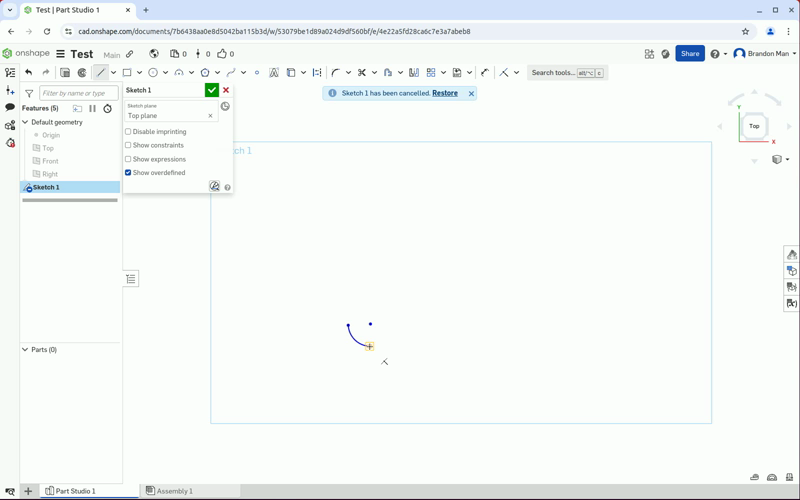
mouse_move(550, 346)
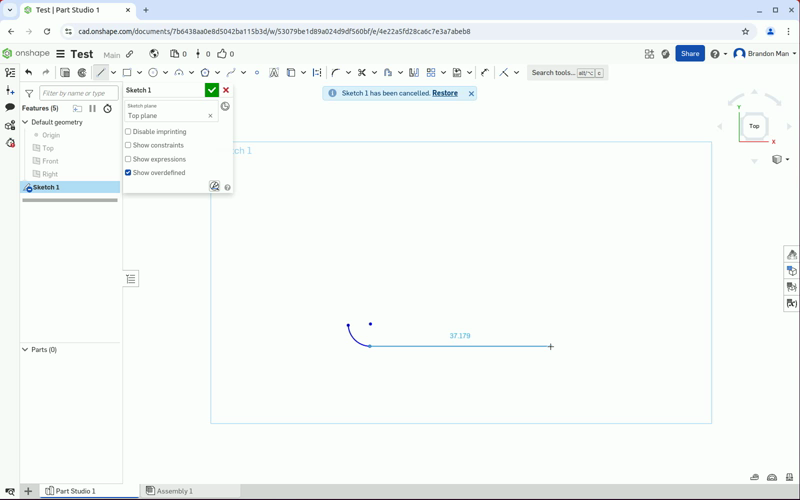
click(550, 346)
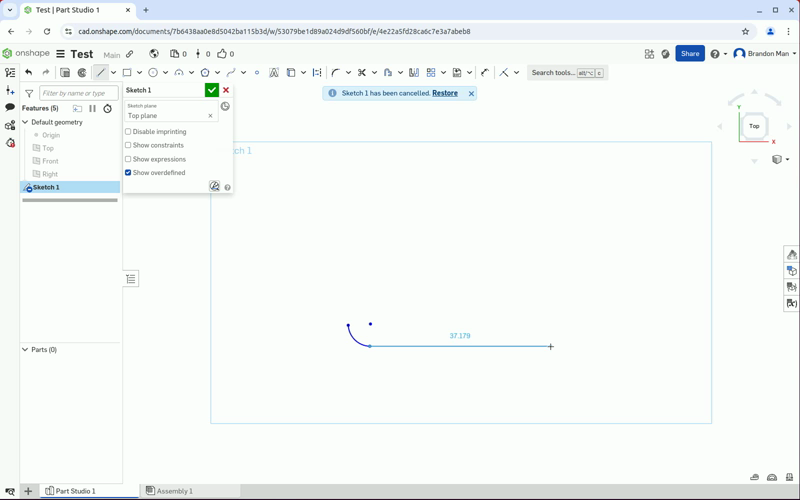
key_up(shift)
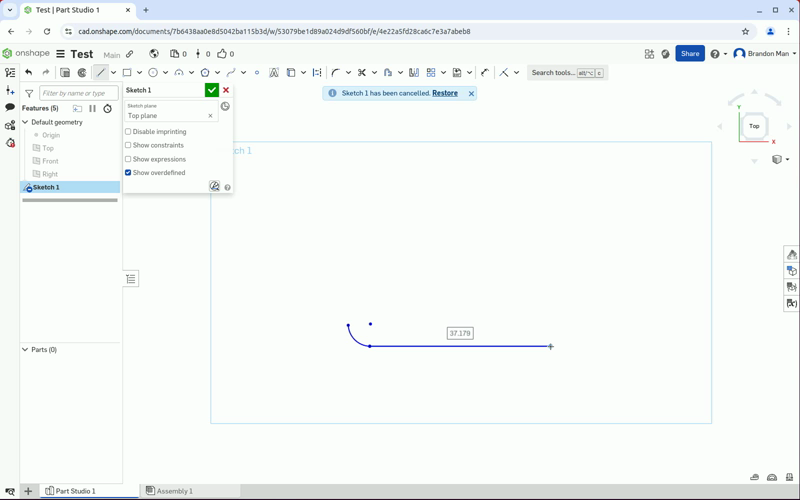
key(esc)
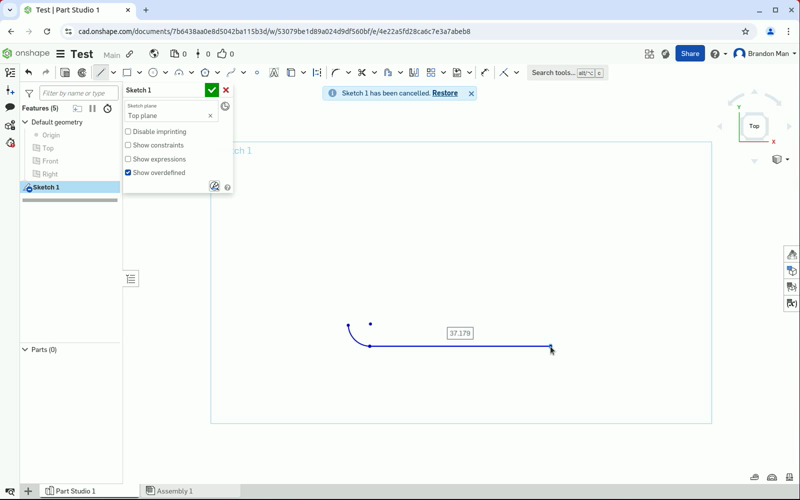
key(a)
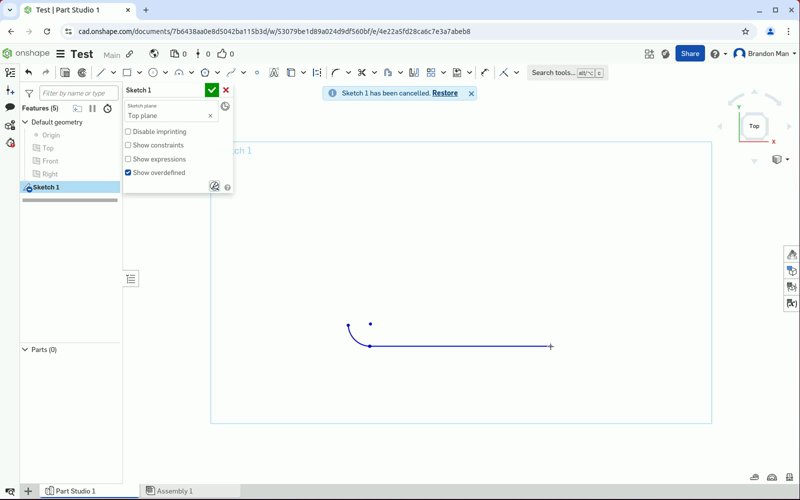
mouse_move(550, 346)
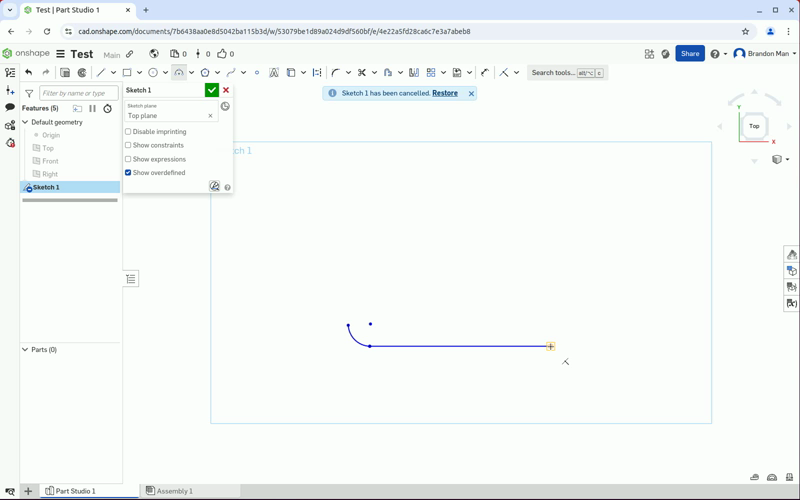
click(550, 346)
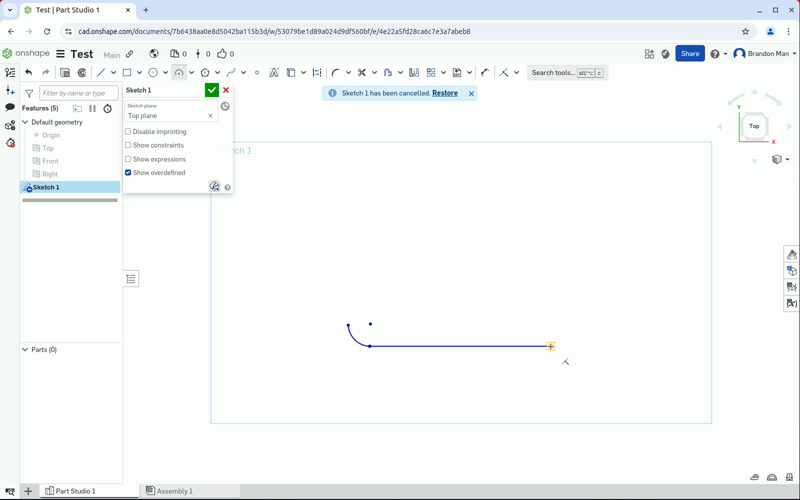
key_down(shift)
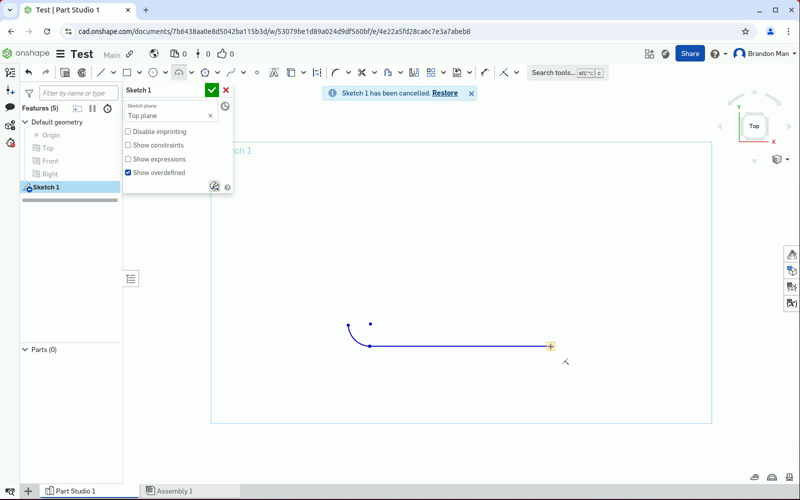
mouse_move(572, 325)
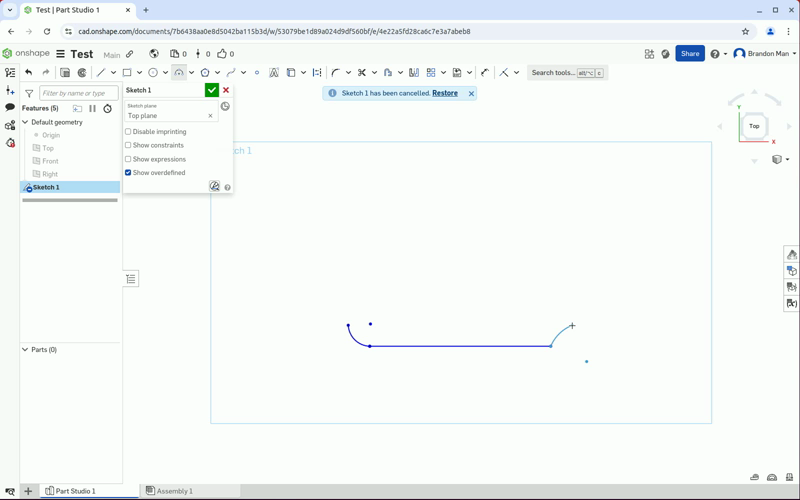
click(572, 325)
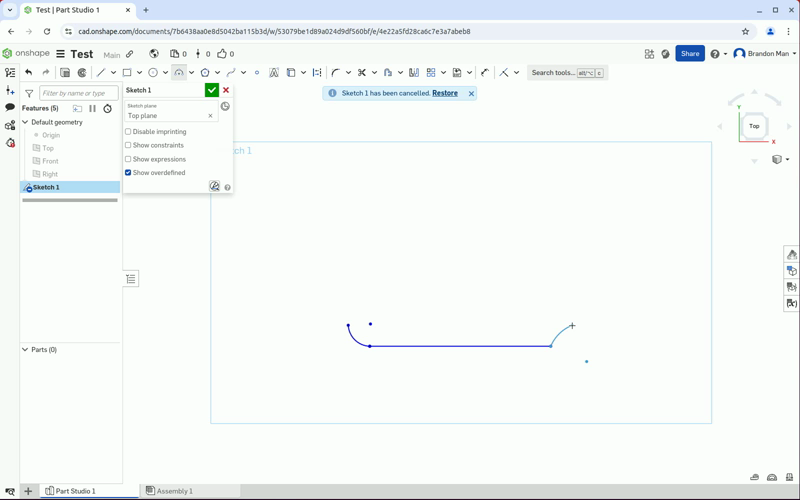
mouse_move(565, 339)
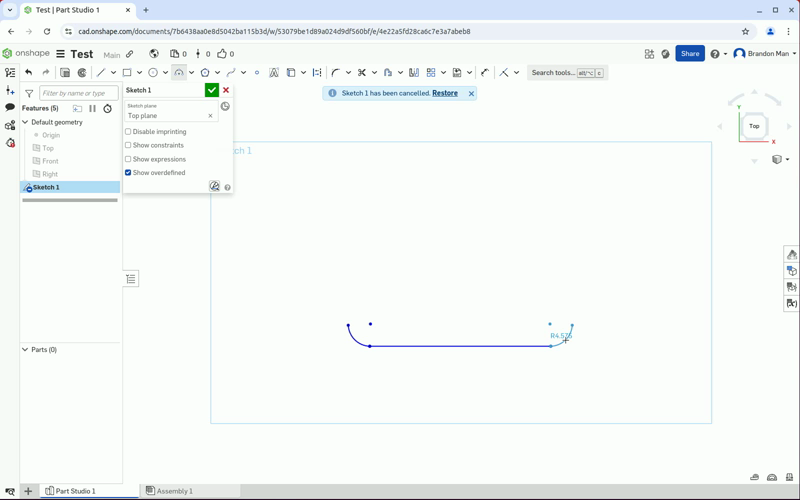
click(565, 339)
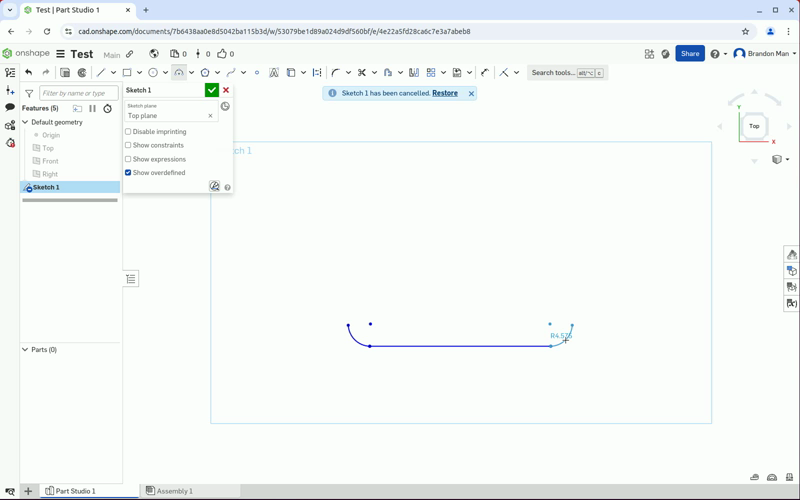
key_up(shift)
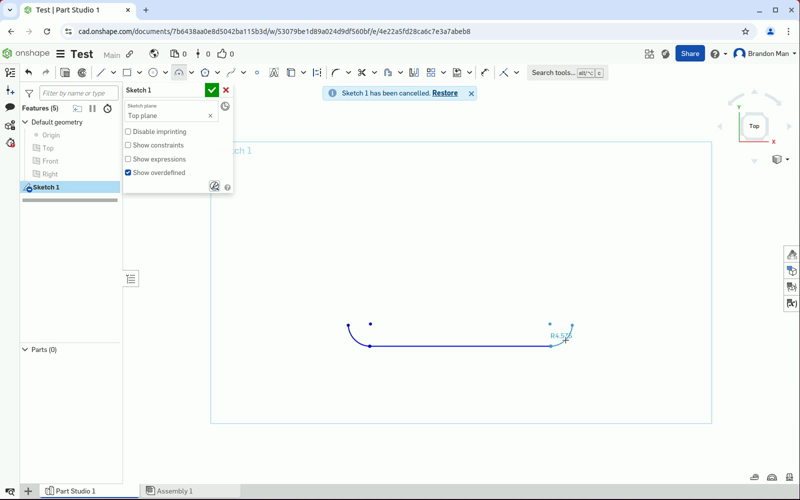
key(esc)
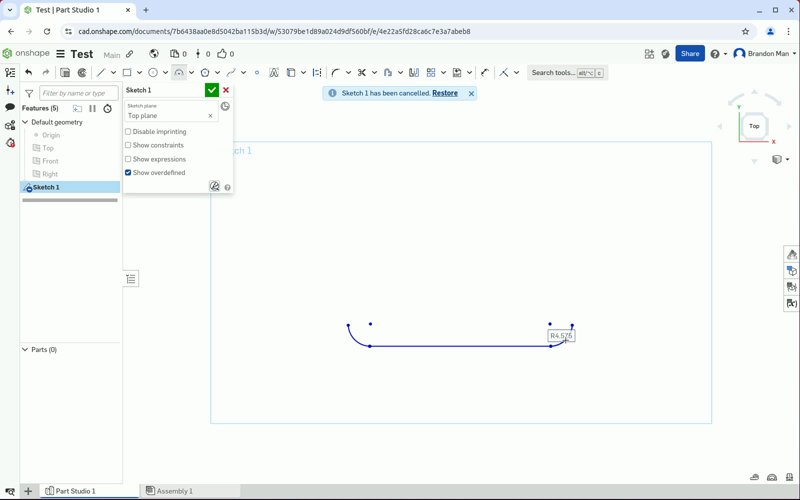
key(l)
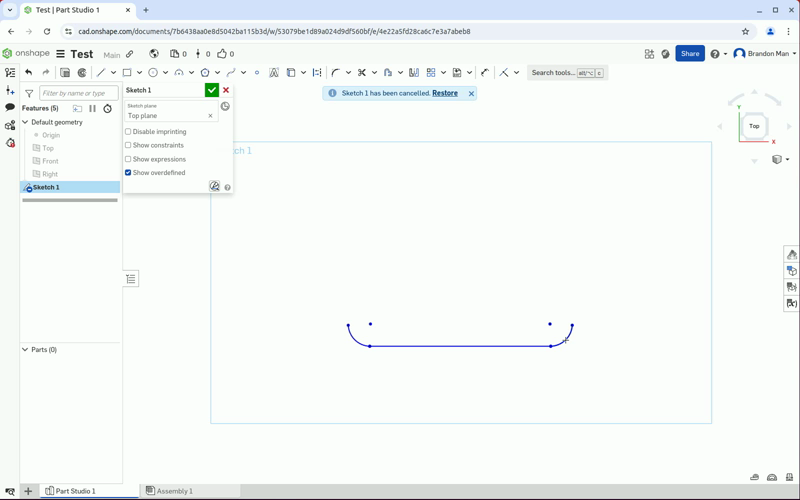
mouse_move(572, 325)
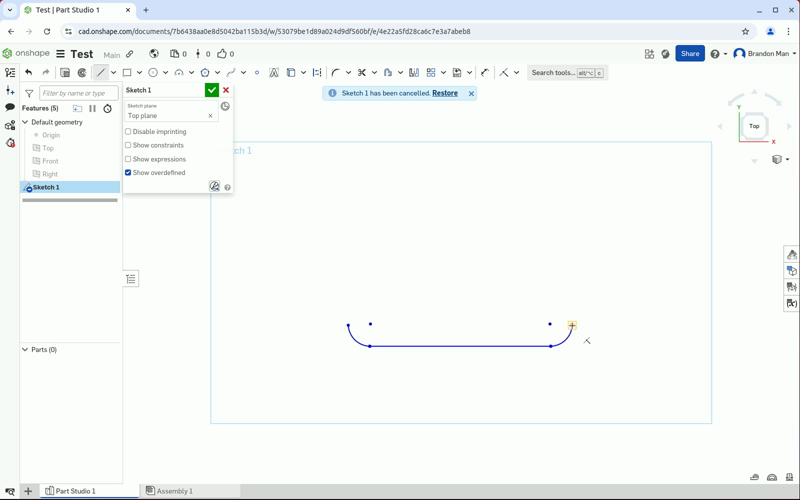
click(572, 325)
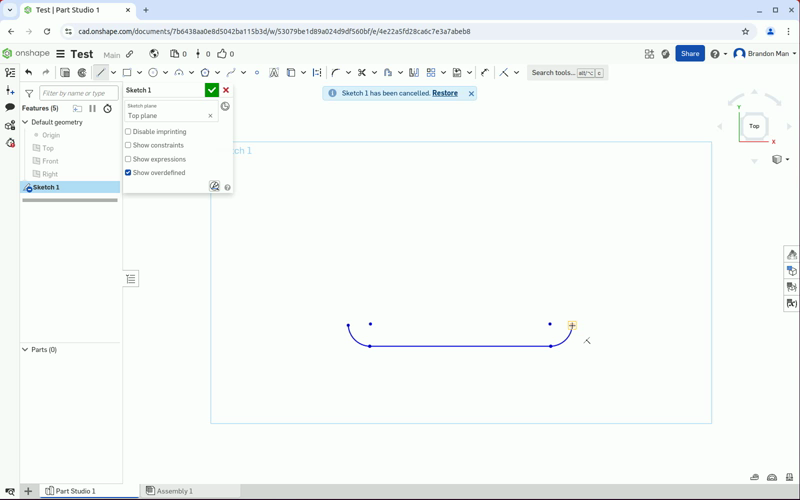
key_down(shift)
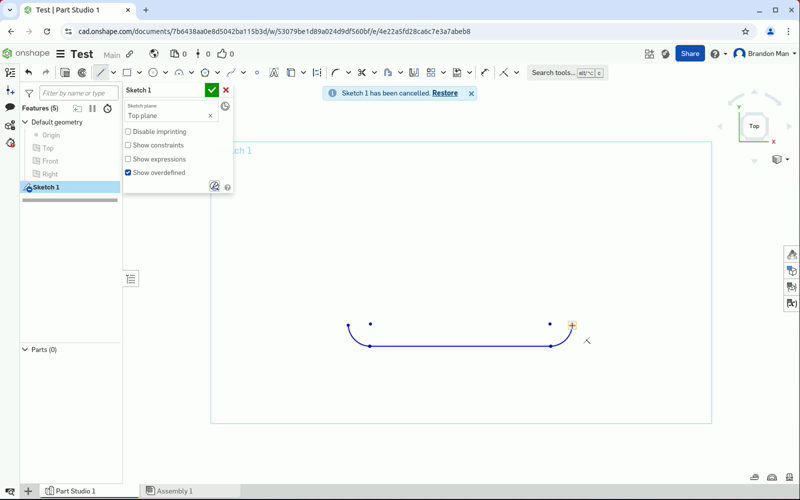
mouse_move(572, 242)
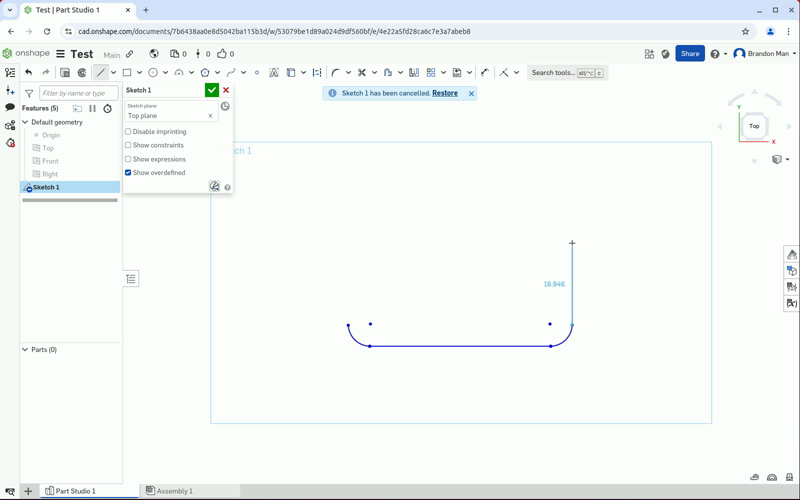
click(572, 242)
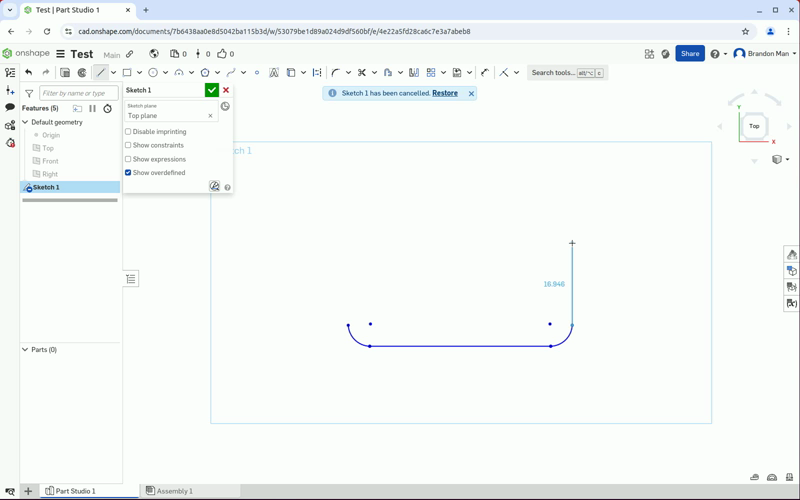
key_up(shift)
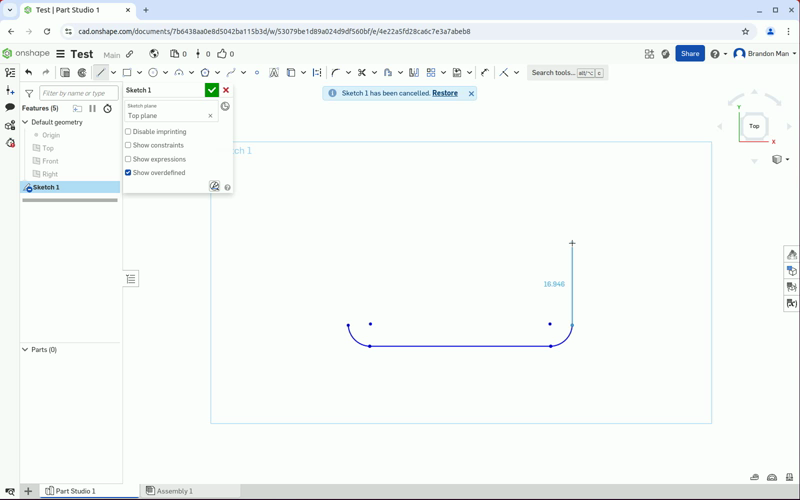
key(esc)
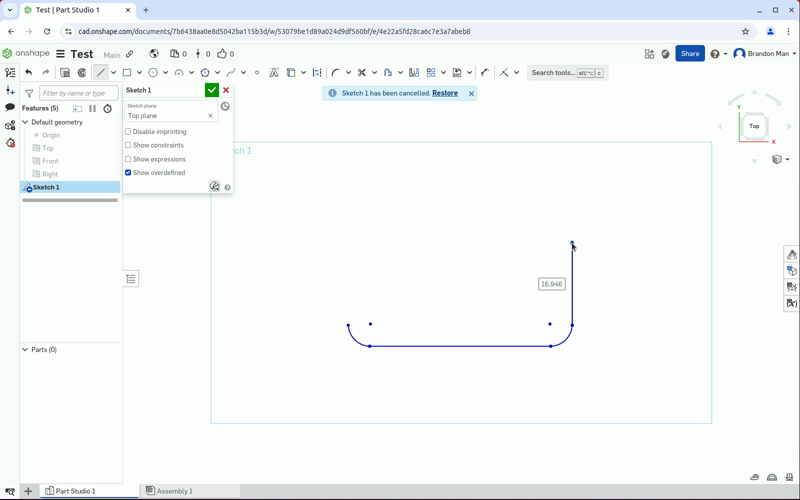
key(a)
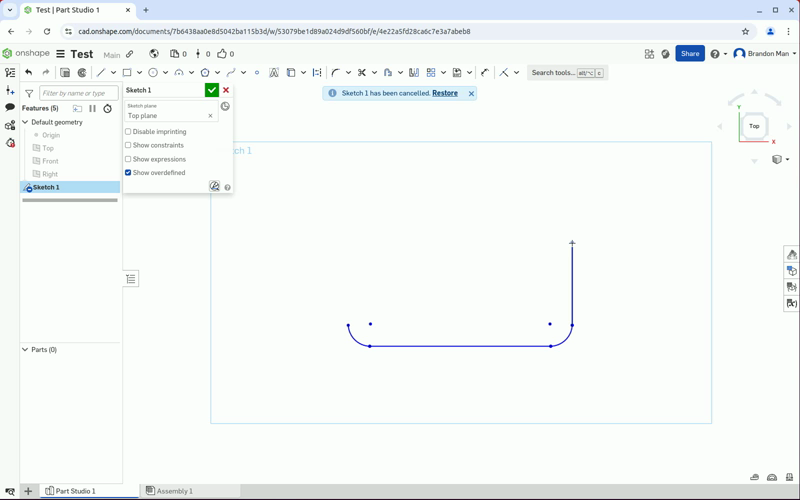
mouse_move(572, 242)
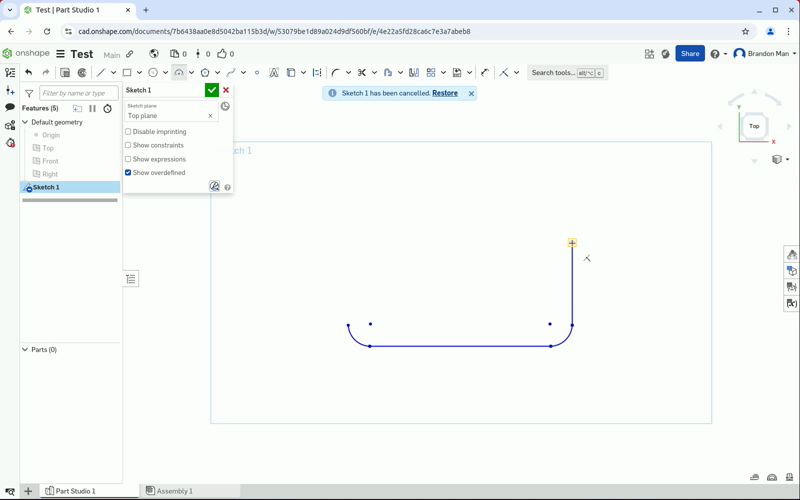
click(572, 242)
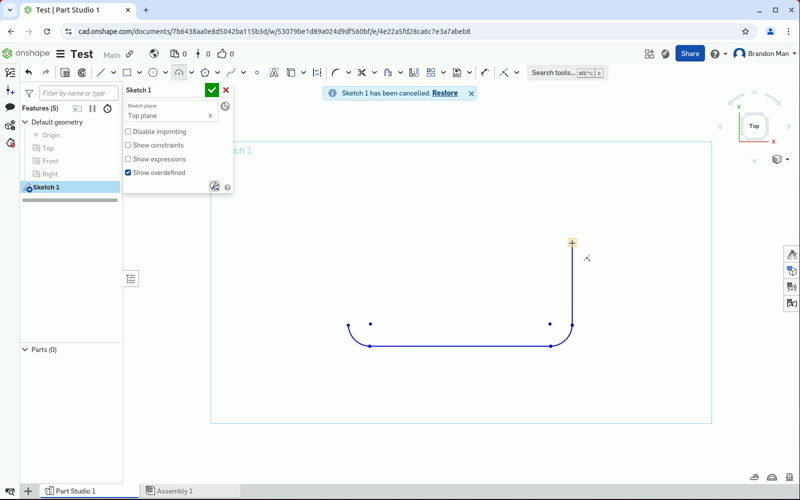
key_down(shift)
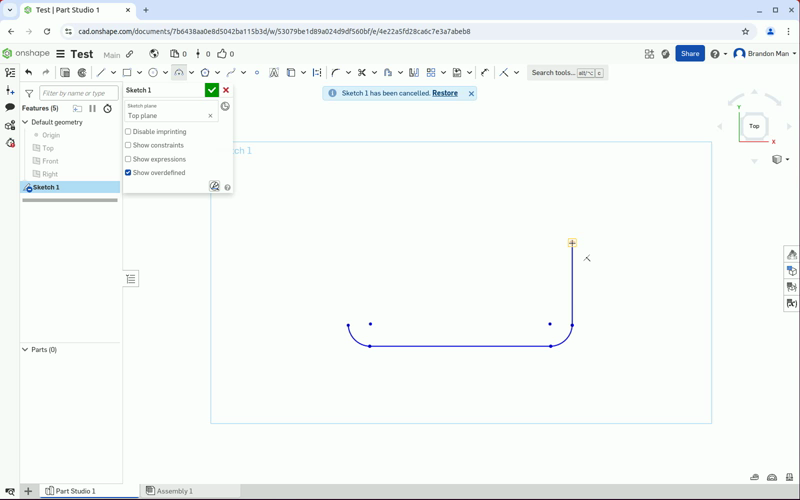
mouse_move(550, 221)
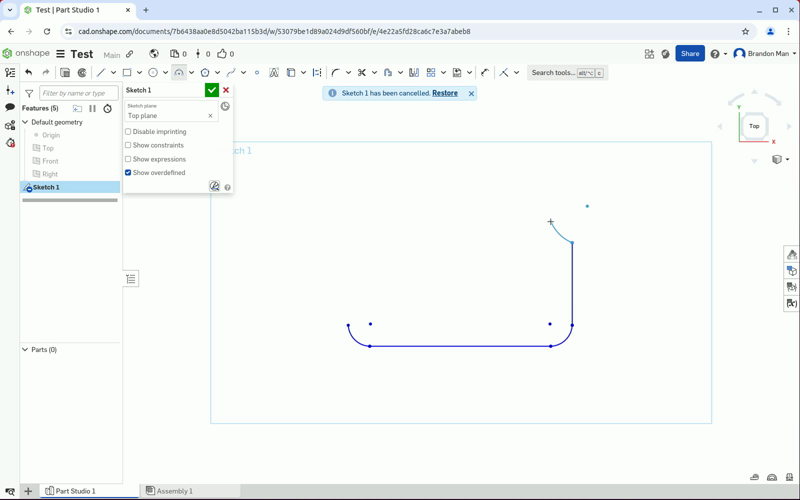
click(550, 221)
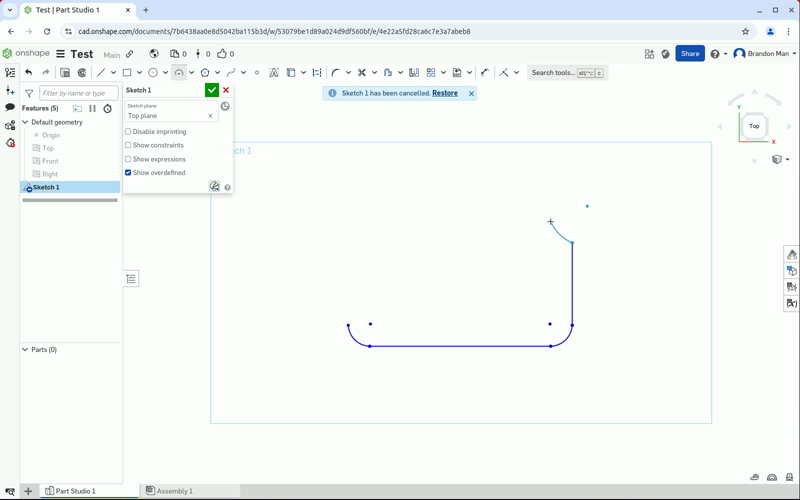
mouse_move(565, 227)
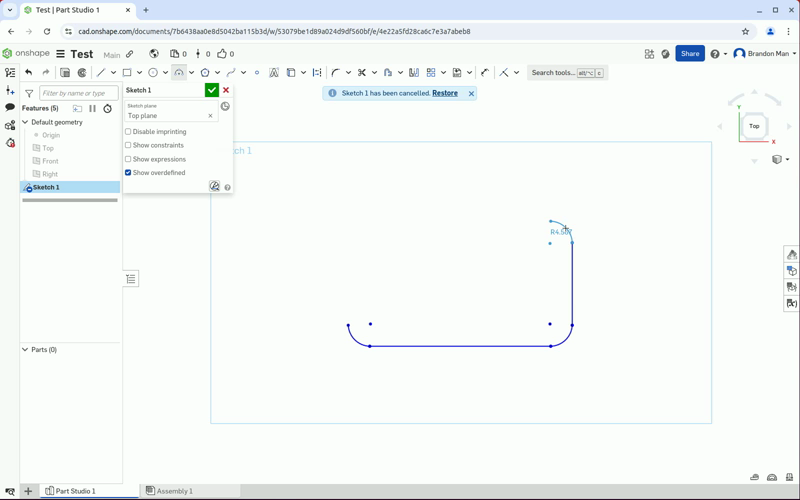
click(565, 227)
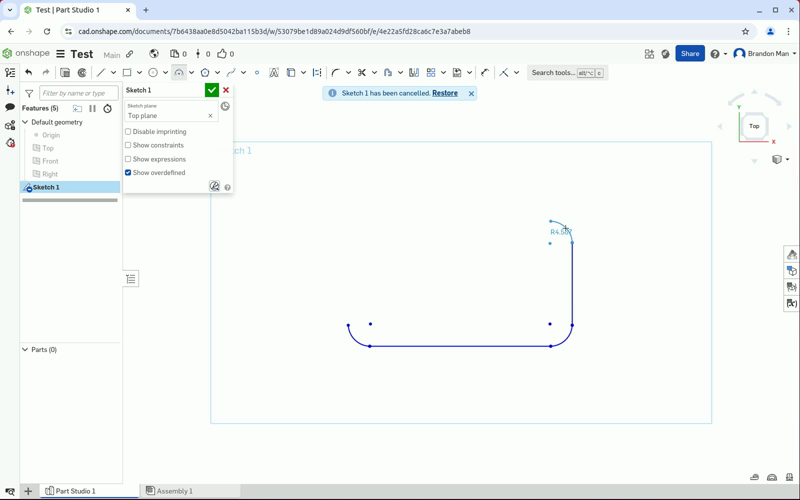
key_up(shift)
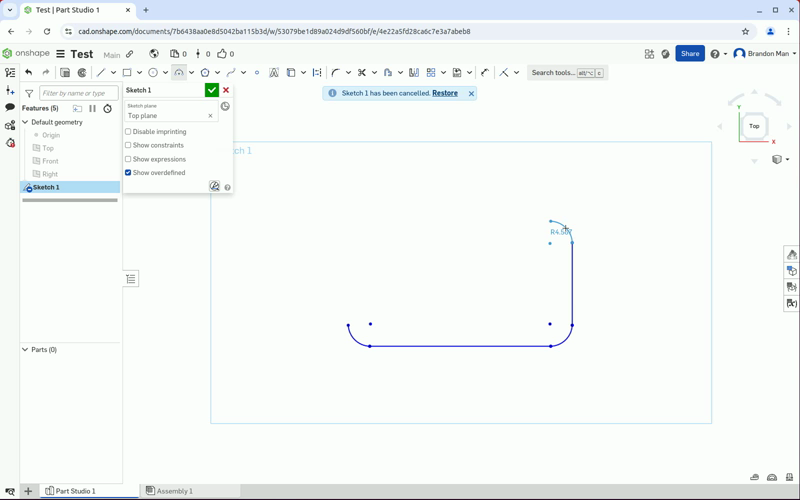
key(esc)
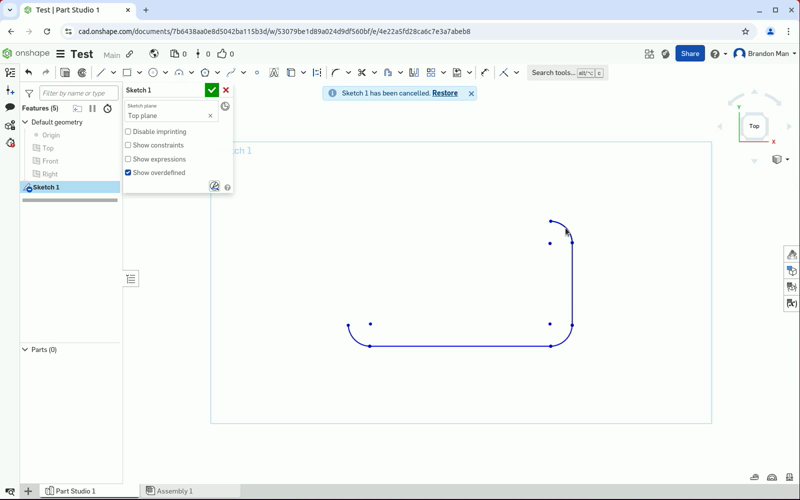
key(l)
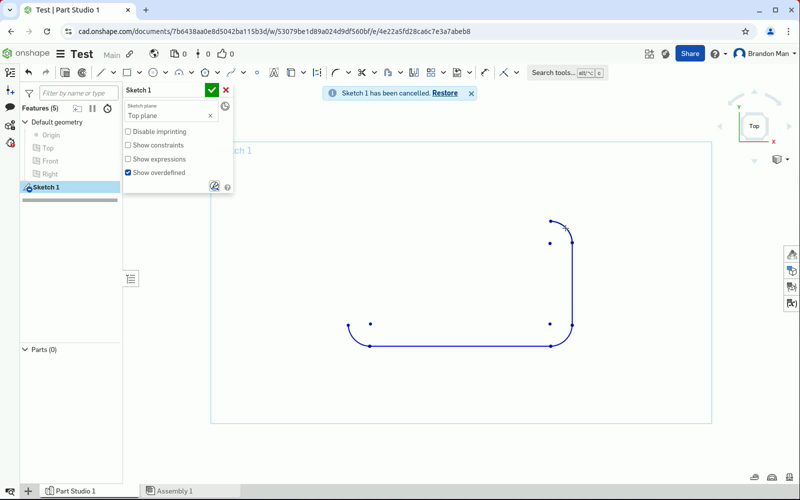
mouse_move(550, 221)
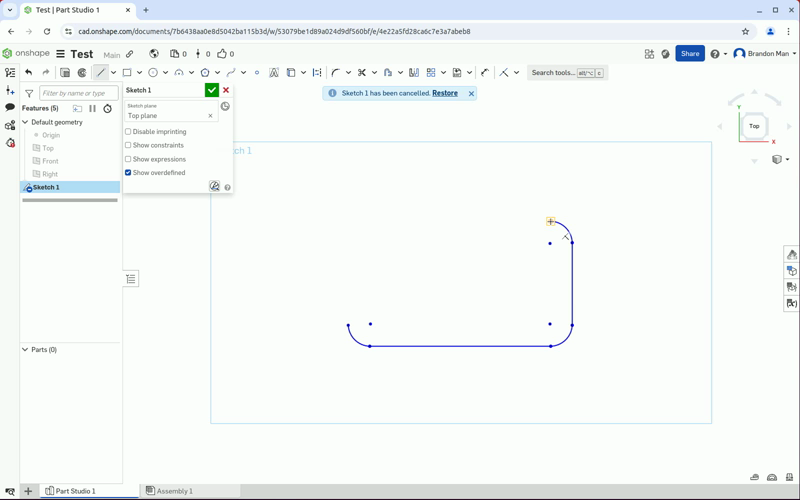
click(550, 221)
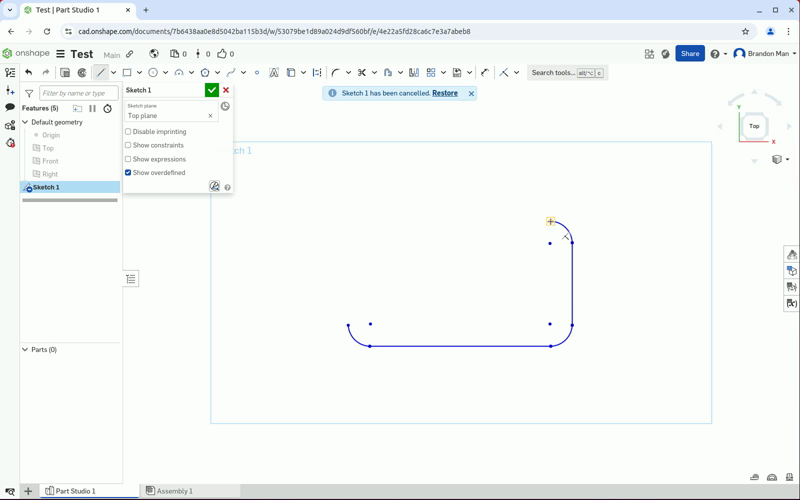
key_down(shift)
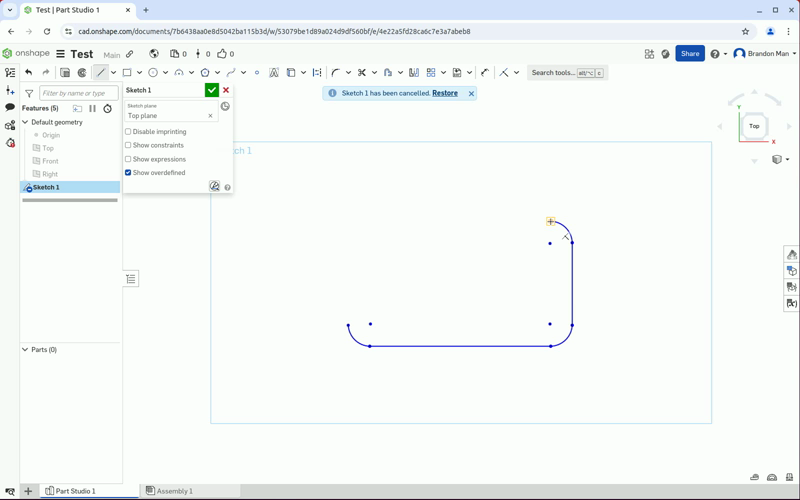
mouse_move(369, 221)
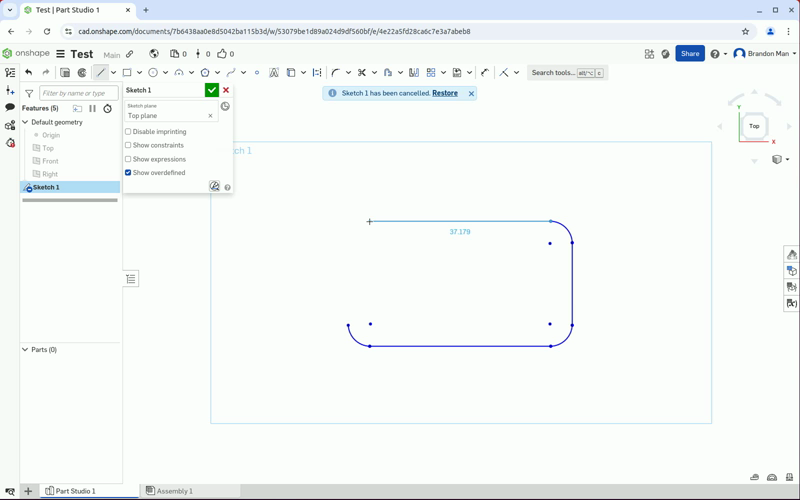
click(369, 221)
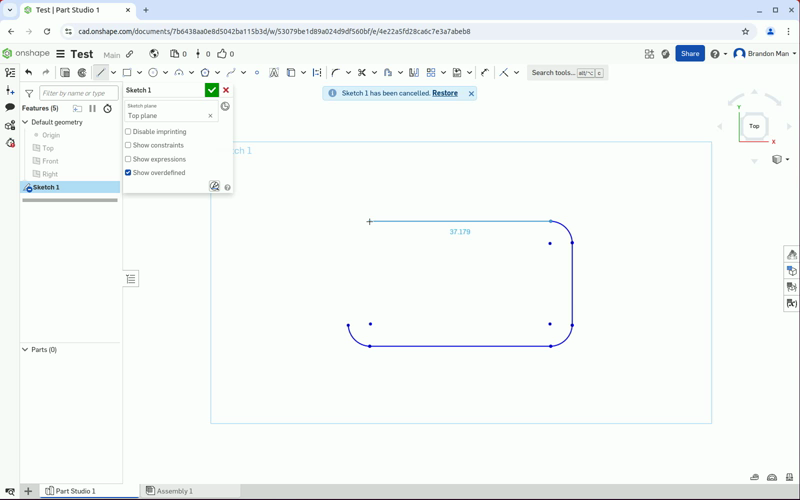
key_up(shift)
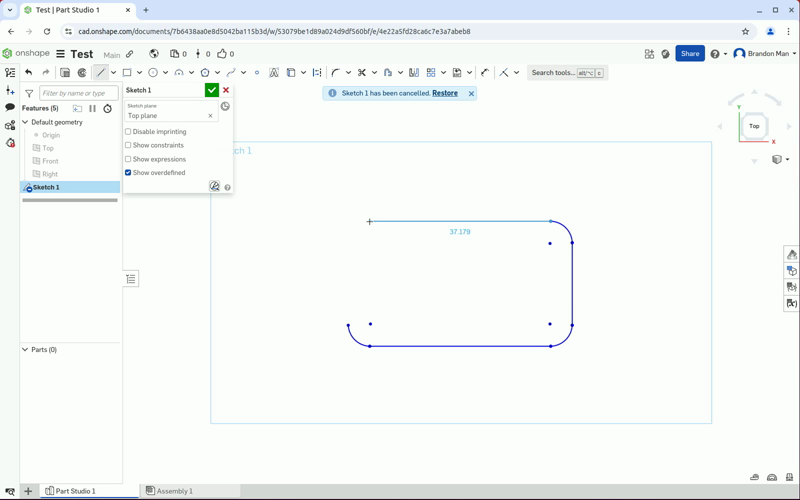
key(esc)
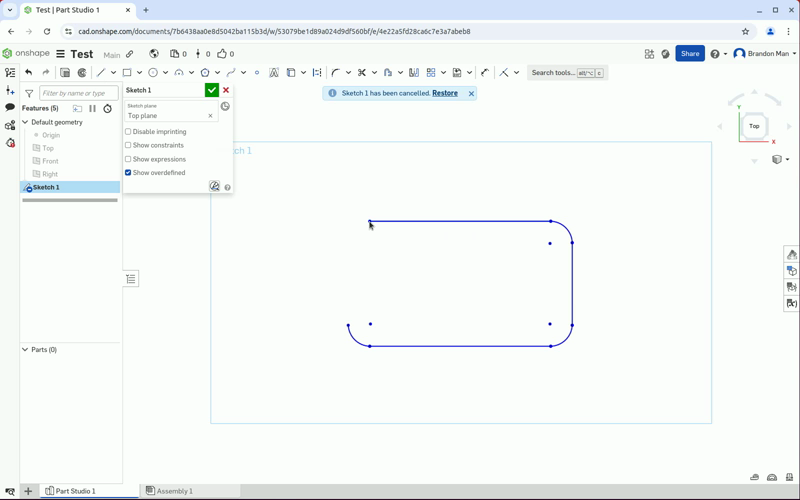
key(a)
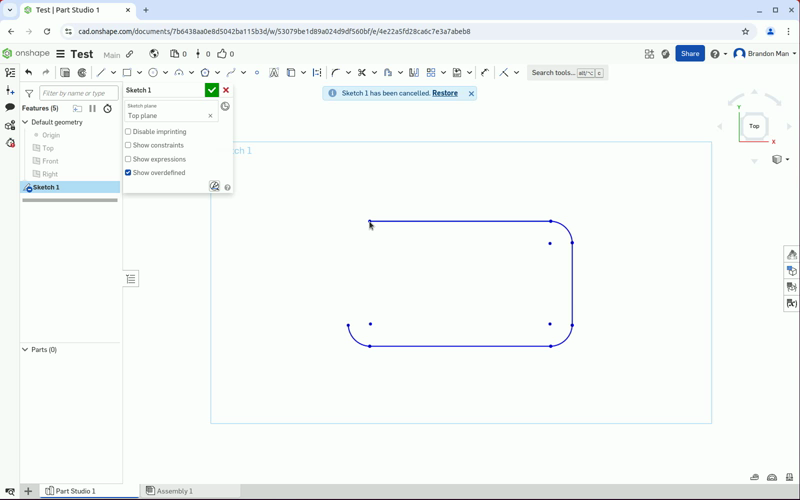
mouse_move(369, 221)
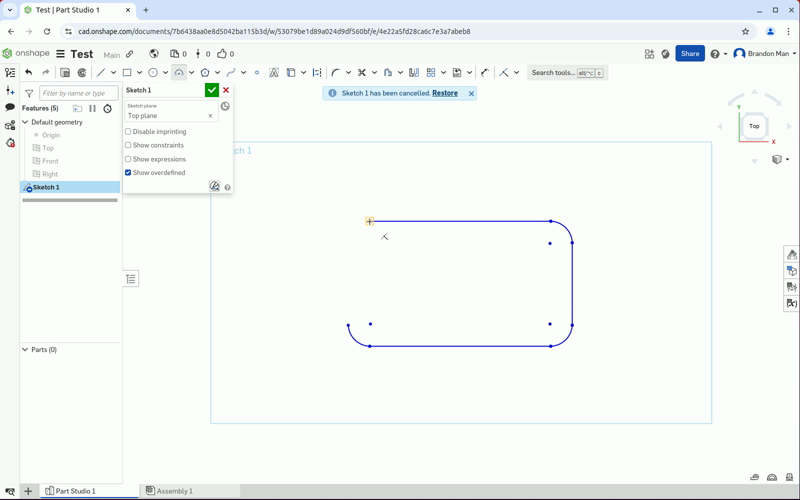
click(369, 221)
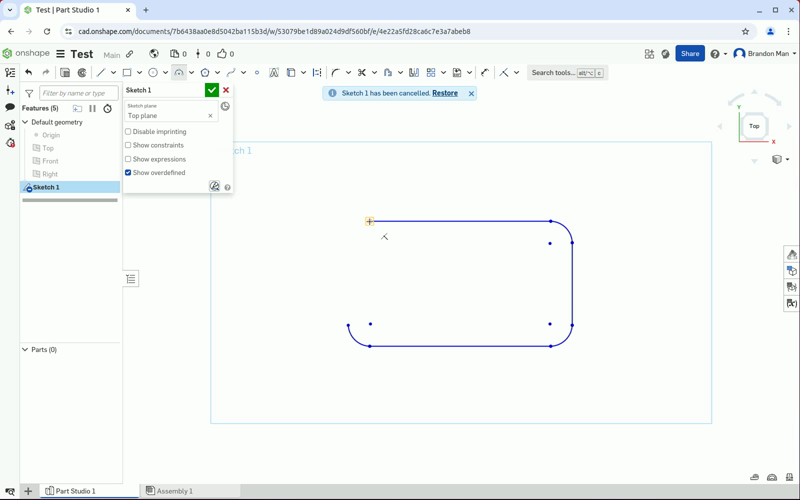
key_down(shift)
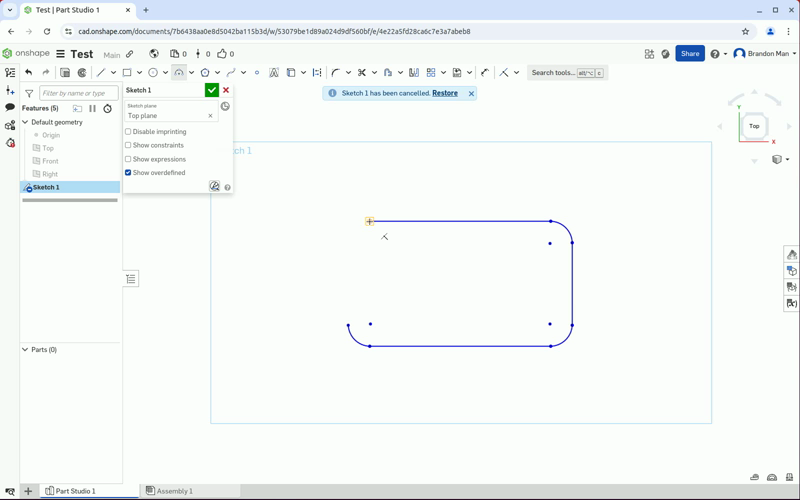
mouse_move(348, 242)
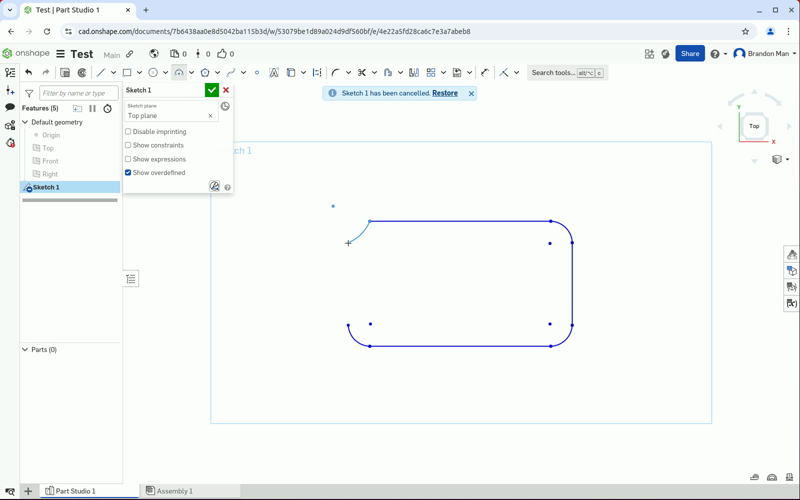
click(348, 242)
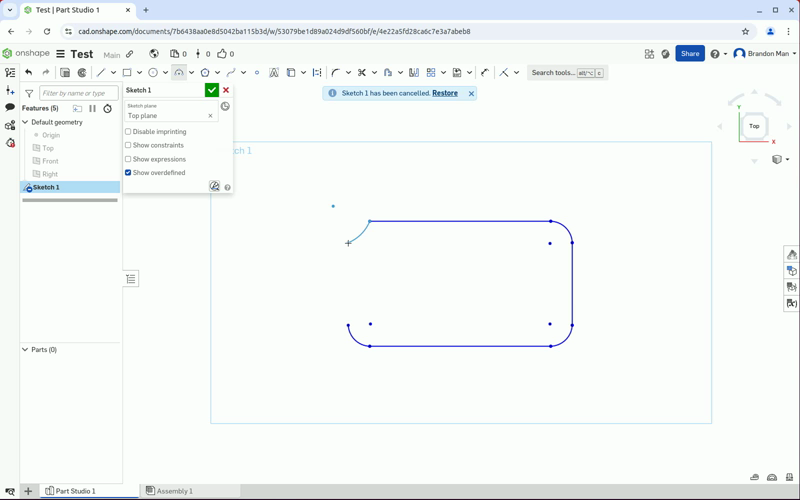
mouse_move(354, 227)
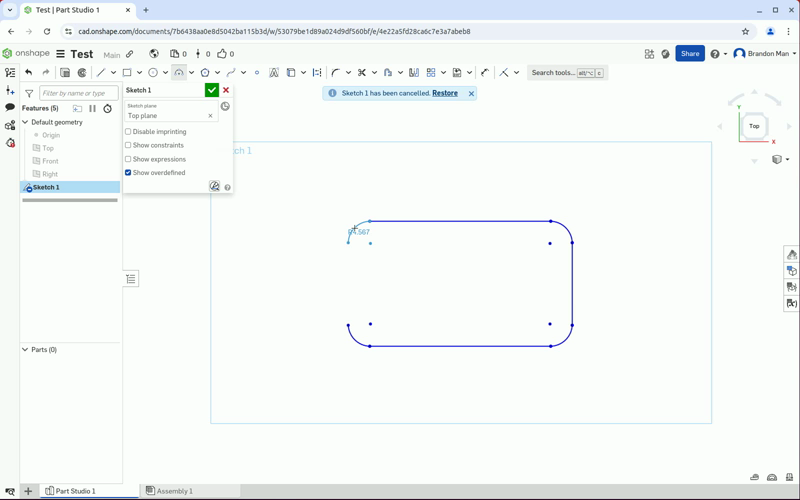
click(354, 227)
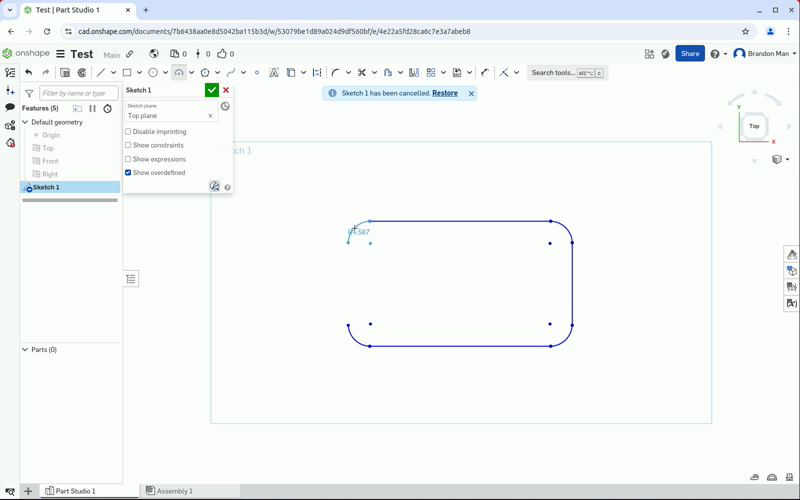
key_up(shift)
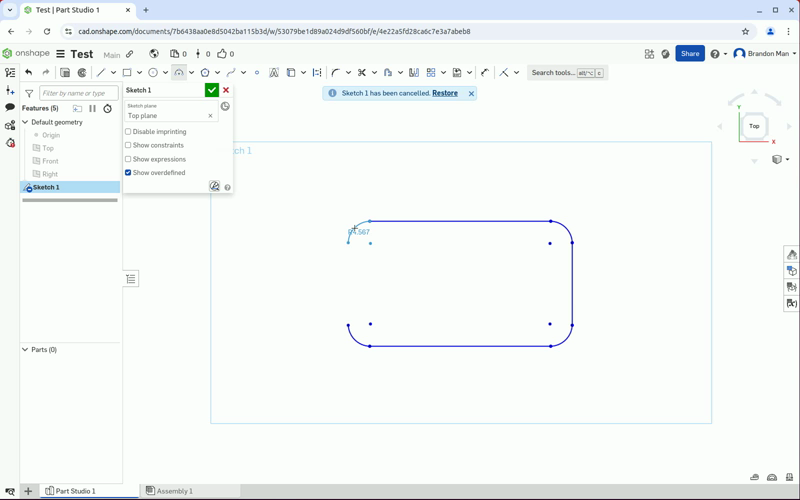
key(esc)
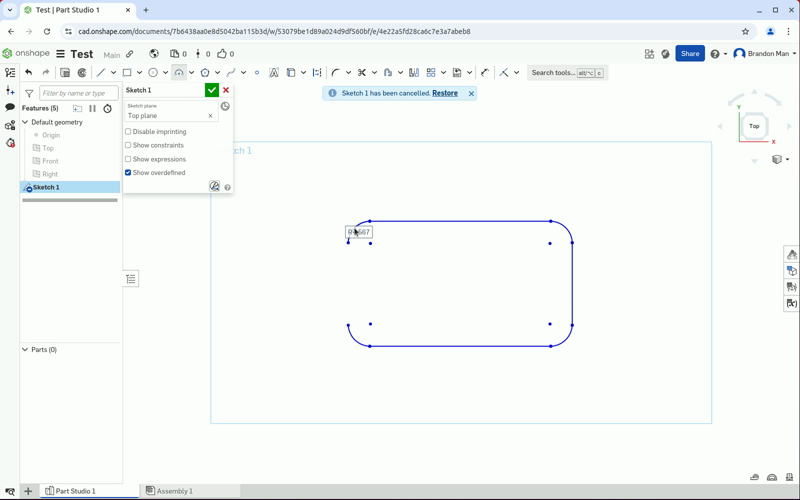
key(l)
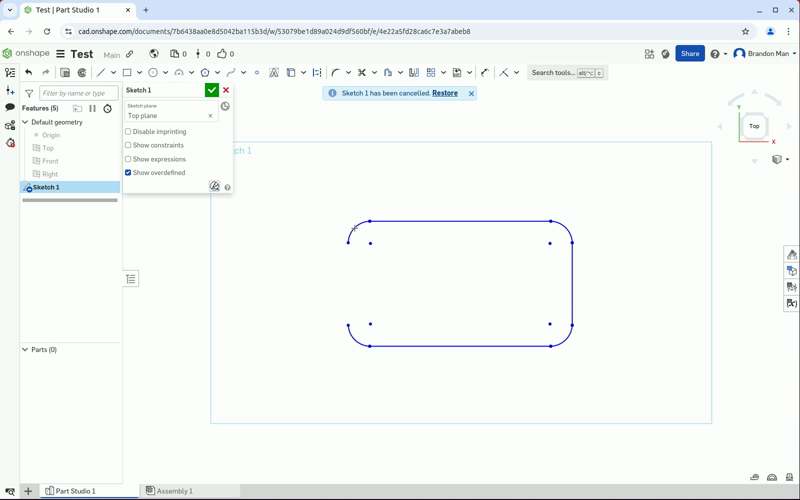
mouse_move(348, 242)
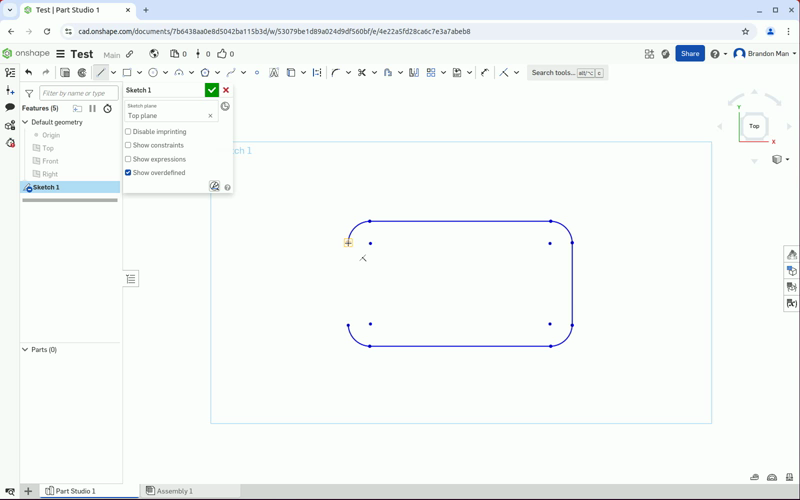
click(348, 242)
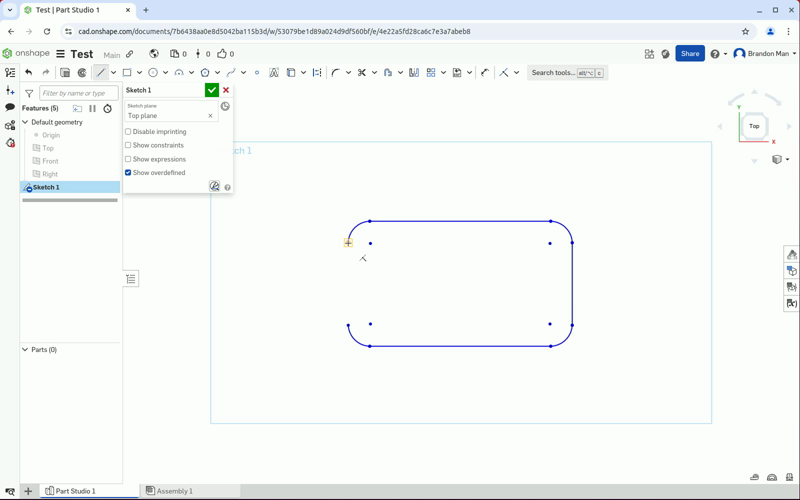
key_down(shift)
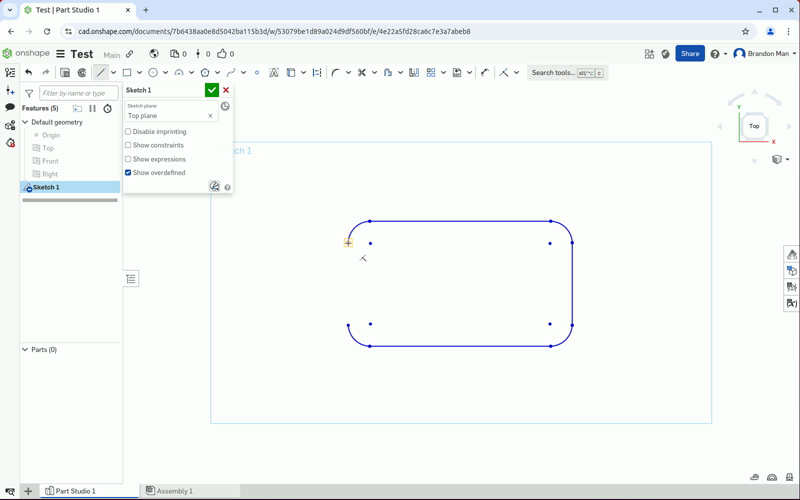
mouse_move(348, 325)
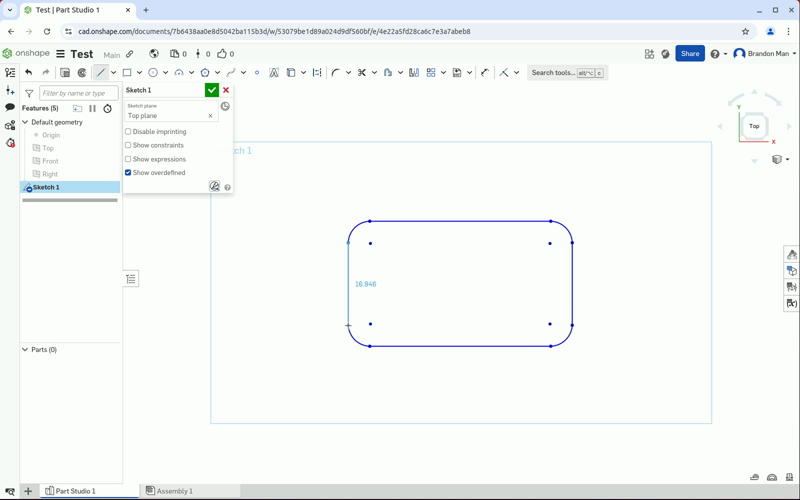
key_up(shift)
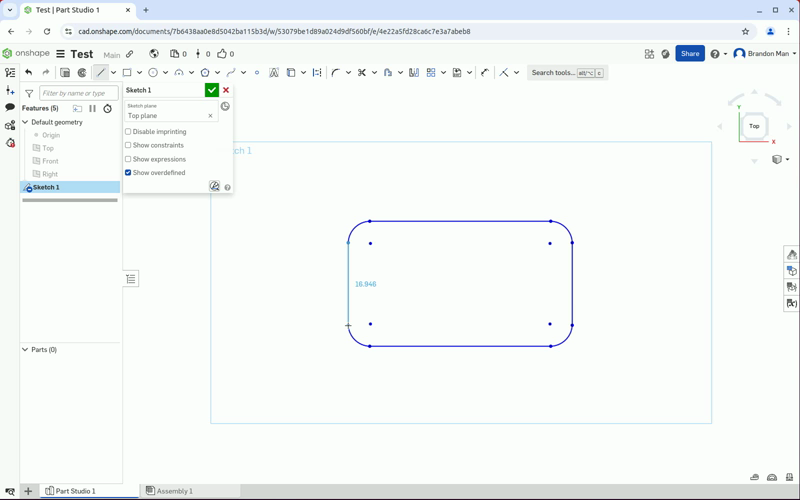
click(348, 325)
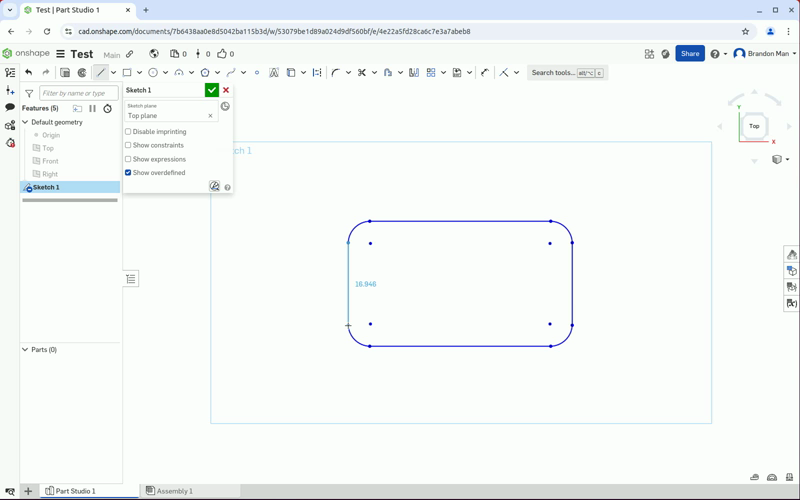
key(esc)
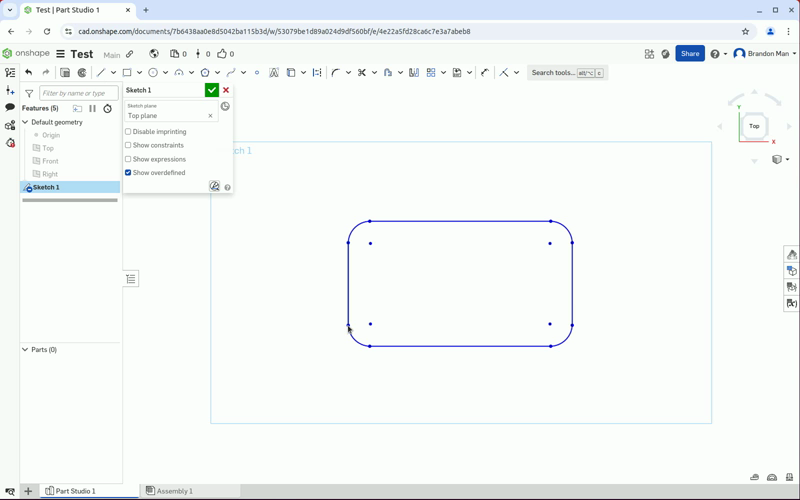
mouse_move(545, 321)
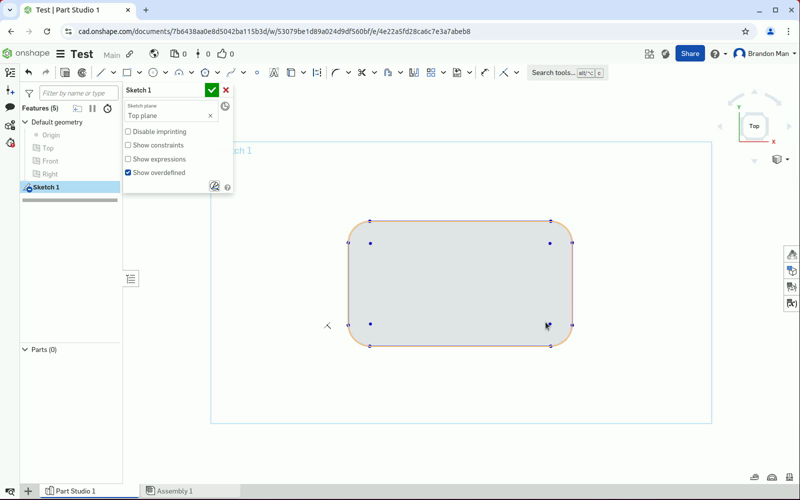
click(545, 321)
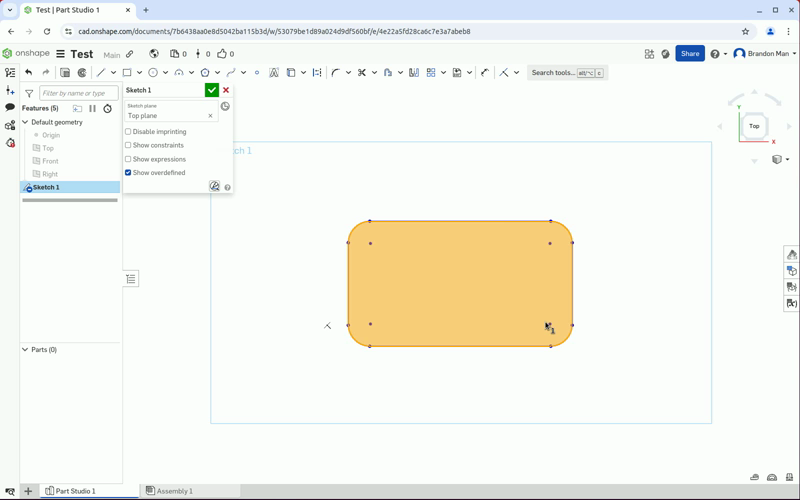
mouse_move(73, 352)
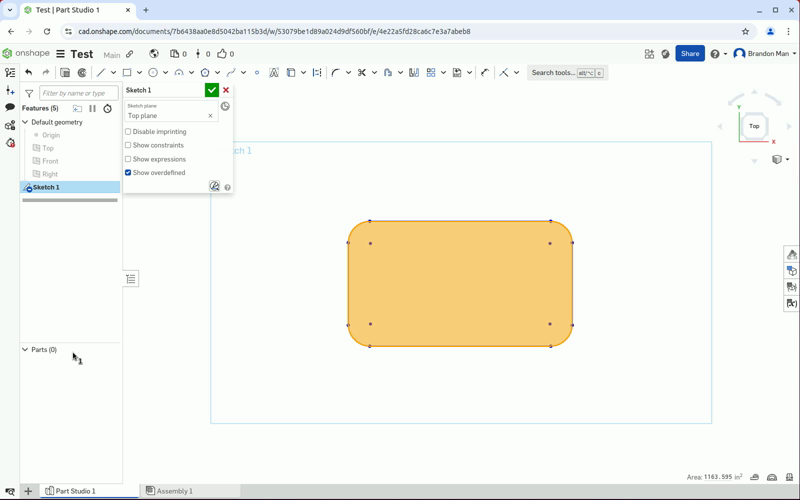
key(shift+y)
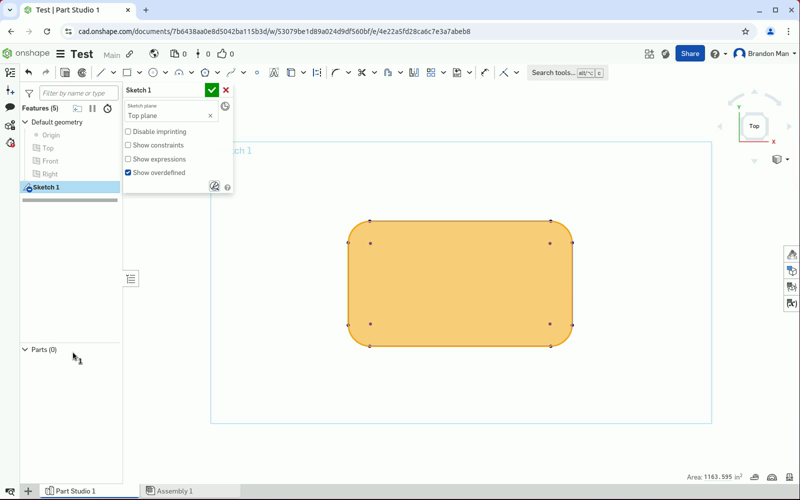
key(shift+e)
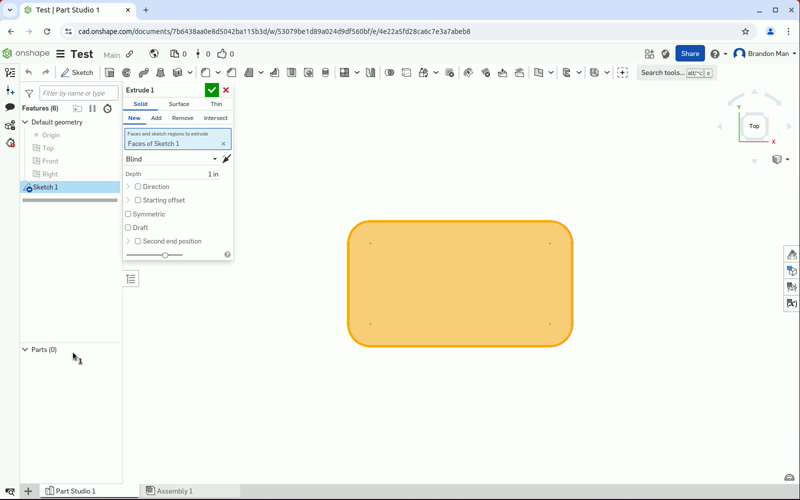
mouse_move(143, 106)
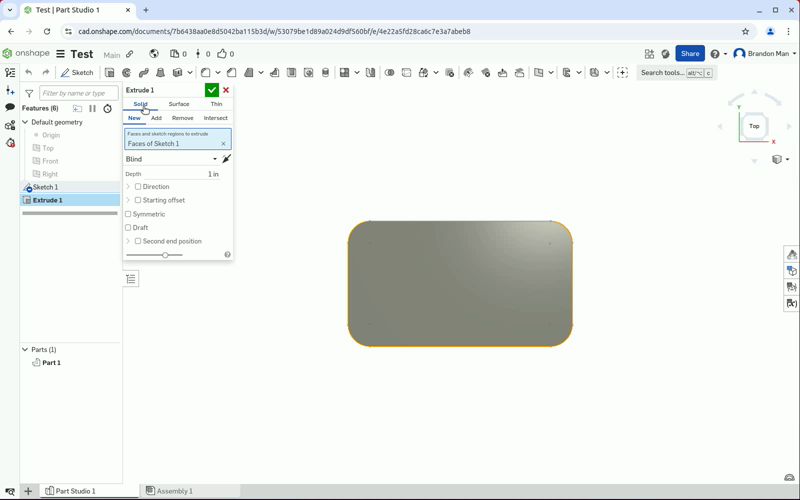
click(143, 106)
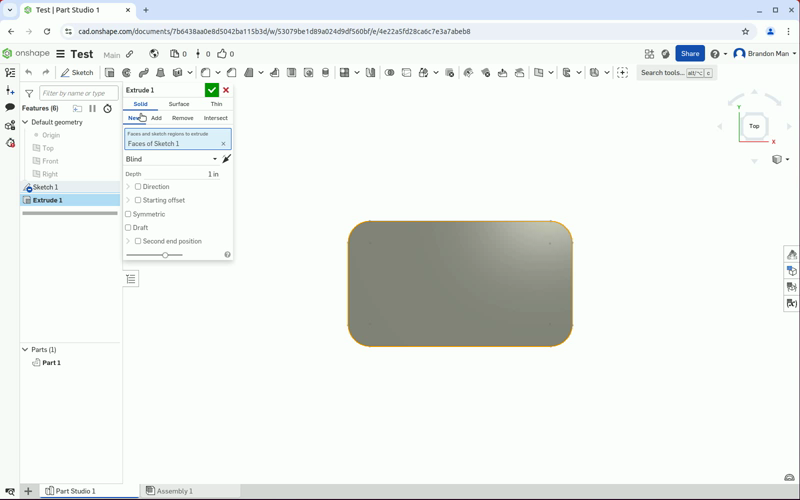
mouse_move(137, 120)
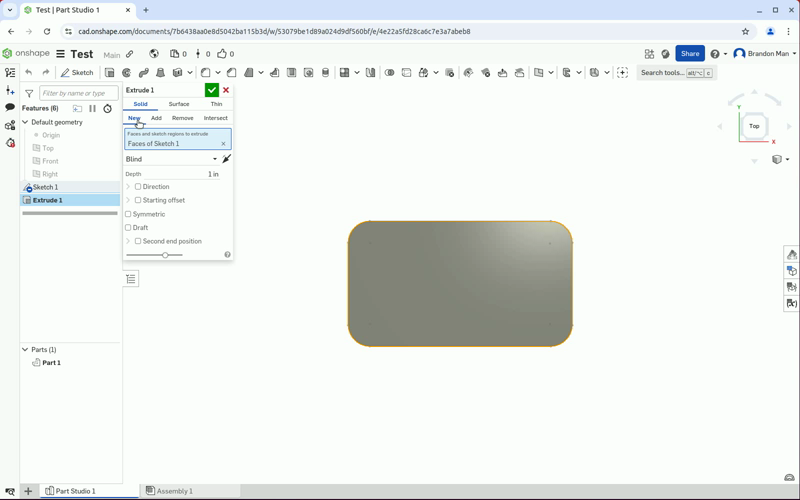
click(137, 120)
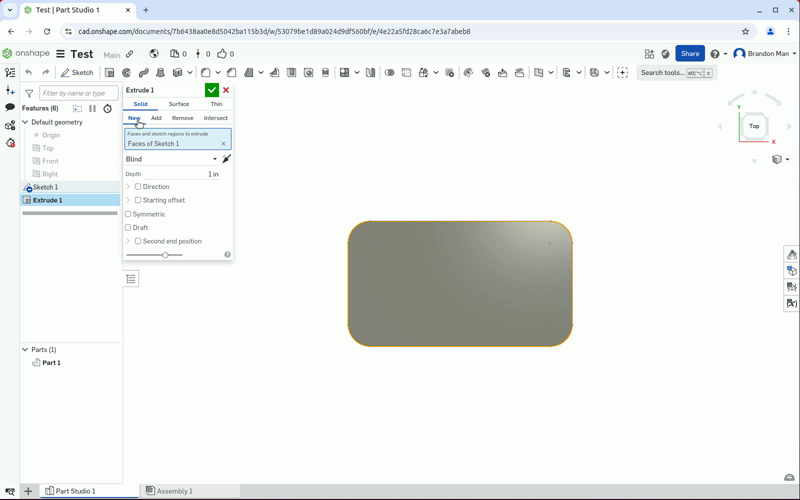
key(tab, 4)
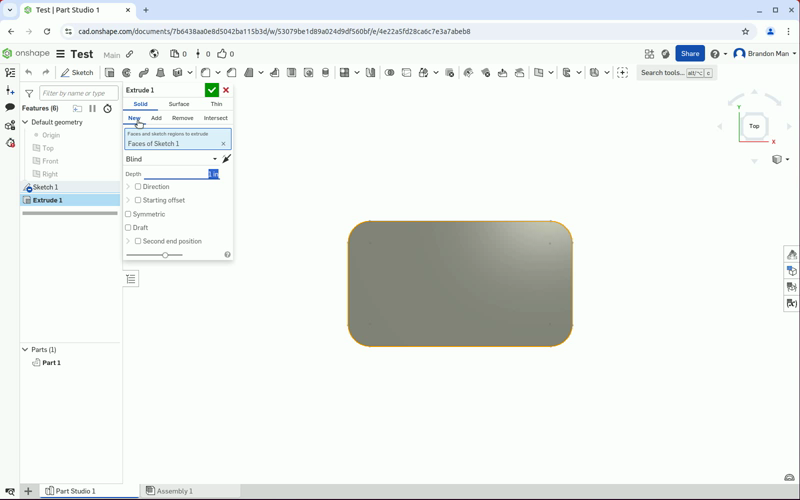
text(5.296)
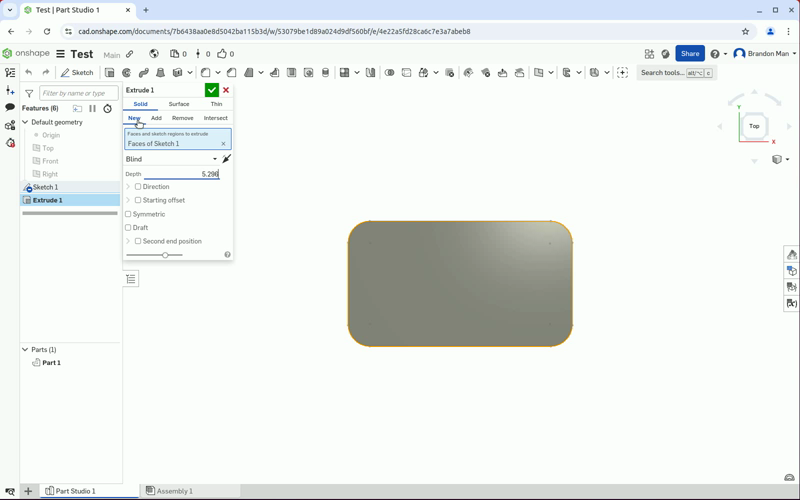
key(enter)
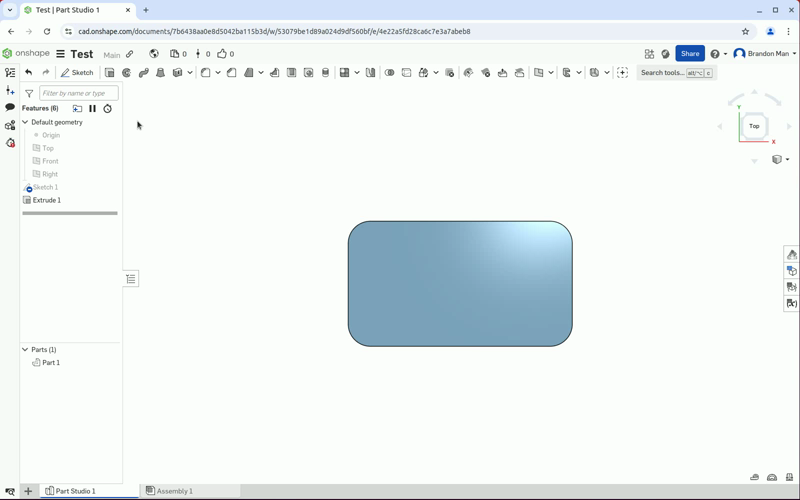
key(shift+h)
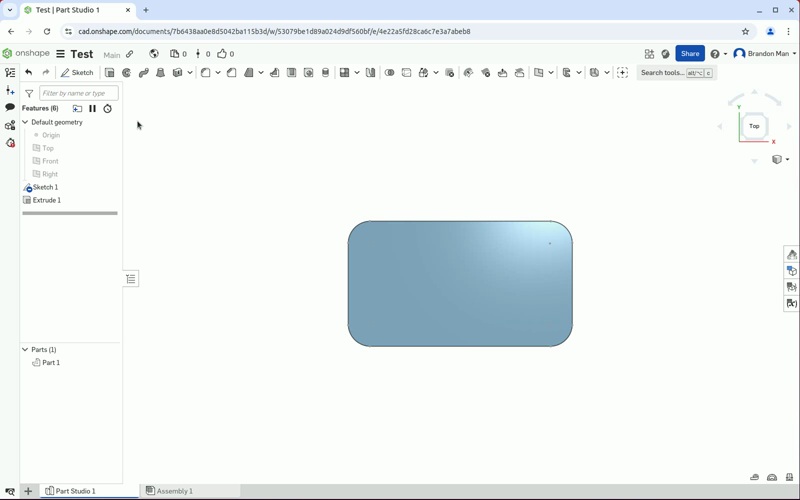
key(shift+h)
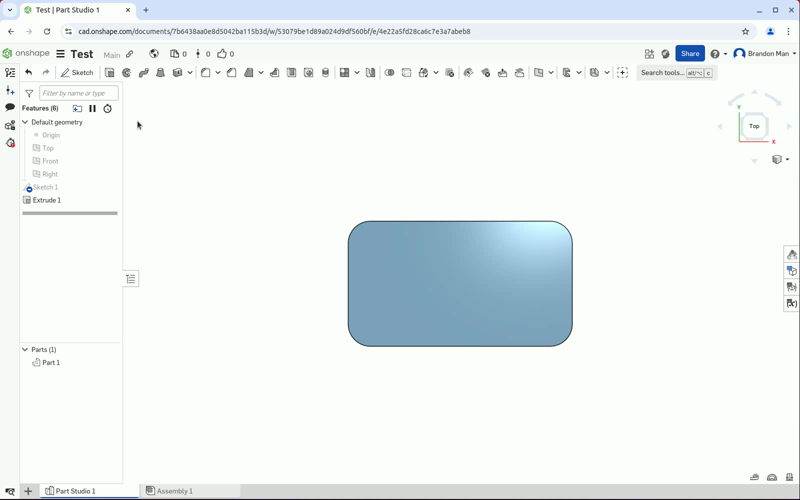
mouse_move(73, 189)
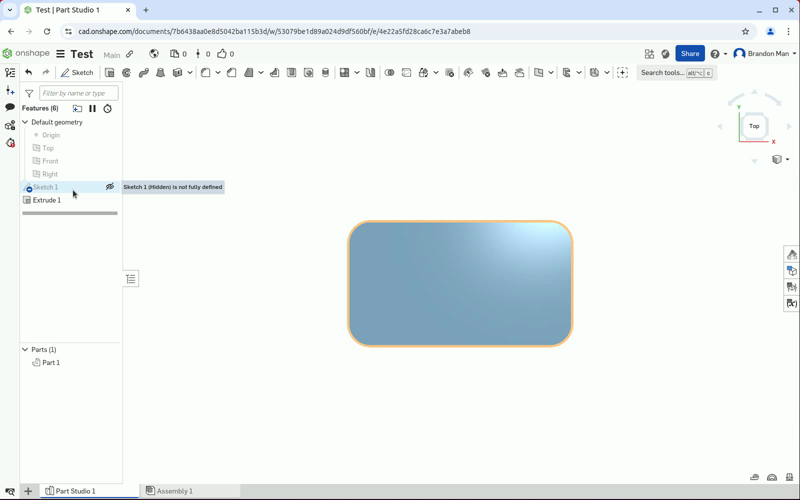
click(73, 189)
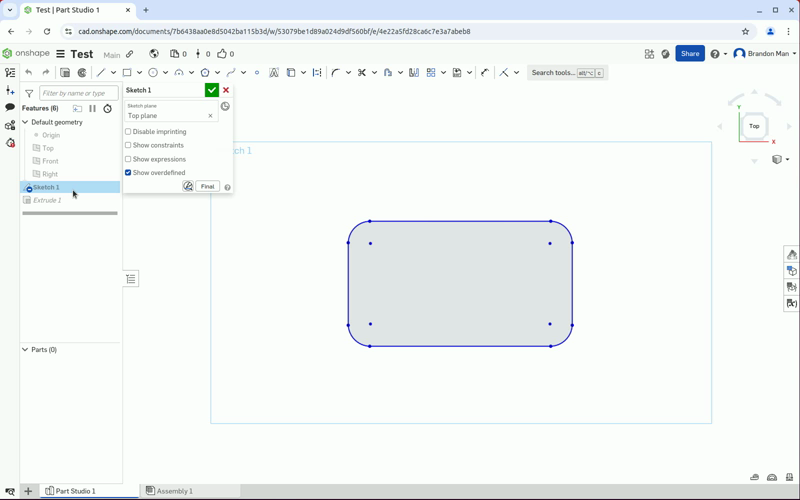
mouse_move(229, 92)
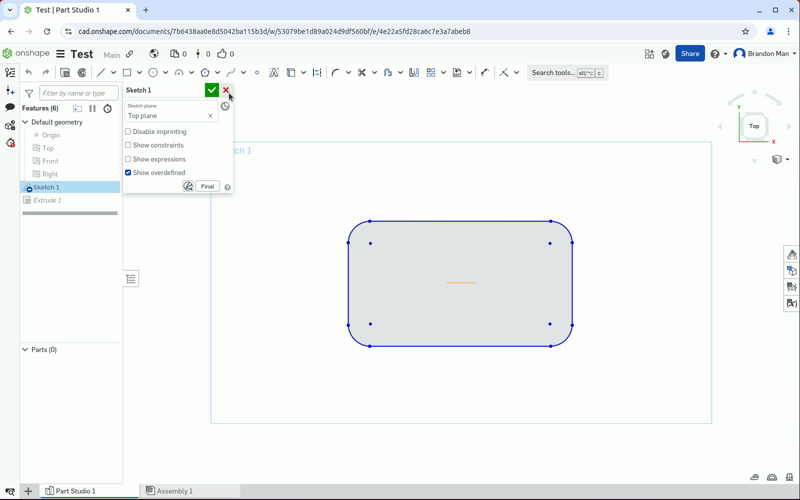
click(229, 92)
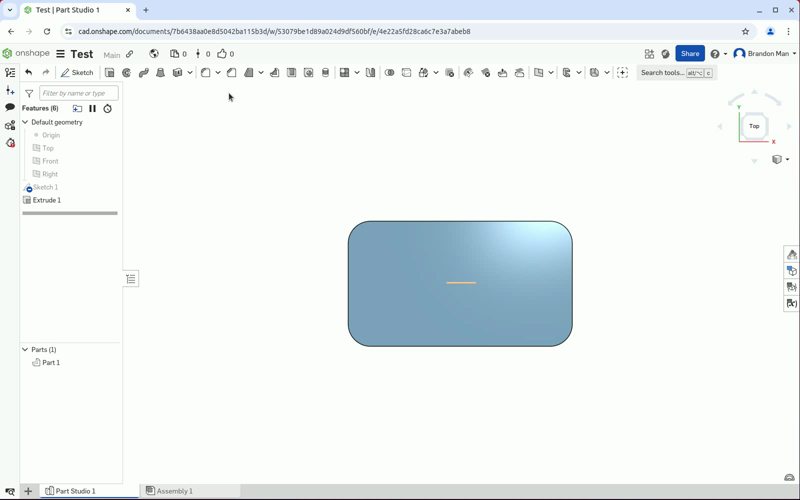
mouse_move(541, 75)
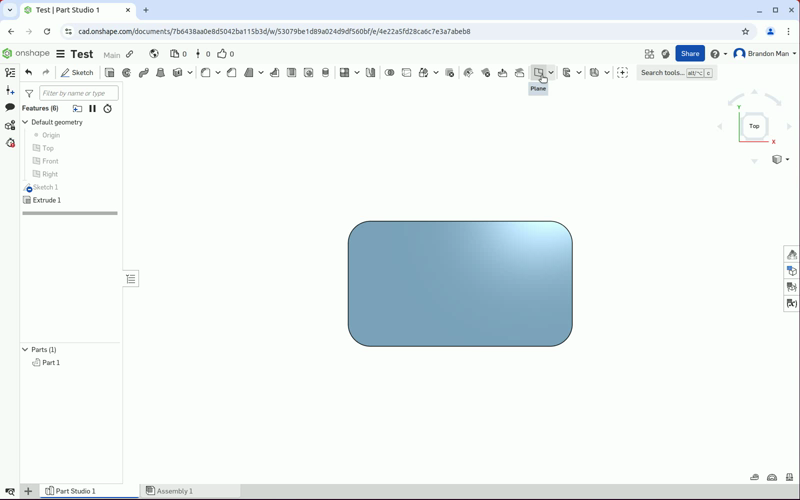
click(541, 75)
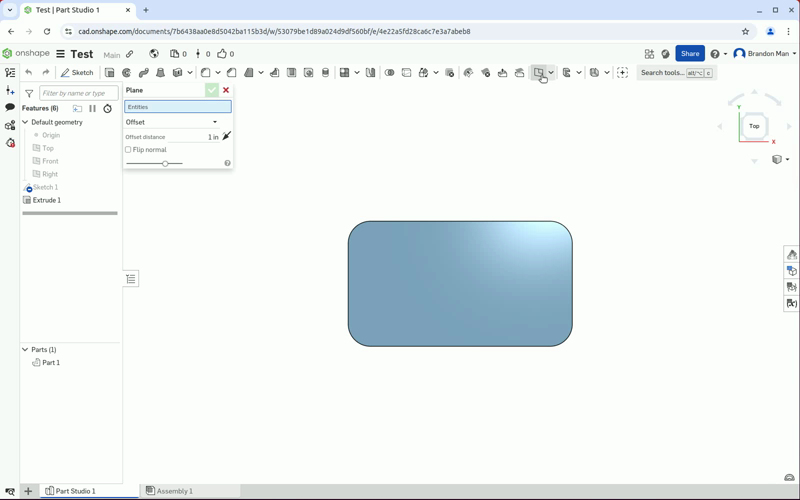
mouse_move(73, 150)
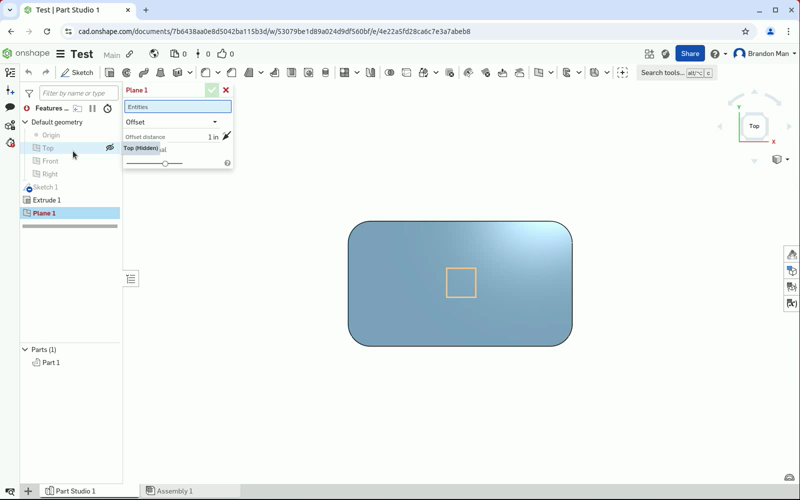
click(73, 150)
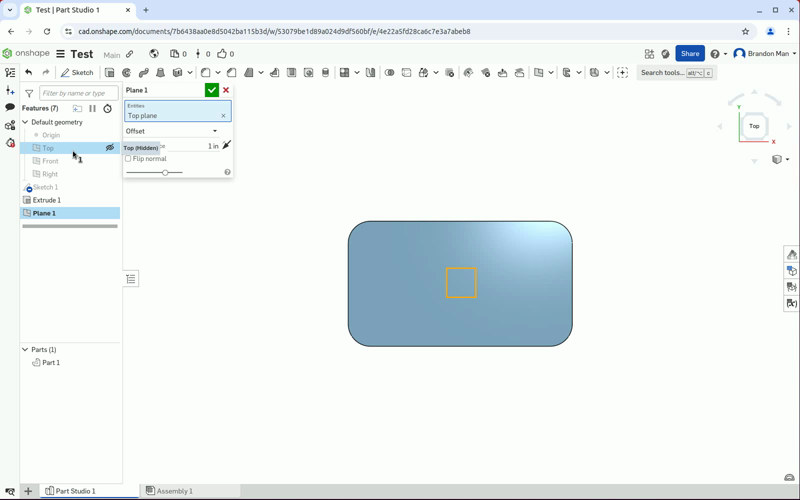
key(tab, 2)
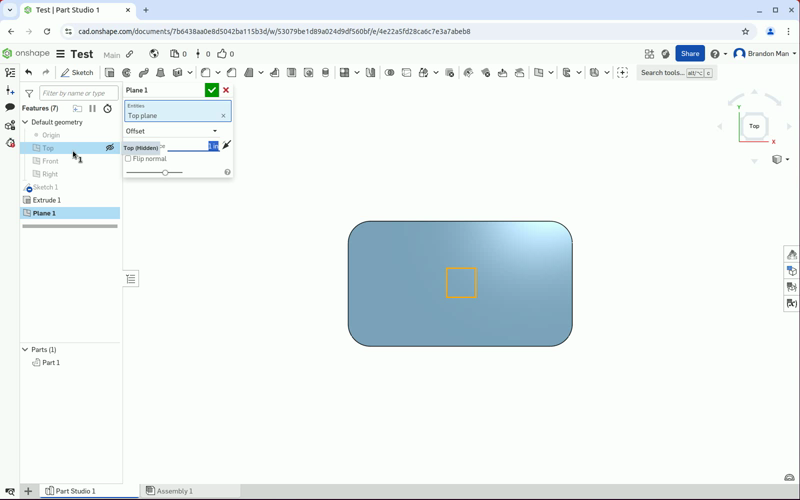
text(5.299)
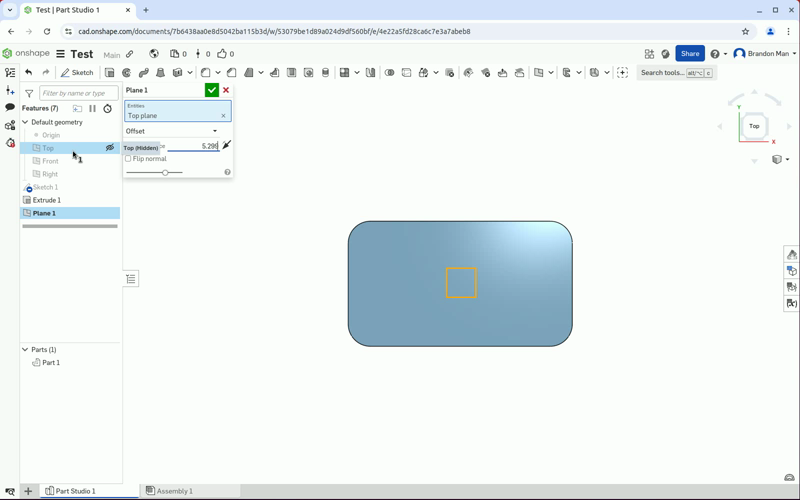
key(enter, 2)
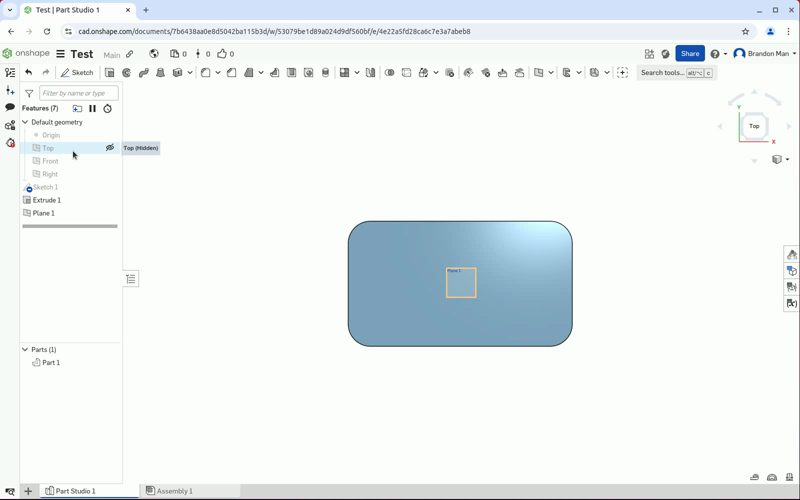
key(shift+s)
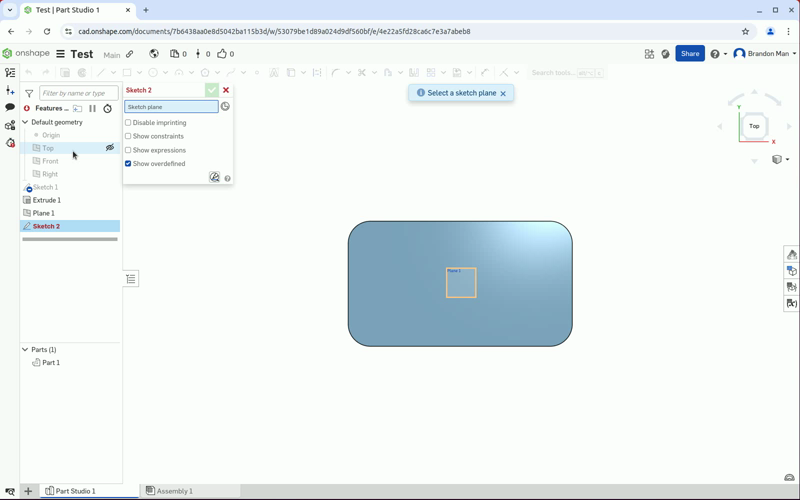
mouse_move(73, 215)
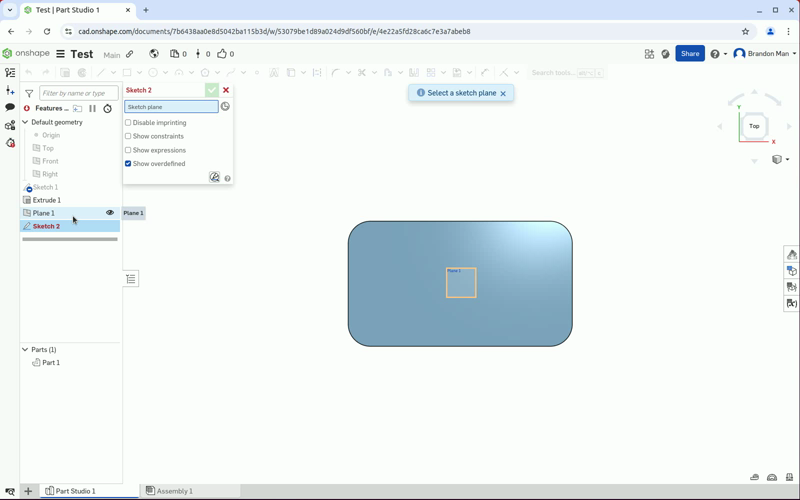
click(73, 215)
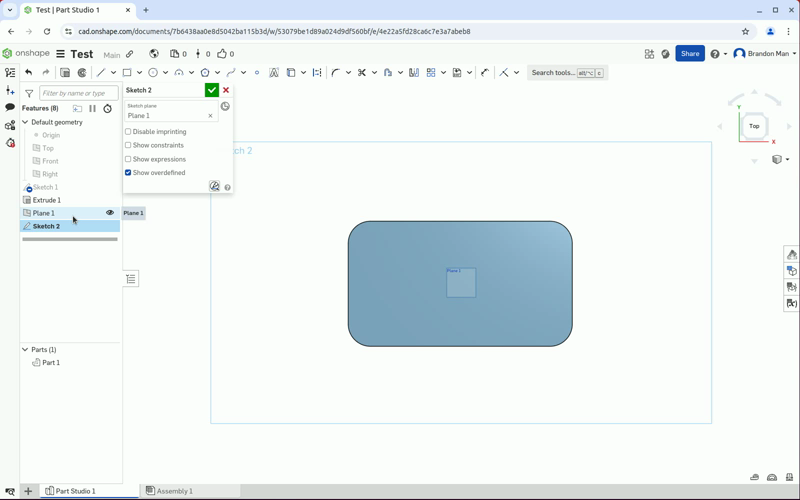
mouse_move(73, 352)
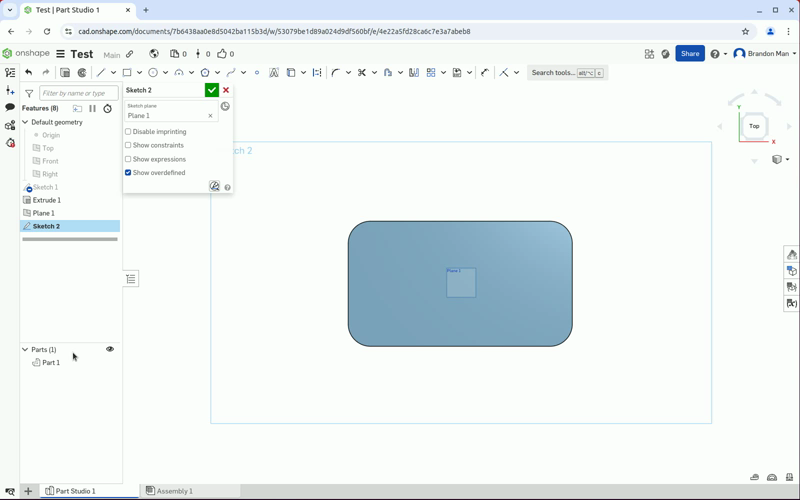
key(y)
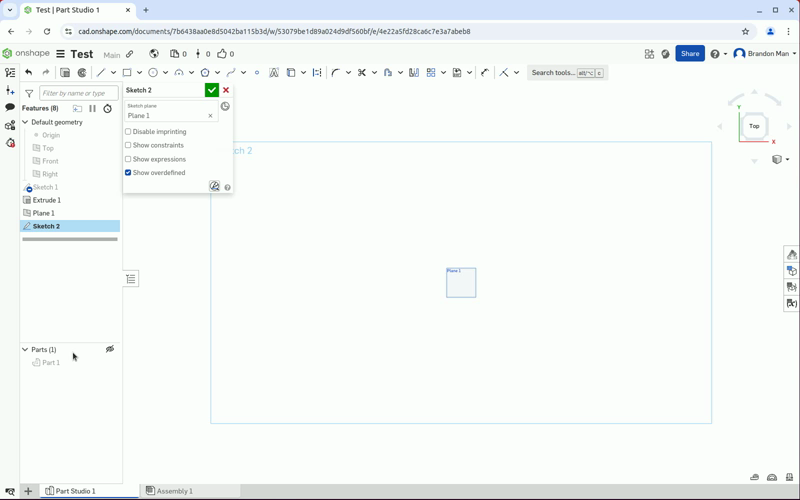
key(a)
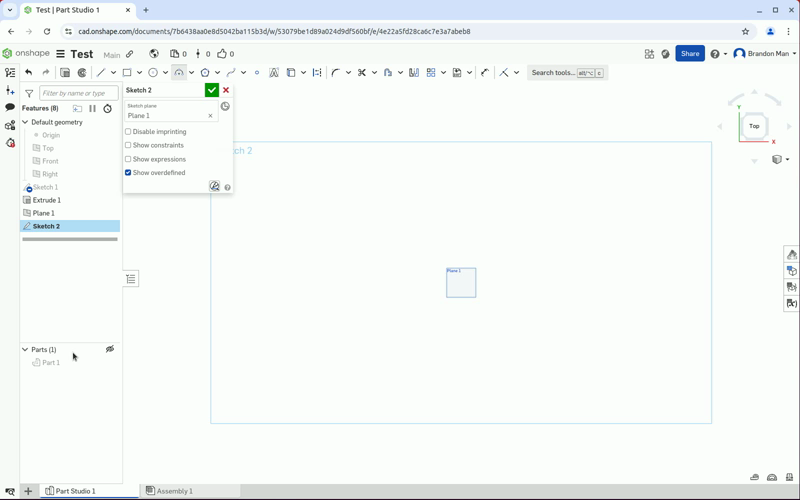
key_down(shift)
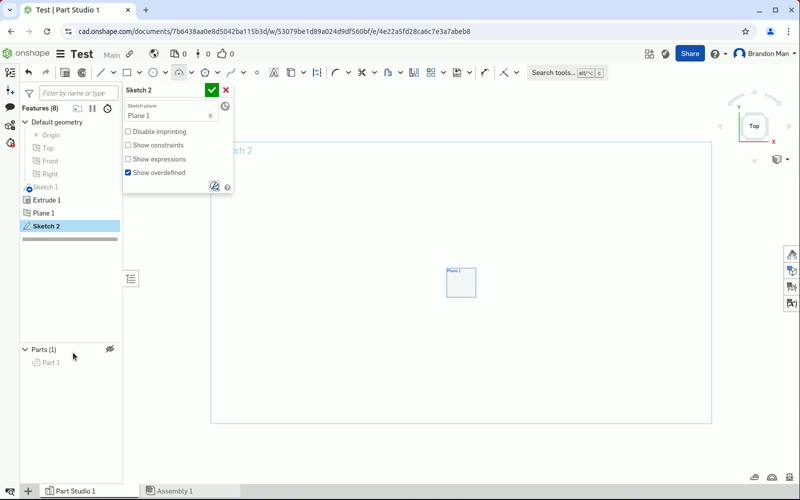
mouse_move(538, 288)
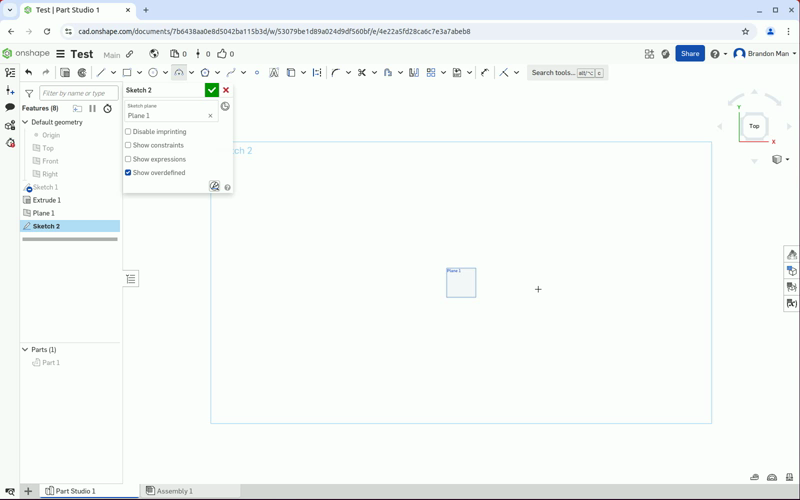
click(538, 288)
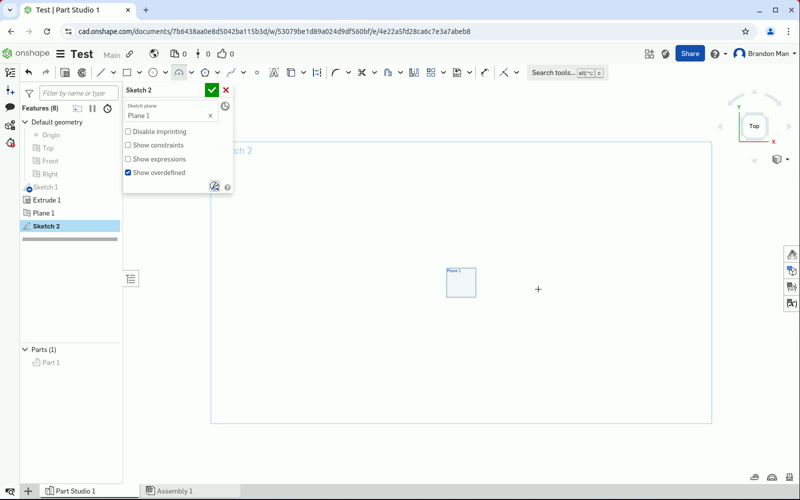
key_up(shift)
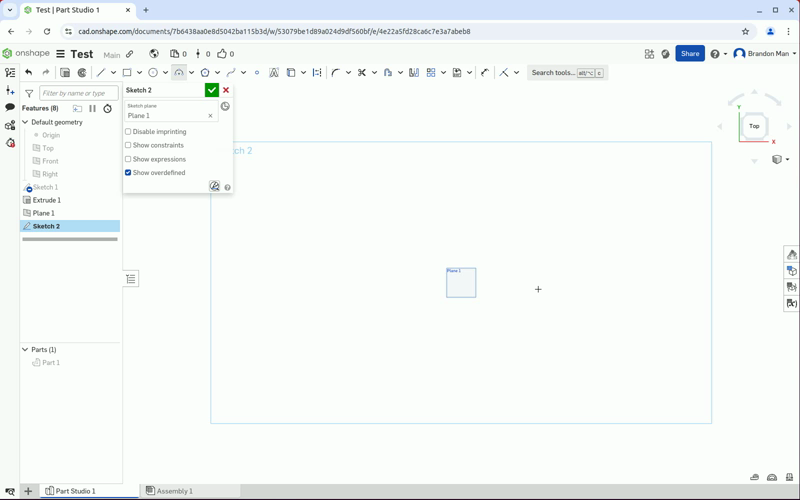
key_down(shift)
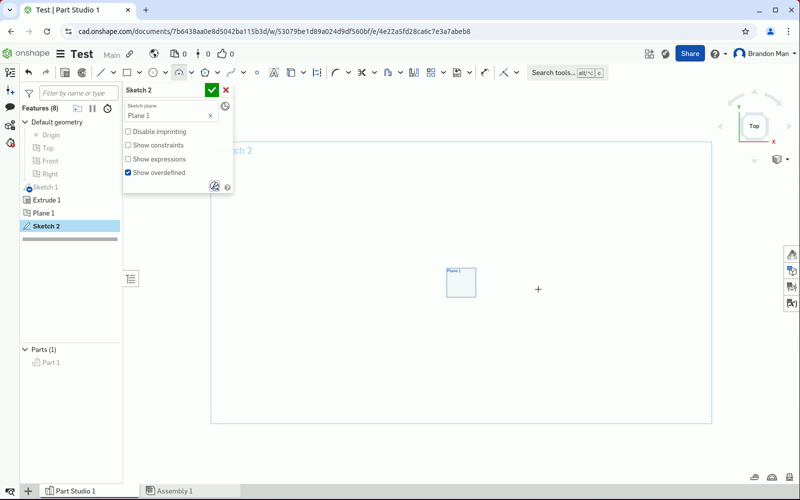
mouse_move(542, 293)
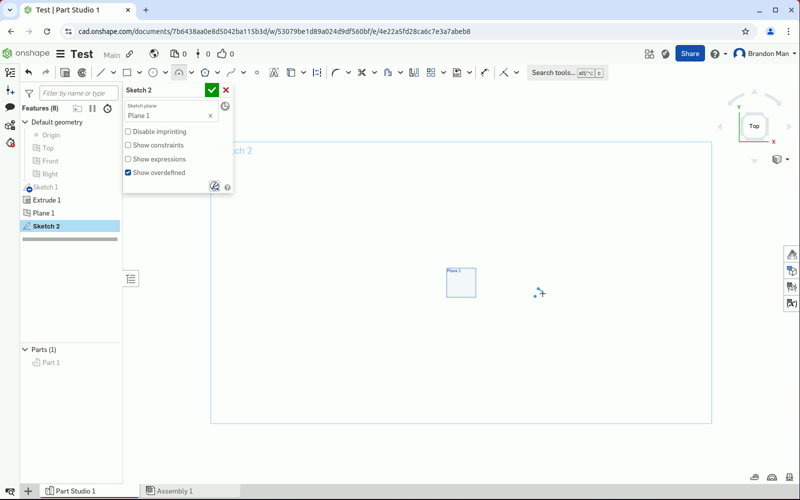
scroll(6)
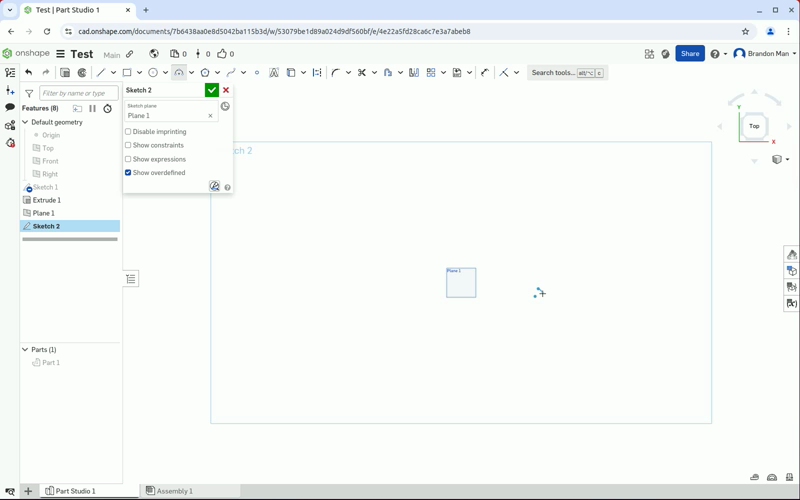
scroll(6)
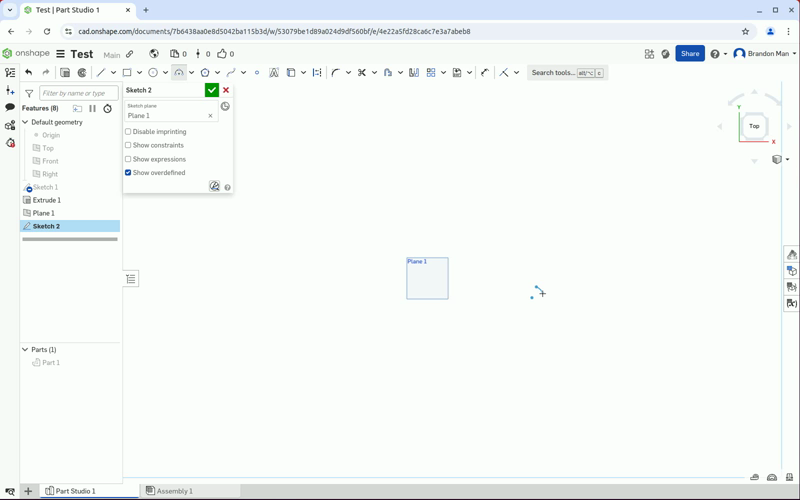
scroll(6)
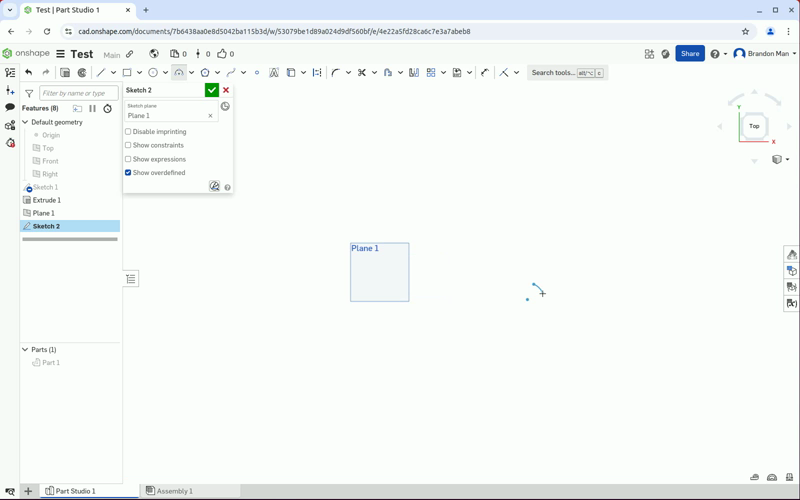
scroll(6)
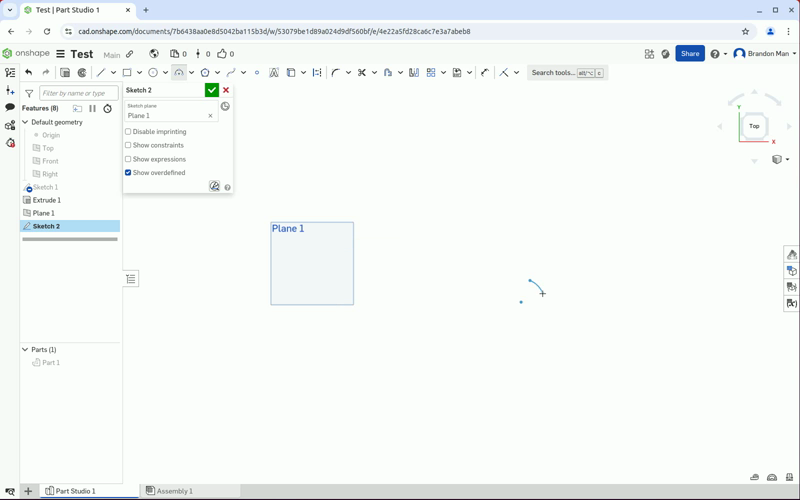
scroll(6)
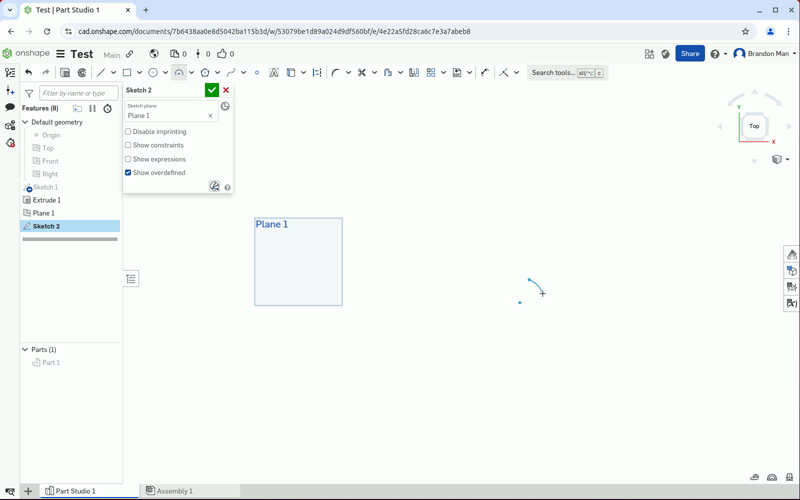
scroll(6)
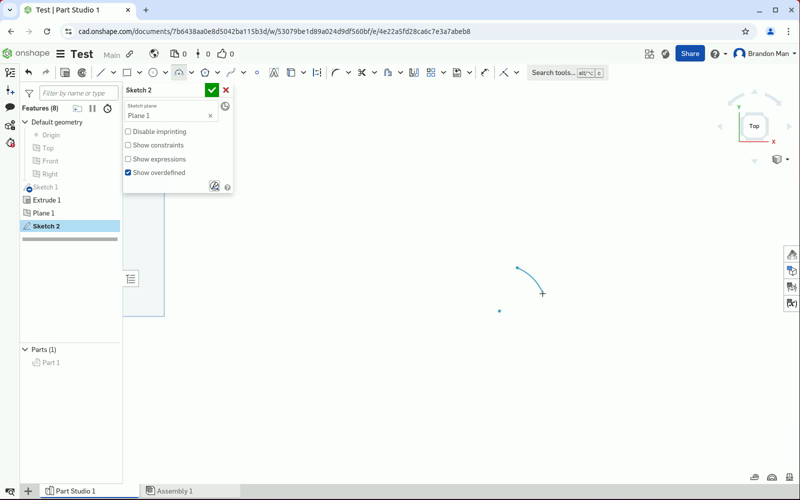
scroll(6)
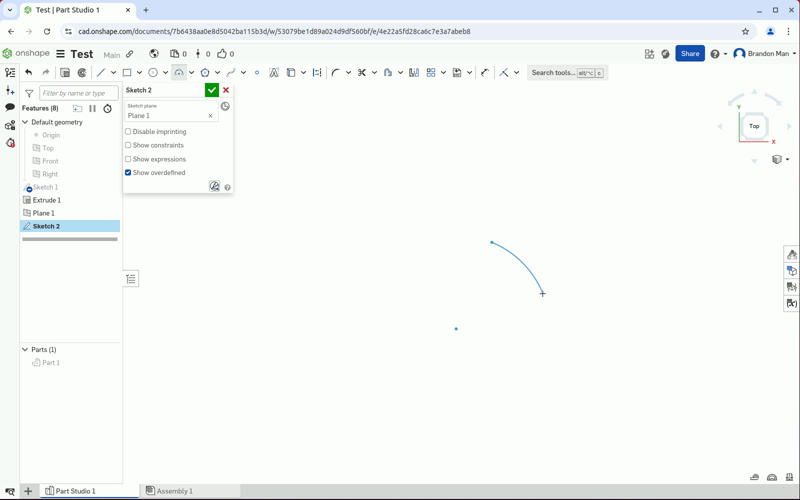
click(542, 293)
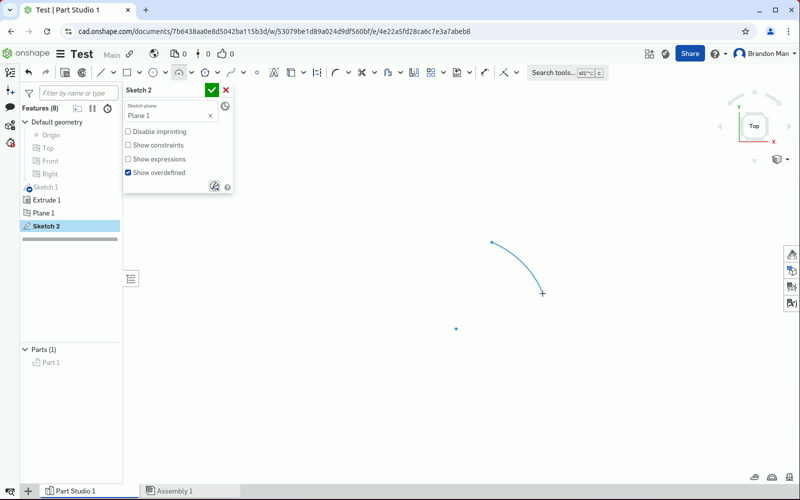
scroll(-6)
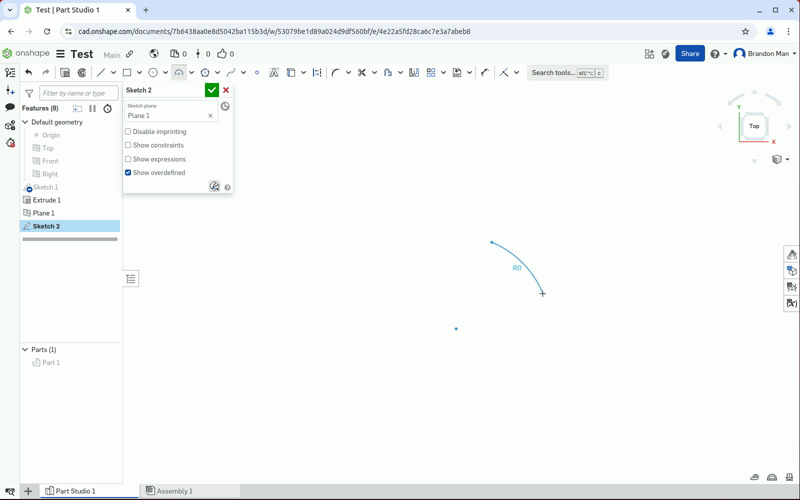
scroll(-6)
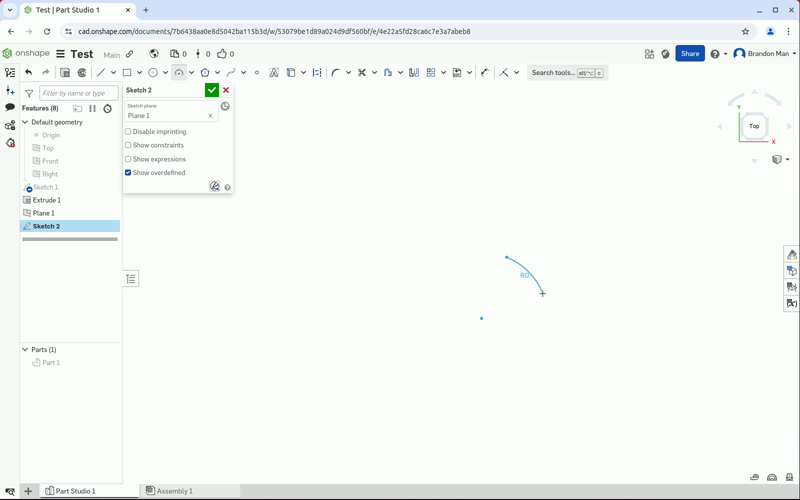
scroll(-6)
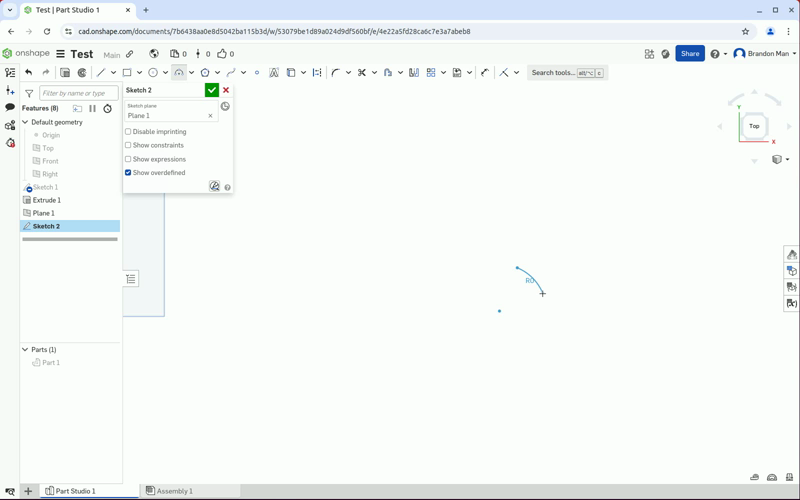
scroll(-6)
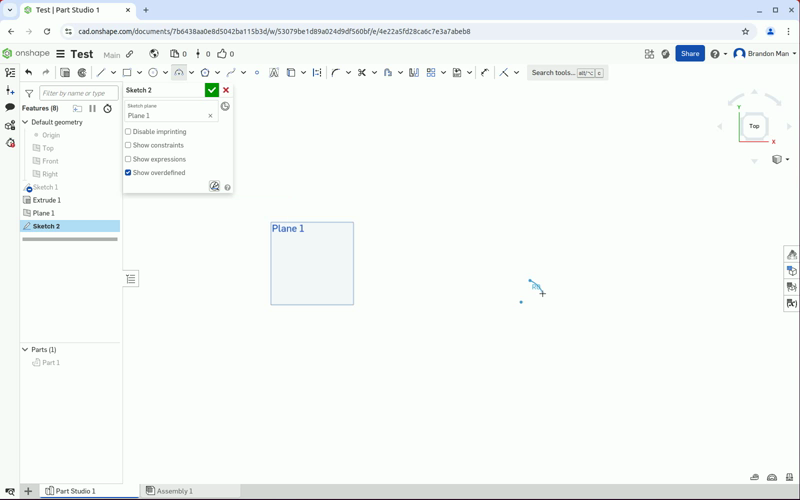
scroll(-6)
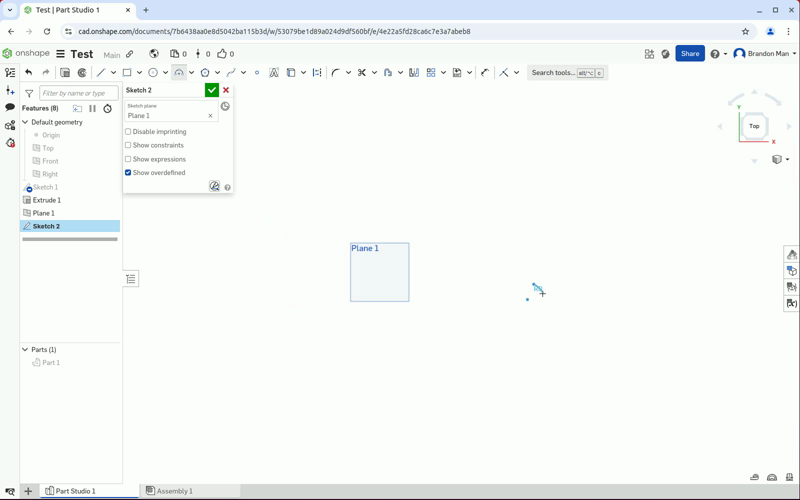
scroll(-6)
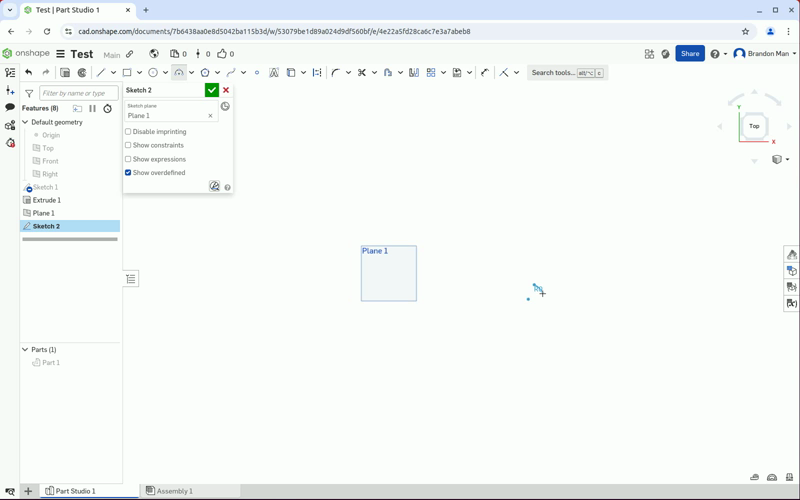
scroll(-6)
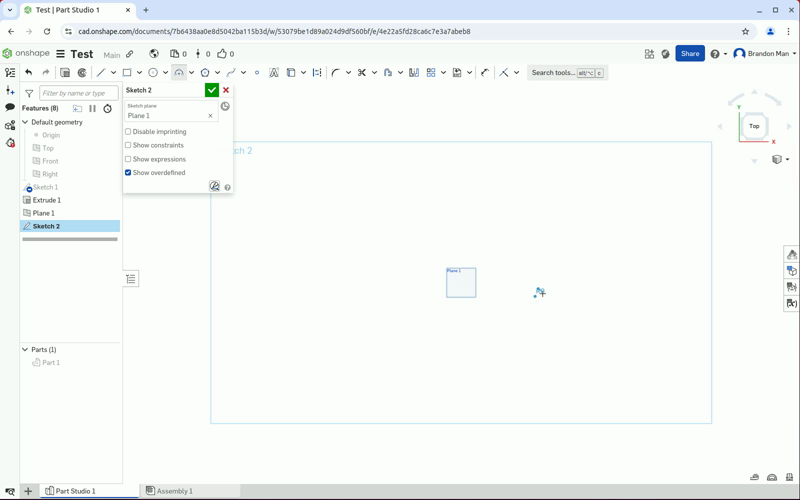
mouse_move(539, 291)
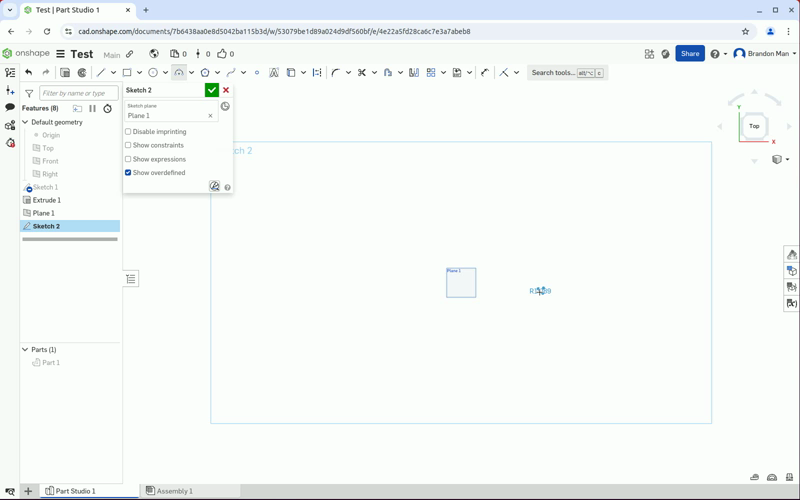
scroll(6)
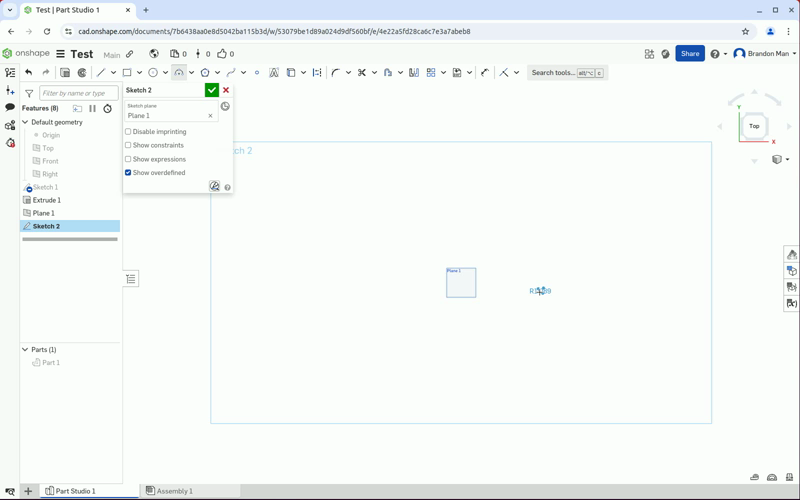
scroll(6)
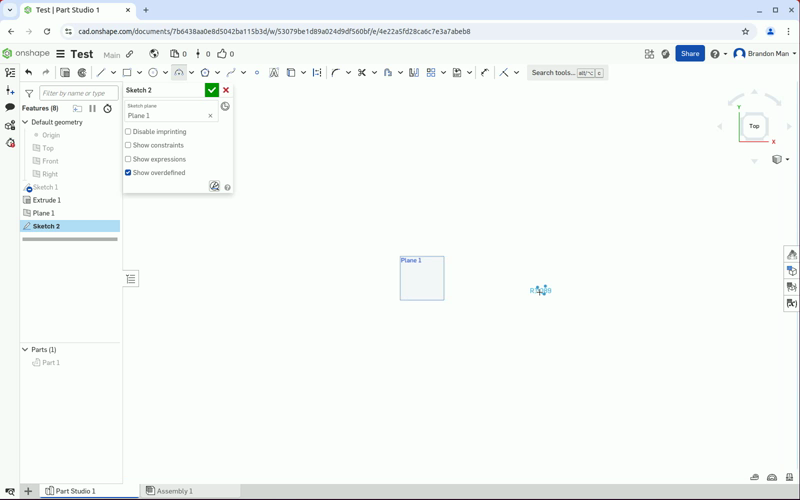
scroll(6)
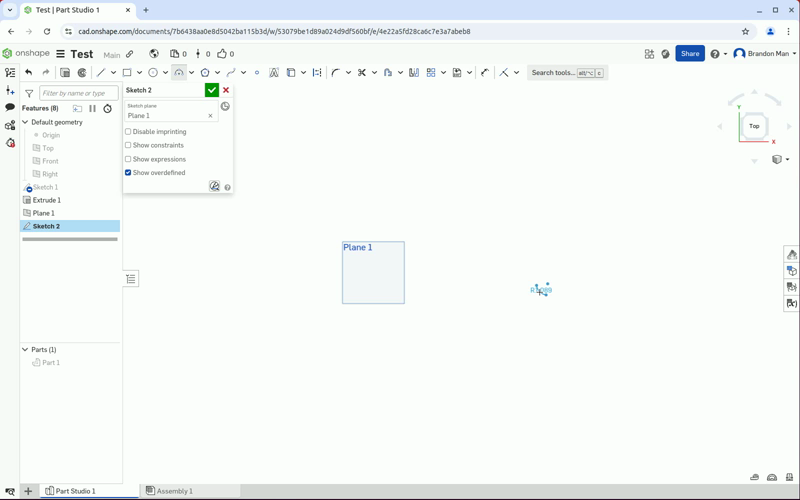
scroll(6)
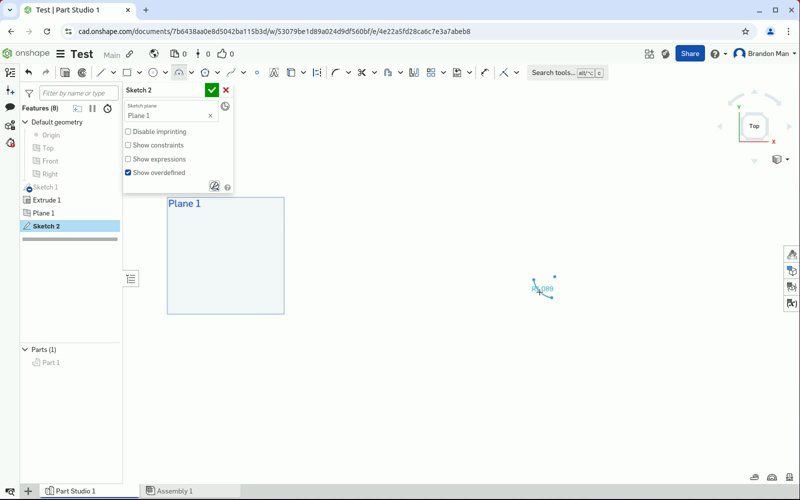
scroll(6)
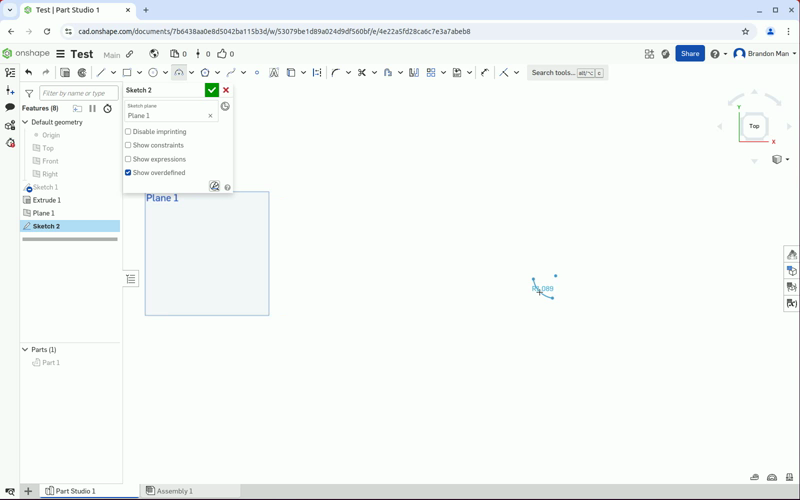
scroll(6)
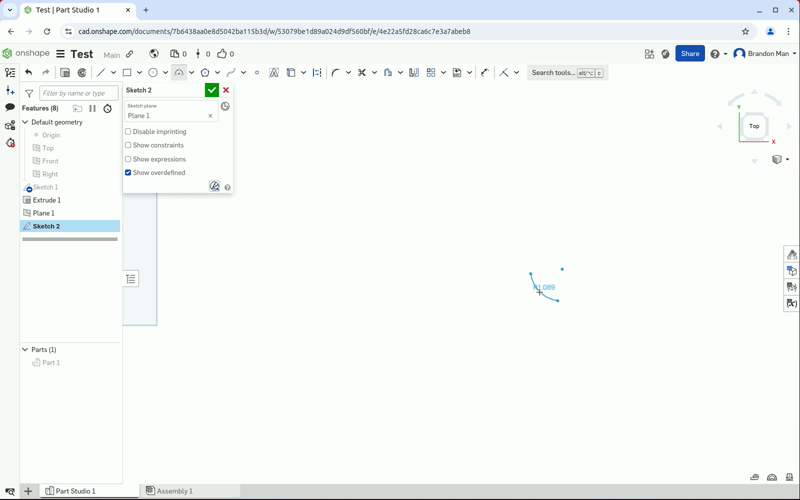
scroll(6)
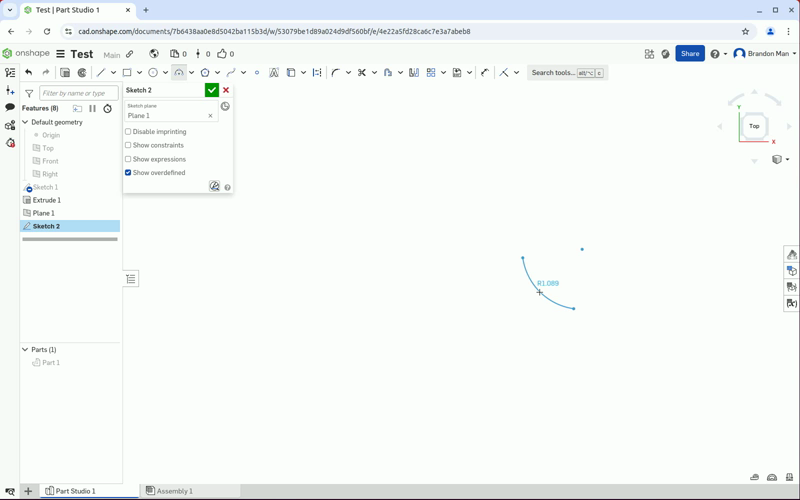
click(539, 291)
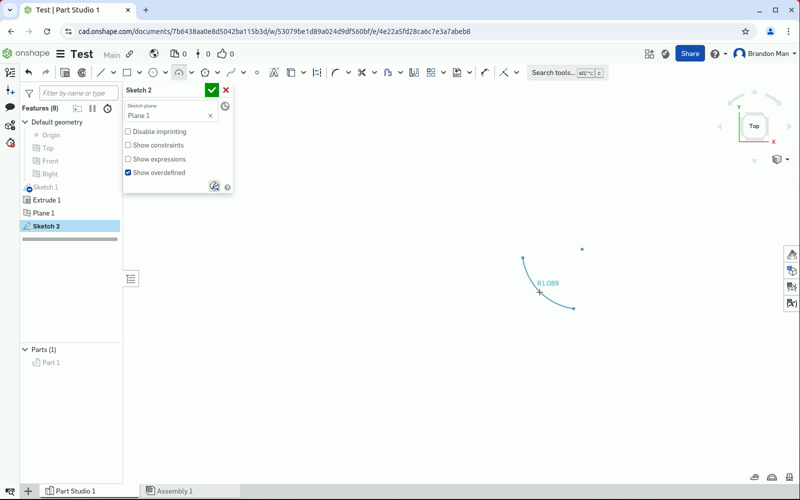
scroll(-6)
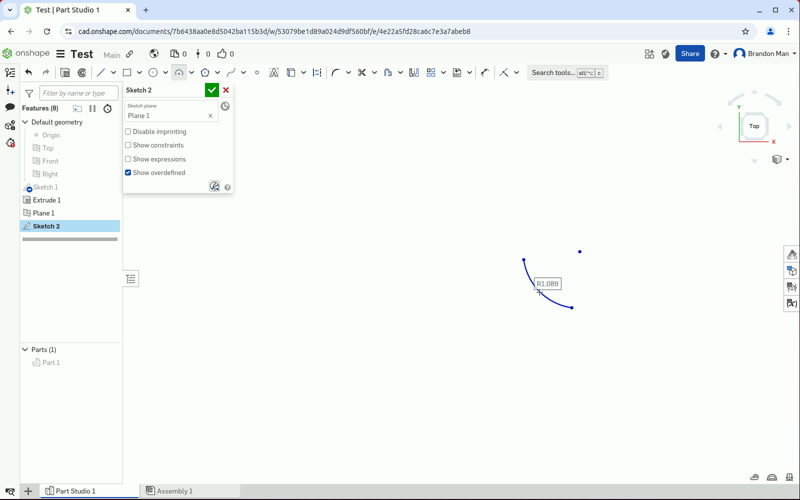
scroll(-6)
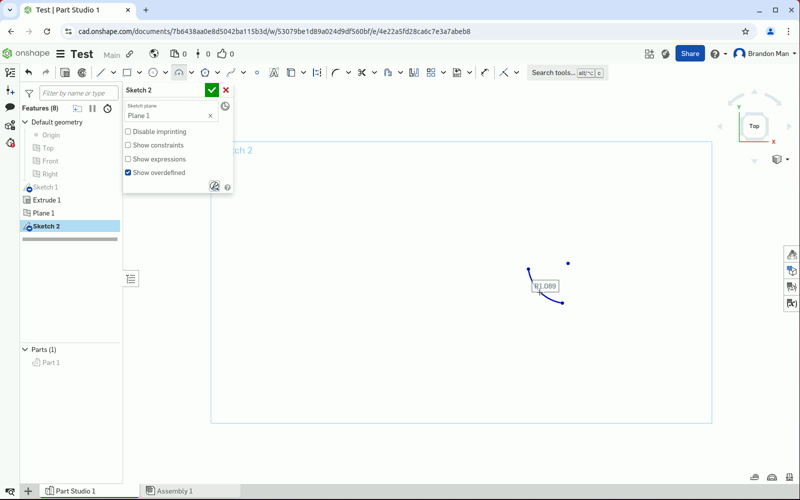
scroll(-6)
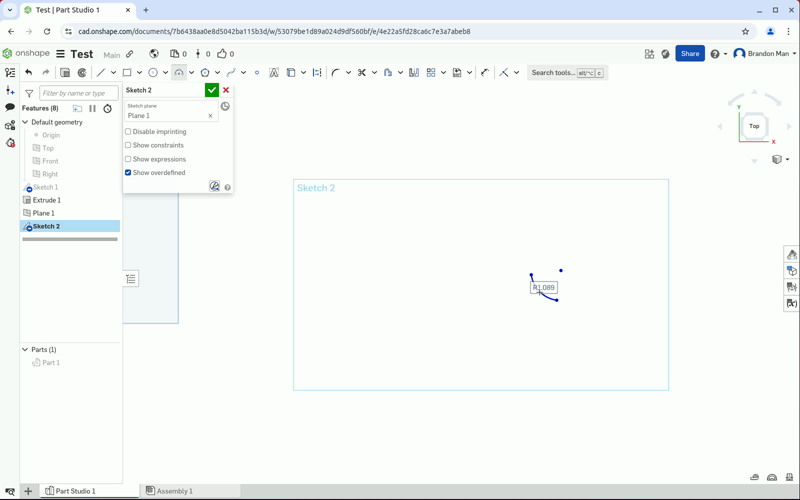
scroll(-6)
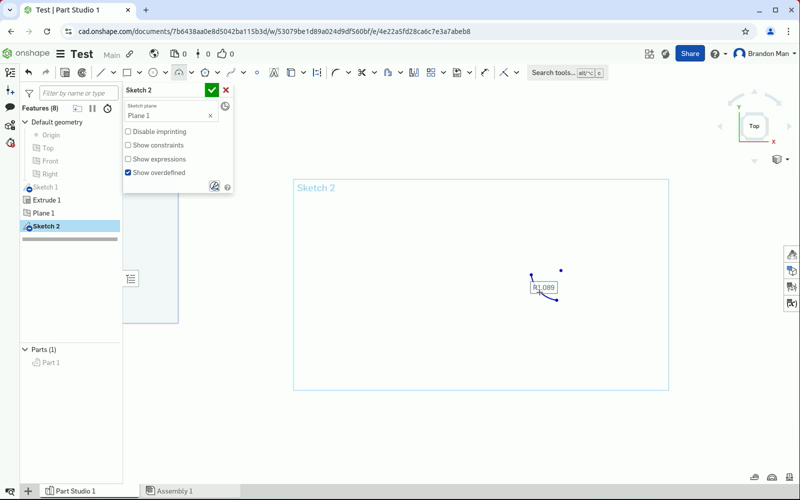
scroll(-6)
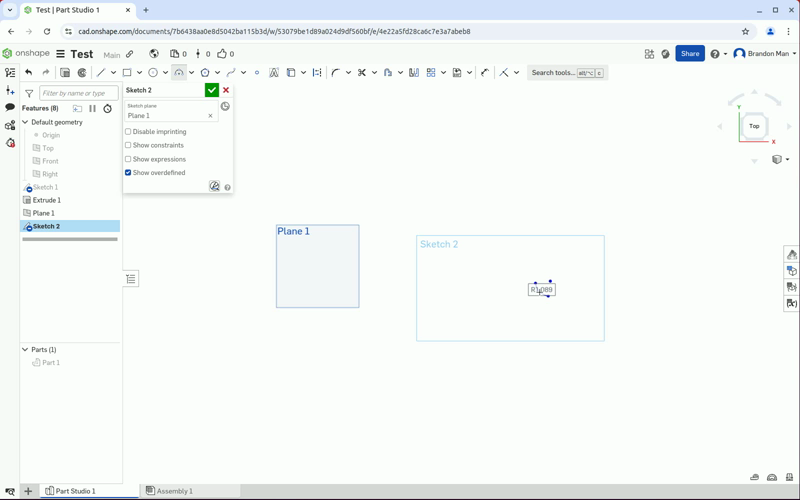
scroll(-6)
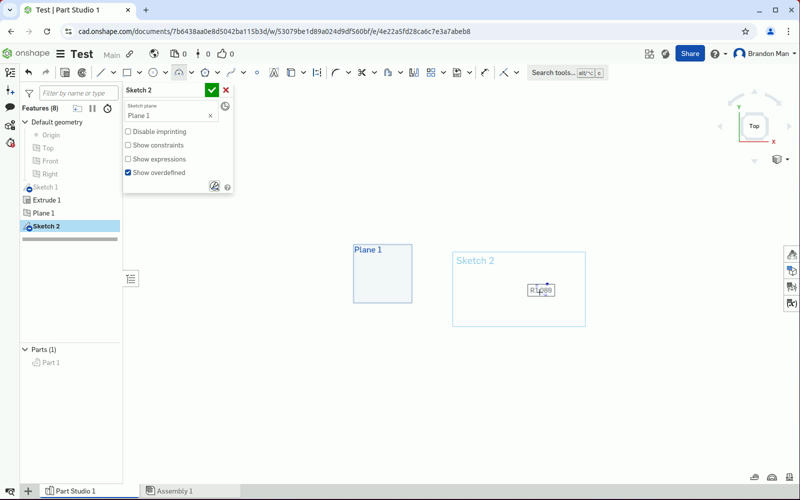
scroll(-6)
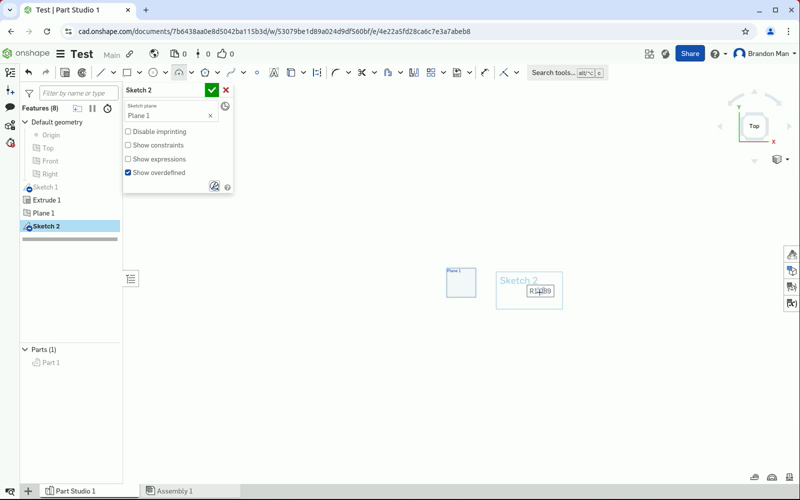
key_up(shift)
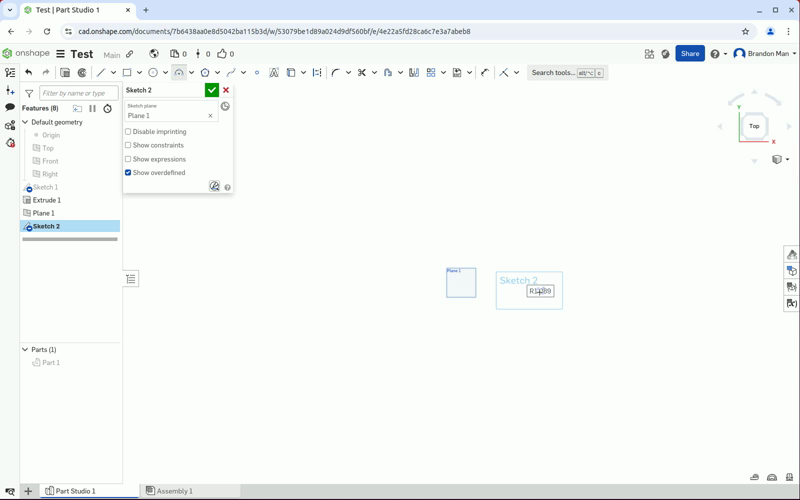
key(esc)
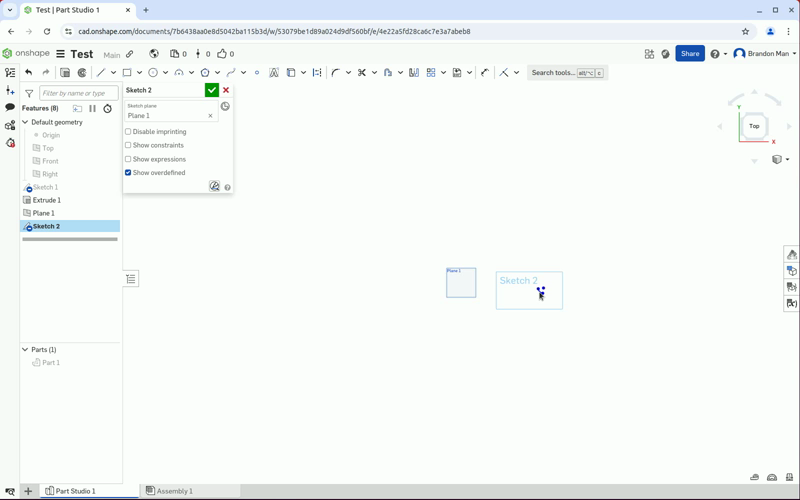
key(l)
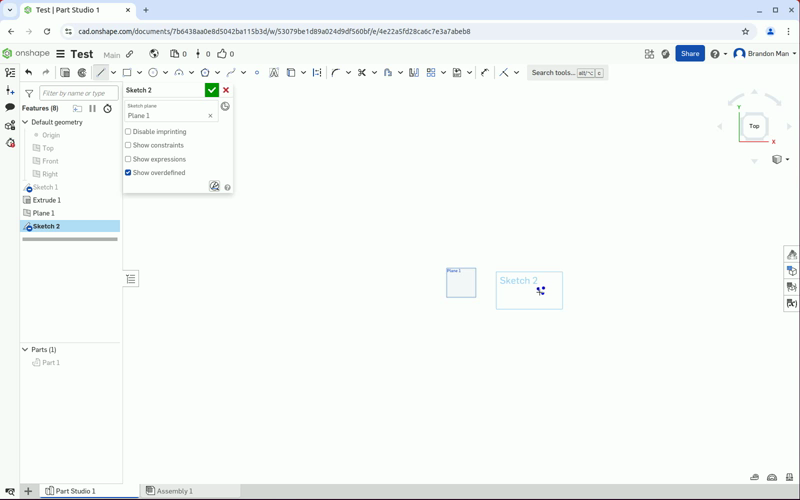
mouse_move(542, 293)
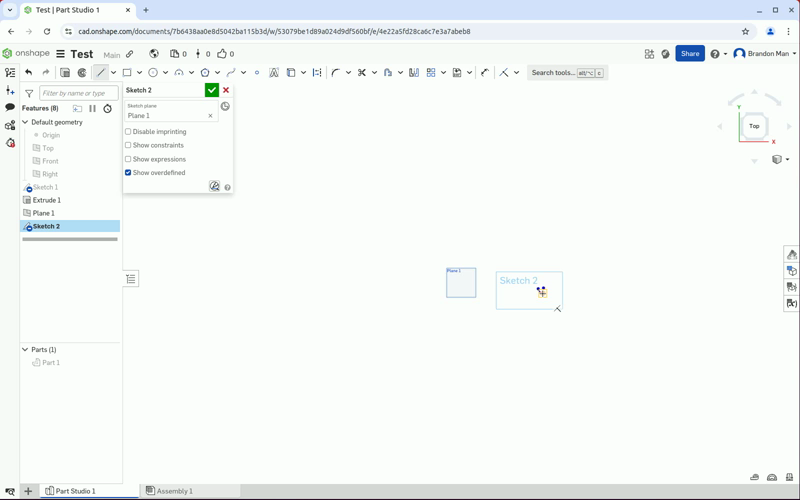
scroll(6)
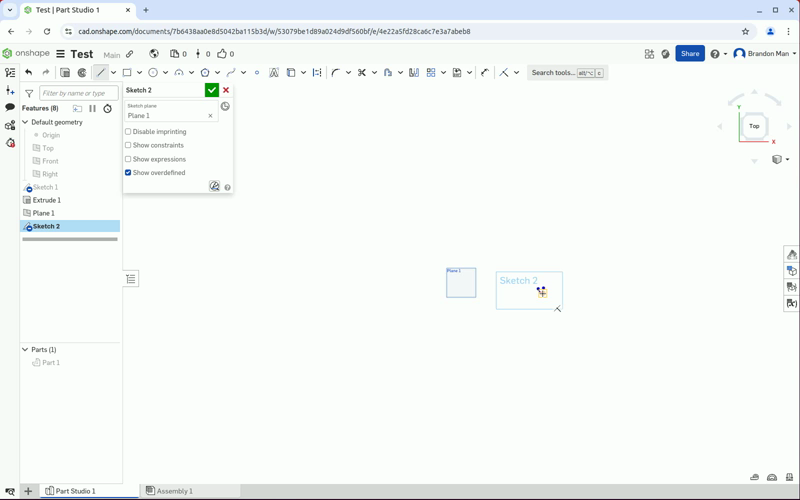
scroll(6)
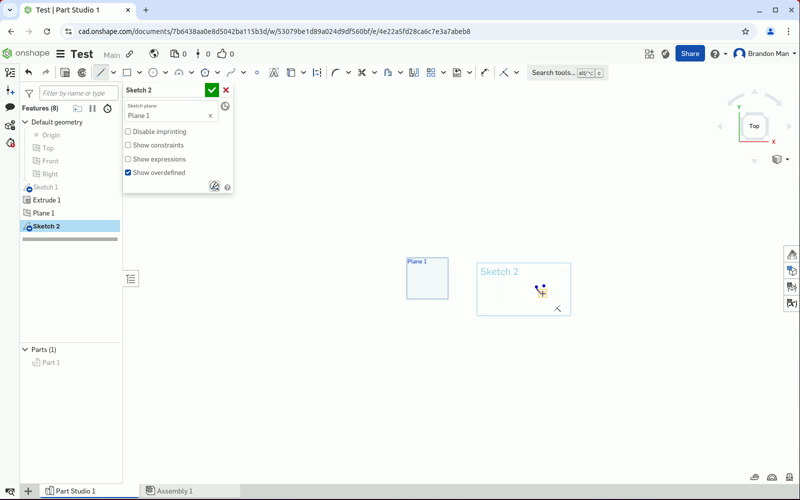
scroll(6)
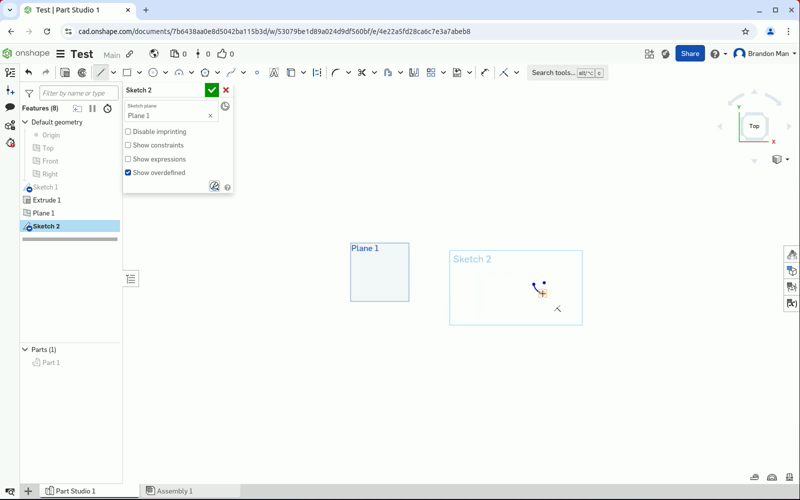
scroll(6)
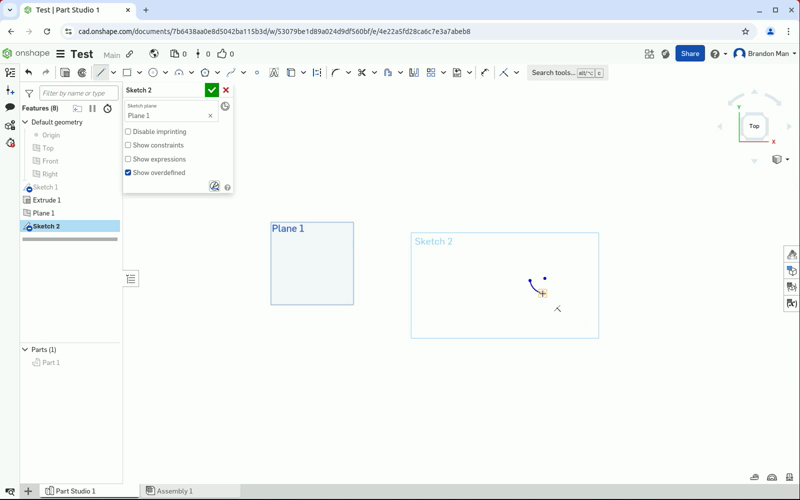
scroll(6)
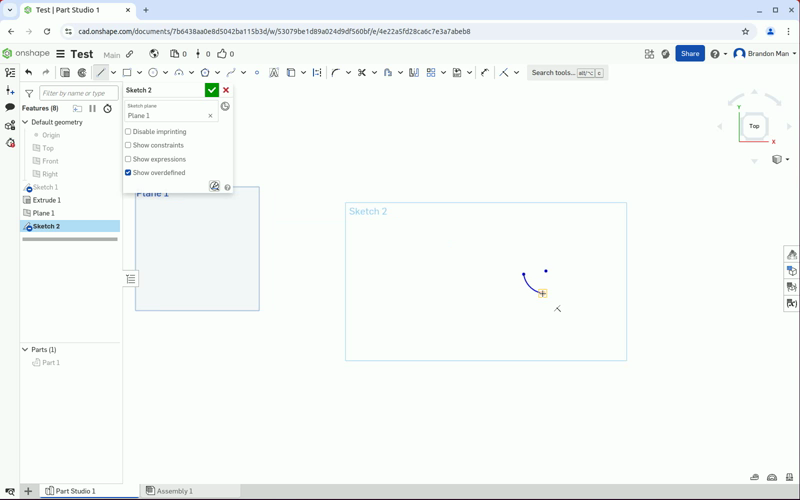
scroll(6)
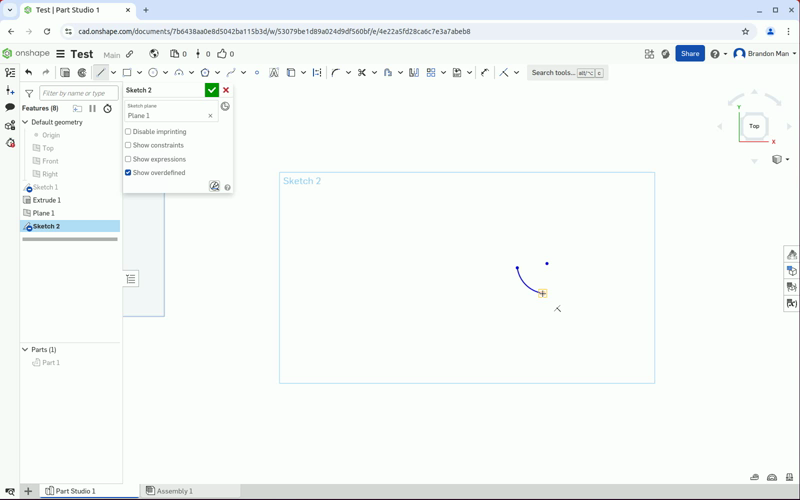
scroll(6)
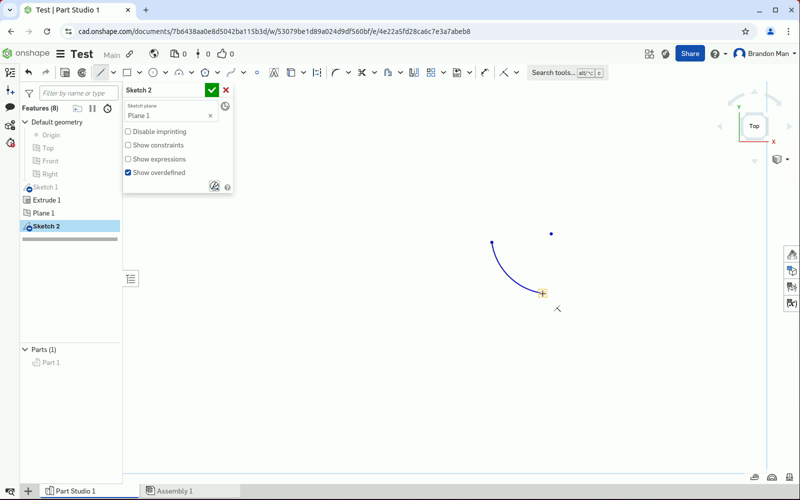
click(542, 293)
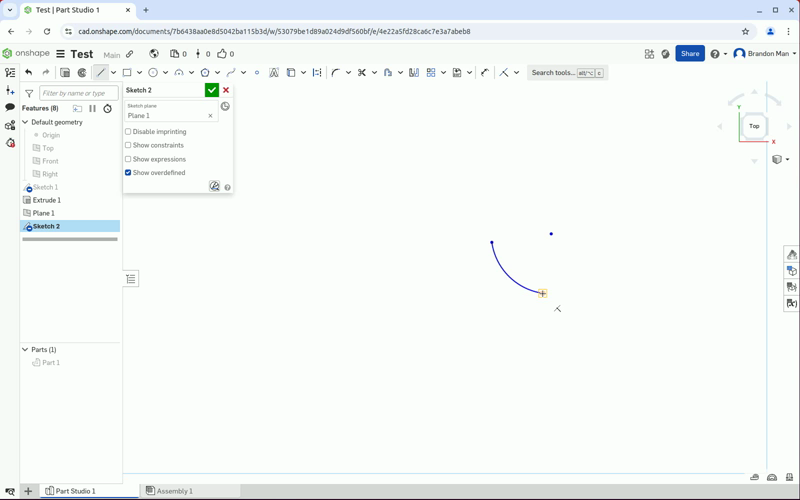
scroll(-6)
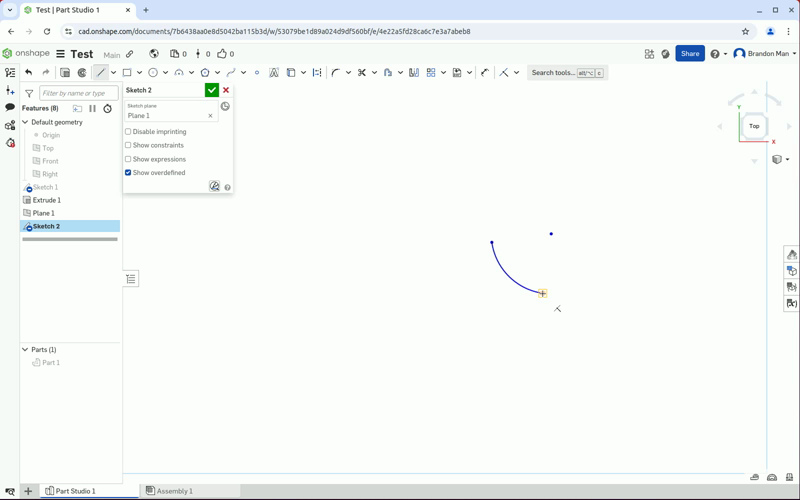
scroll(-6)
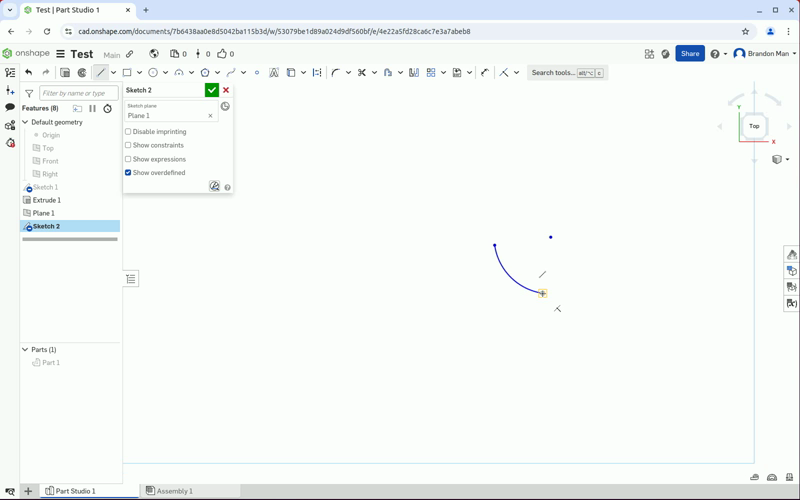
scroll(-6)
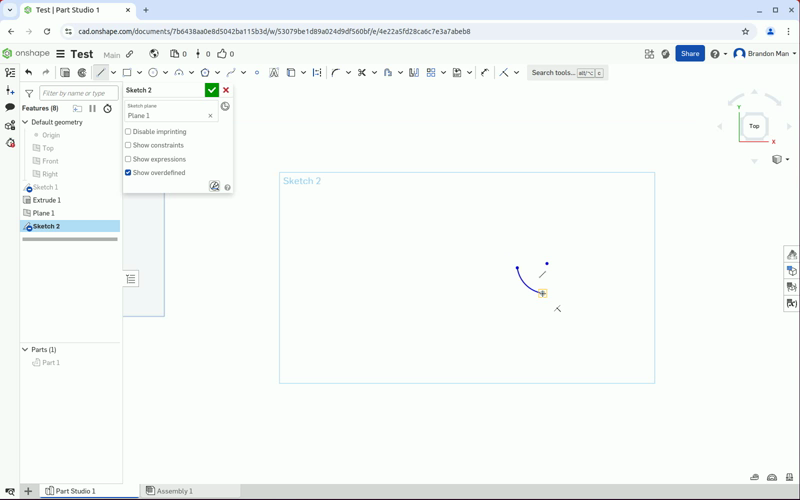
scroll(-6)
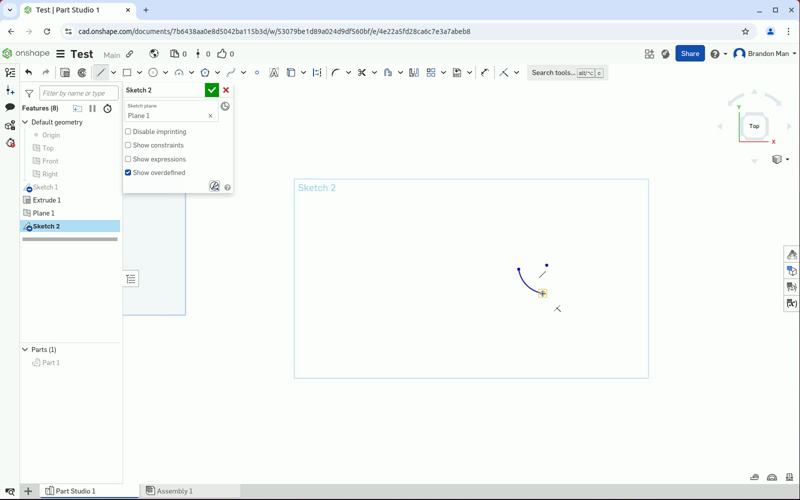
scroll(-6)
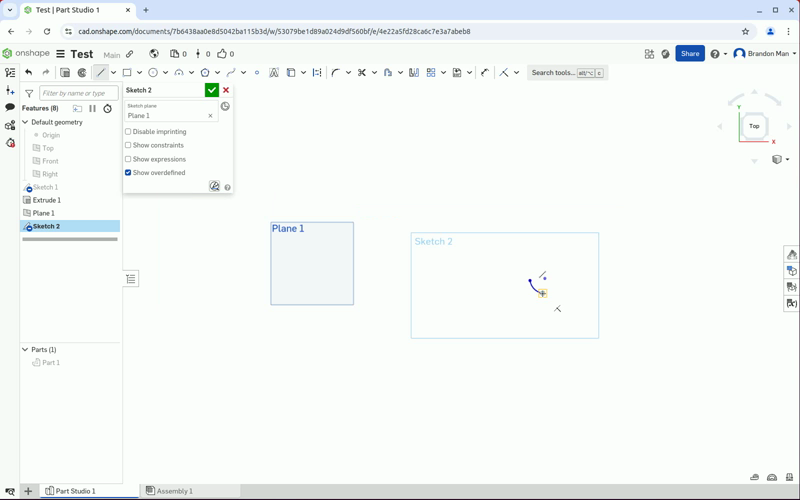
scroll(-6)
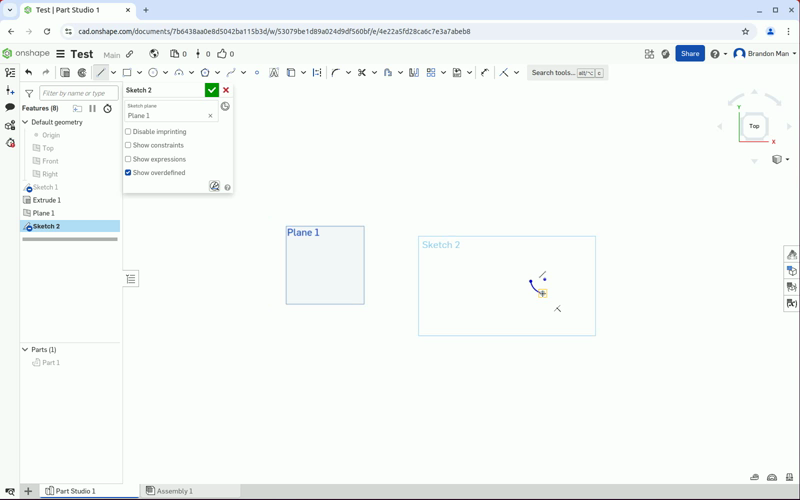
scroll(-6)
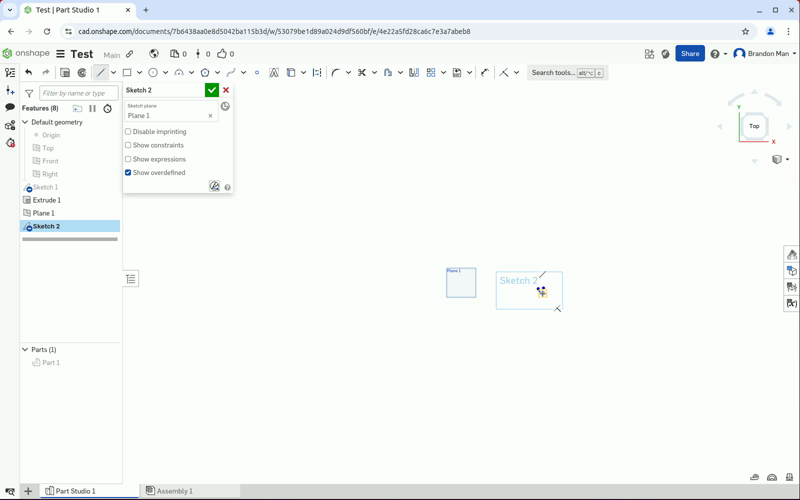
key_down(shift)
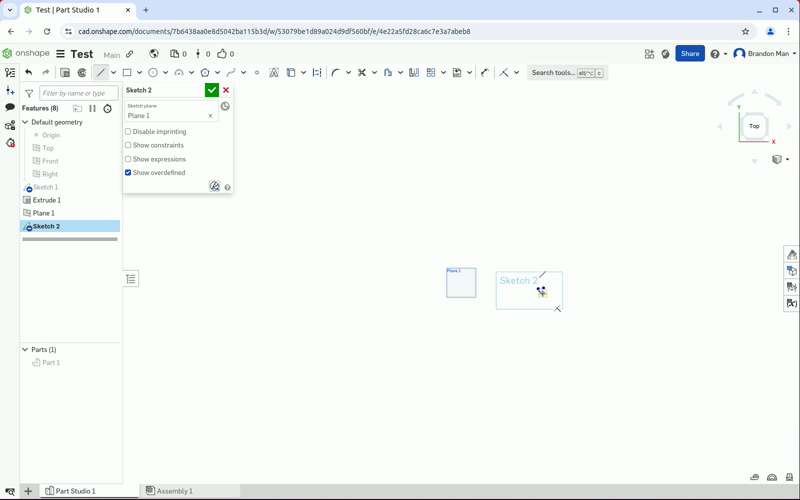
mouse_move(572, 293)
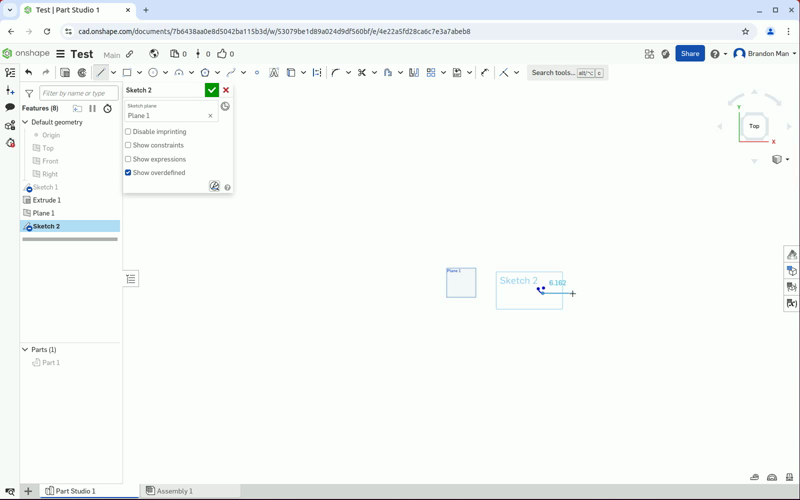
mouse_move(554, 293)
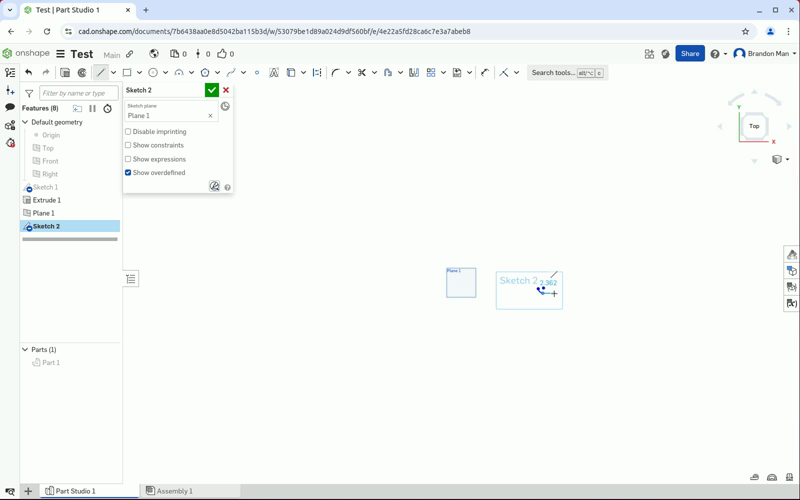
click(554, 293)
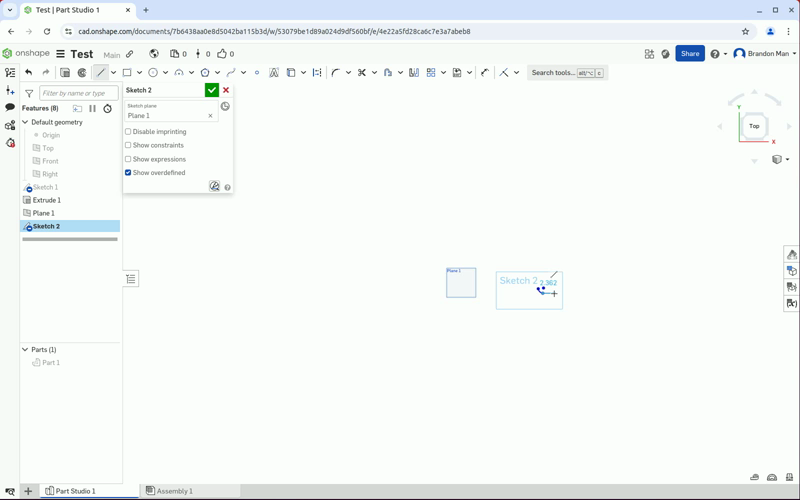
key_up(shift)
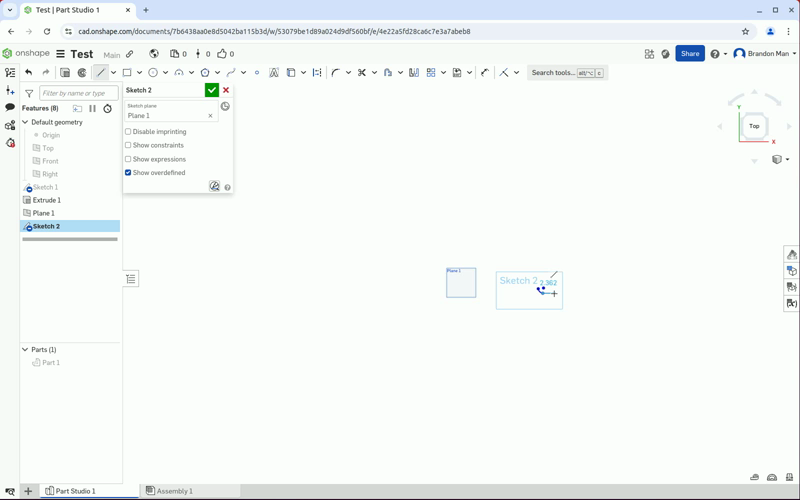
key(esc)
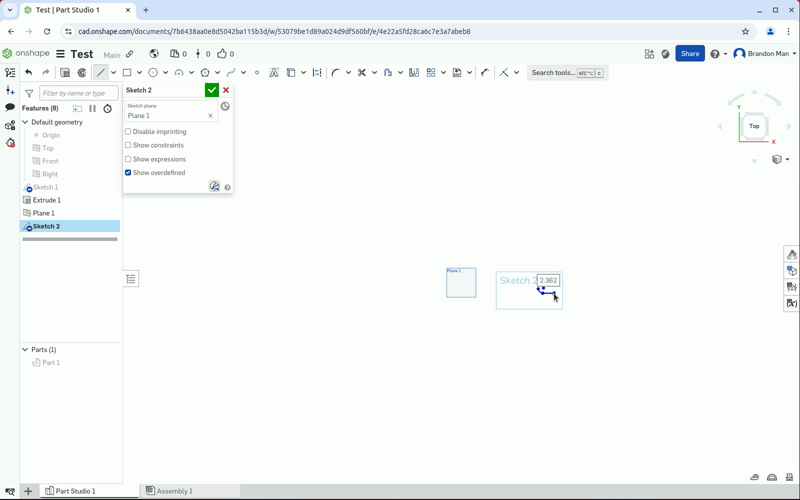
key(a)
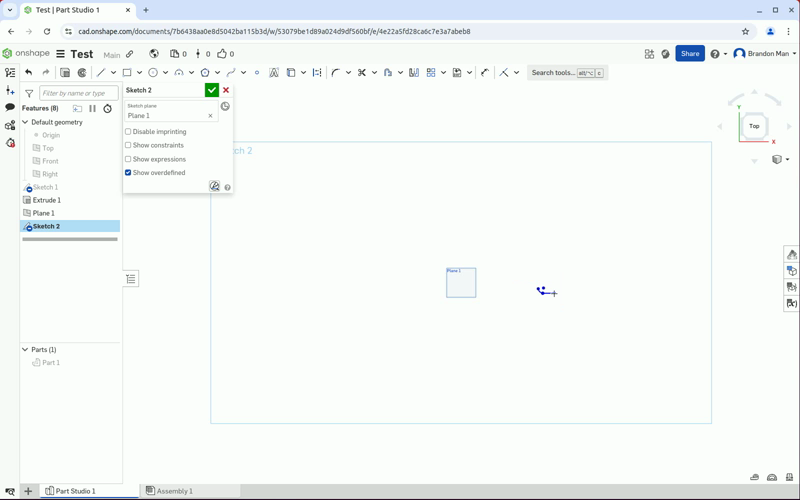
mouse_move(554, 293)
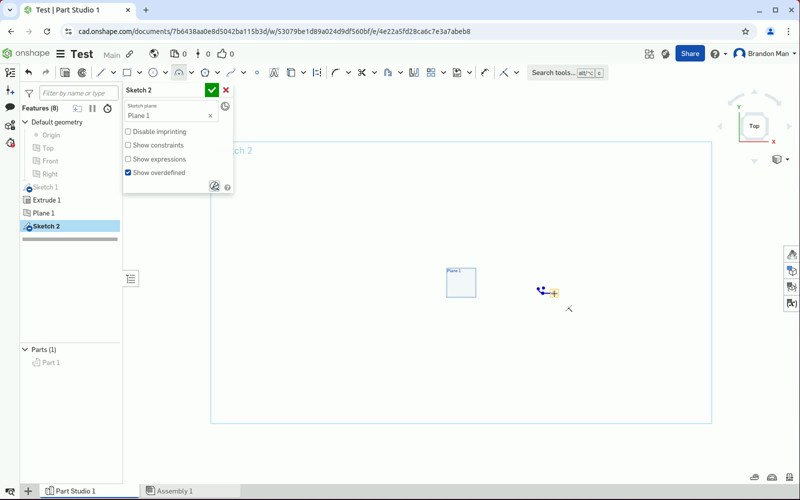
click(554, 293)
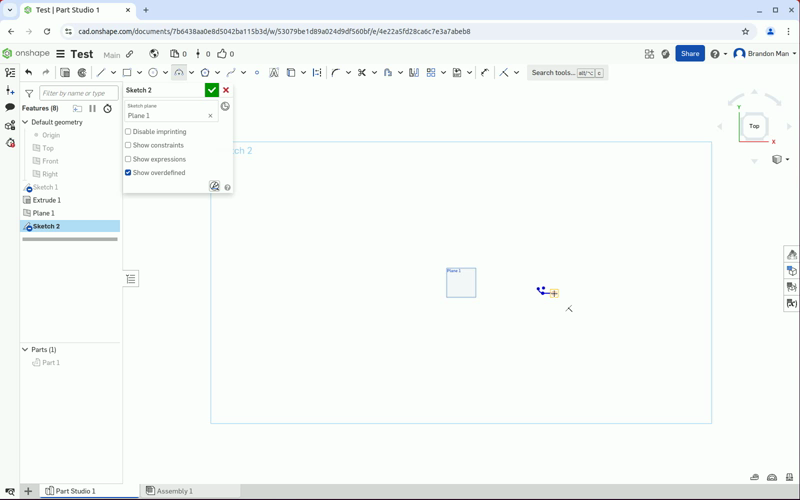
key_down(shift)
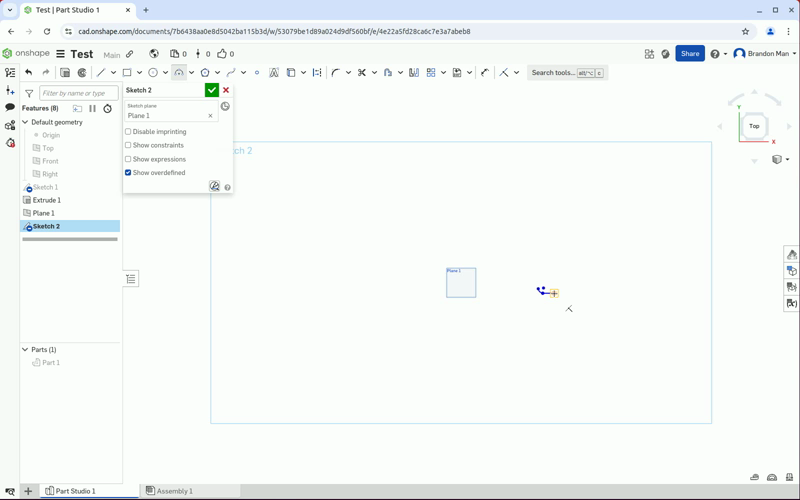
mouse_move(559, 288)
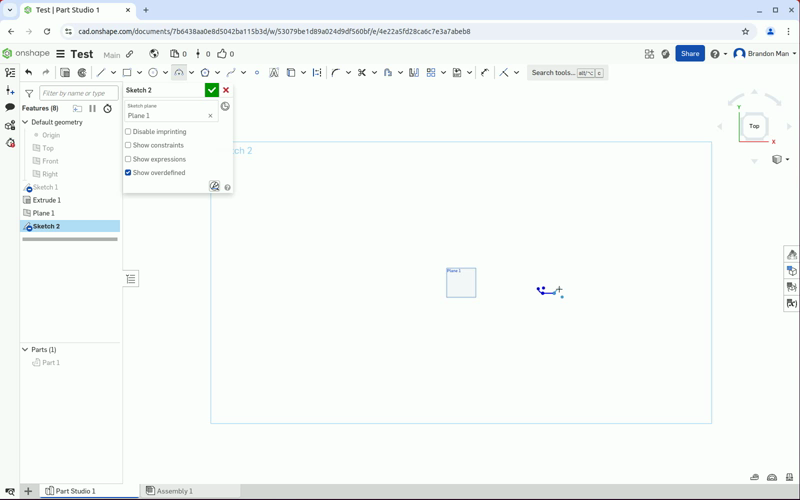
scroll(6)
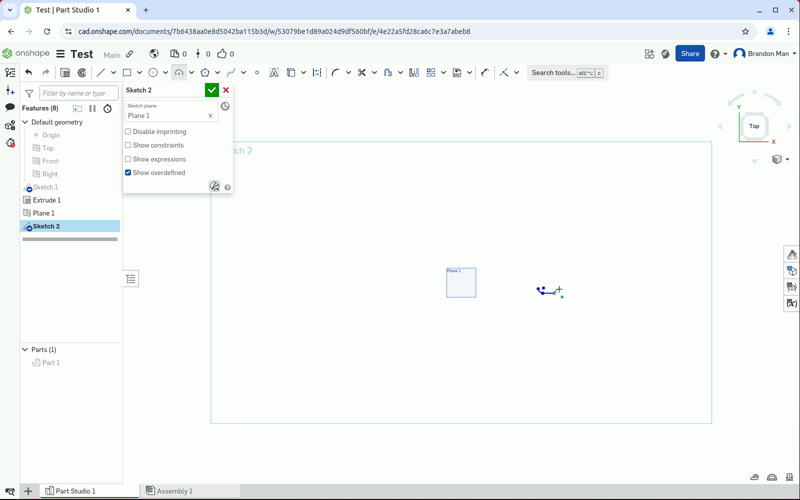
scroll(6)
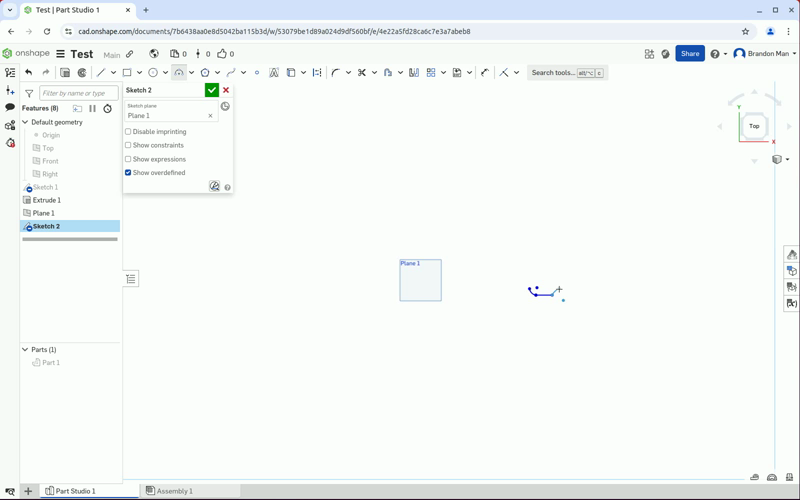
scroll(6)
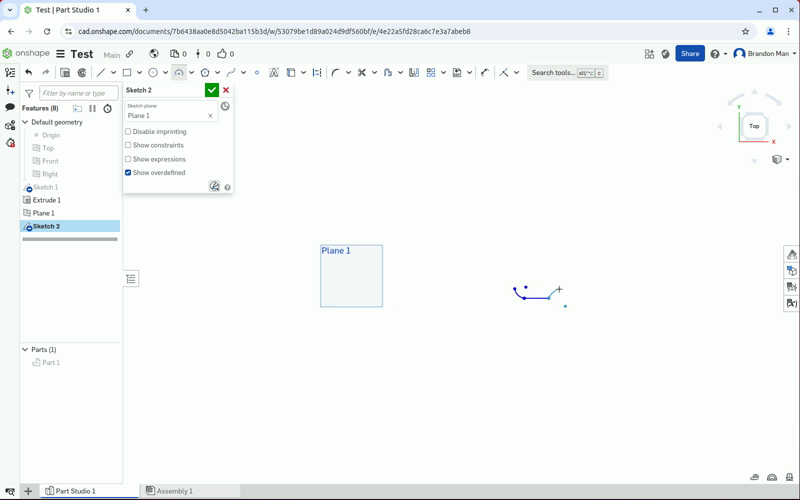
scroll(6)
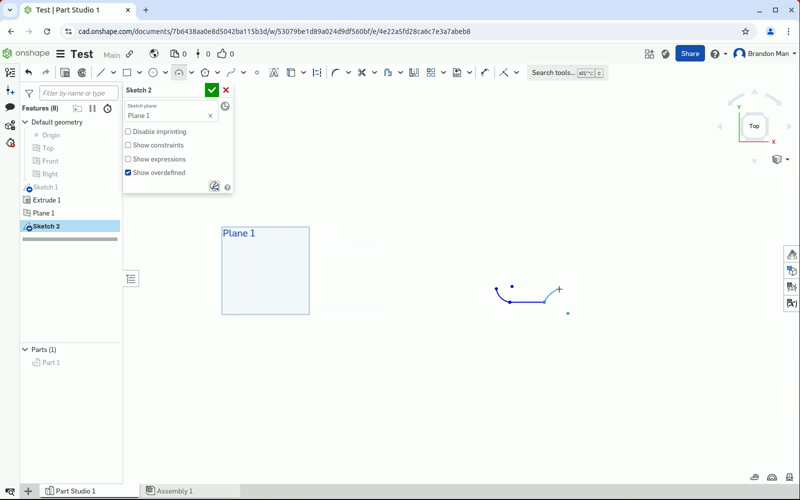
scroll(6)
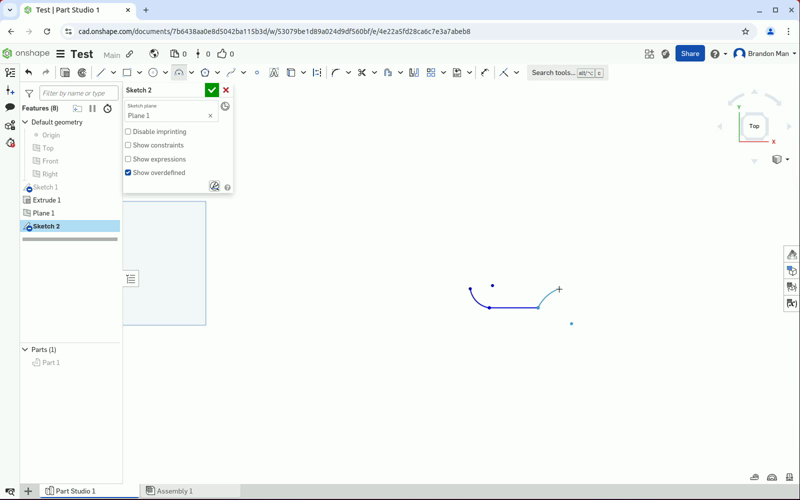
scroll(6)
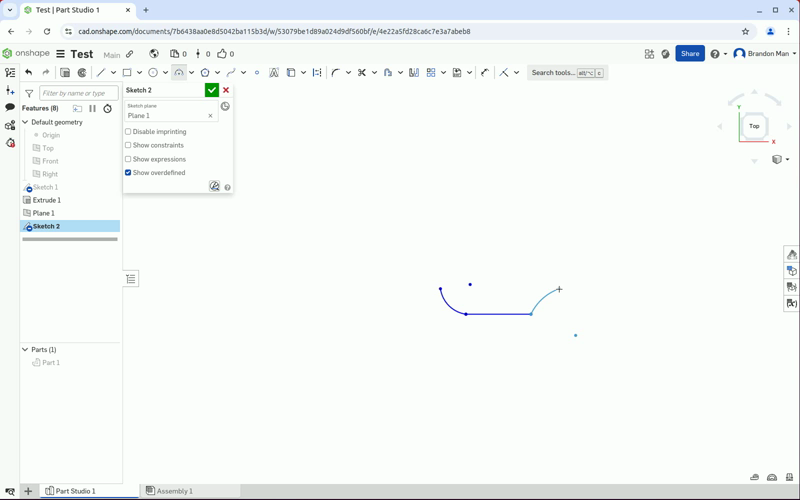
scroll(6)
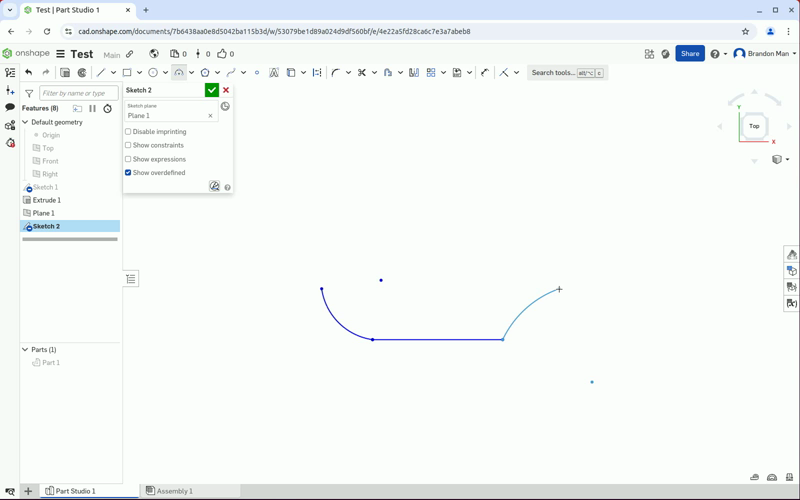
click(559, 288)
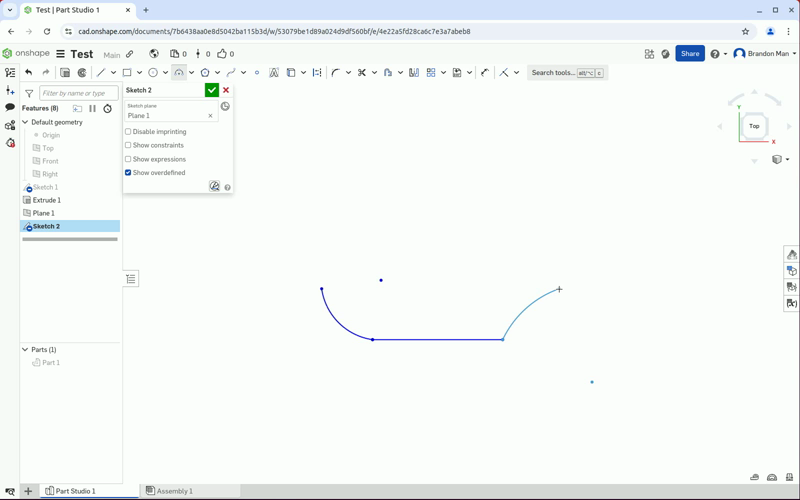
scroll(-6)
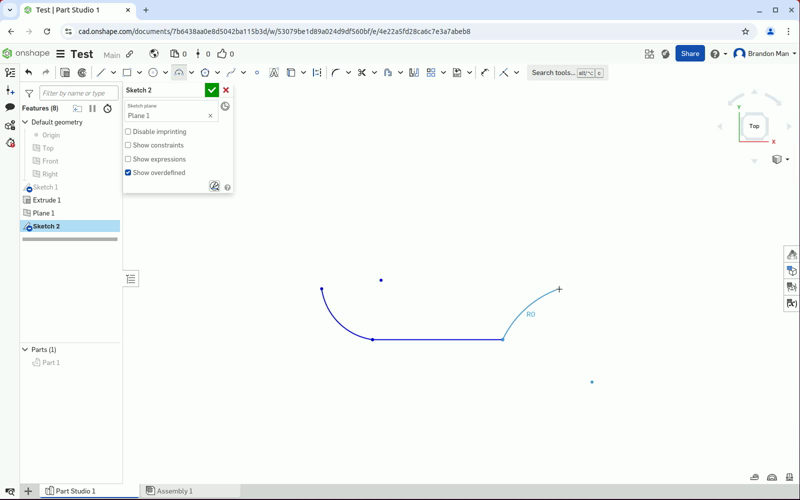
scroll(-6)
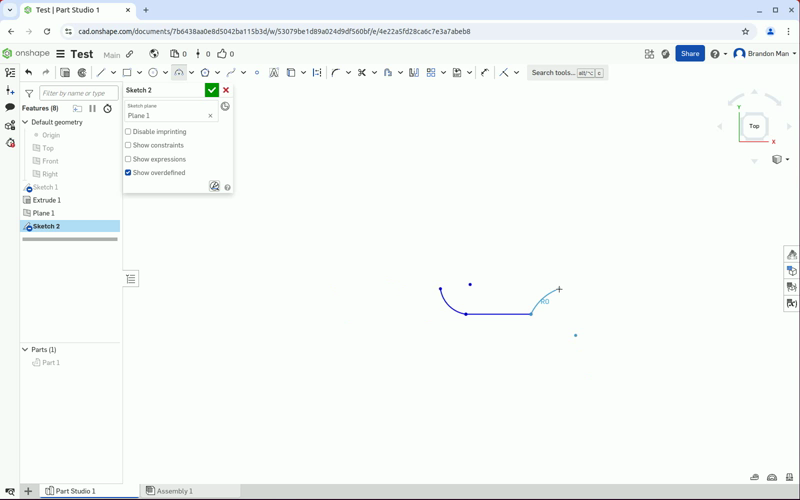
scroll(-6)
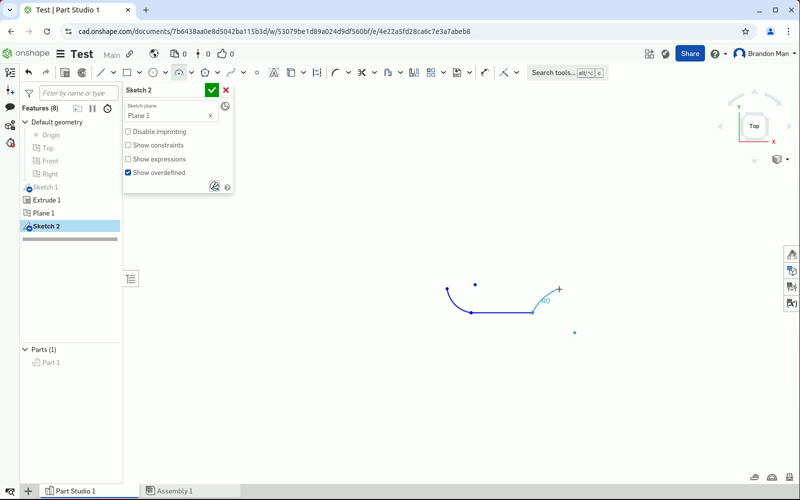
scroll(-6)
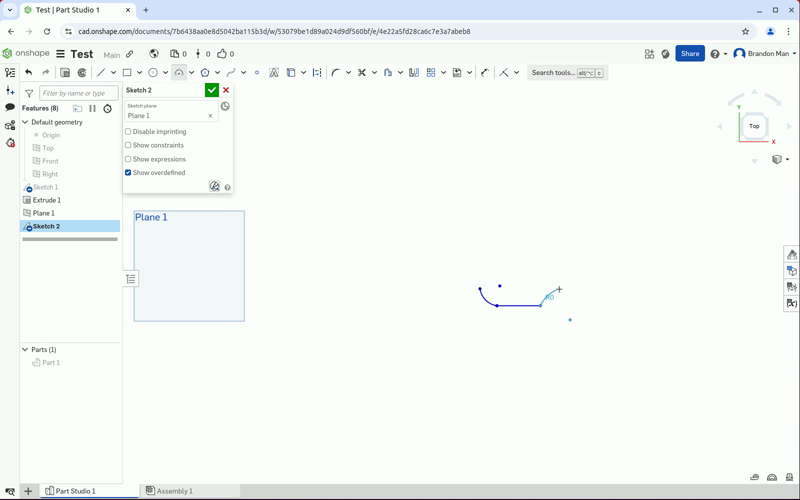
scroll(-6)
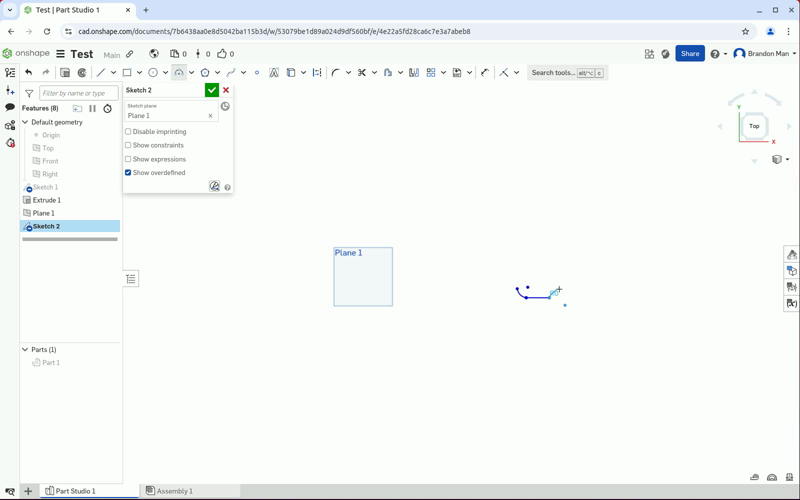
scroll(-6)
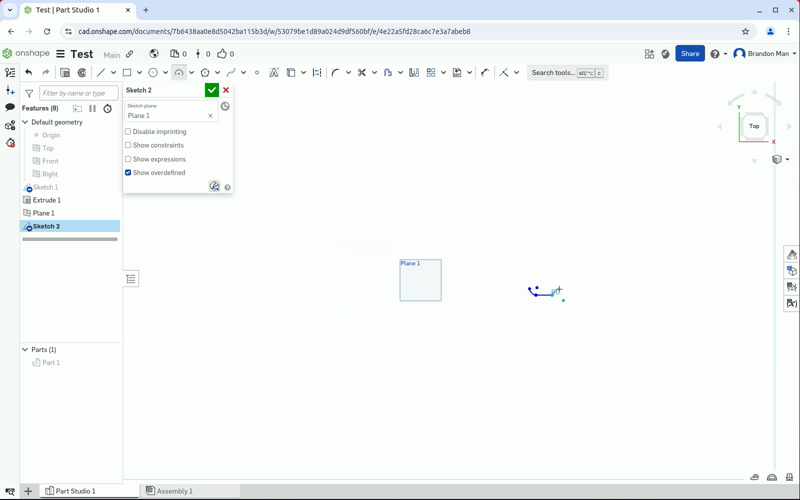
scroll(-6)
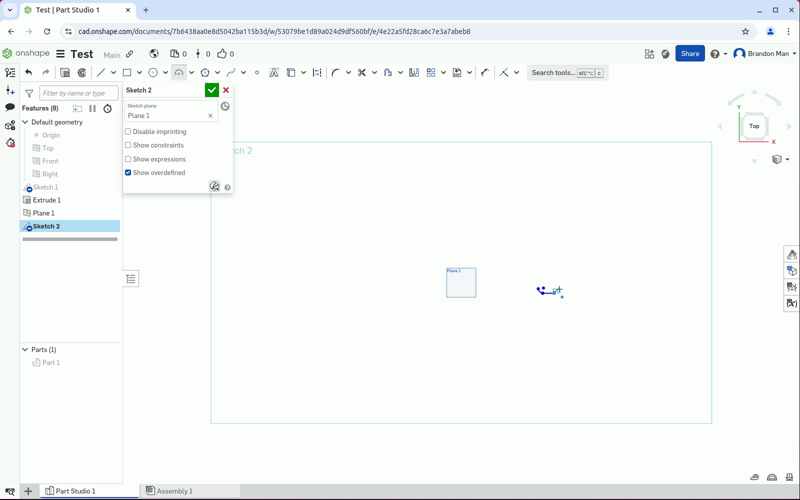
mouse_move(557, 291)
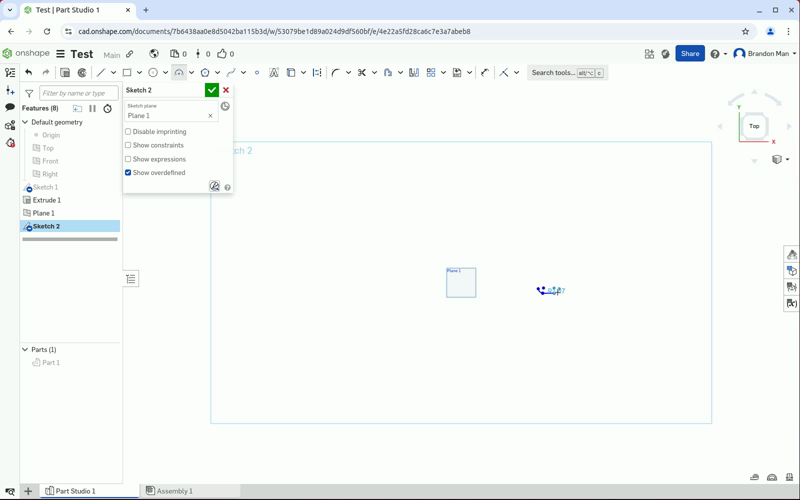
scroll(6)
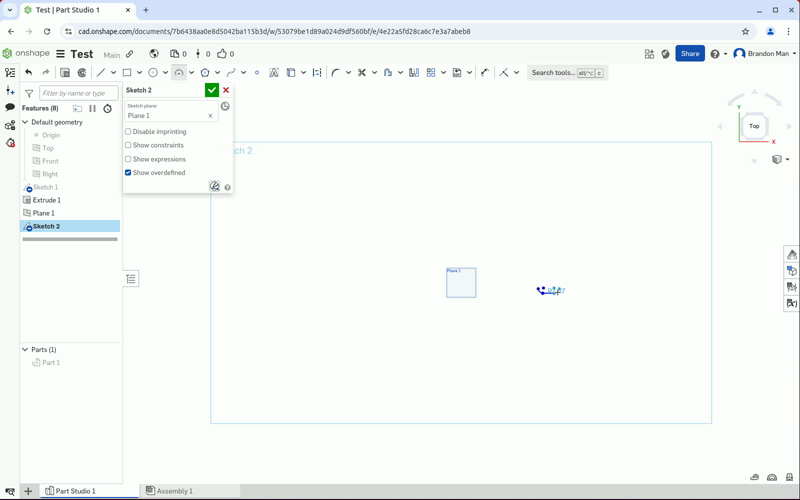
scroll(6)
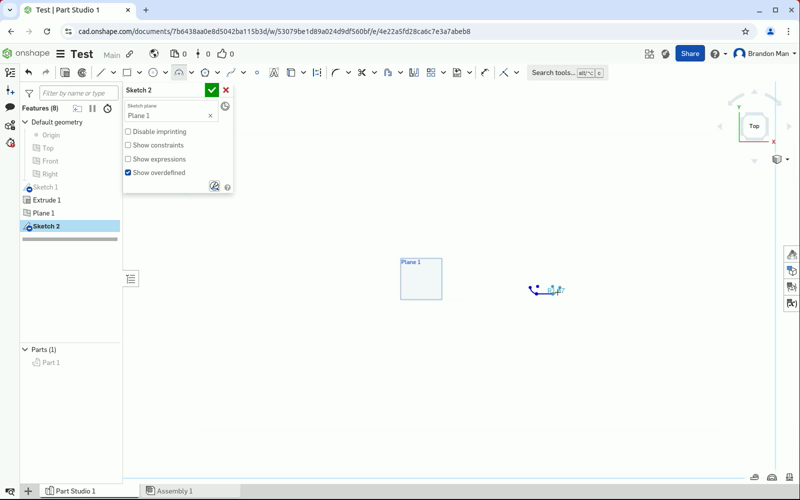
scroll(6)
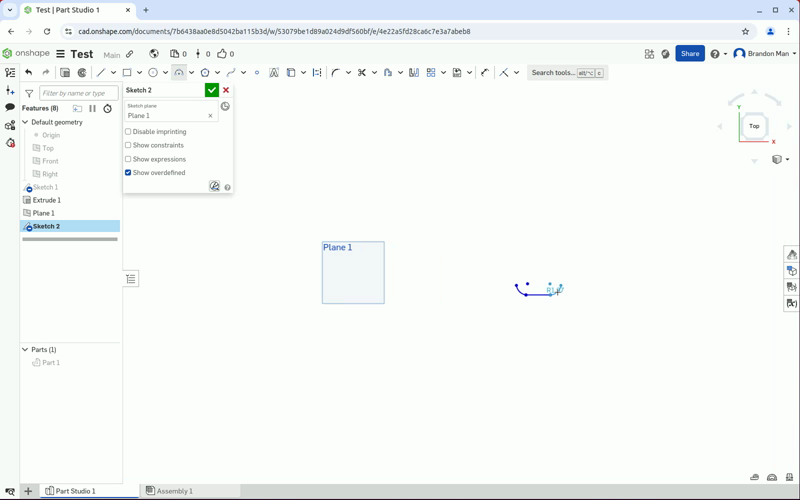
scroll(6)
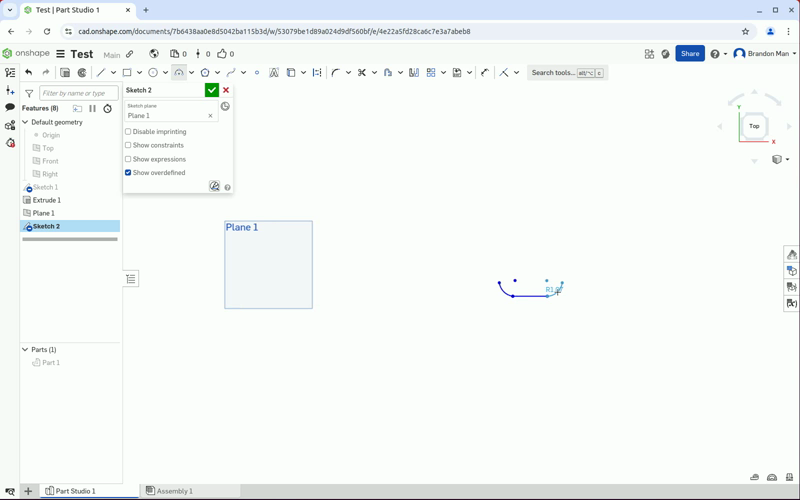
scroll(6)
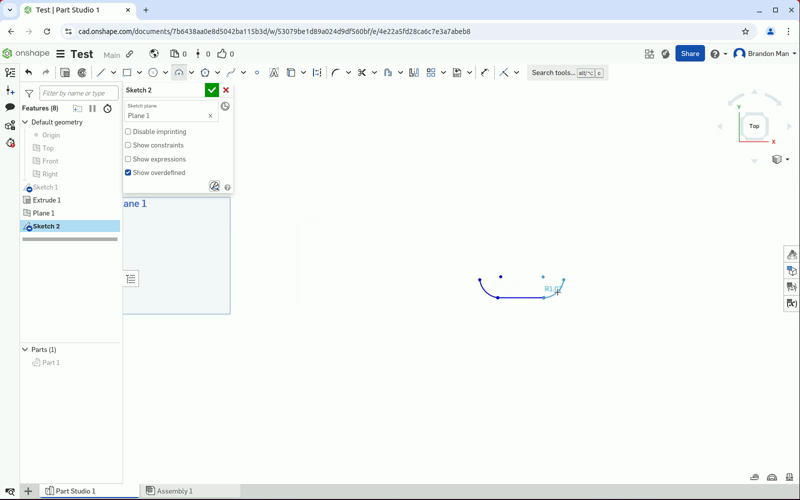
scroll(6)
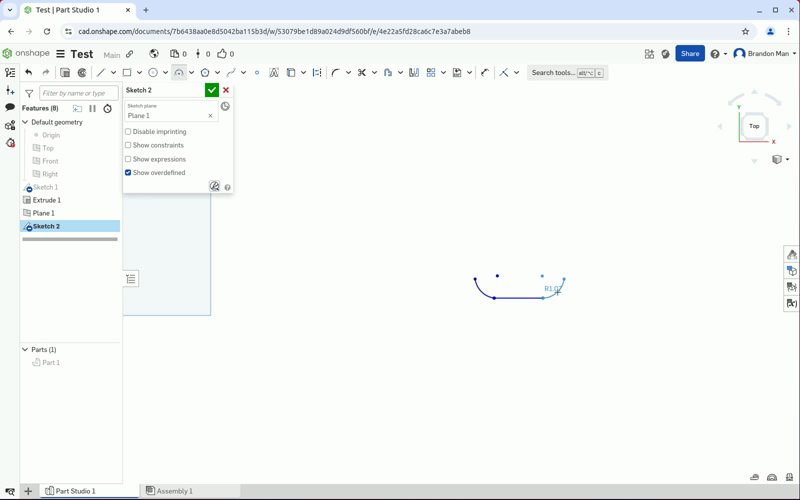
scroll(6)
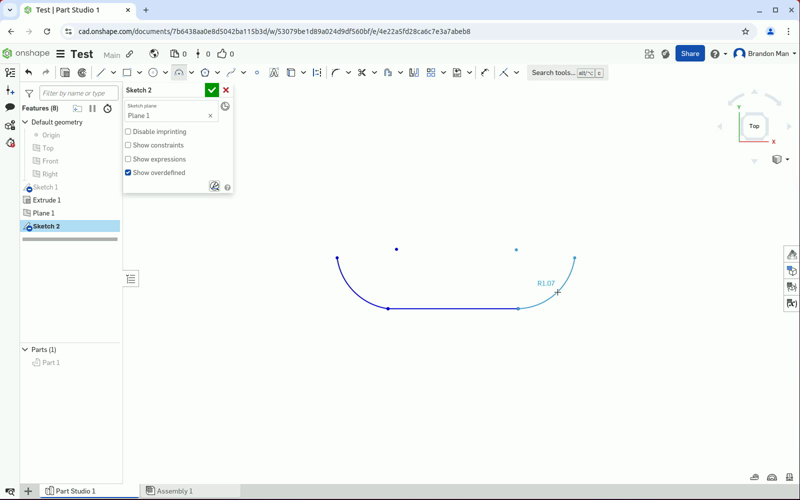
click(557, 291)
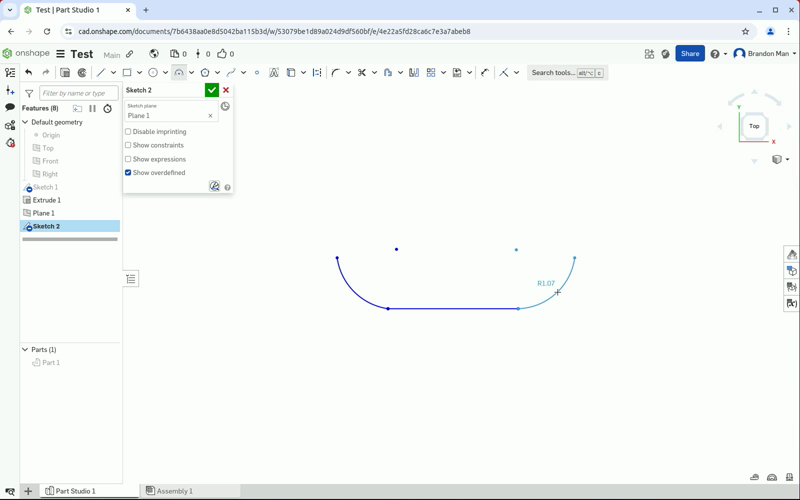
scroll(-6)
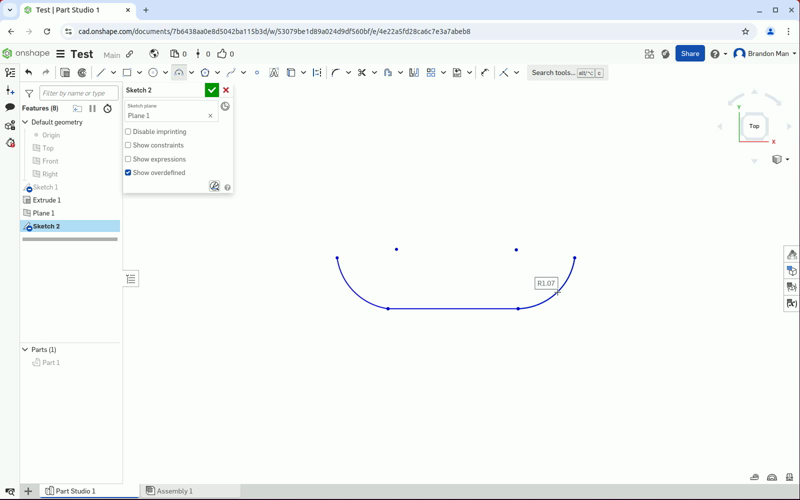
scroll(-6)
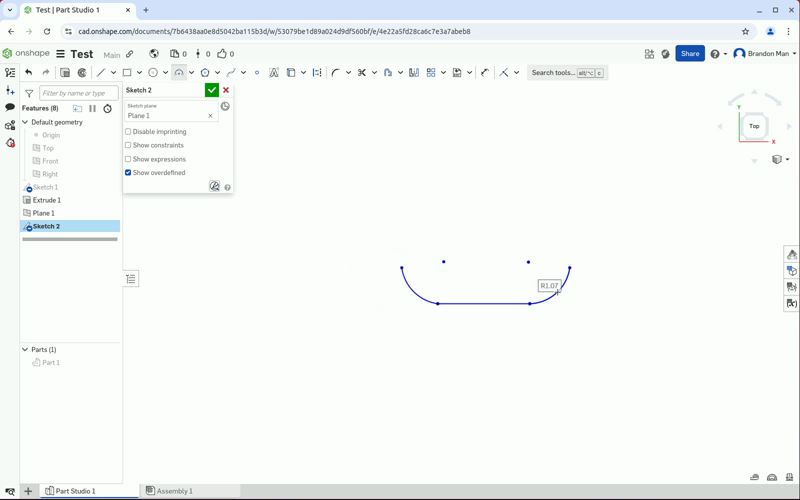
scroll(-6)
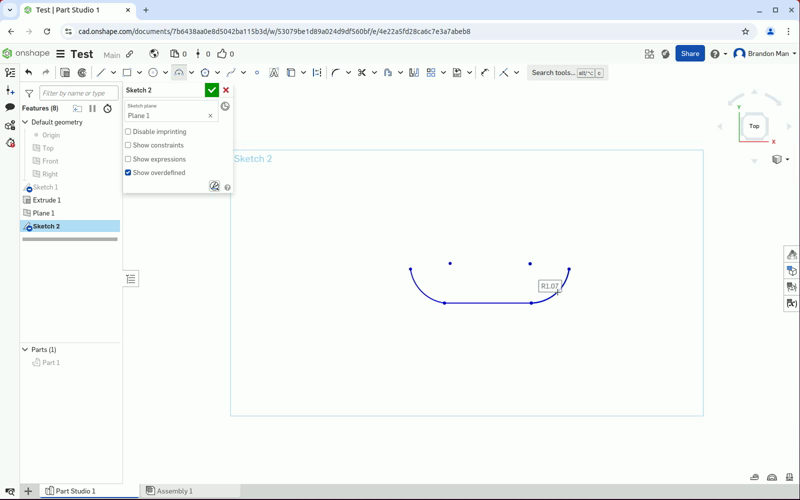
scroll(-6)
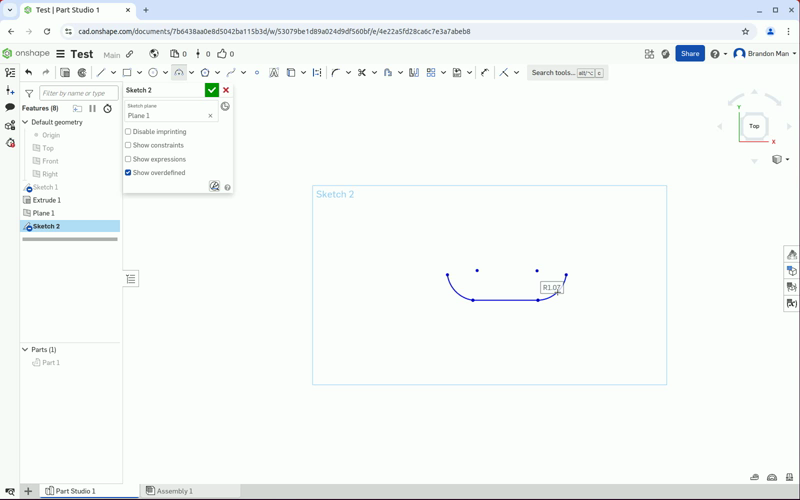
scroll(-6)
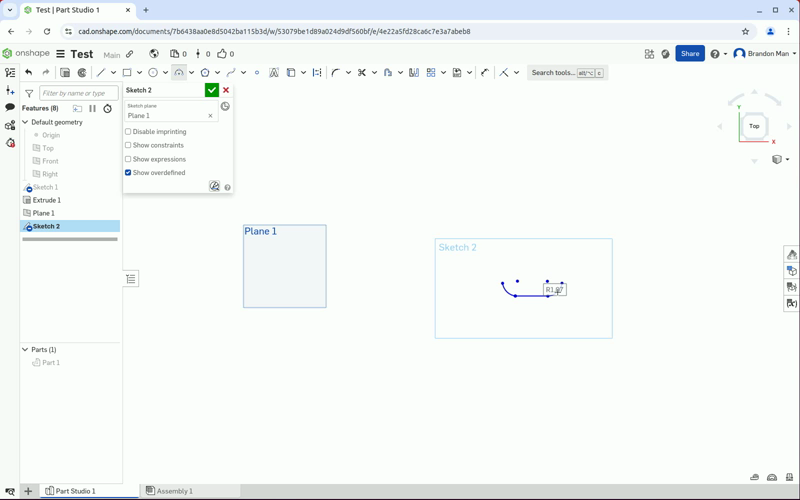
scroll(-6)
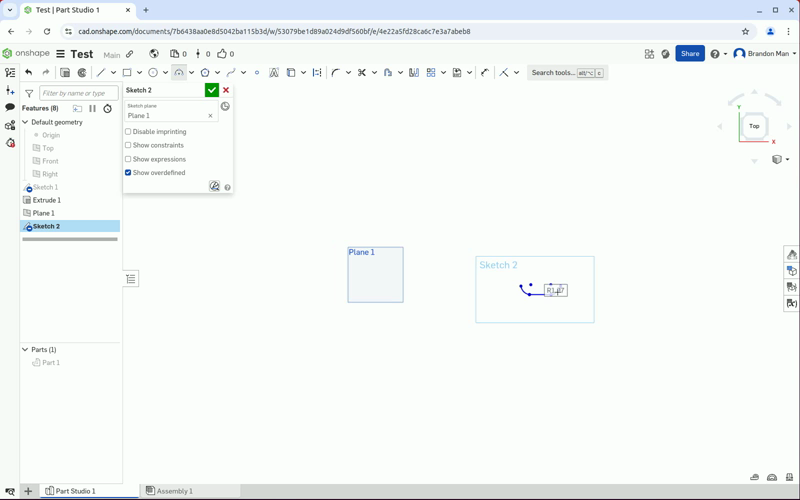
scroll(-6)
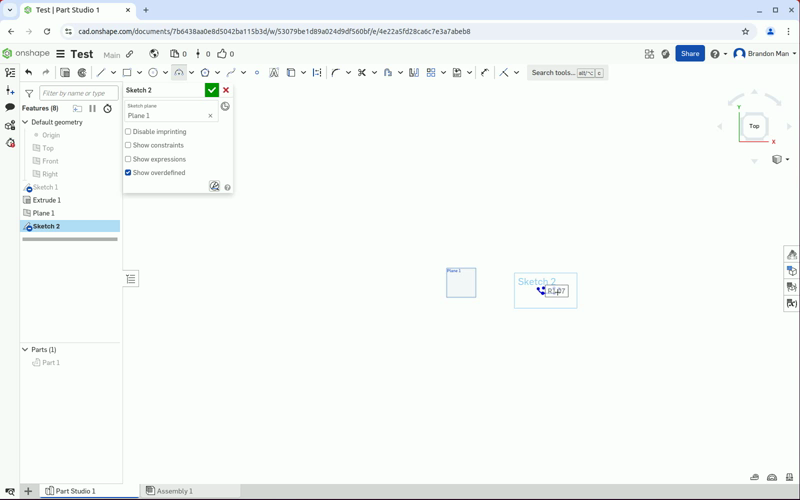
key_up(shift)
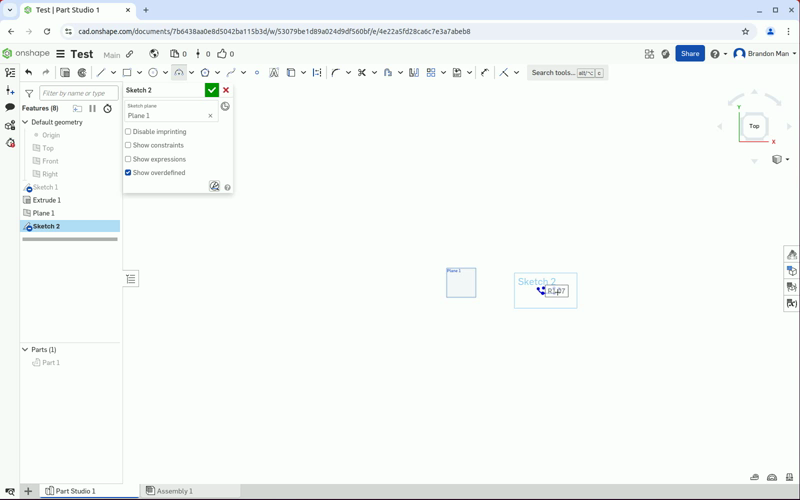
key(esc)
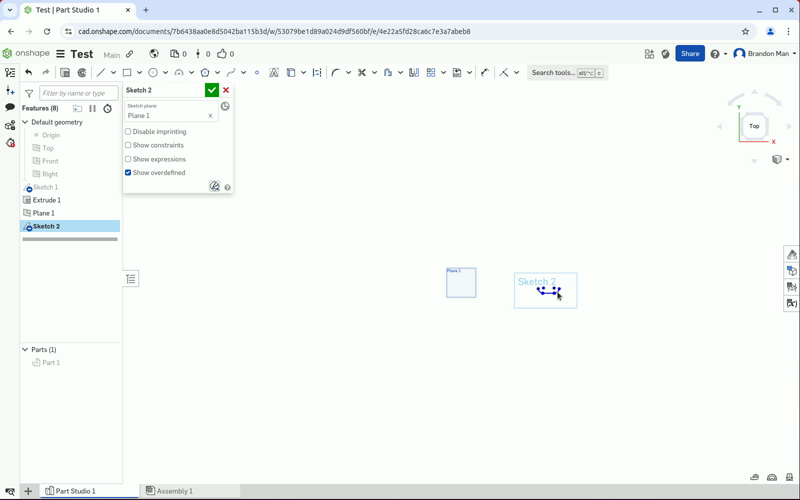
key(l)
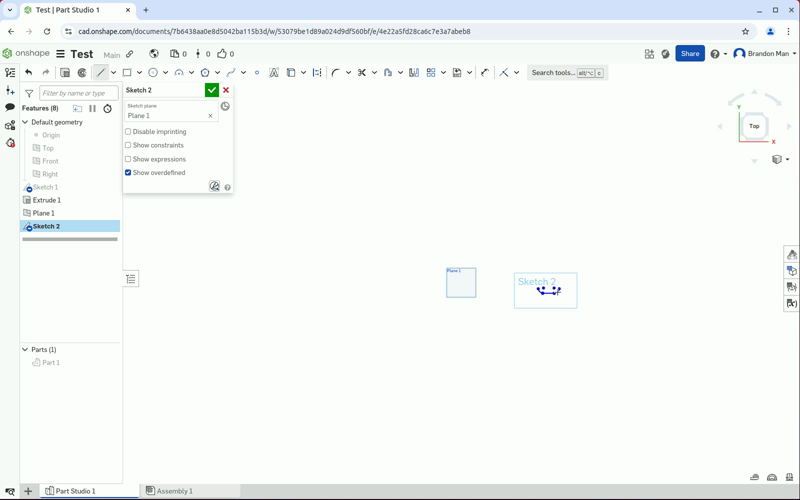
mouse_move(559, 288)
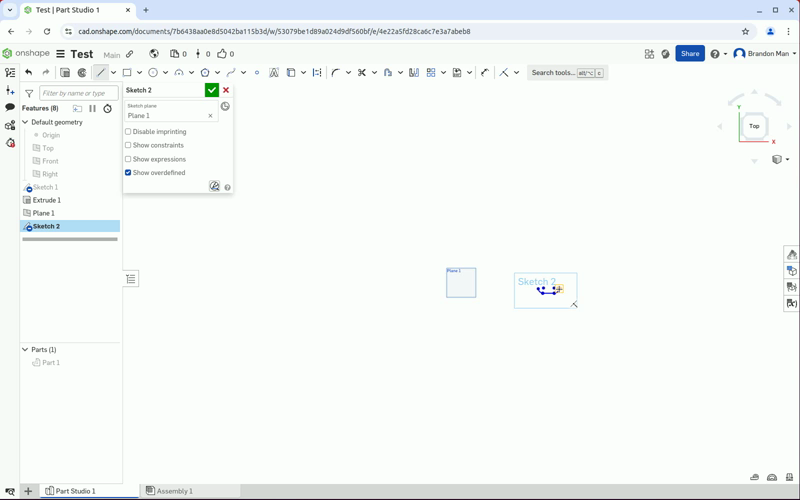
scroll(6)
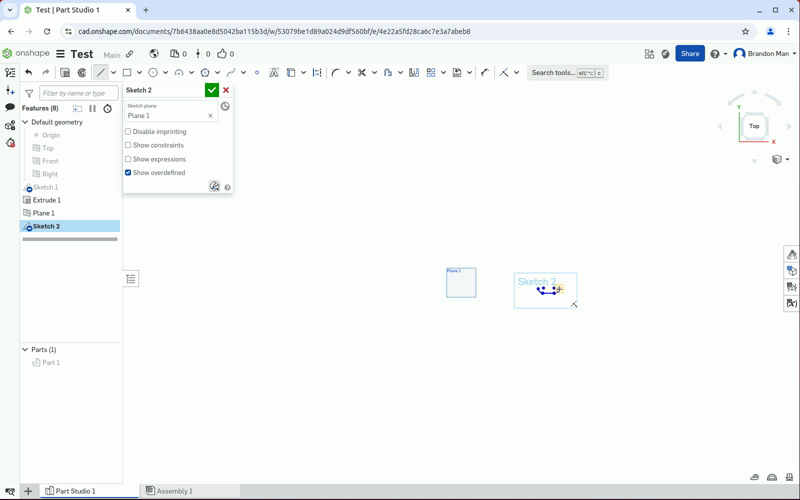
scroll(6)
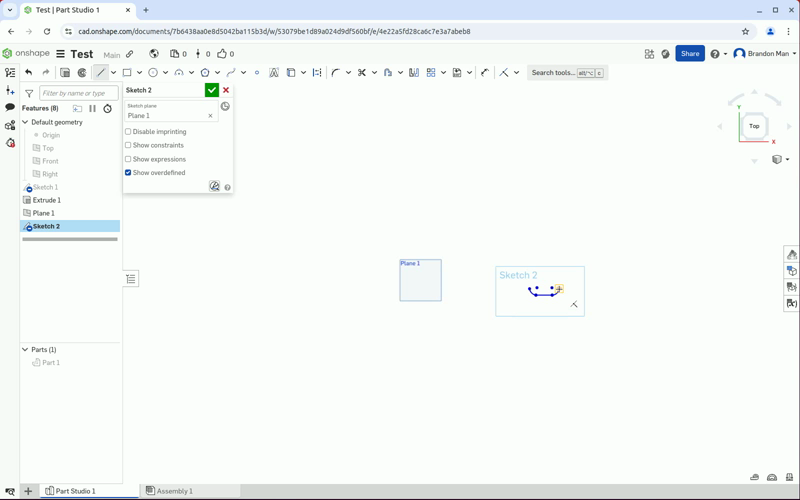
scroll(6)
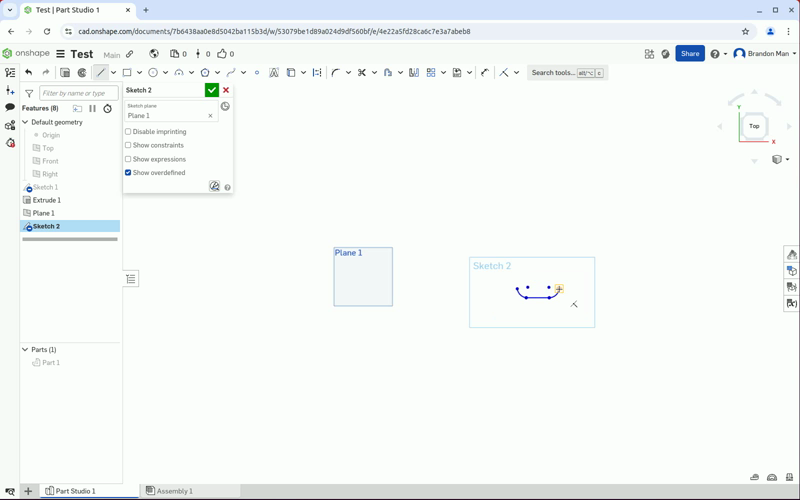
scroll(6)
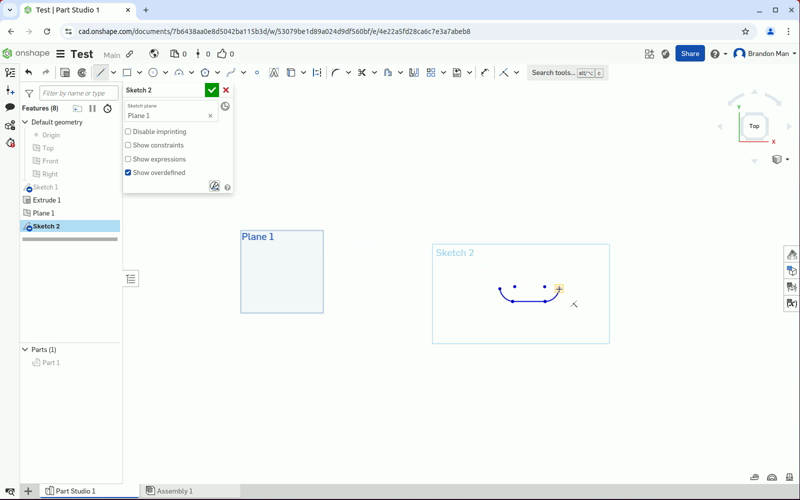
scroll(6)
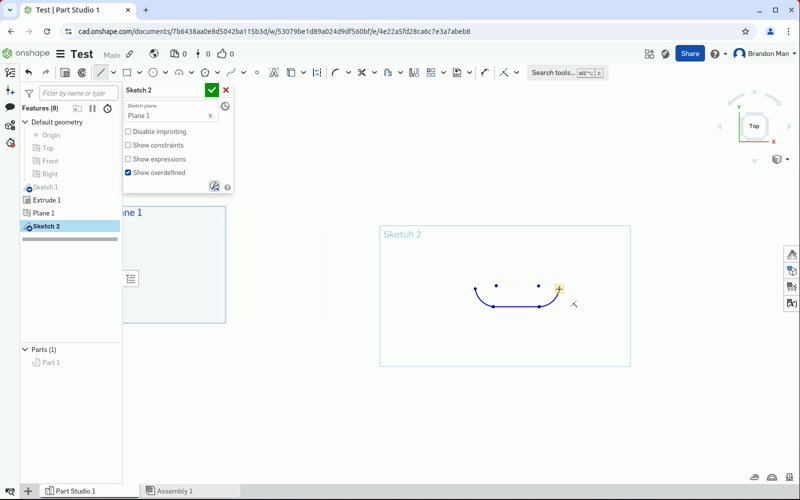
scroll(6)
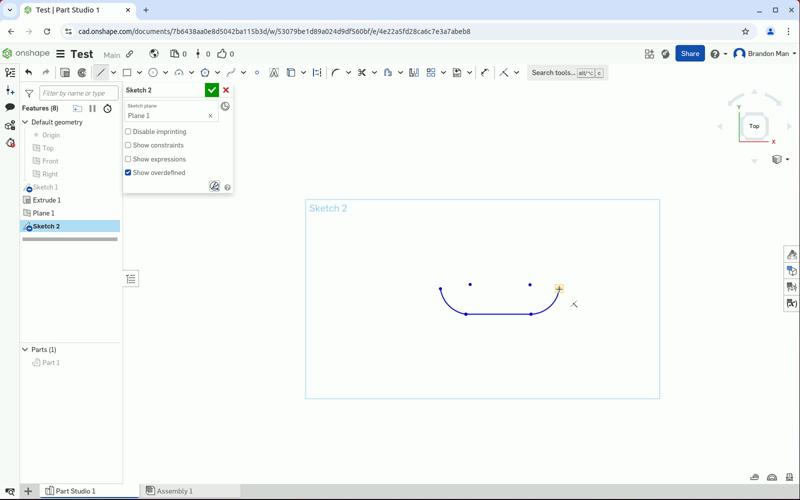
scroll(6)
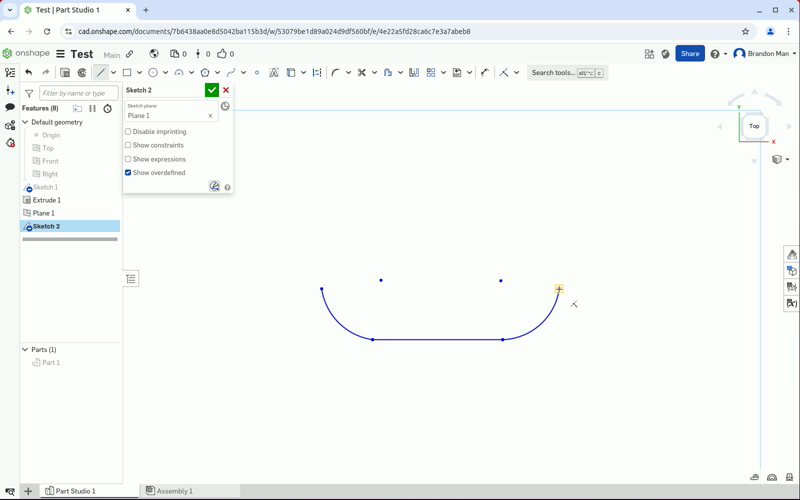
click(559, 288)
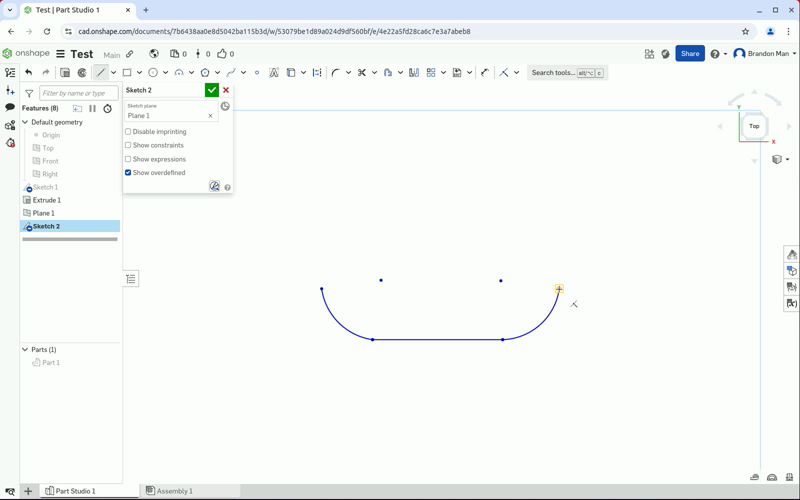
scroll(-6)
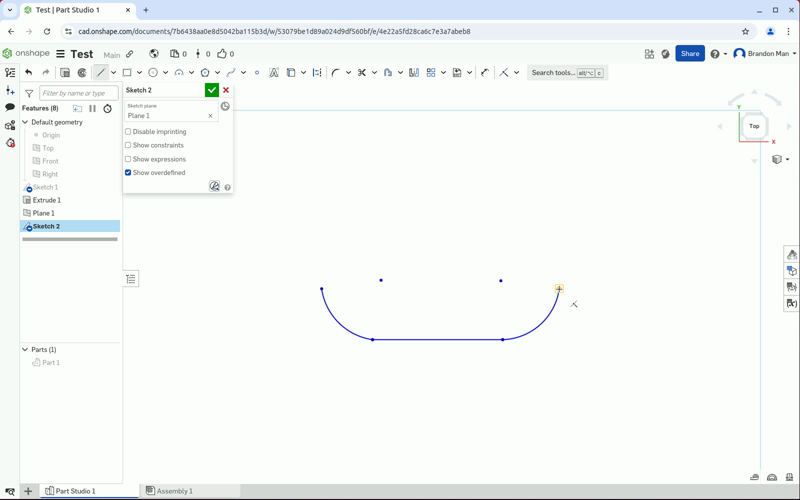
scroll(-6)
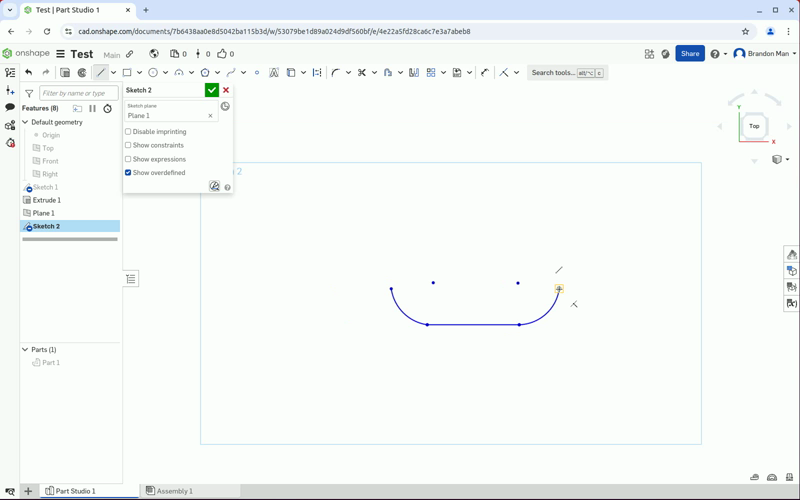
scroll(-6)
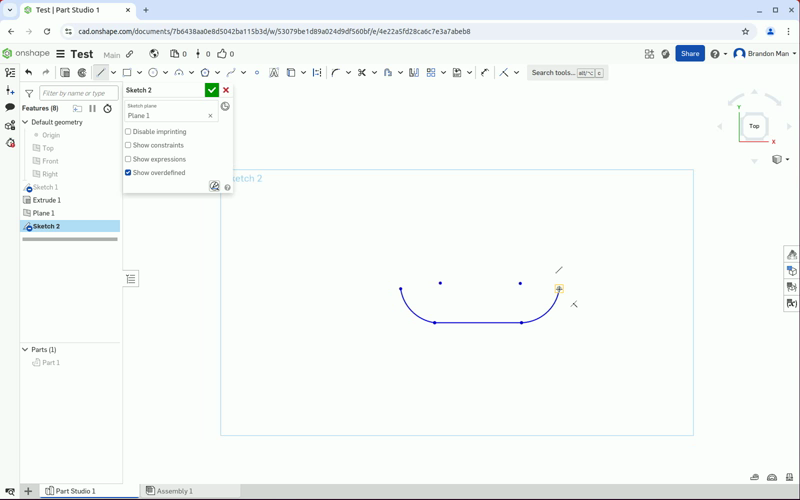
scroll(-6)
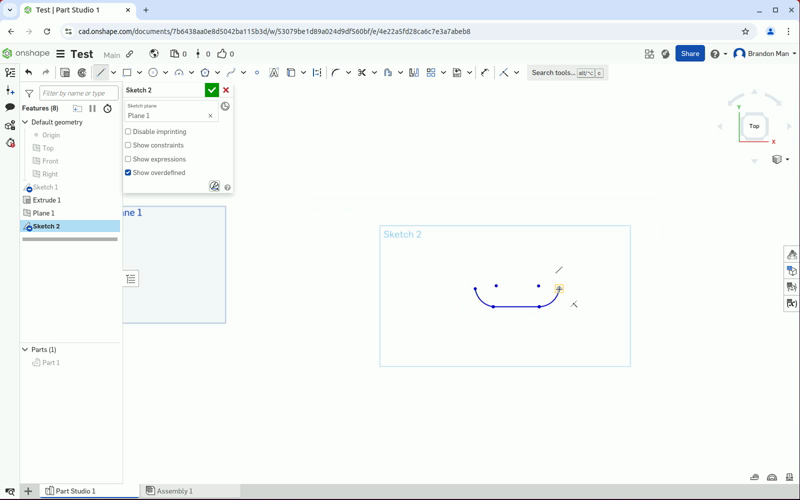
scroll(-6)
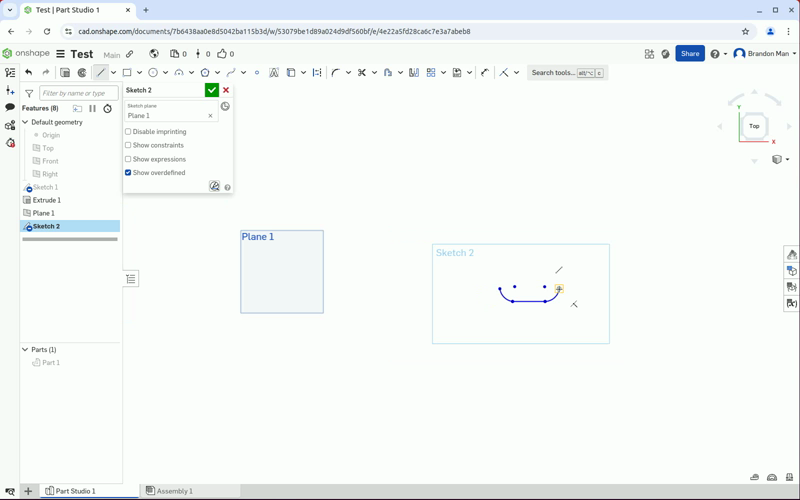
scroll(-6)
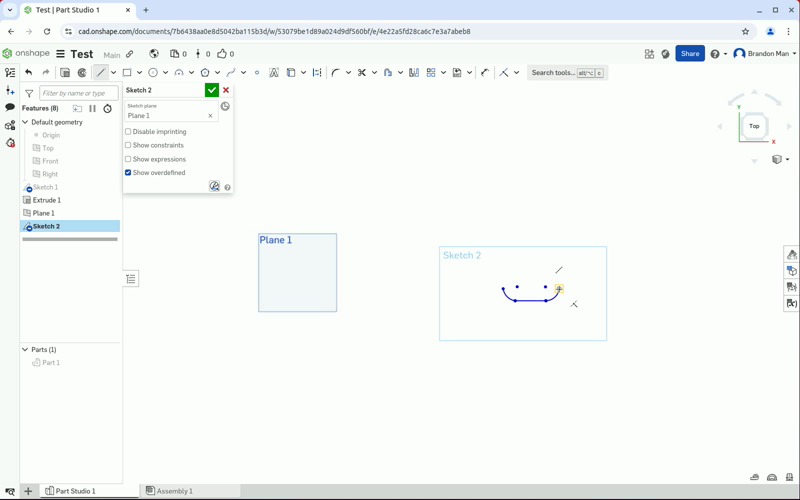
scroll(-6)
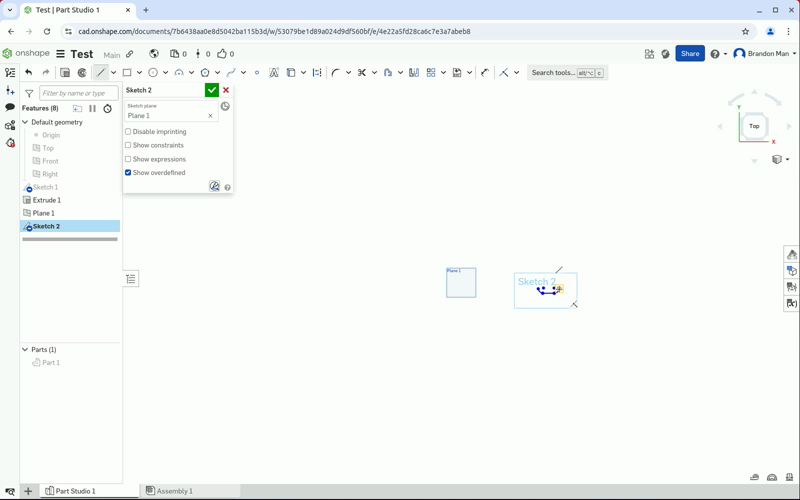
key_down(shift)
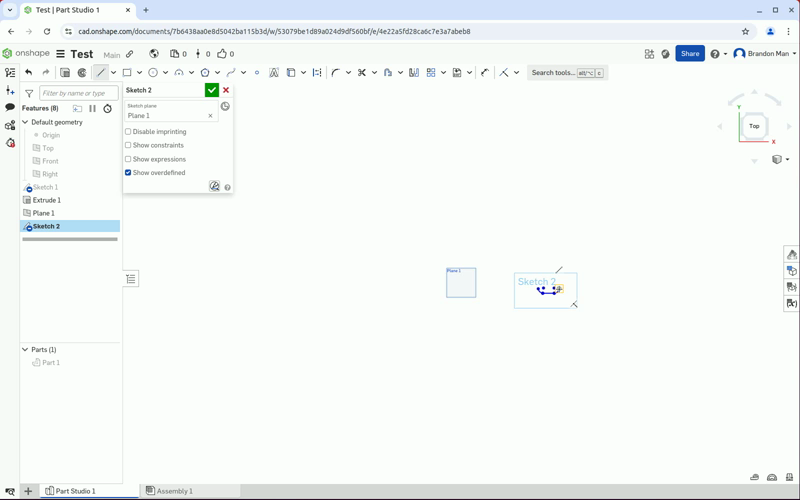
mouse_move(589, 288)
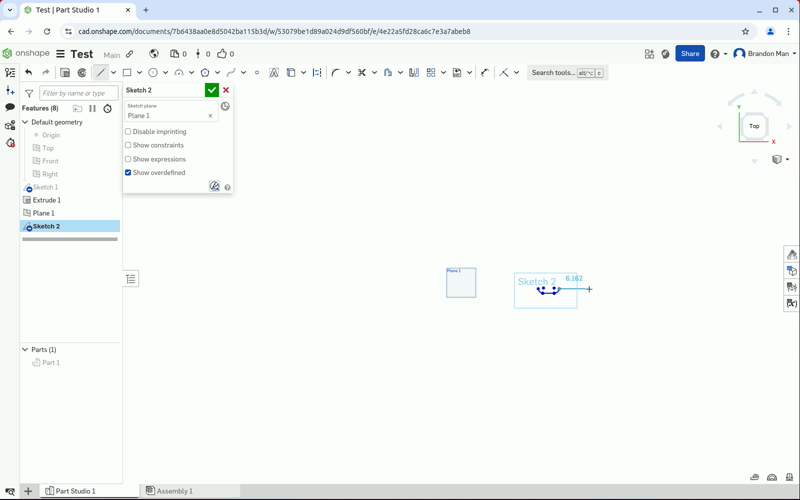
mouse_move(559, 277)
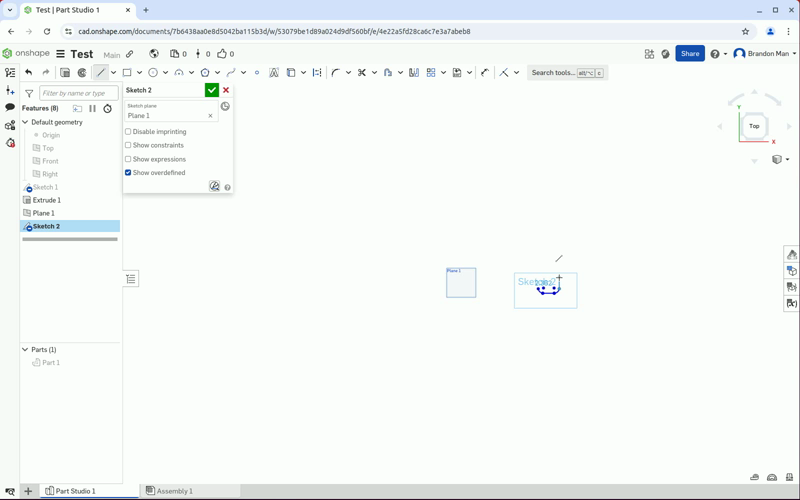
click(559, 277)
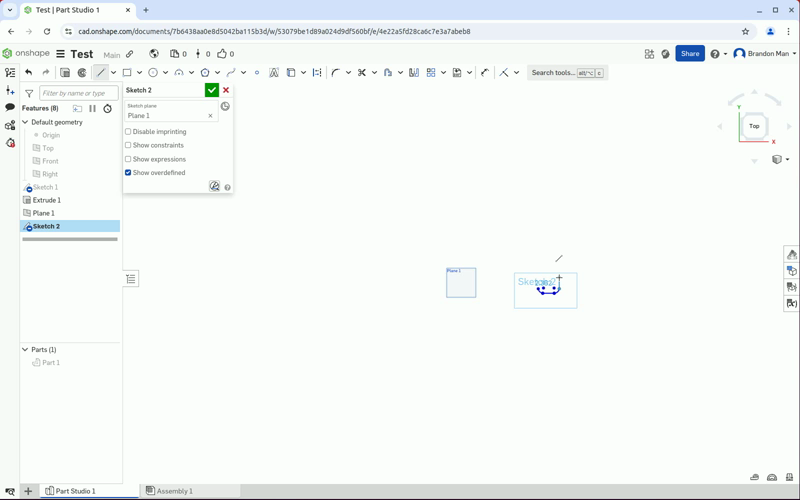
key_up(shift)
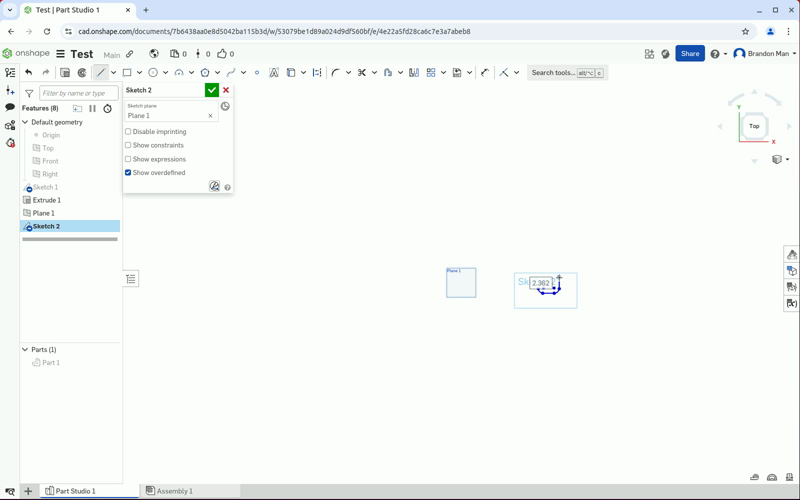
key(esc)
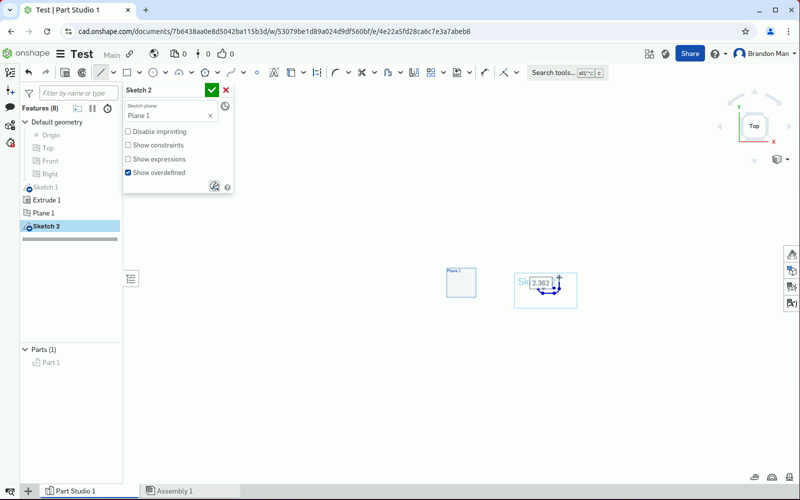
key(a)
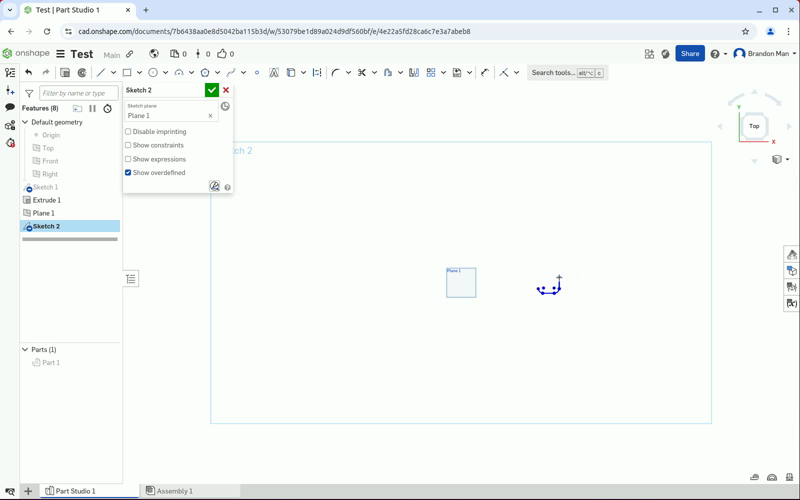
mouse_move(559, 277)
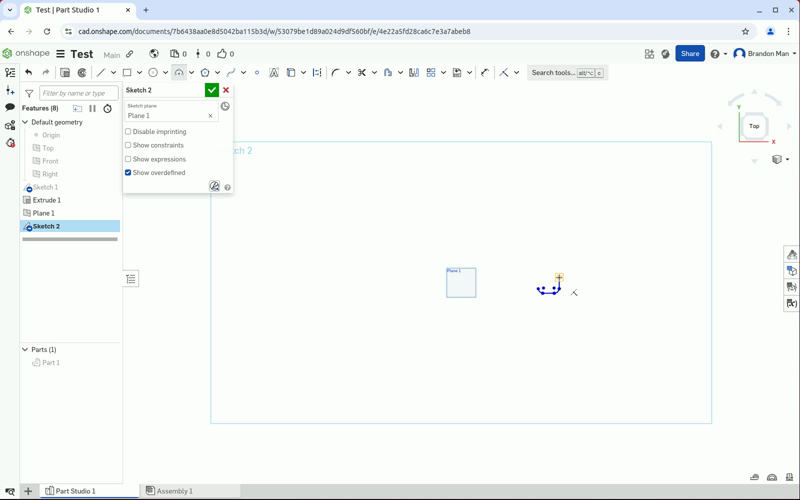
click(559, 277)
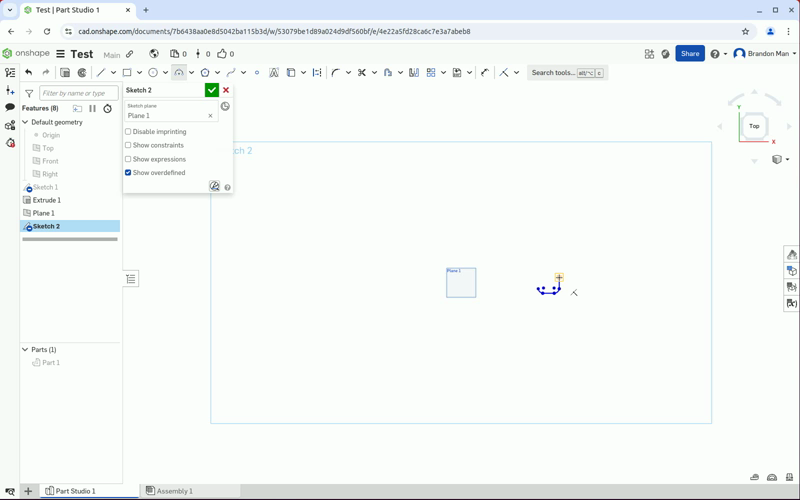
key_down(shift)
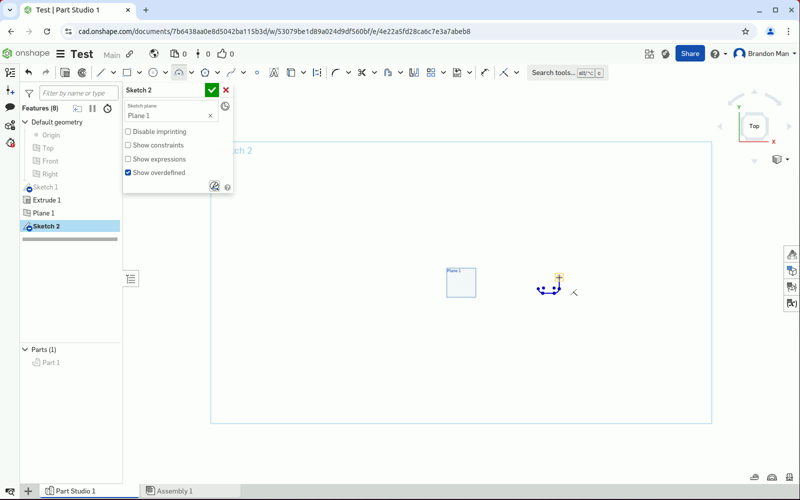
mouse_move(554, 272)
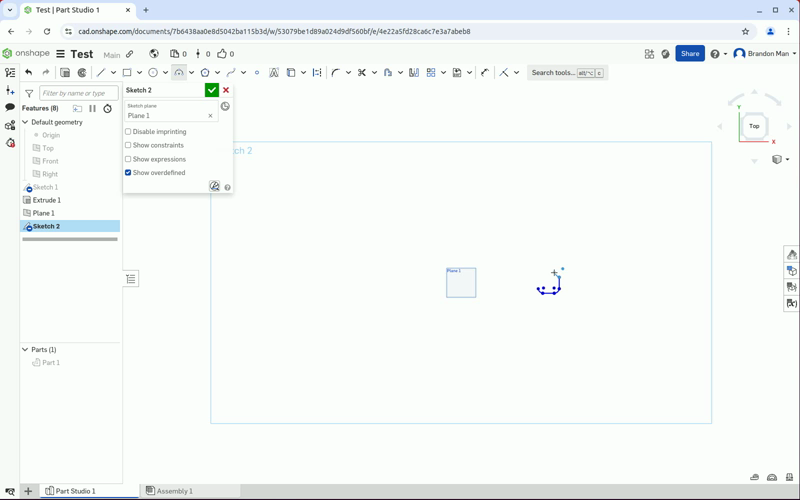
scroll(6)
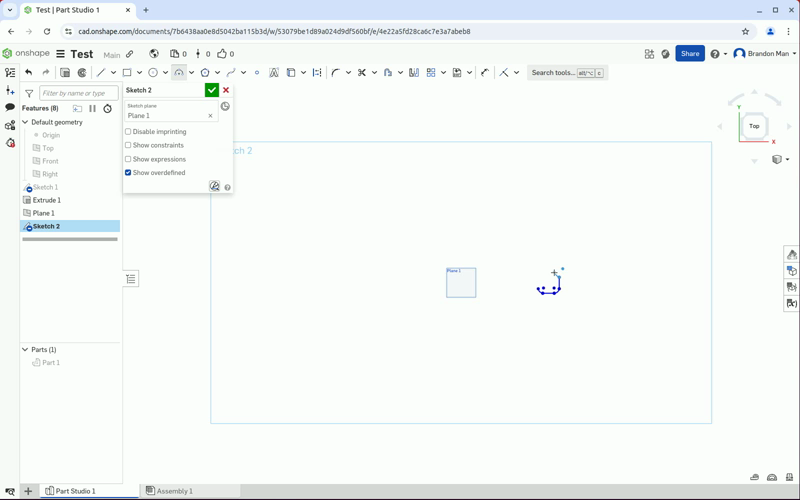
scroll(6)
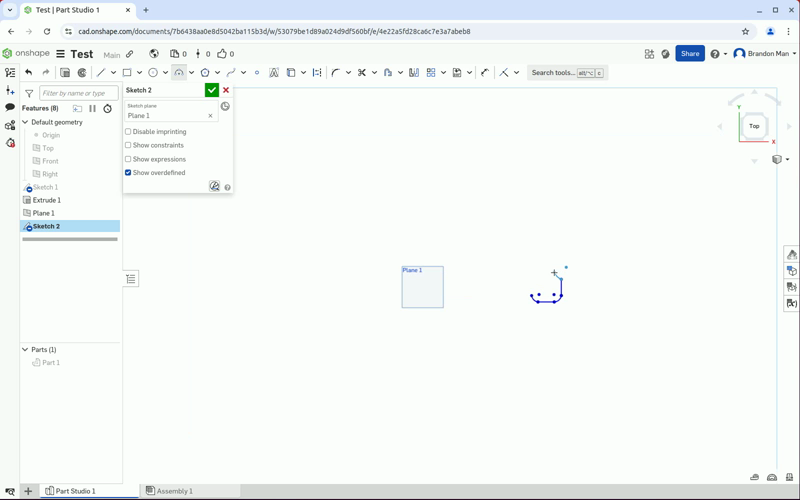
scroll(6)
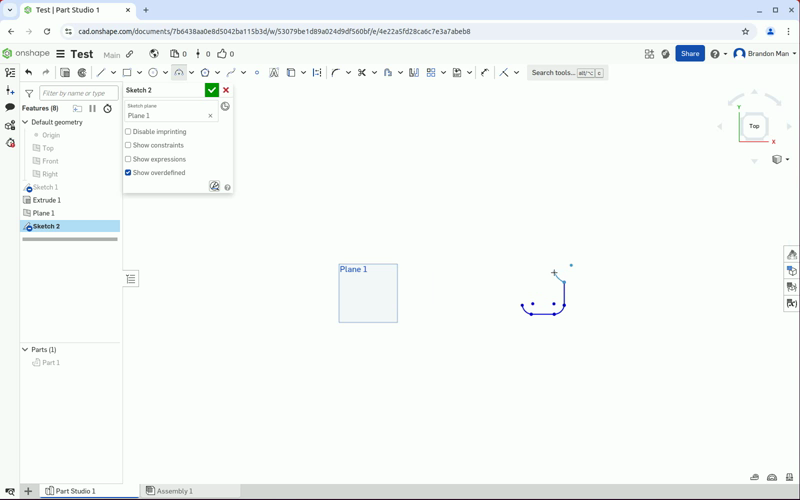
scroll(6)
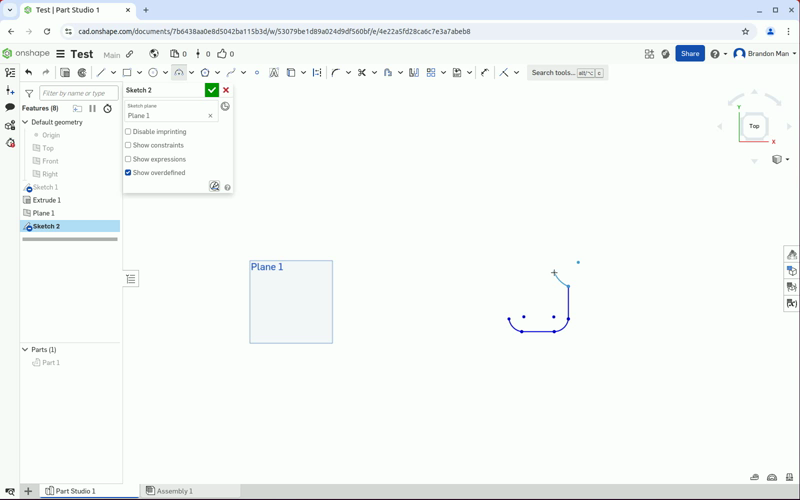
scroll(6)
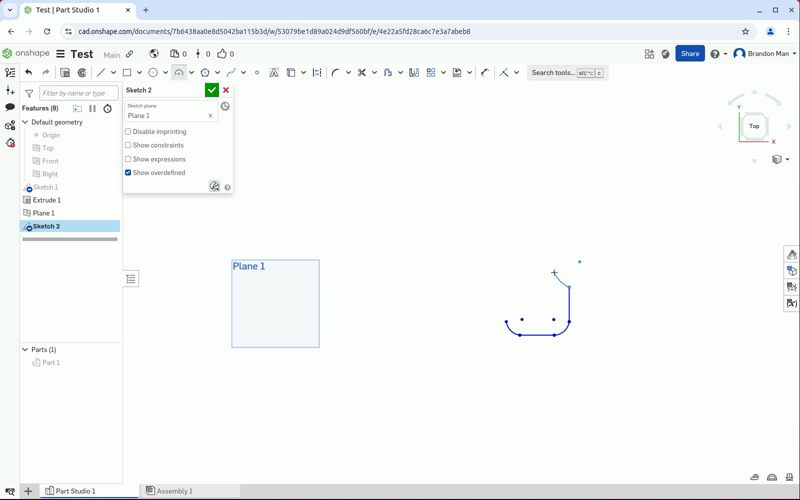
scroll(6)
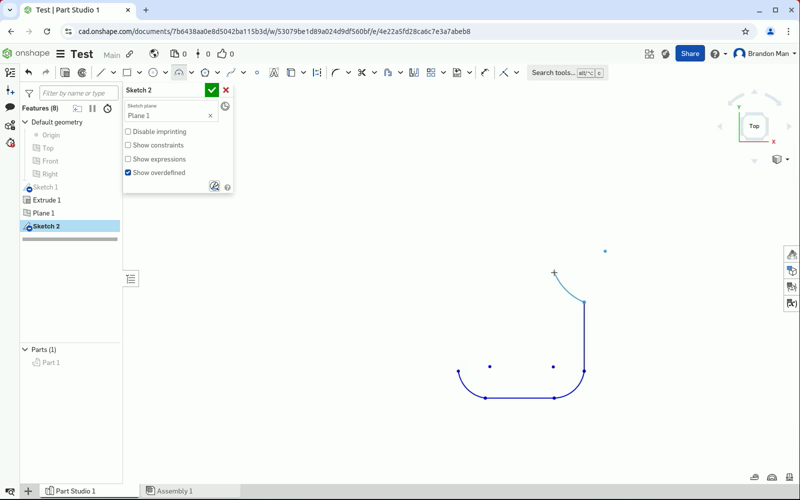
scroll(6)
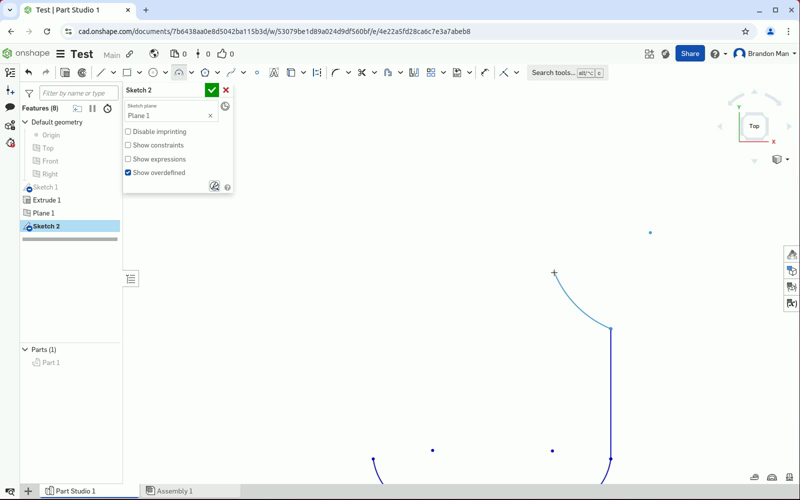
click(554, 272)
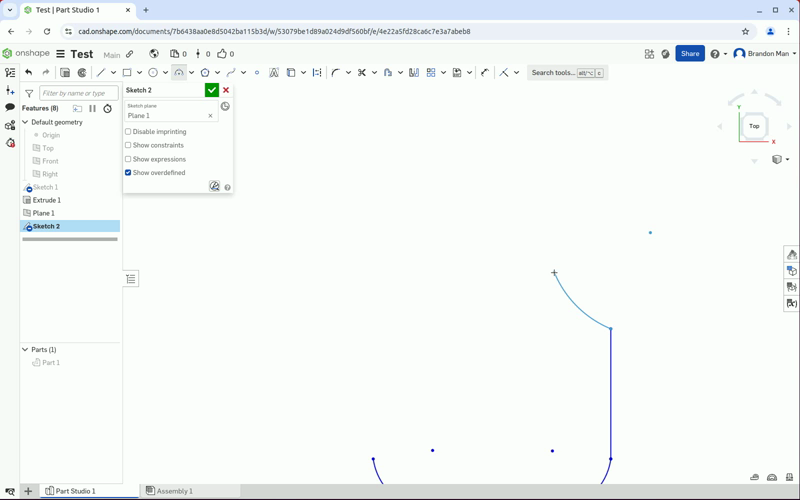
scroll(-6)
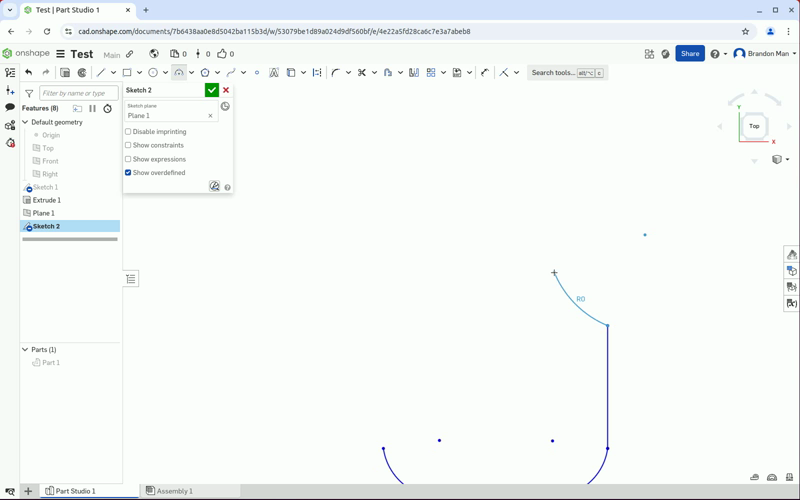
scroll(-6)
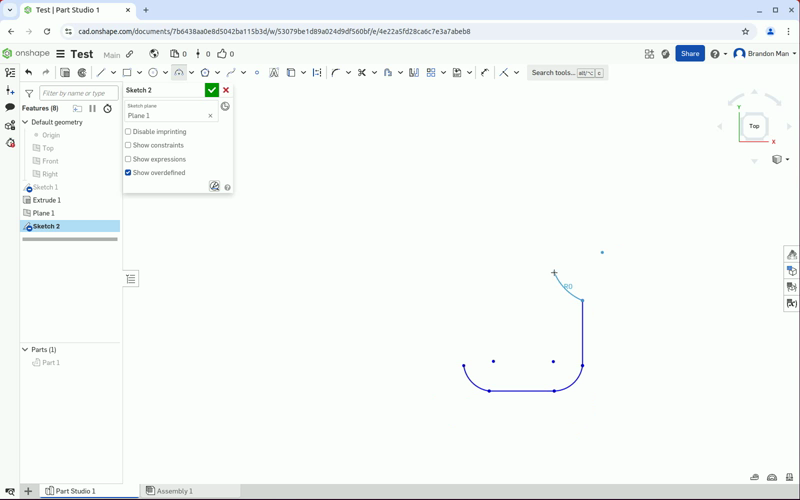
scroll(-6)
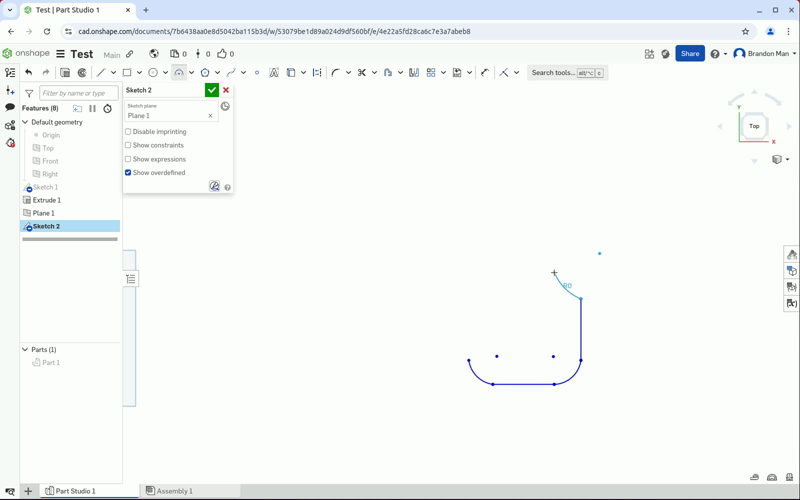
scroll(-6)
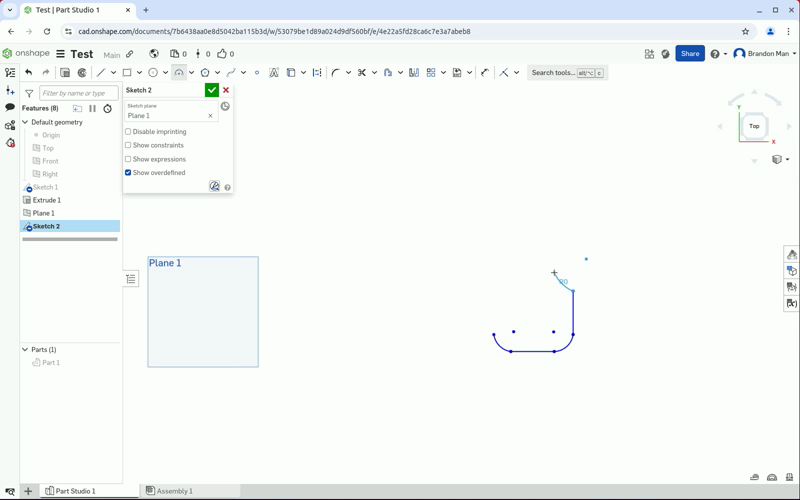
scroll(-6)
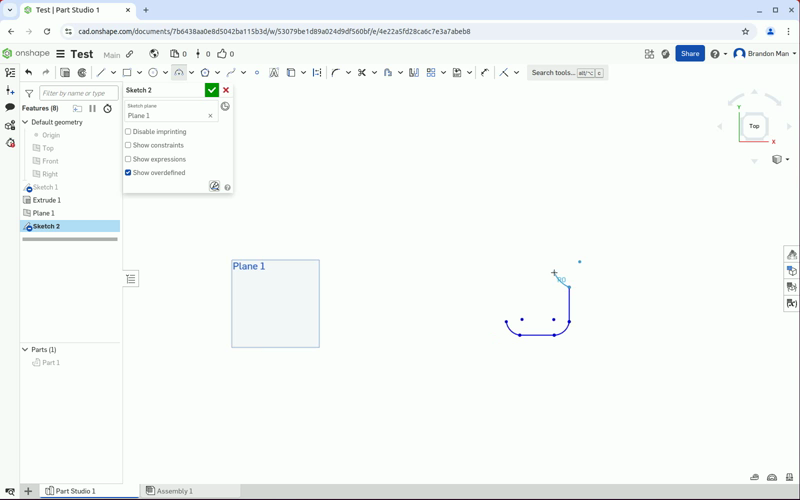
scroll(-6)
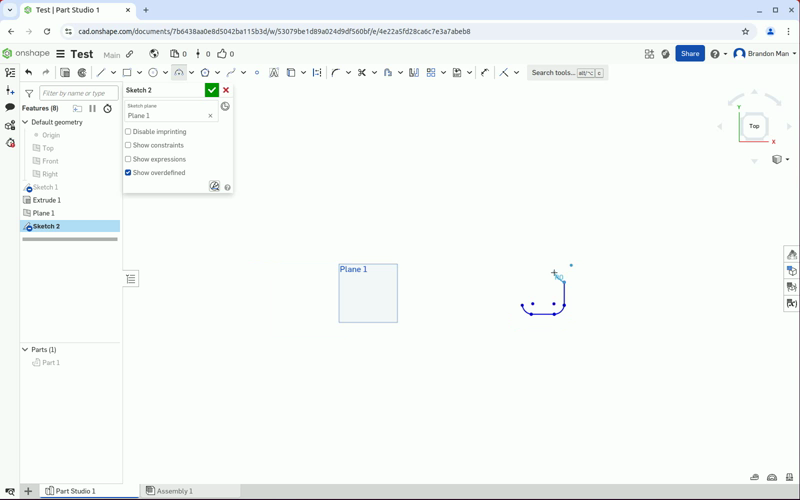
scroll(-6)
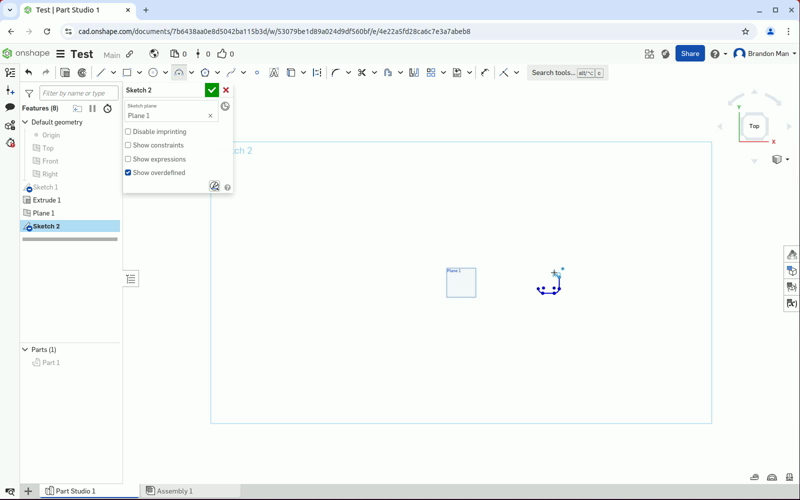
mouse_move(557, 273)
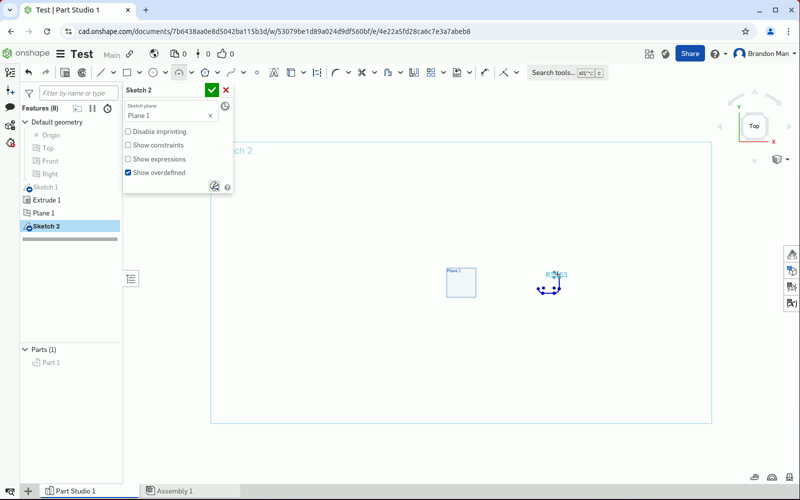
scroll(6)
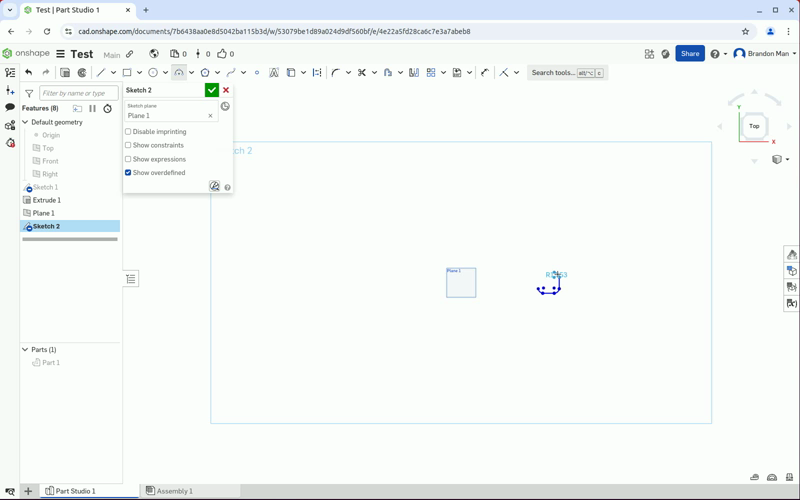
scroll(6)
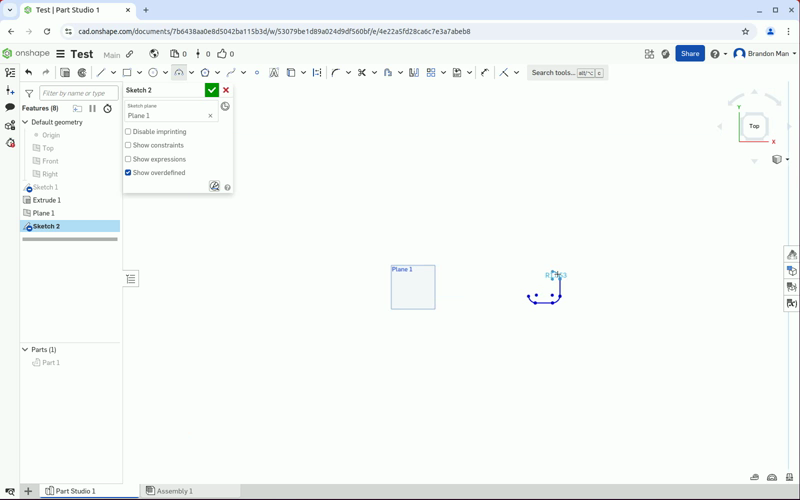
scroll(6)
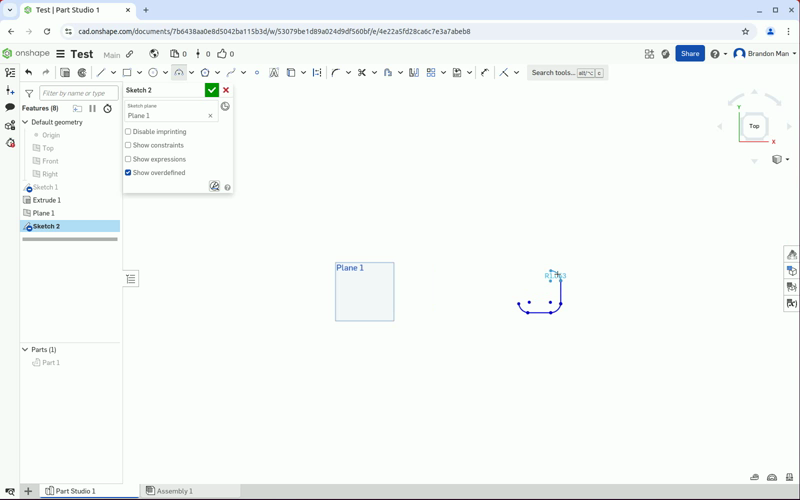
scroll(6)
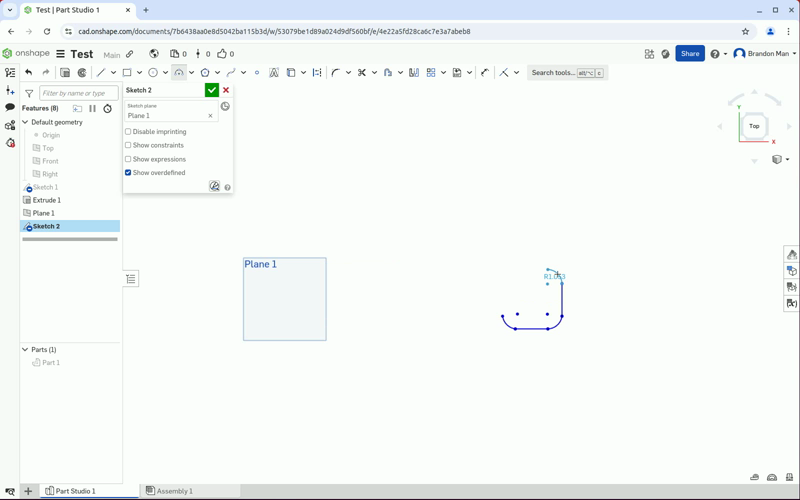
scroll(6)
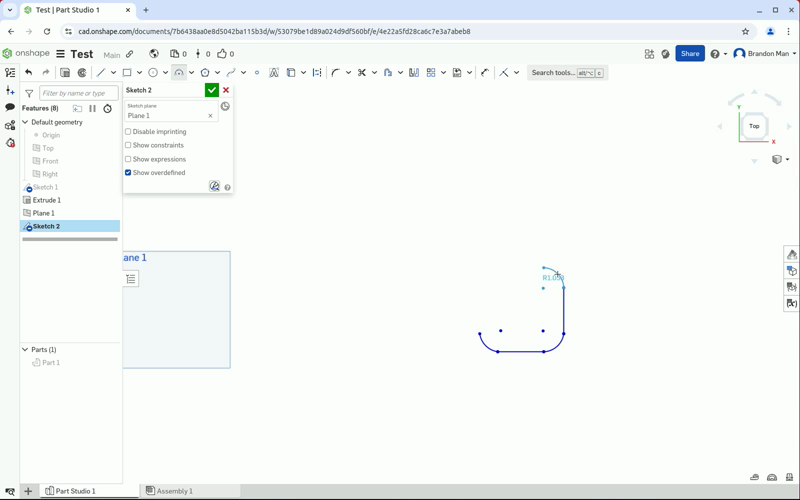
scroll(6)
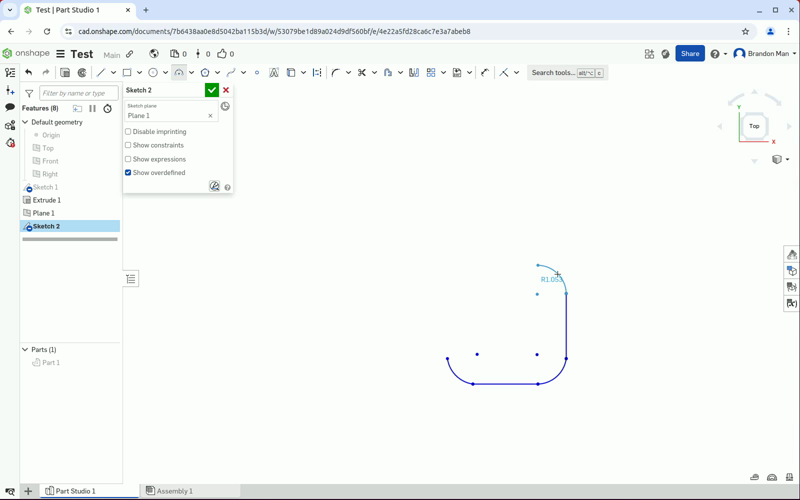
scroll(6)
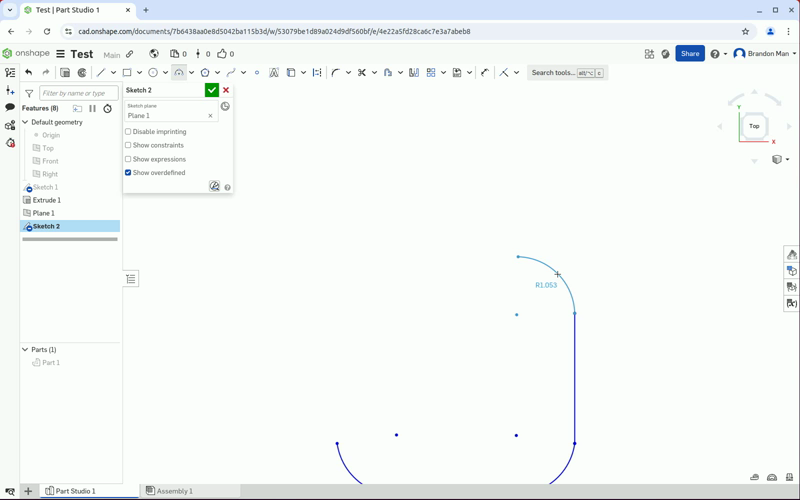
click(557, 273)
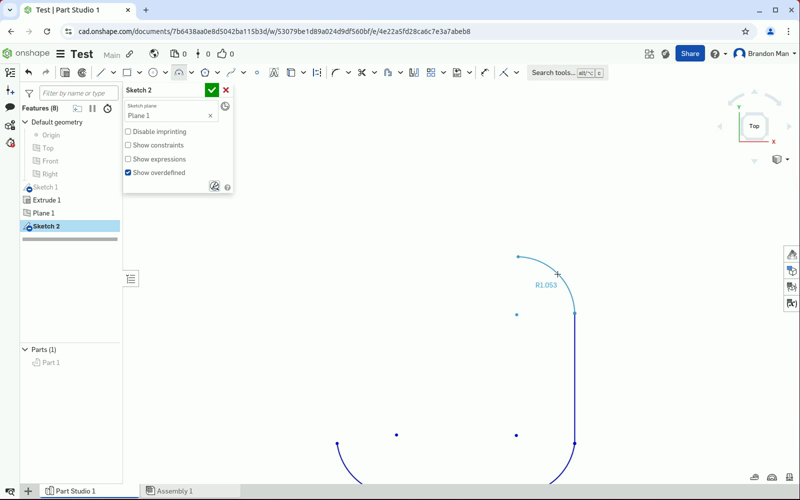
scroll(-6)
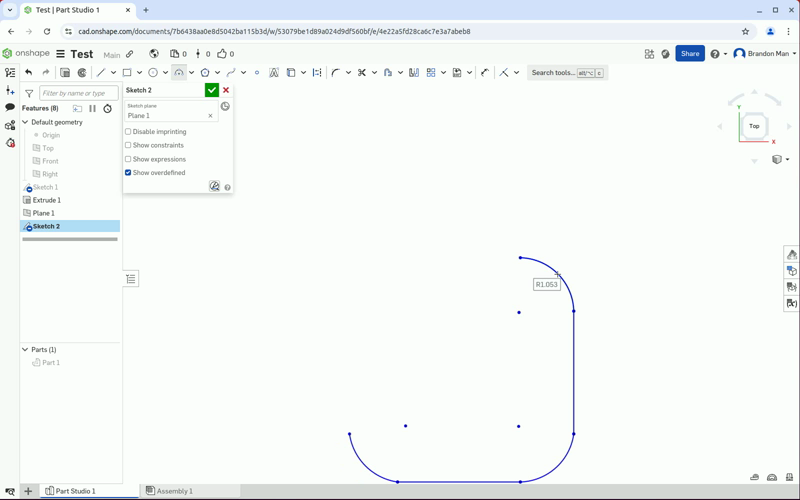
scroll(-6)
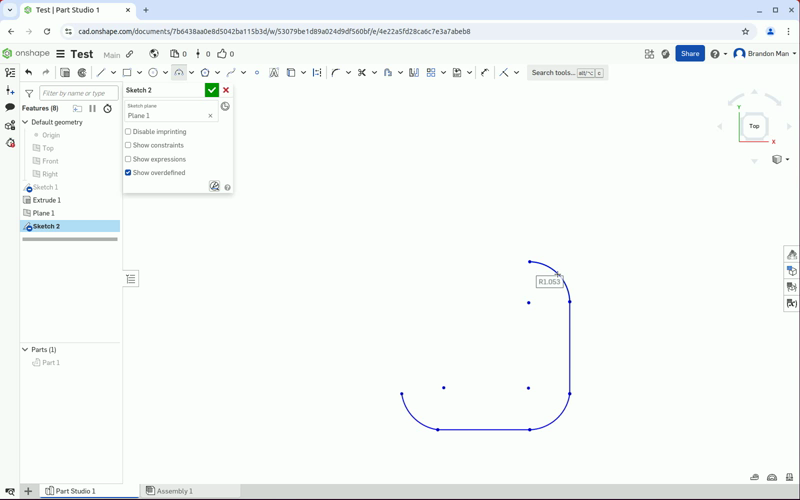
scroll(-6)
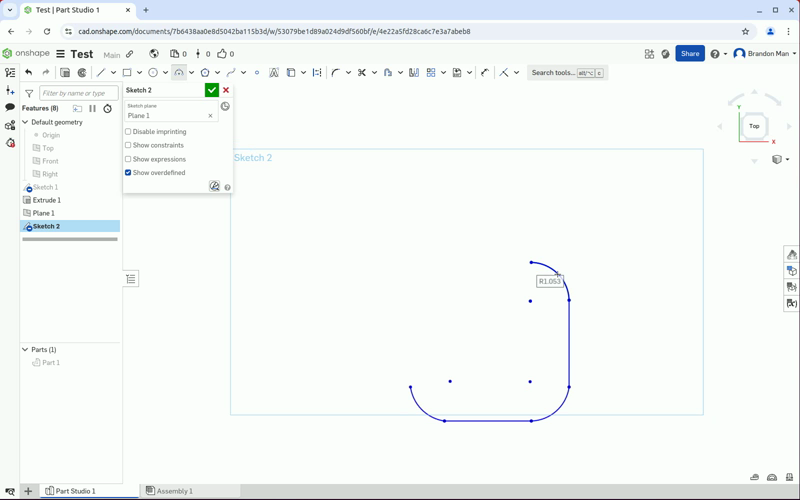
scroll(-6)
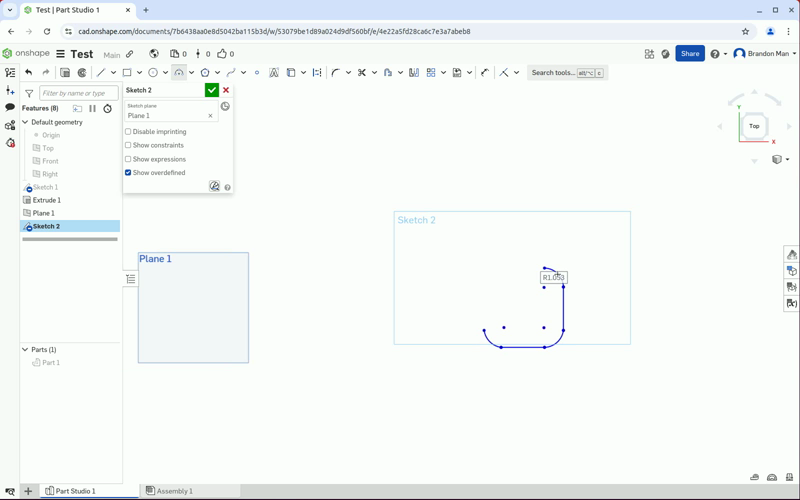
scroll(-6)
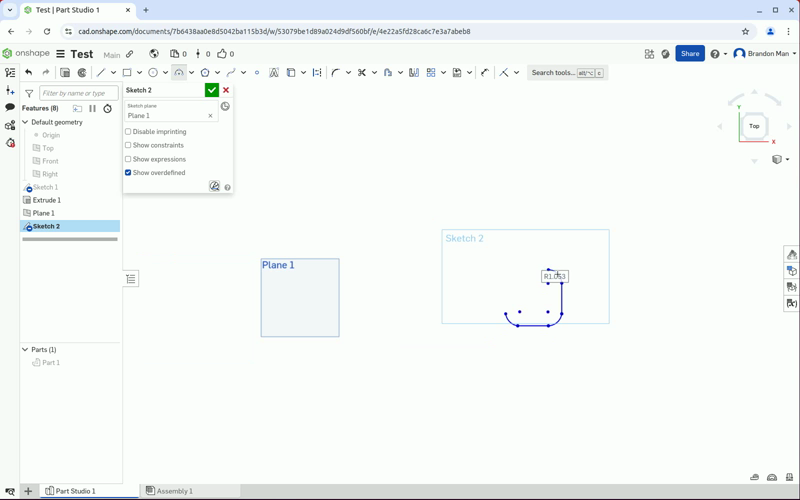
scroll(-6)
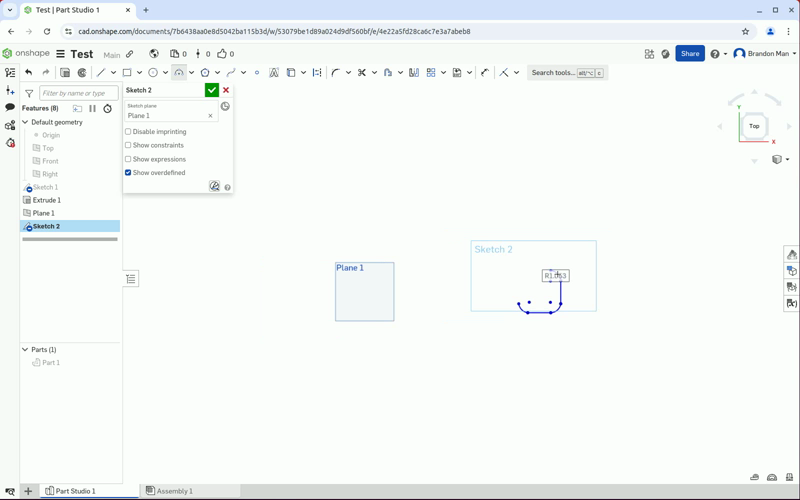
scroll(-6)
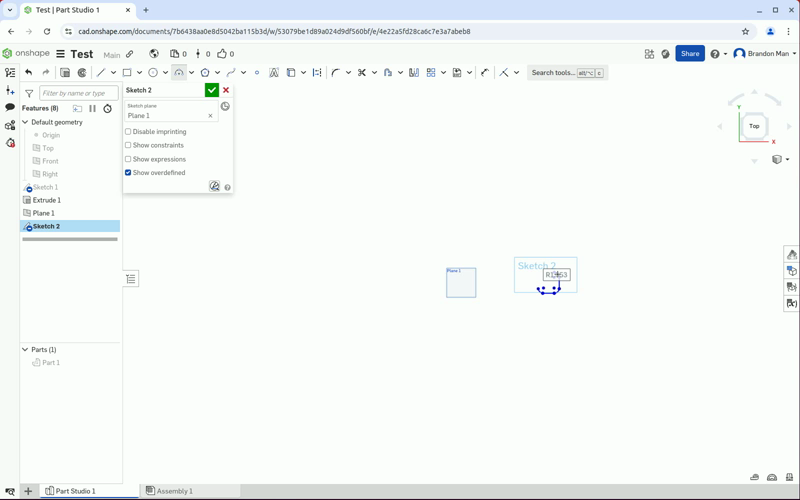
key_up(shift)
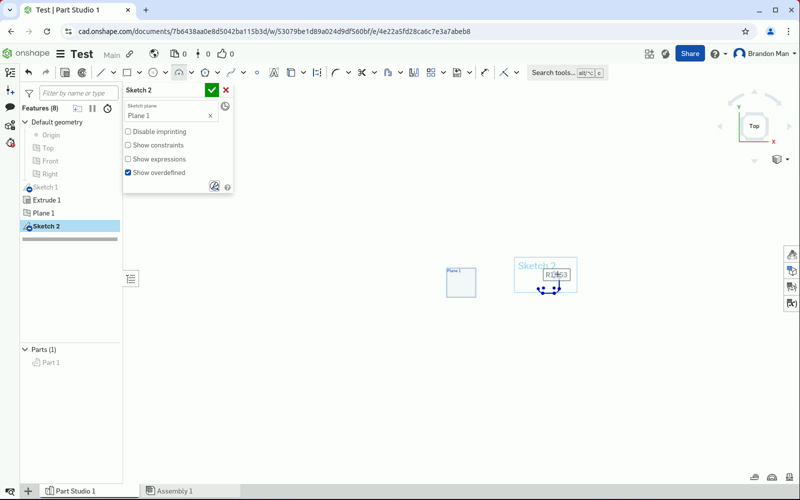
key(esc)
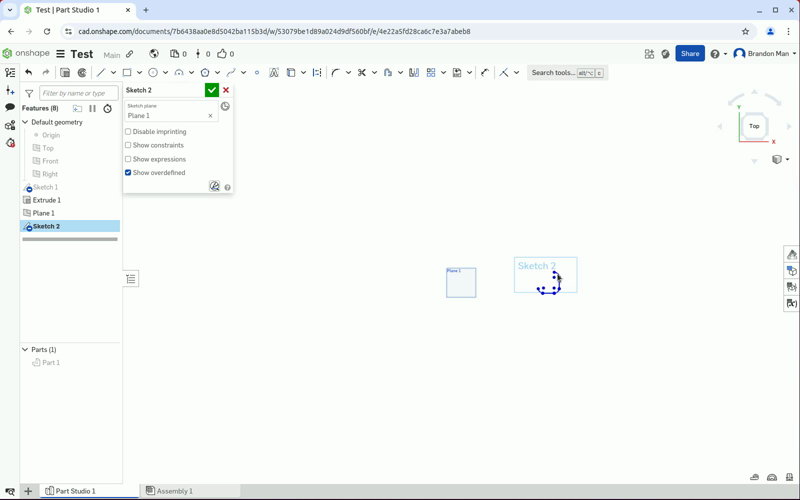
key(l)
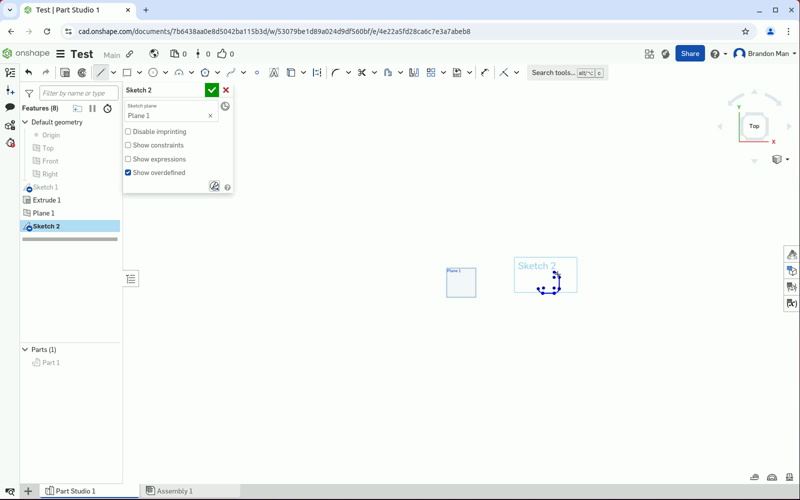
mouse_move(554, 272)
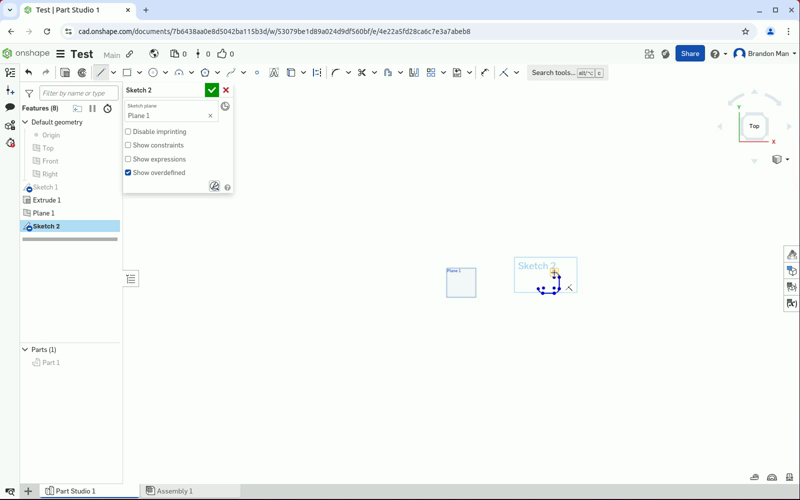
scroll(6)
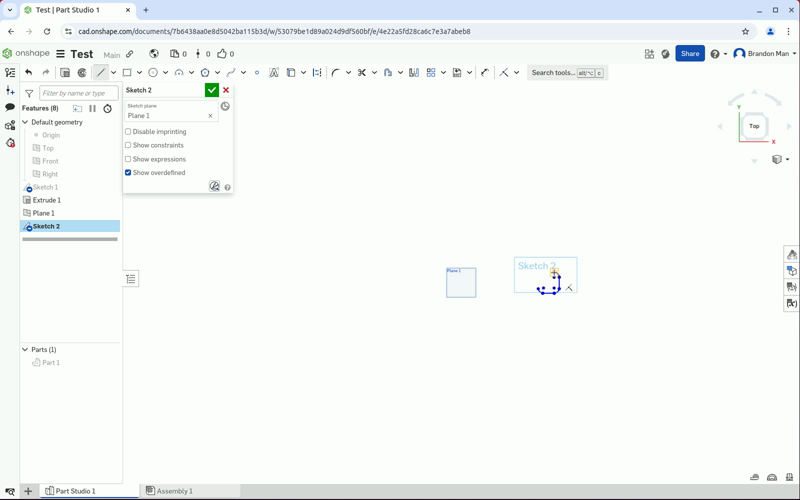
scroll(6)
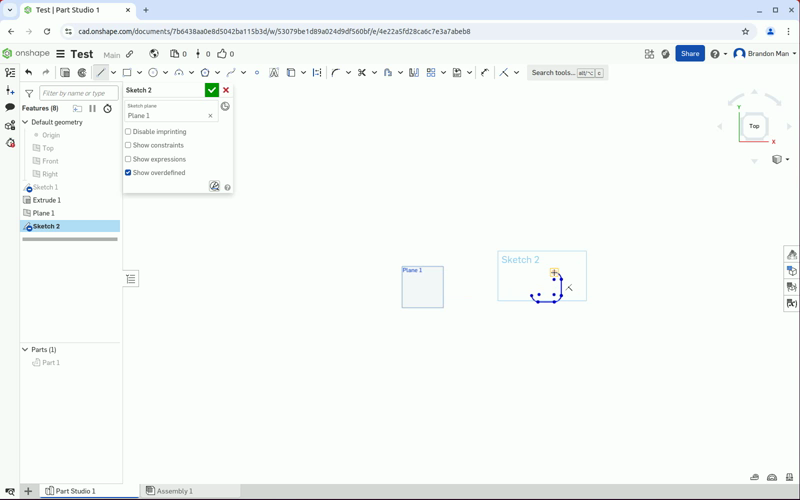
scroll(6)
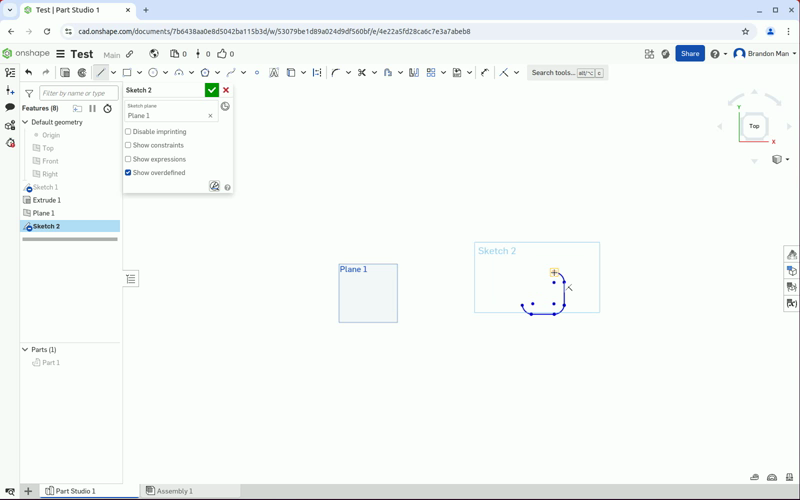
scroll(6)
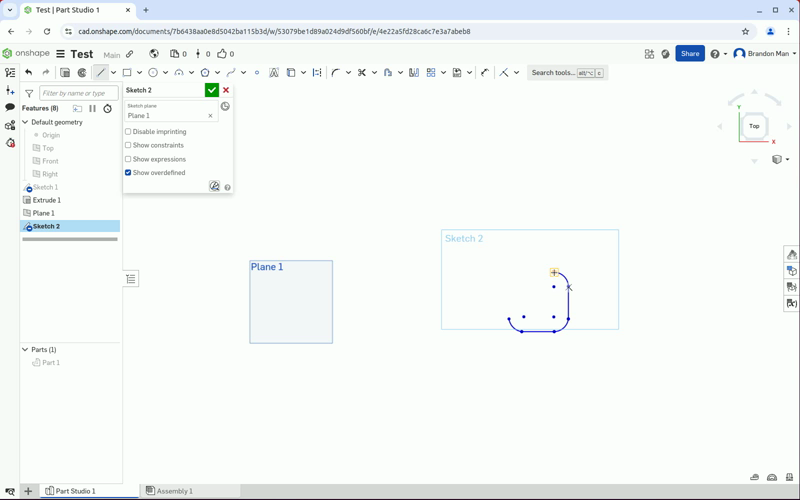
scroll(6)
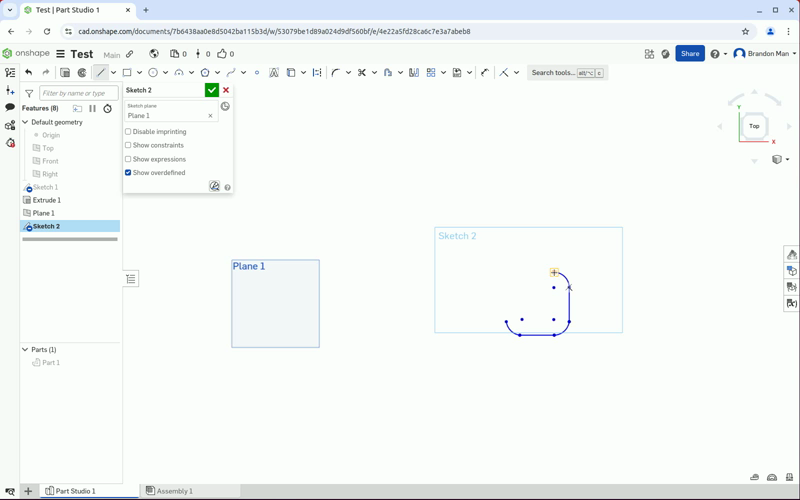
scroll(6)
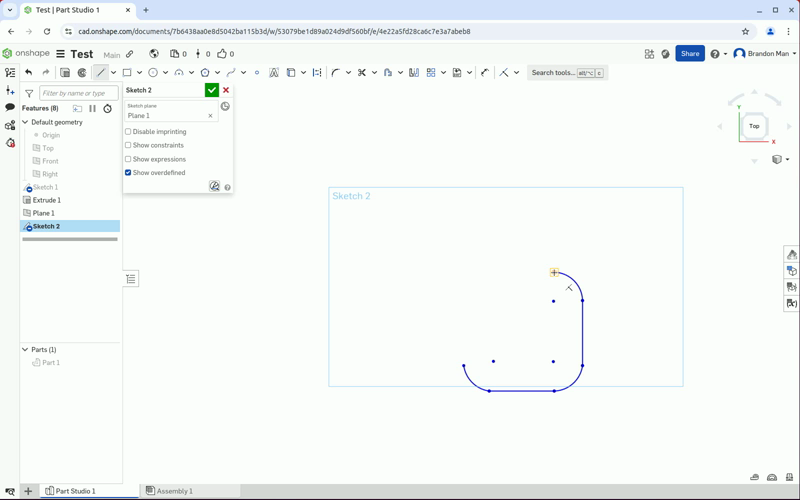
scroll(6)
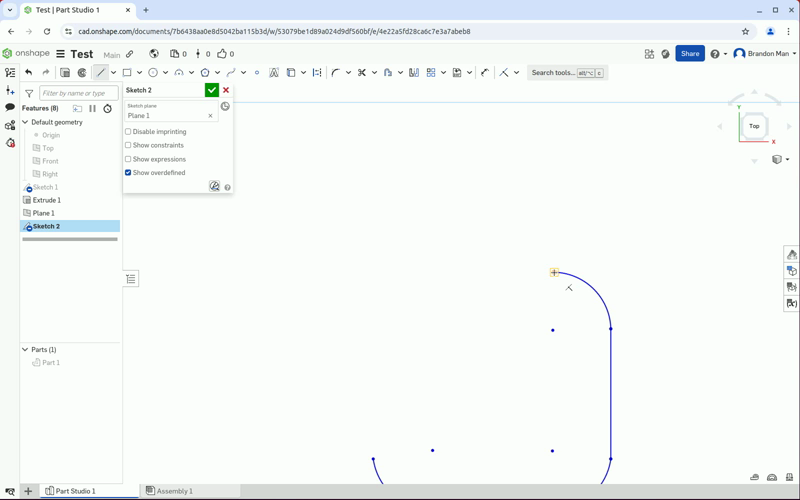
click(554, 272)
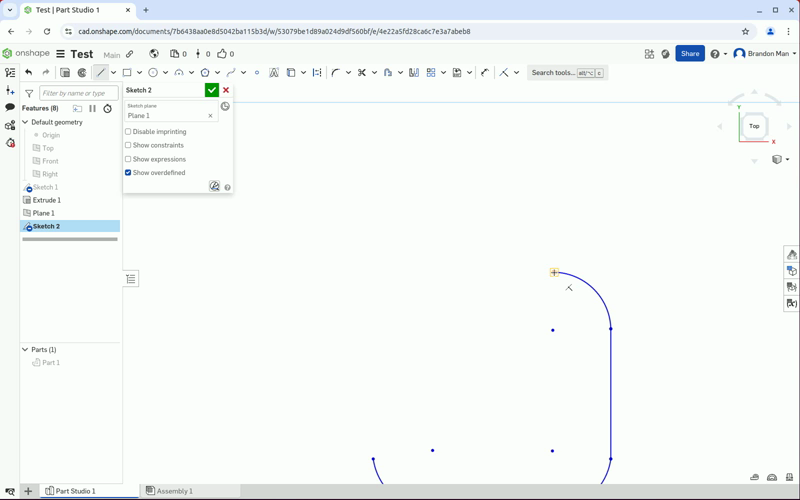
scroll(-6)
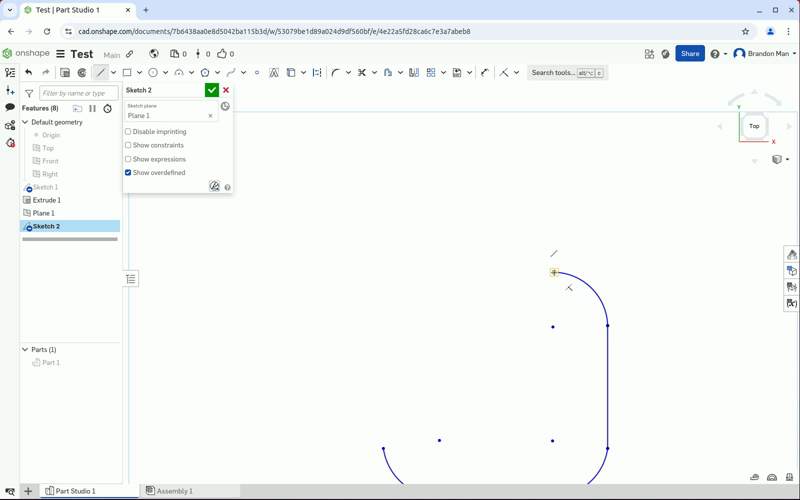
scroll(-6)
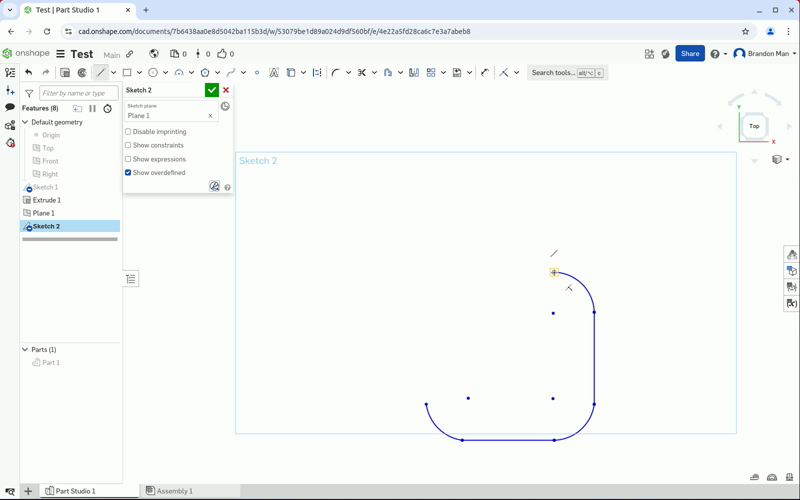
scroll(-6)
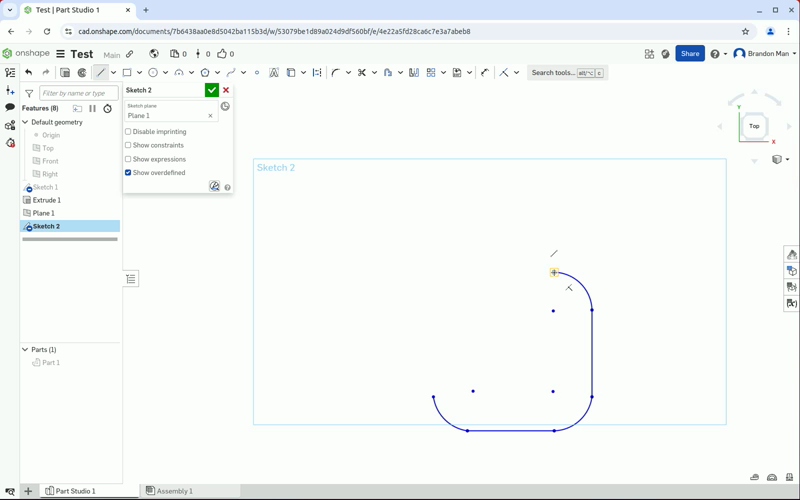
scroll(-6)
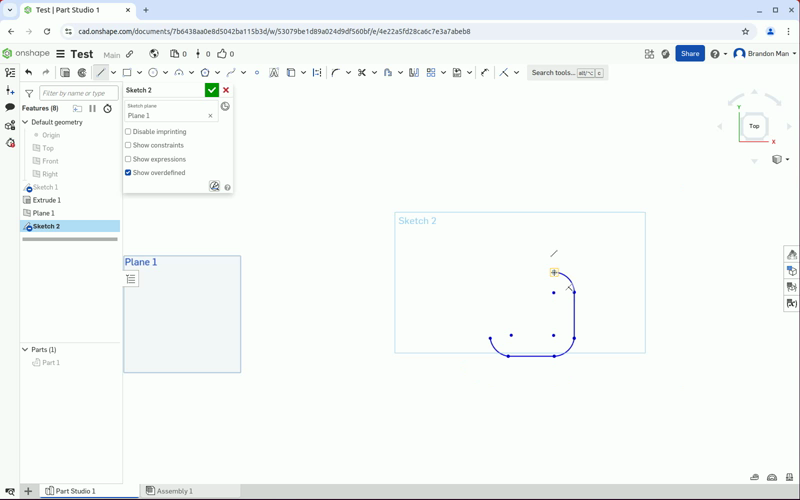
scroll(-6)
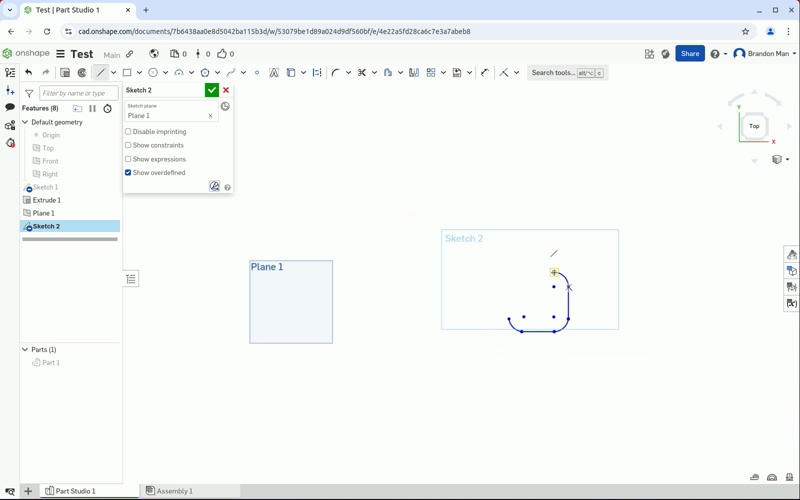
scroll(-6)
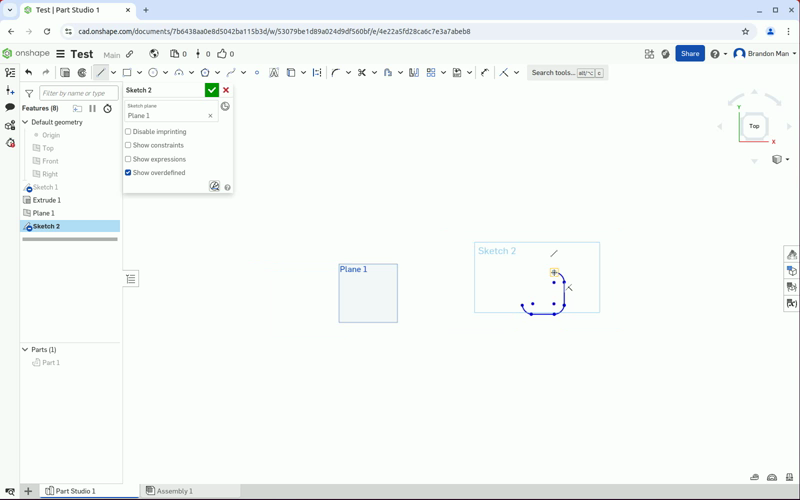
scroll(-6)
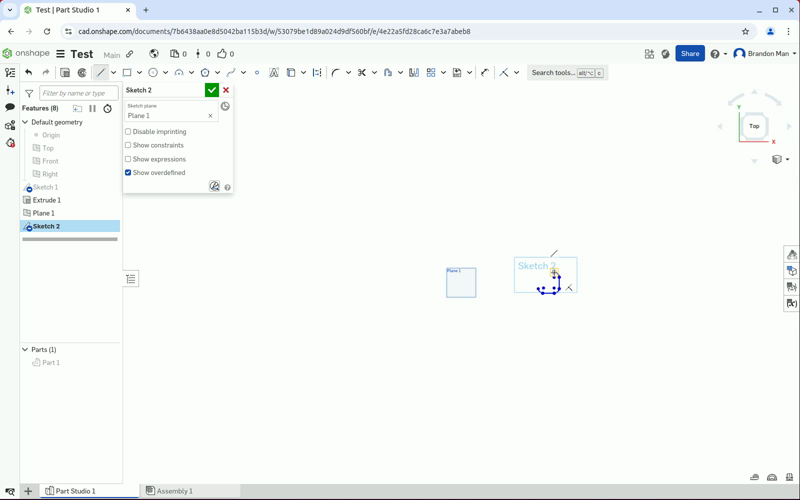
key_down(shift)
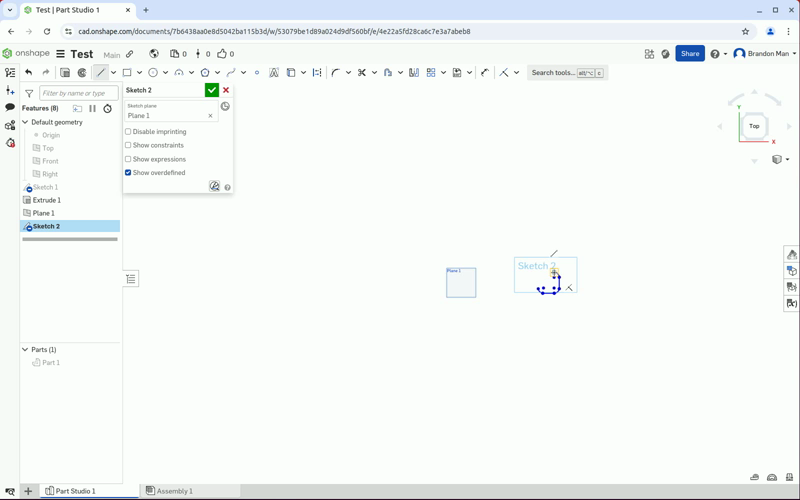
mouse_move(584, 272)
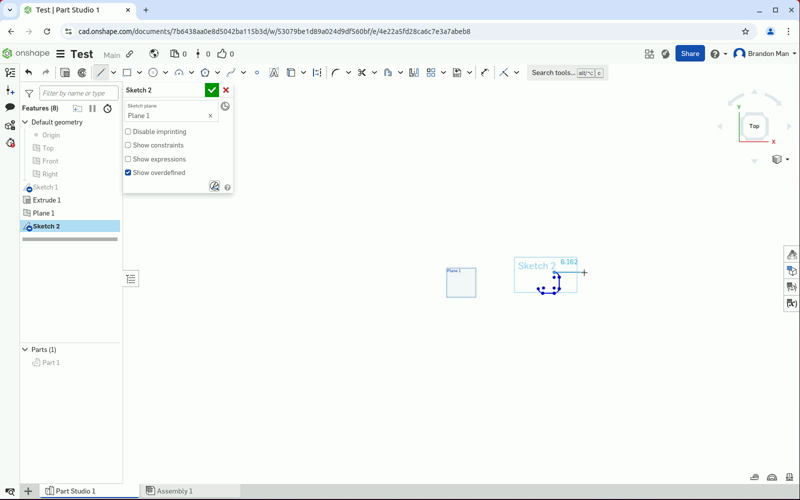
mouse_move(542, 272)
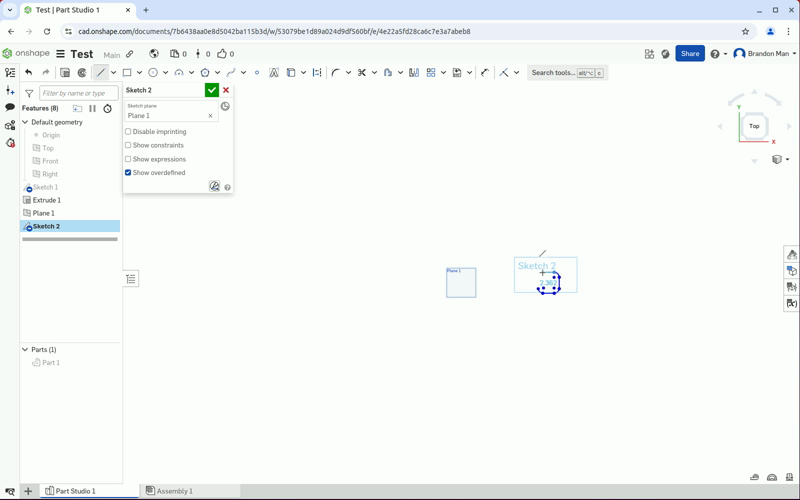
click(542, 272)
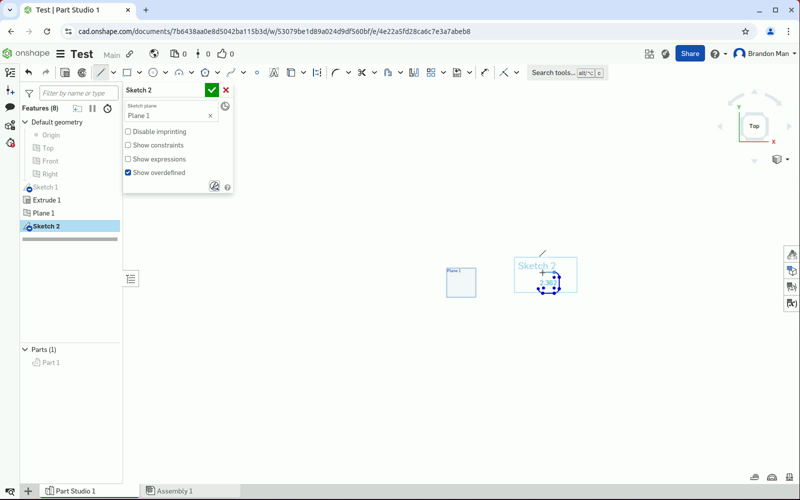
key_up(shift)
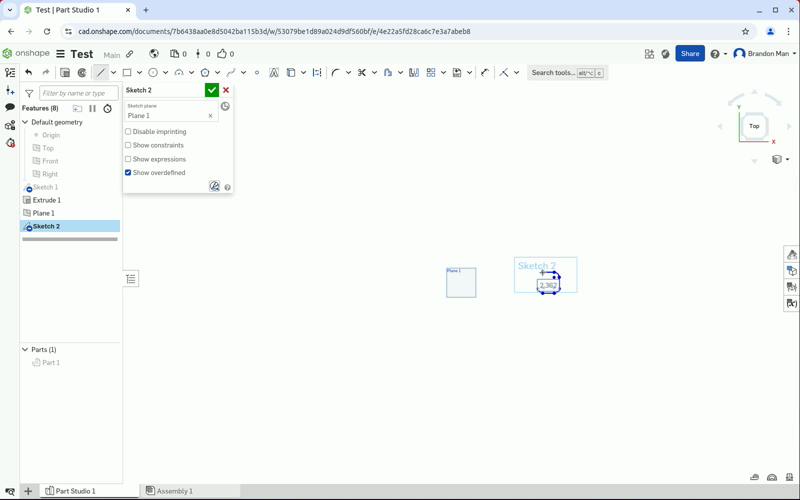
key(esc)
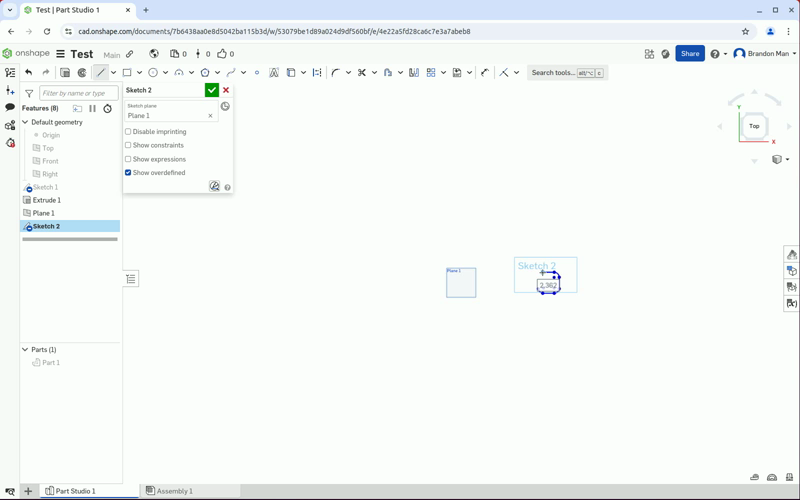
key(a)
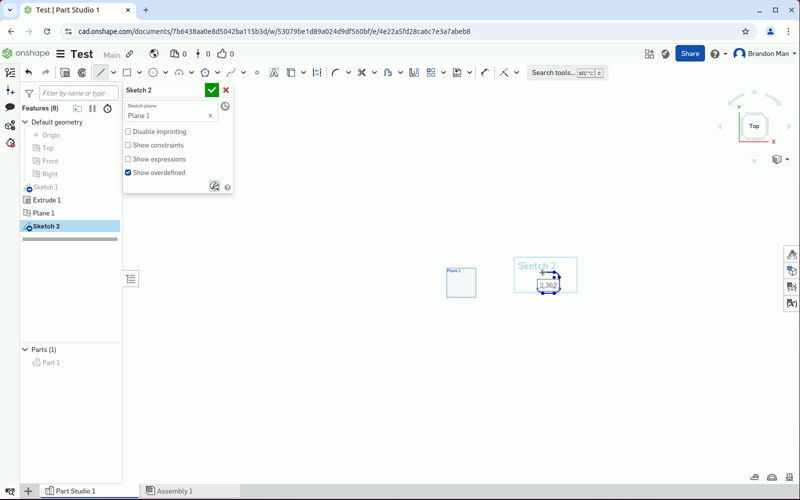
mouse_move(542, 272)
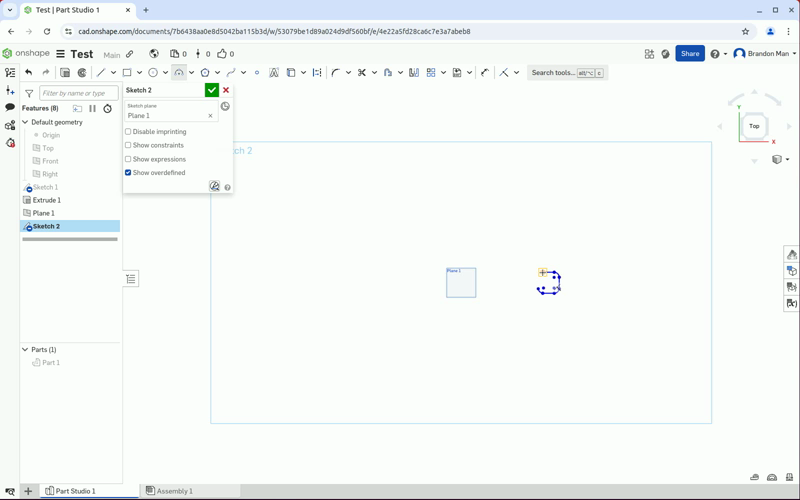
click(542, 272)
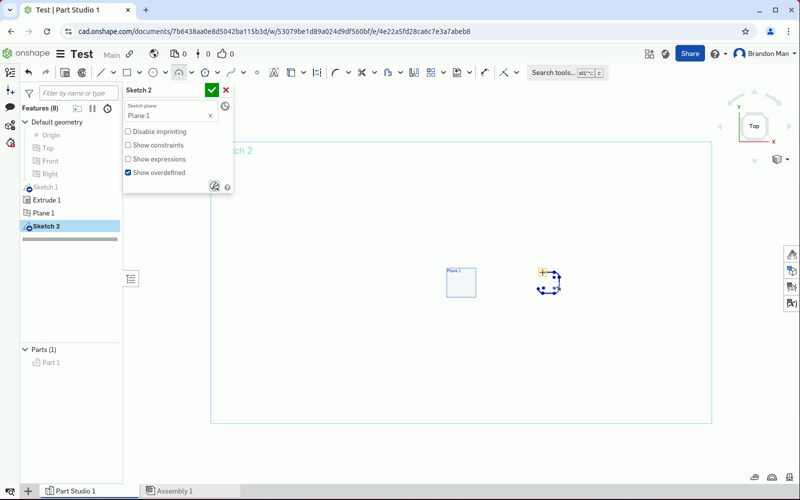
key_down(shift)
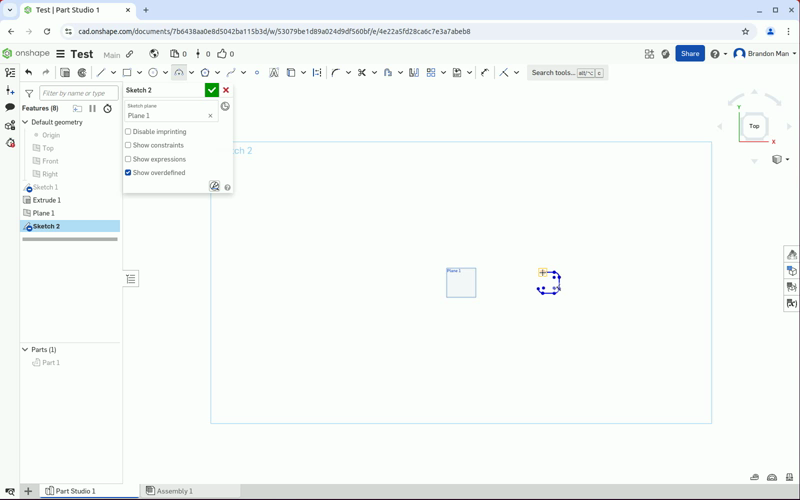
mouse_move(538, 277)
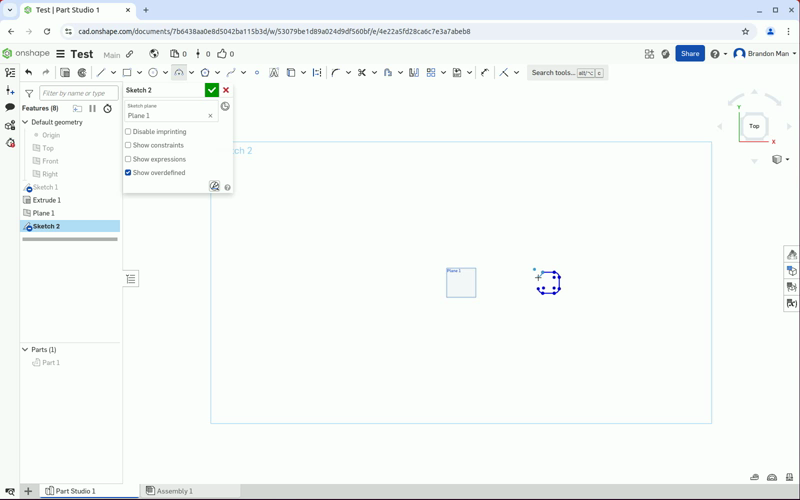
scroll(6)
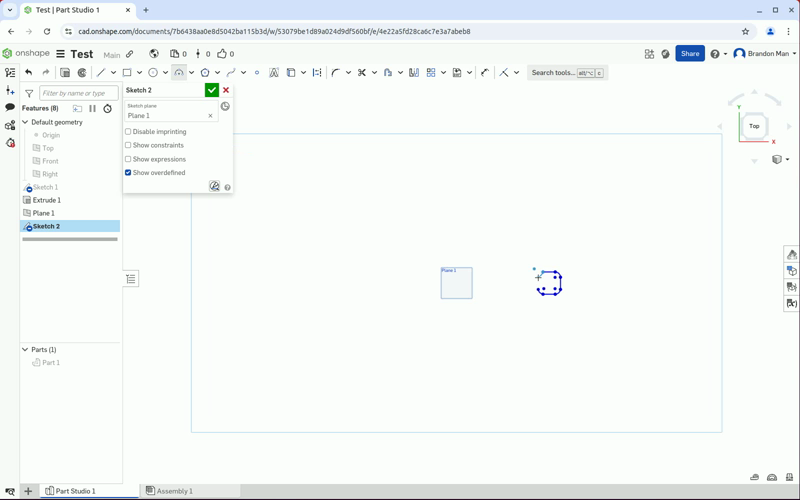
scroll(6)
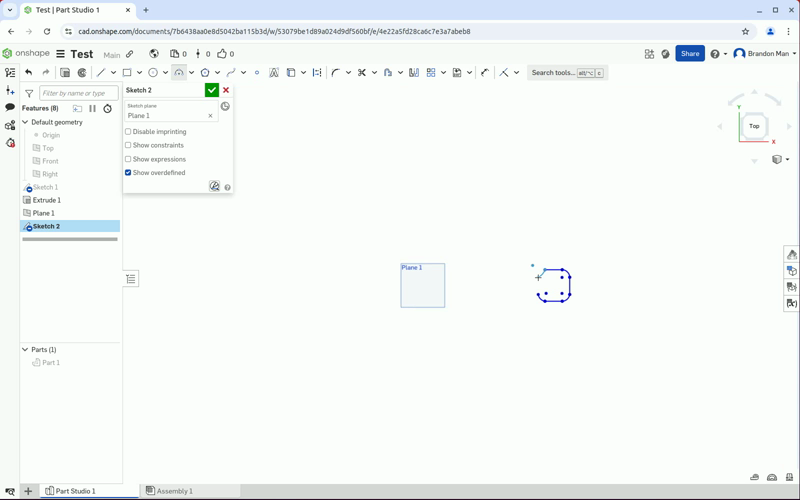
scroll(6)
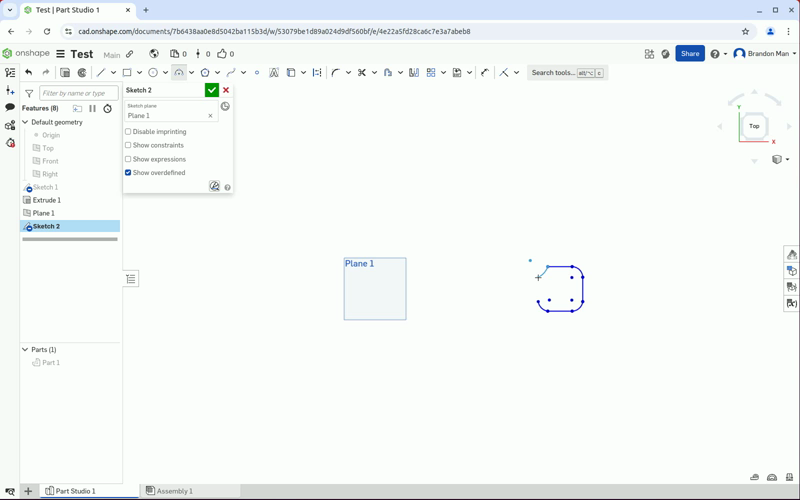
scroll(6)
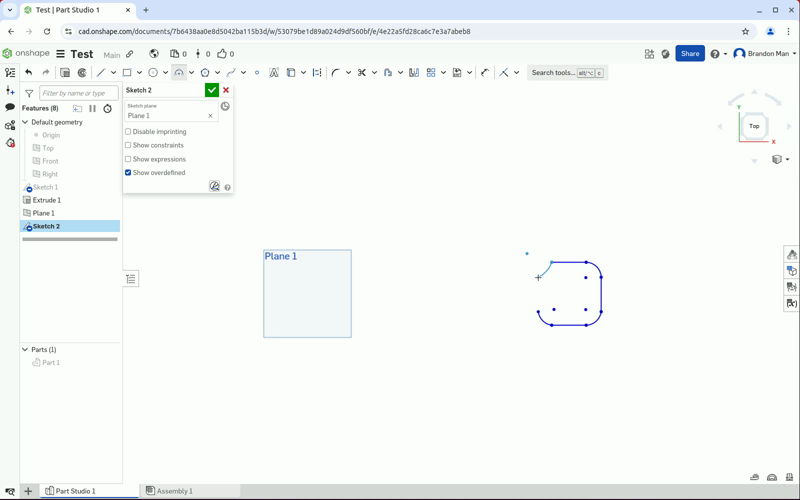
scroll(6)
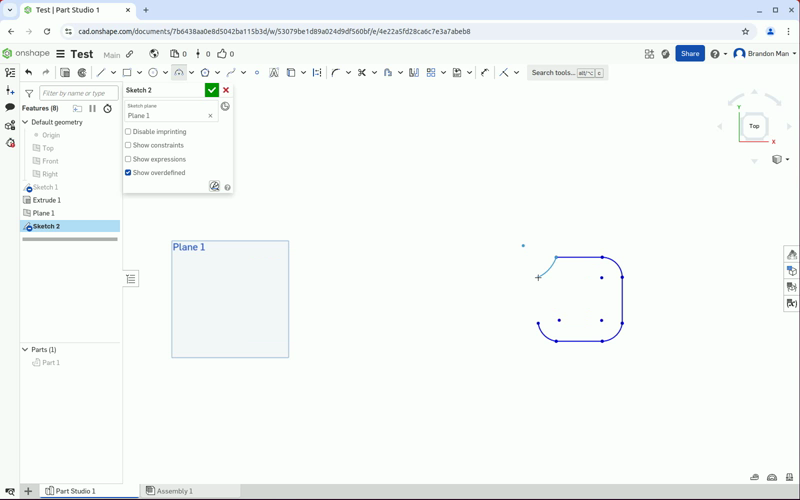
scroll(6)
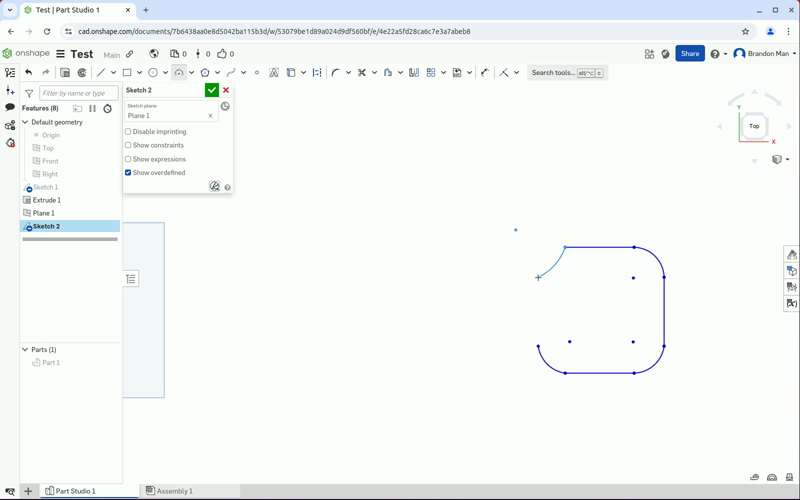
scroll(6)
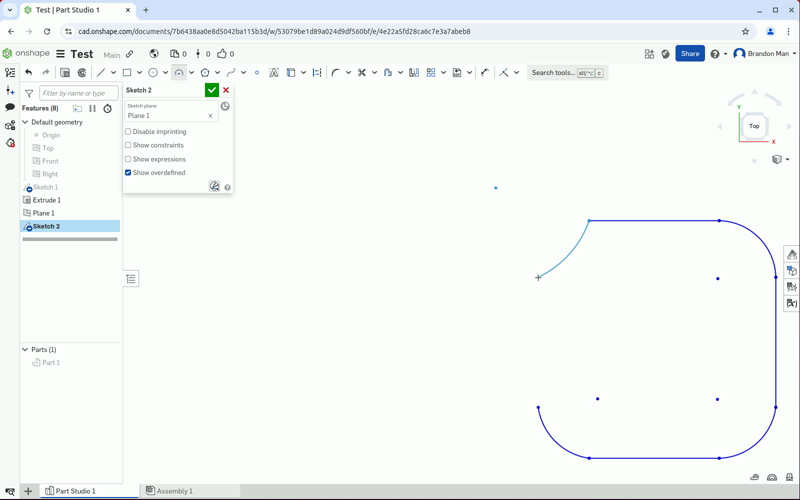
click(538, 277)
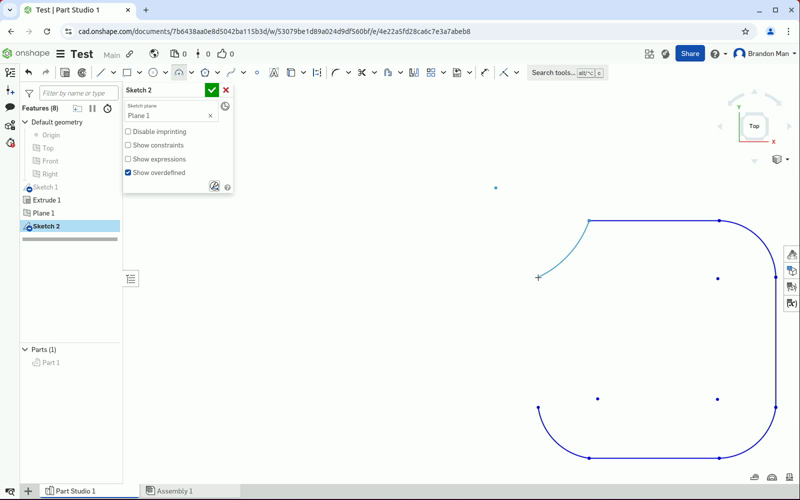
scroll(-6)
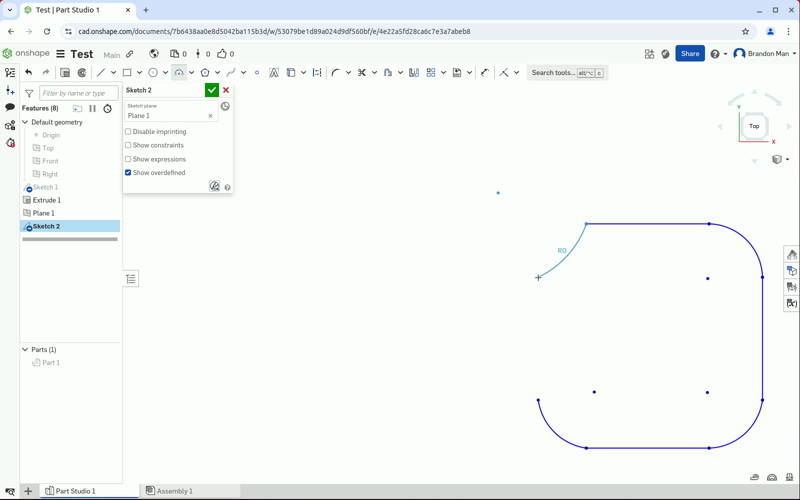
scroll(-6)
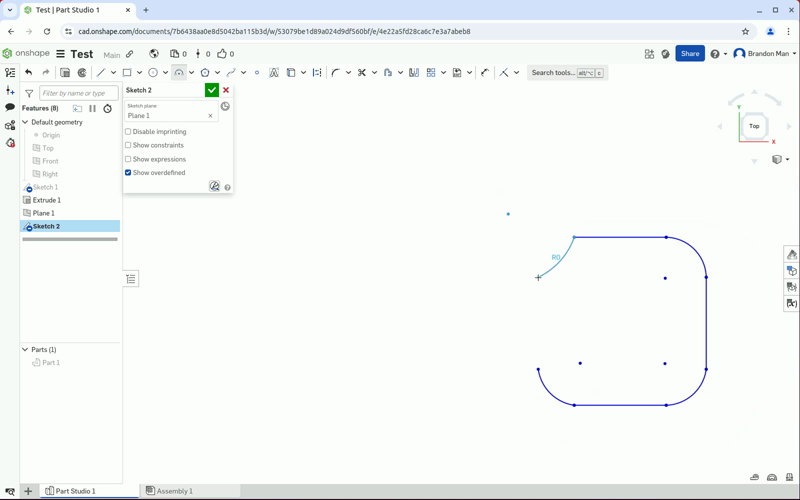
scroll(-6)
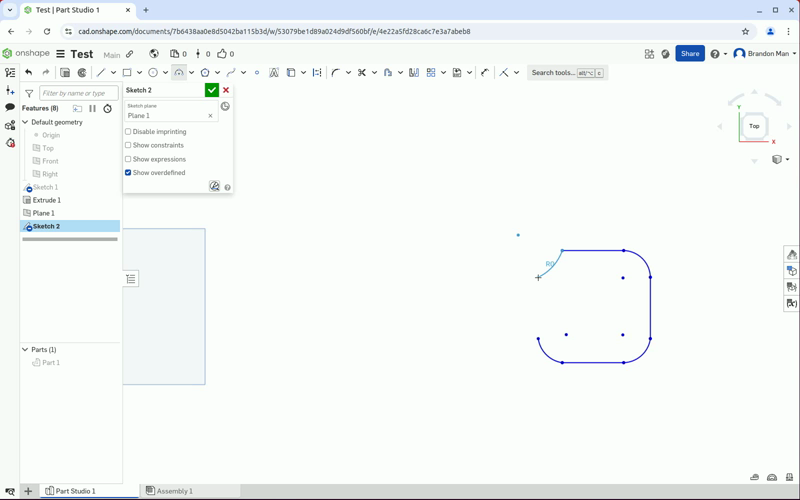
scroll(-6)
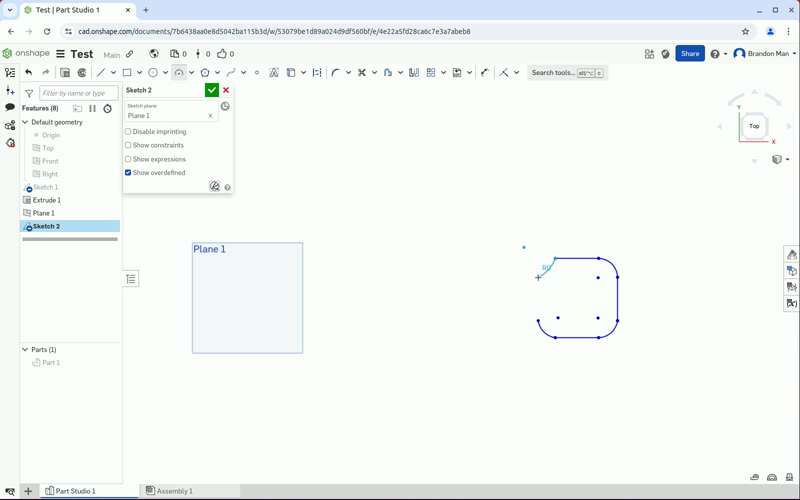
scroll(-6)
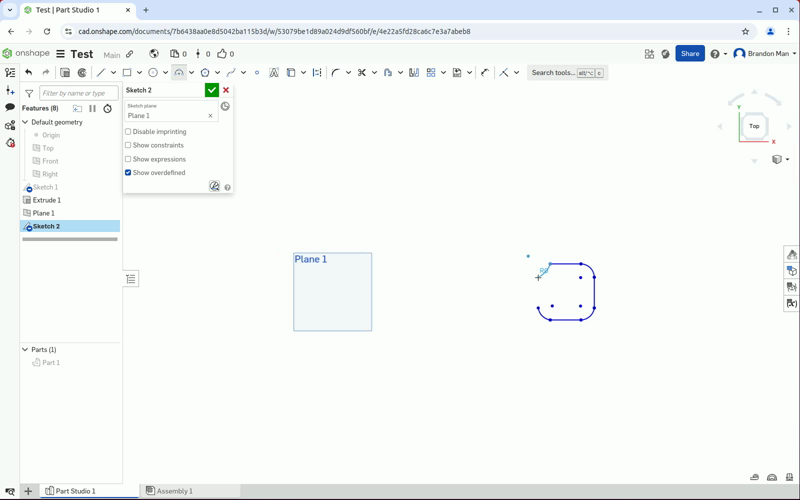
scroll(-6)
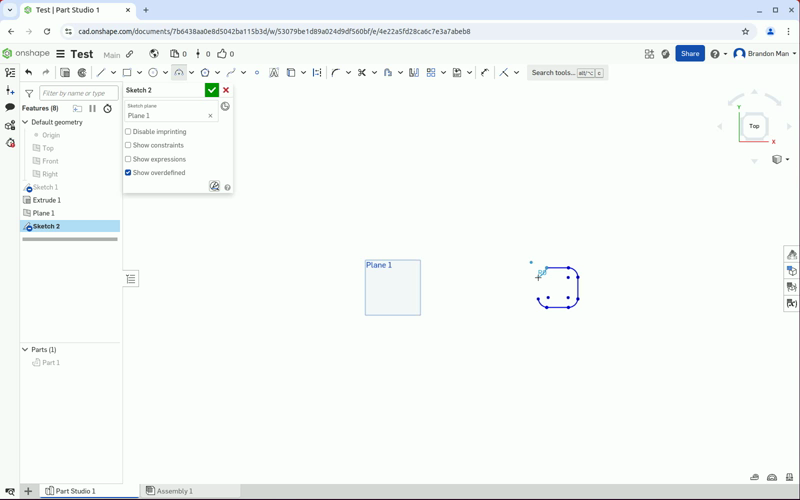
scroll(-6)
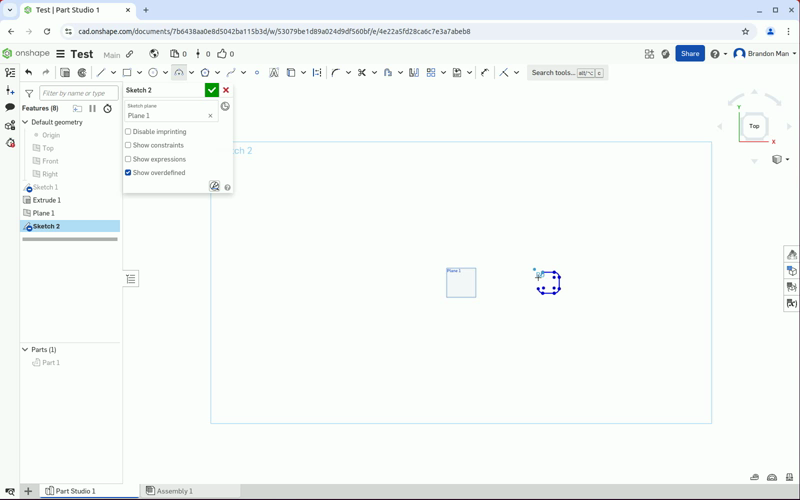
mouse_move(539, 273)
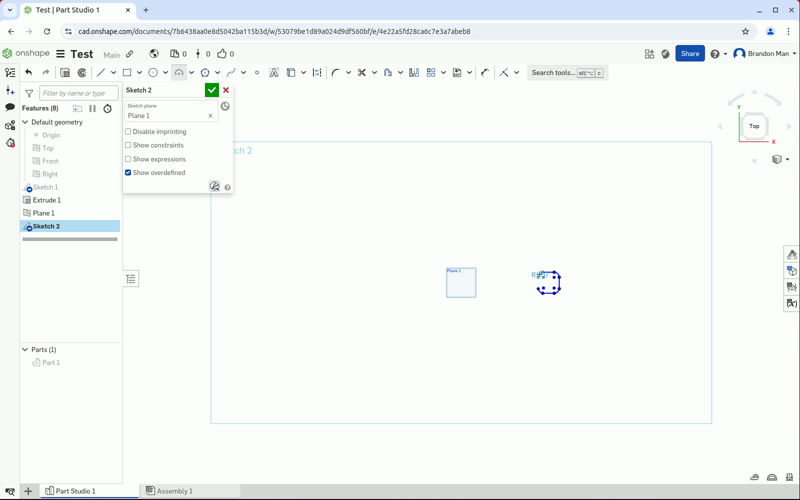
scroll(6)
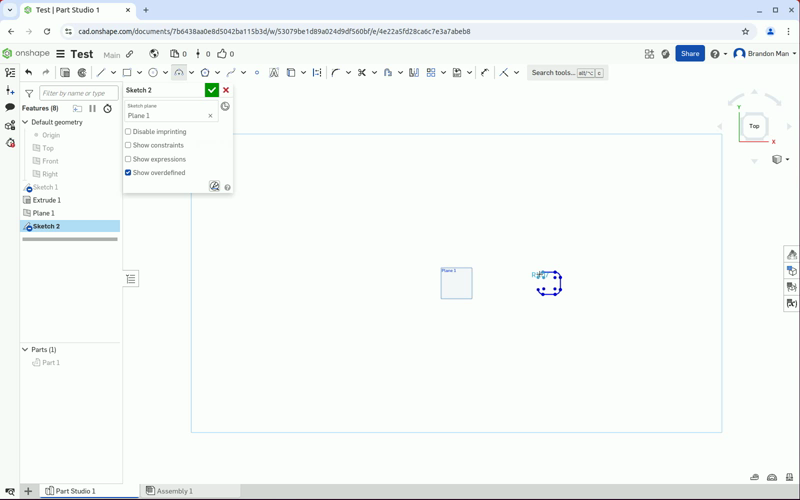
scroll(6)
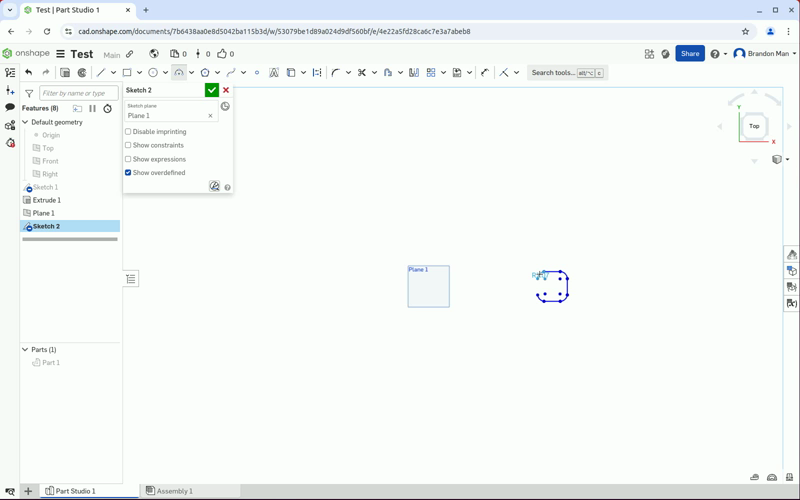
scroll(6)
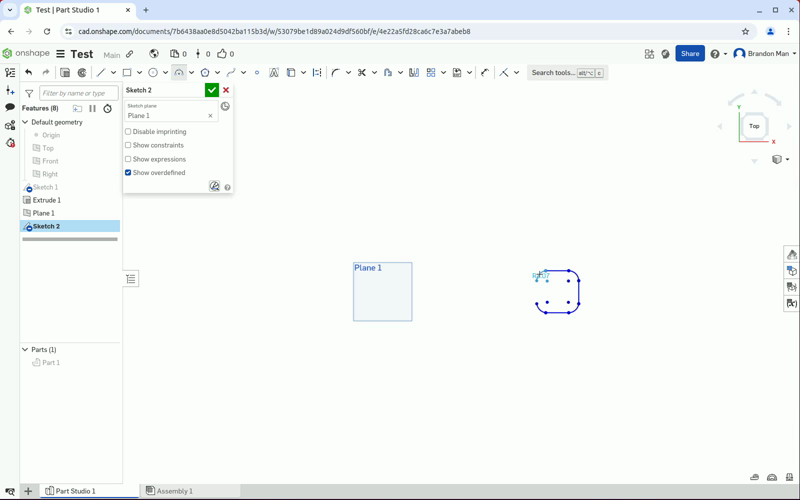
scroll(6)
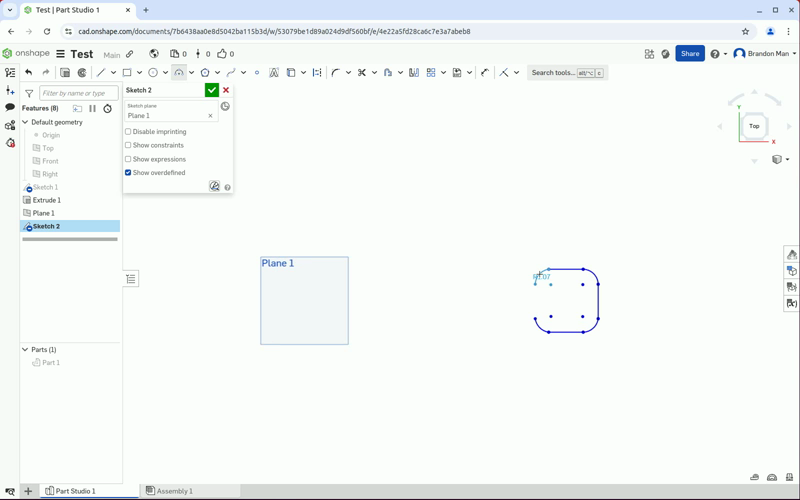
scroll(6)
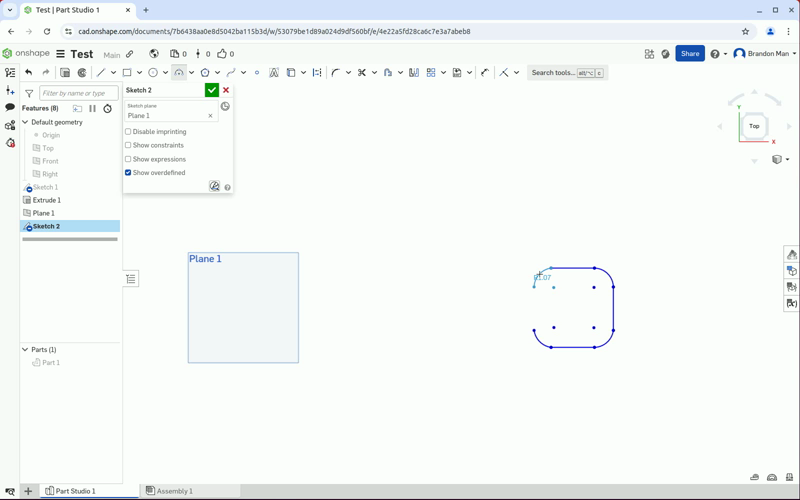
scroll(6)
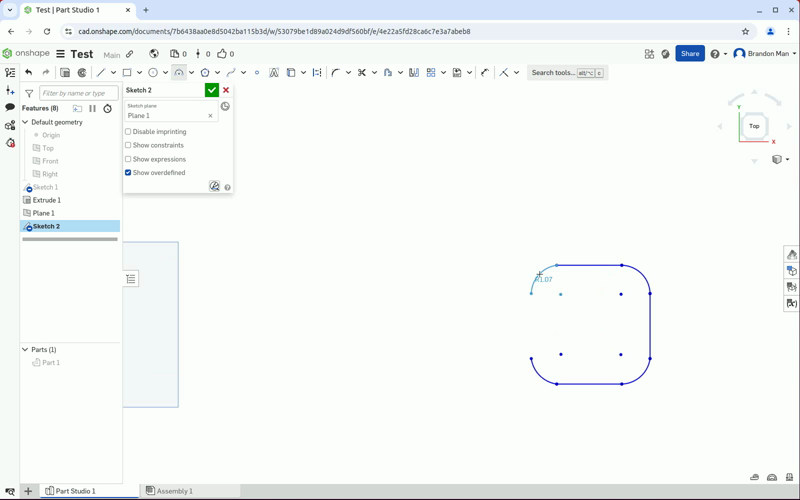
scroll(6)
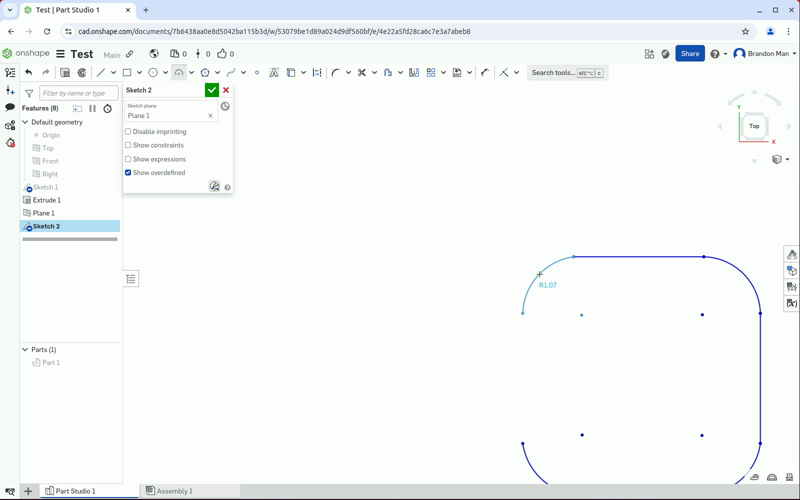
click(539, 273)
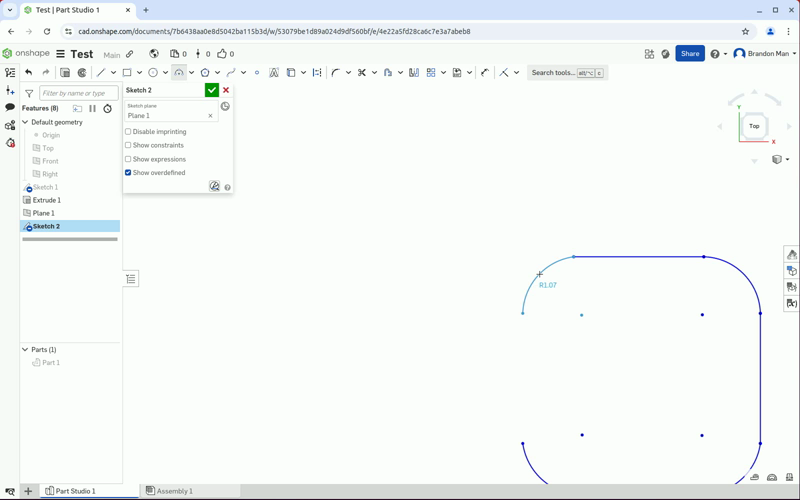
scroll(-6)
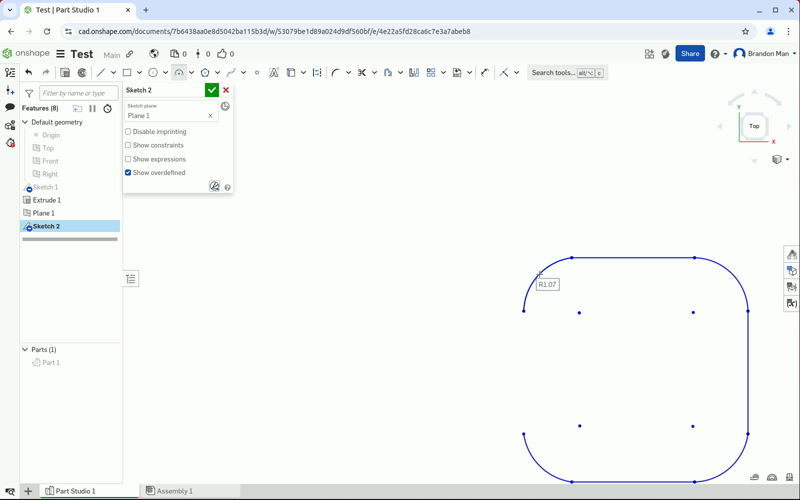
scroll(-6)
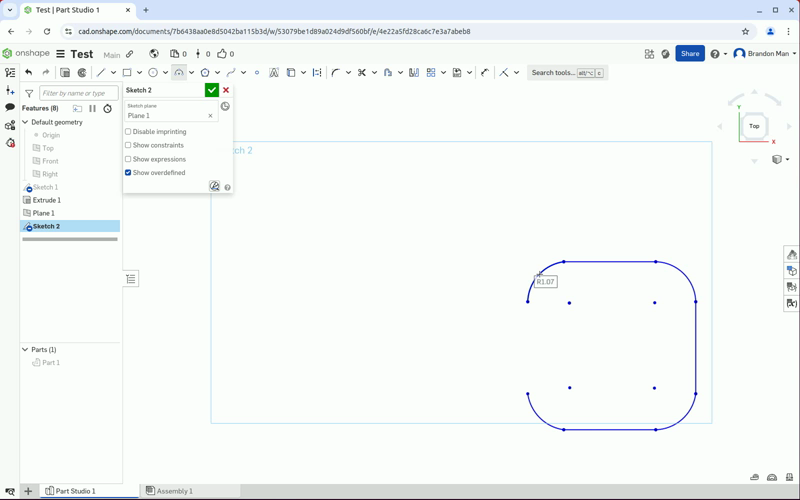
scroll(-6)
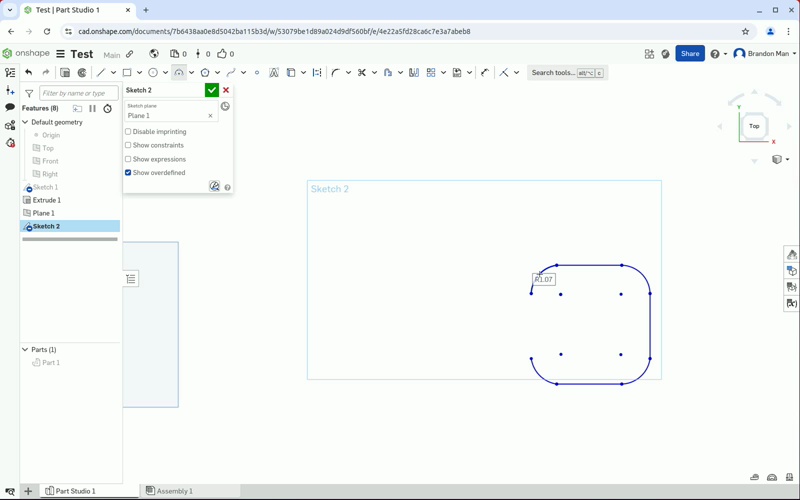
scroll(-6)
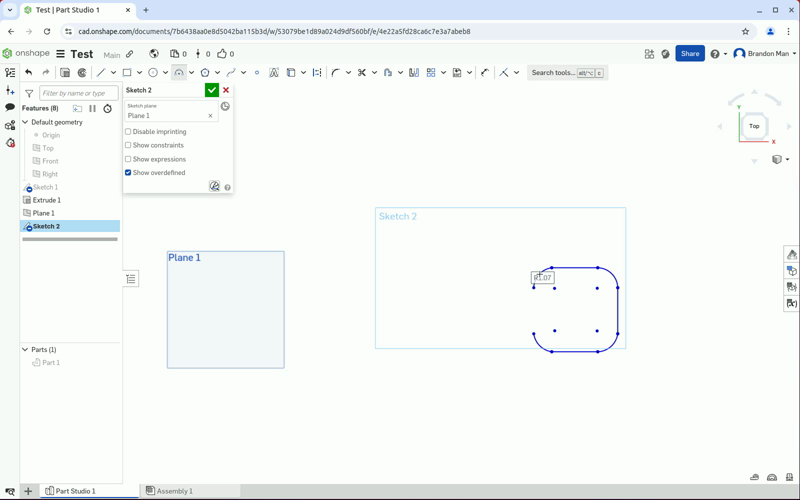
scroll(-6)
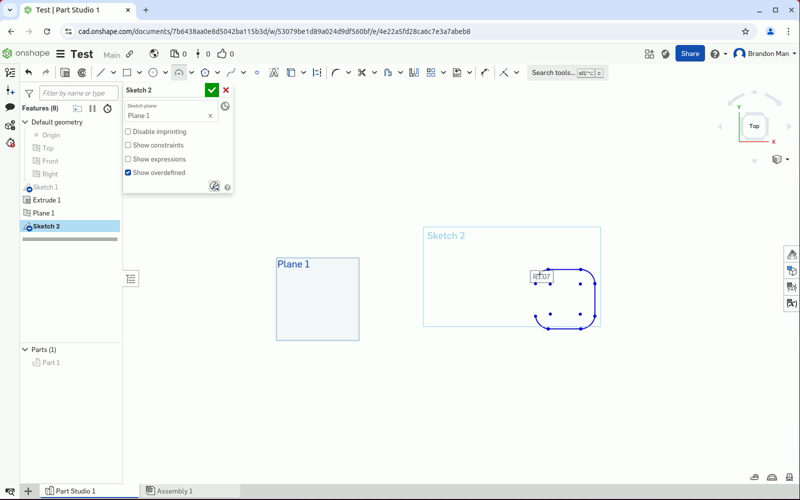
scroll(-6)
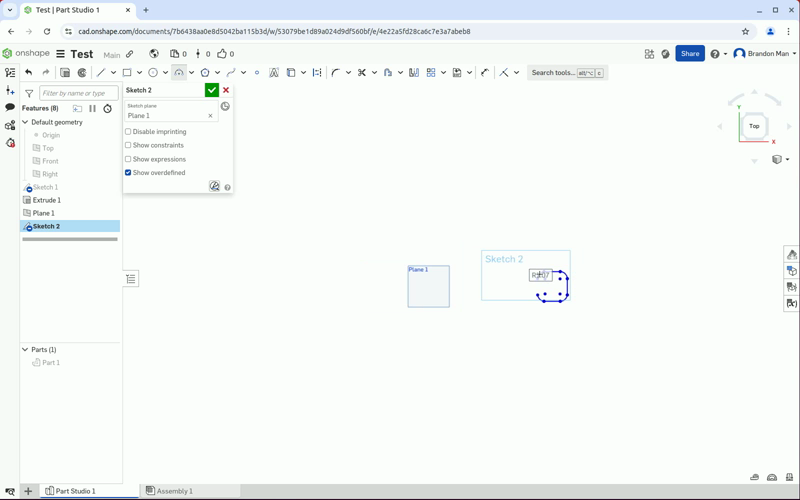
scroll(-6)
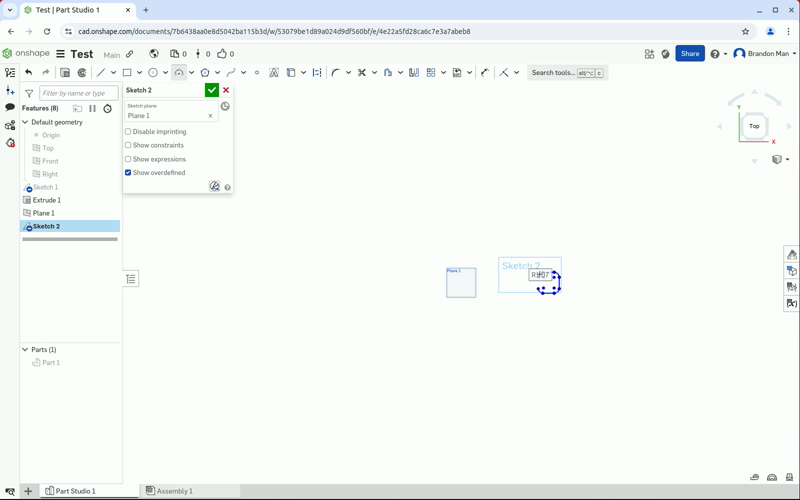
key_up(shift)
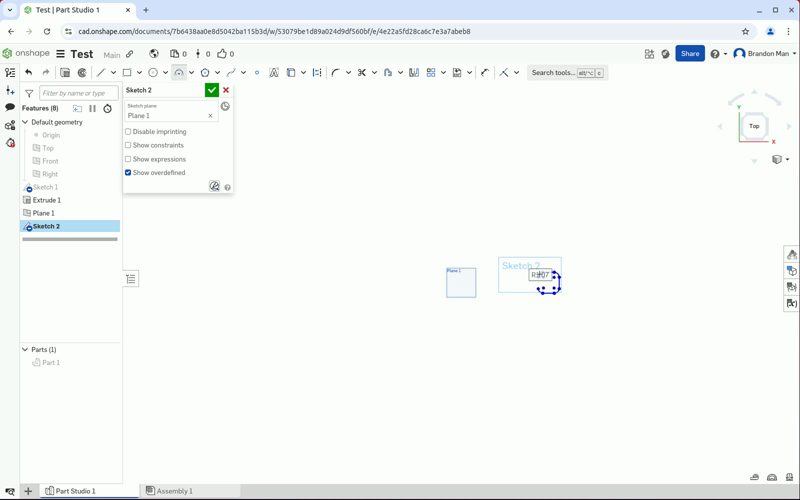
key(esc)
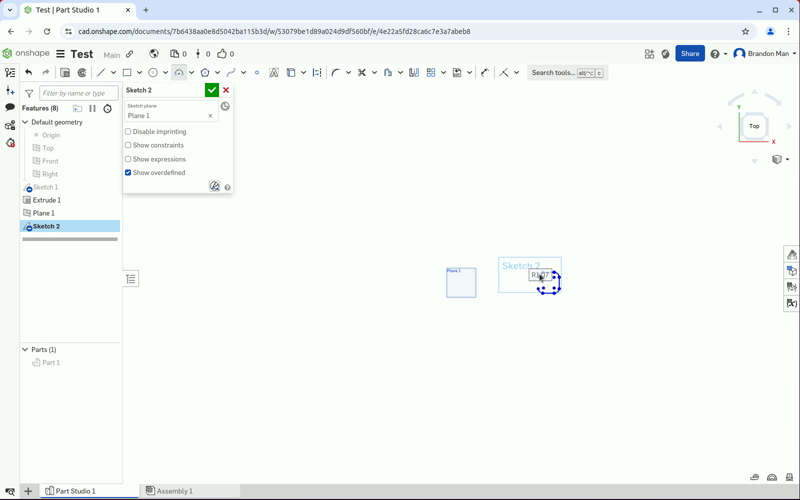
key(l)
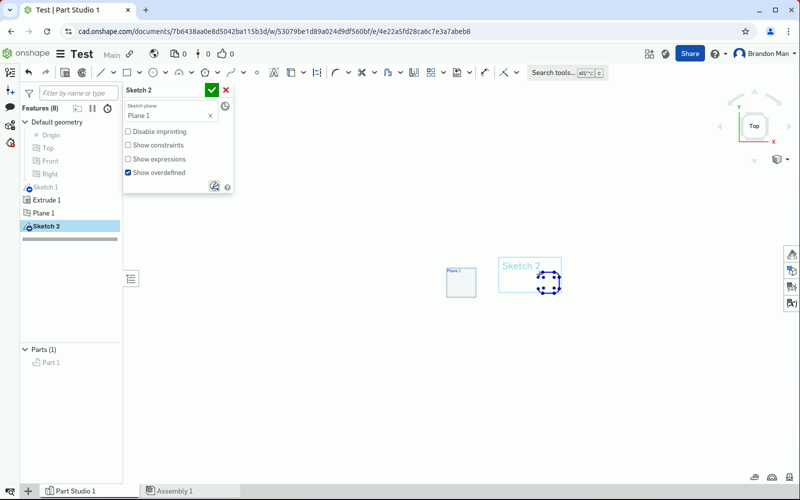
mouse_move(538, 277)
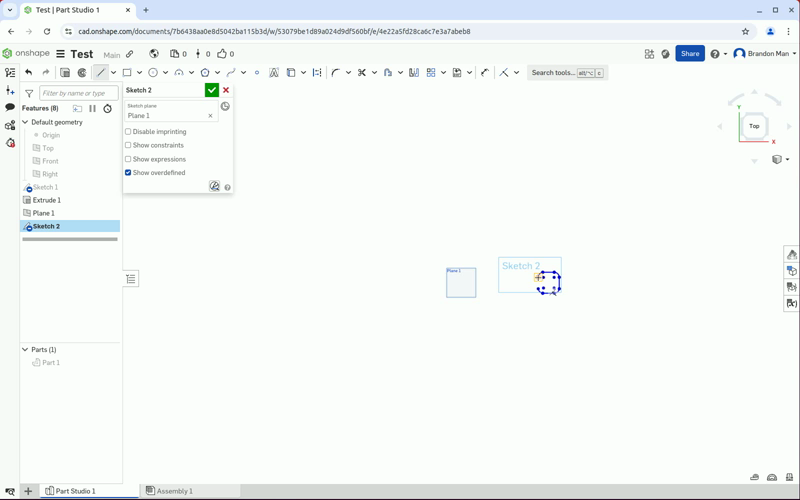
scroll(6)
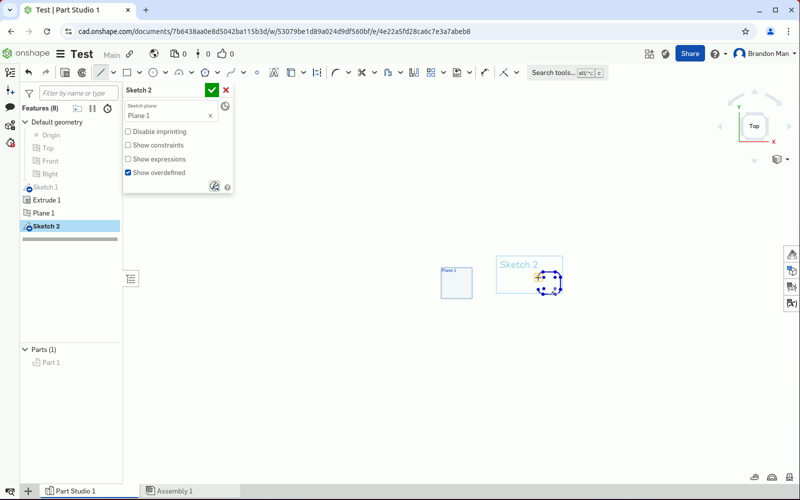
scroll(6)
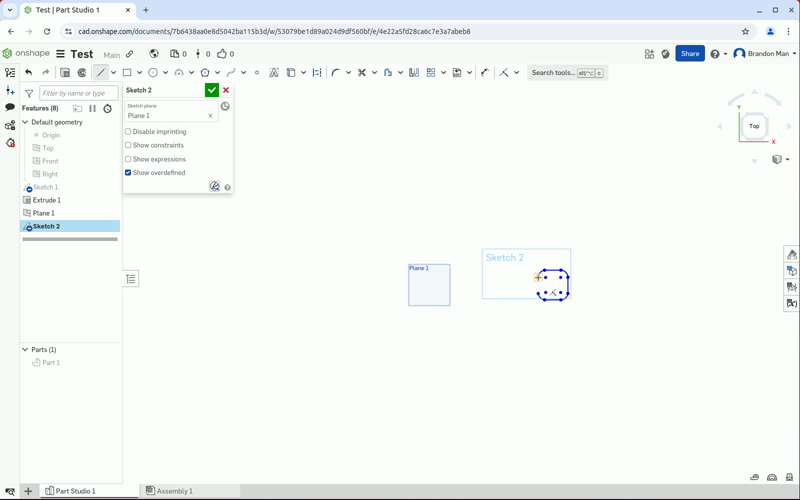
scroll(6)
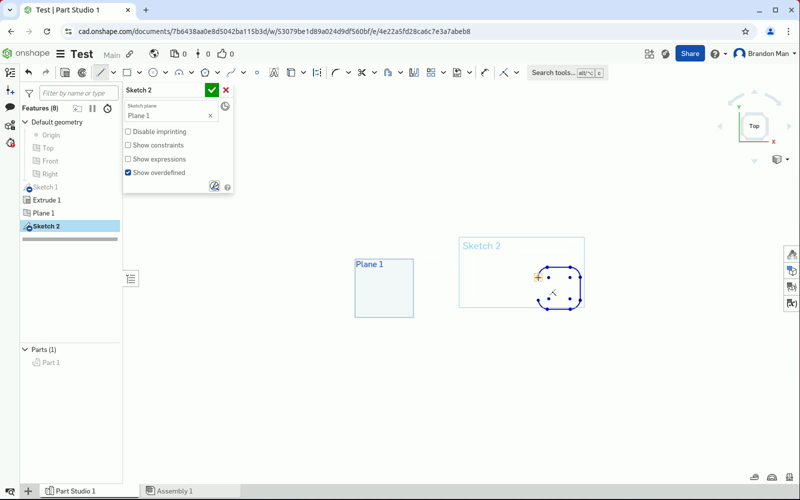
scroll(6)
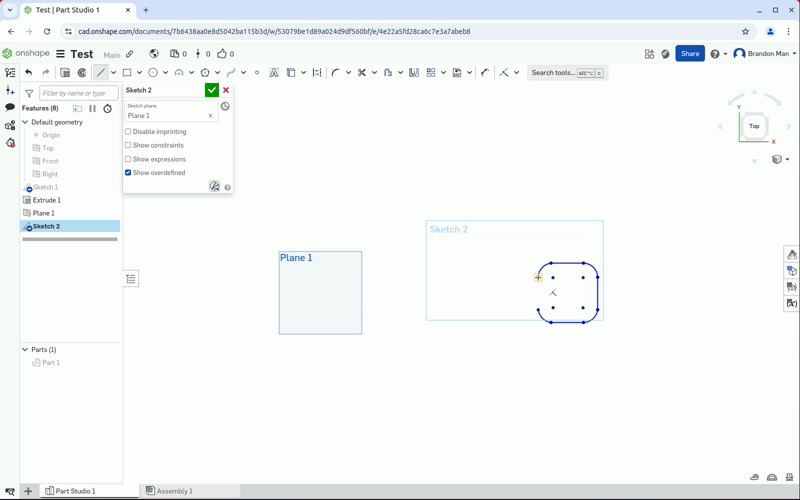
scroll(6)
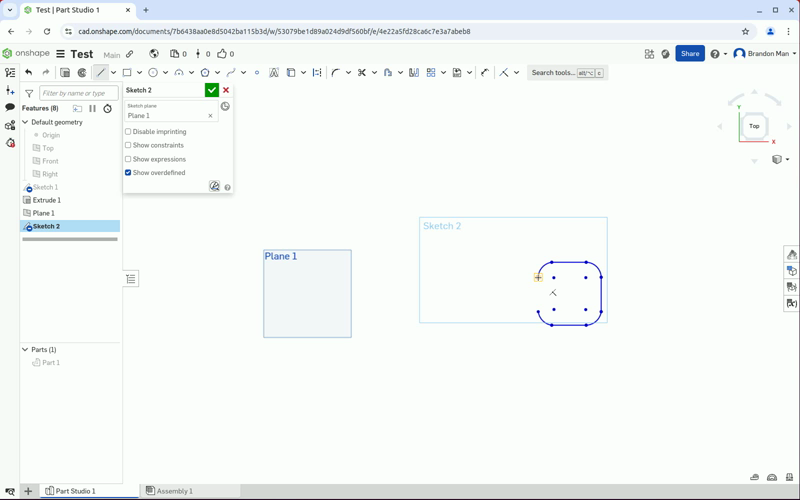
scroll(6)
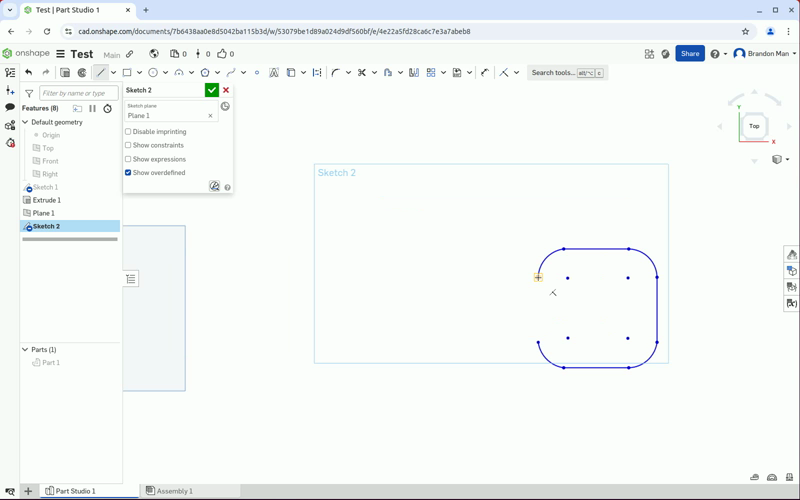
scroll(6)
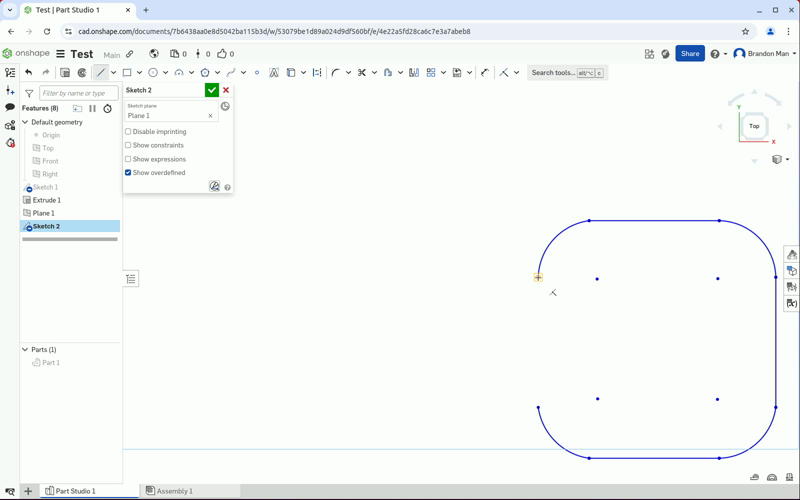
click(538, 277)
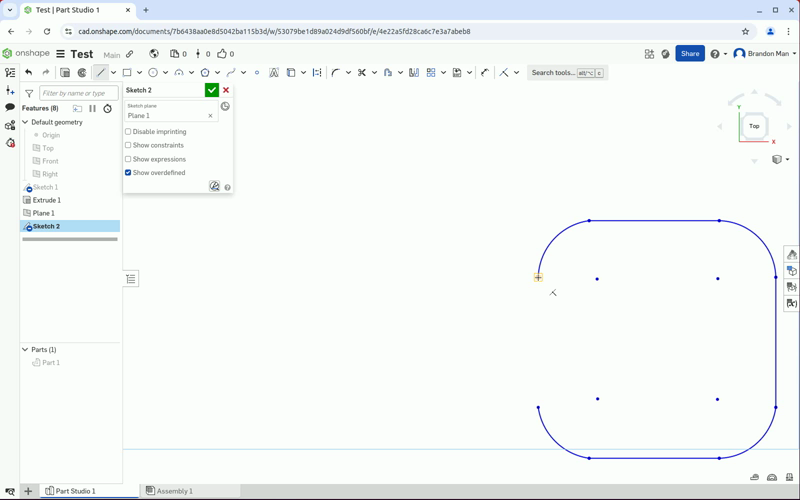
scroll(-6)
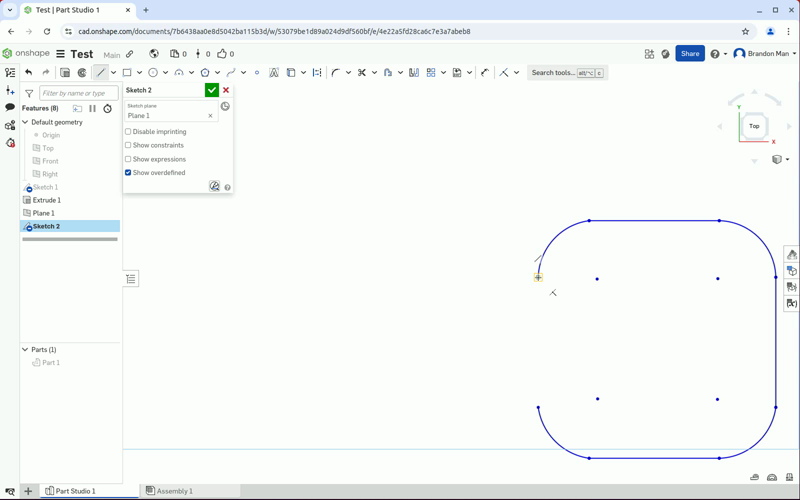
scroll(-6)
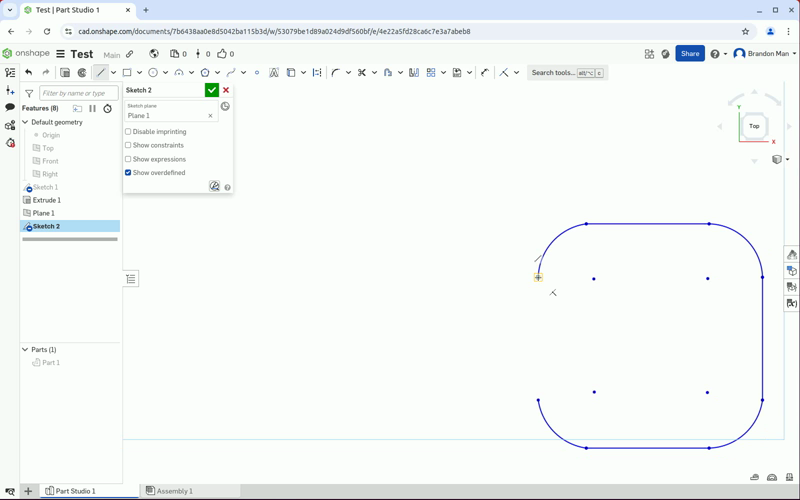
scroll(-6)
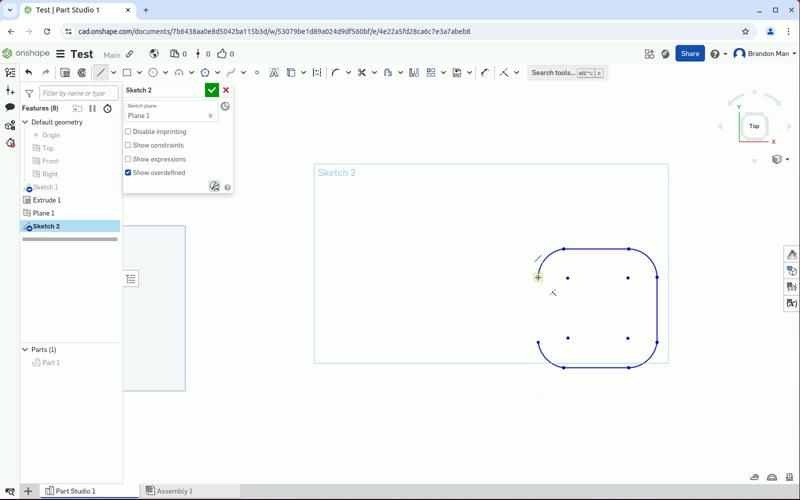
scroll(-6)
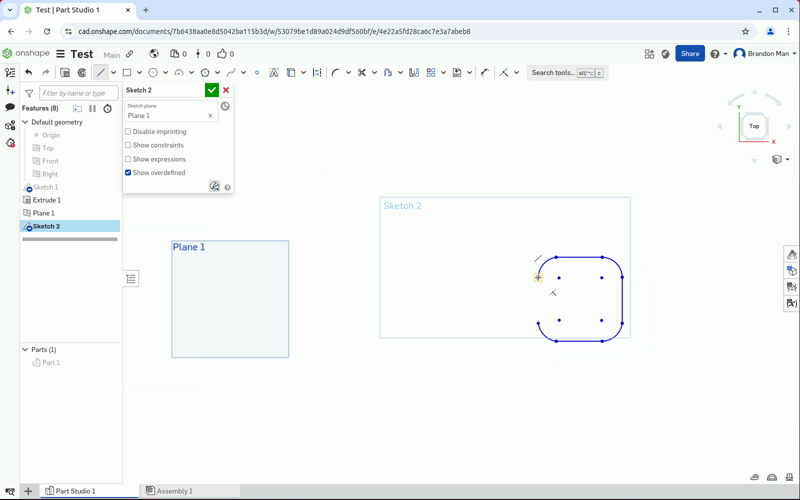
scroll(-6)
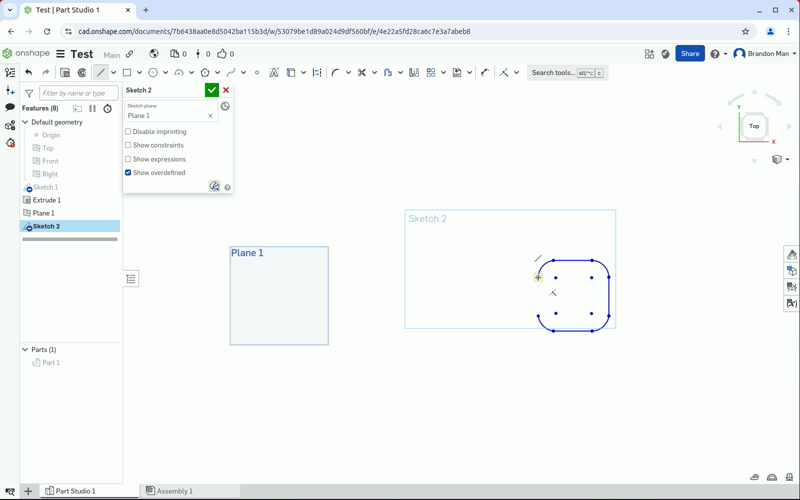
scroll(-6)
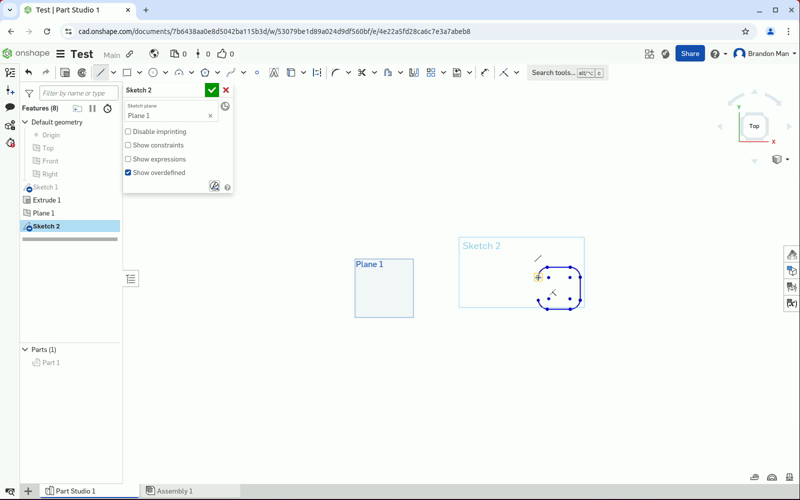
scroll(-6)
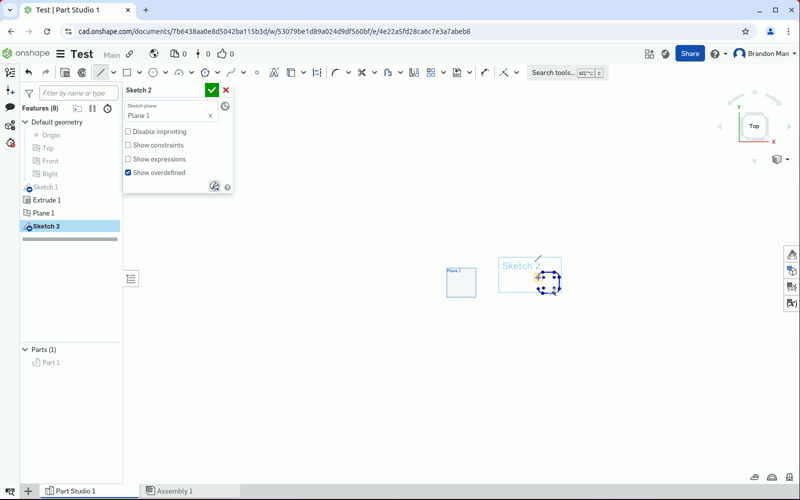
mouse_move(568, 277)
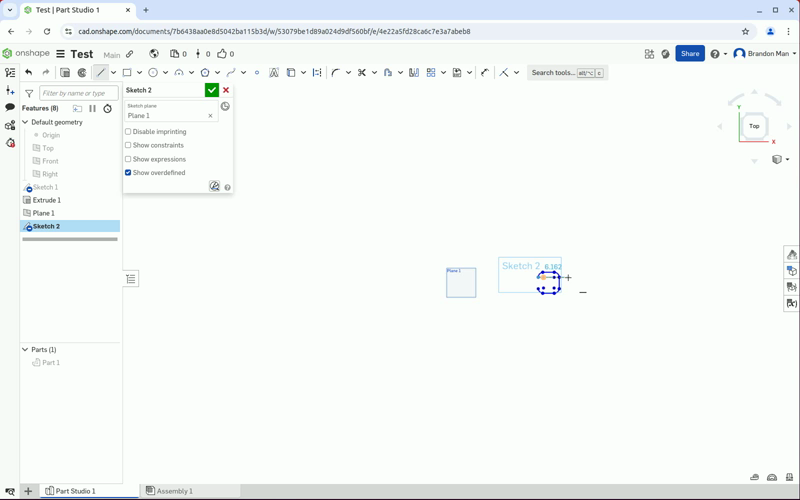
key_down(shift)
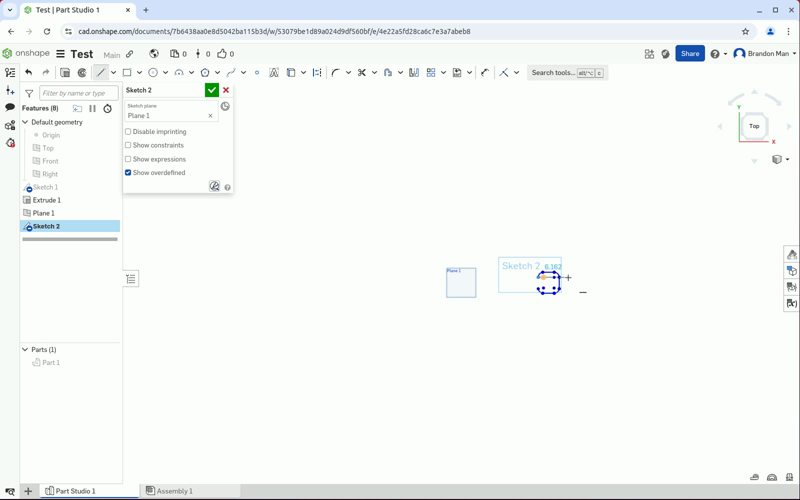
mouse_move(538, 288)
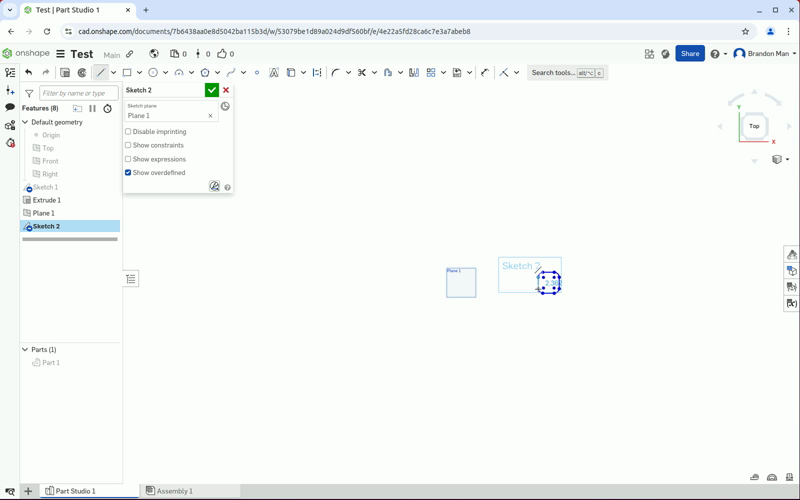
scroll(6)
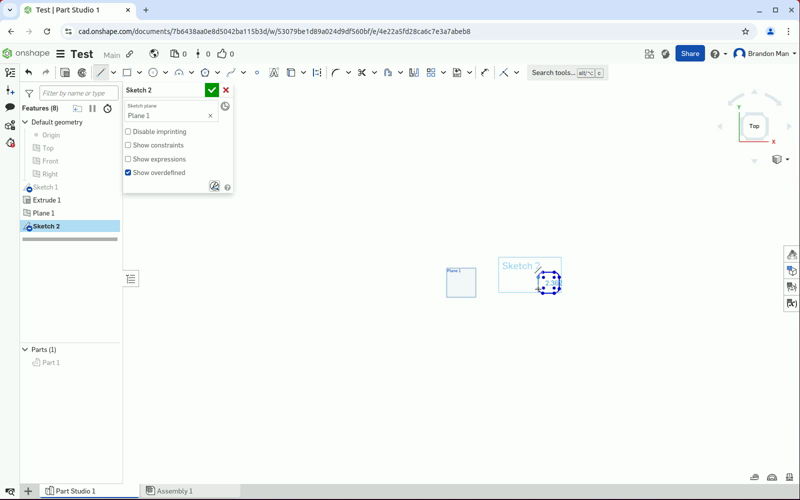
scroll(6)
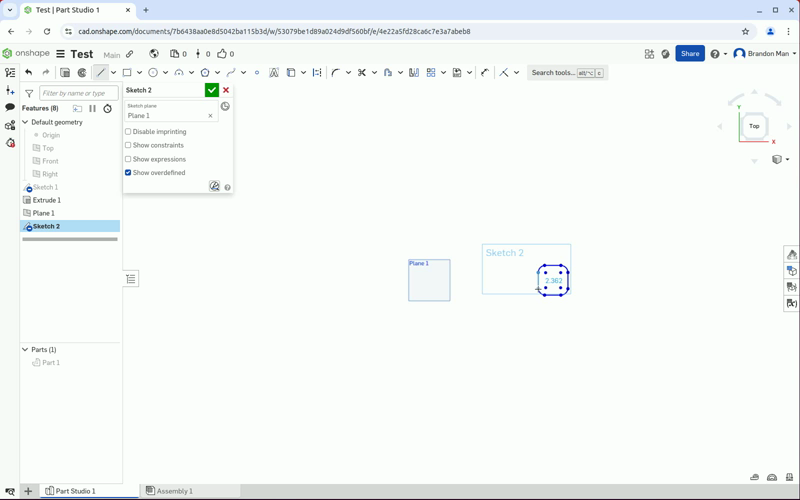
scroll(6)
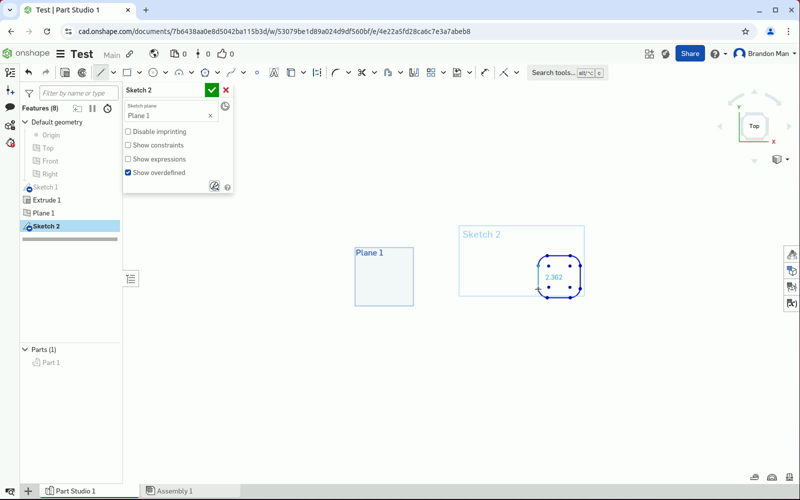
scroll(6)
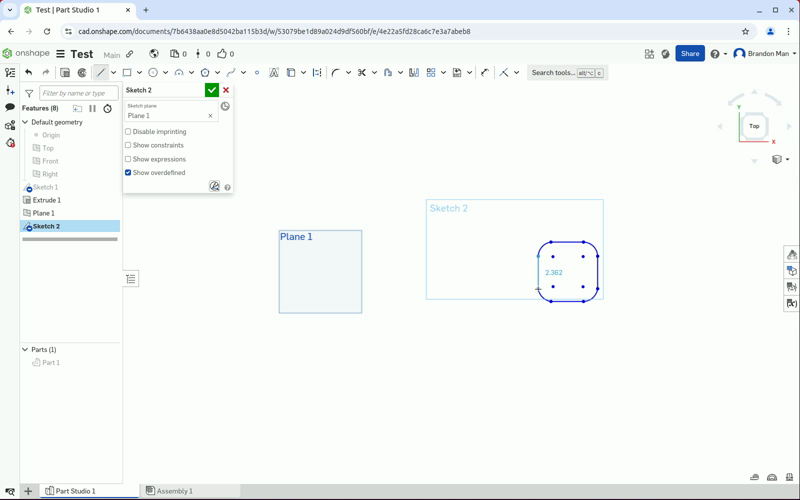
scroll(6)
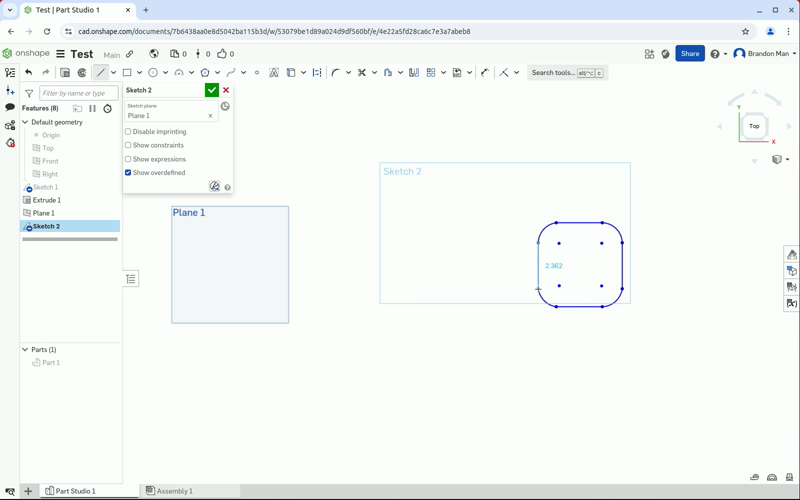
scroll(6)
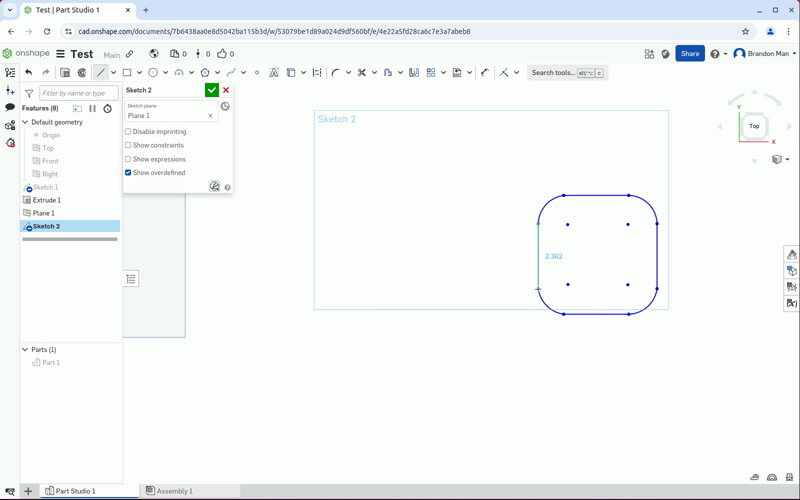
scroll(6)
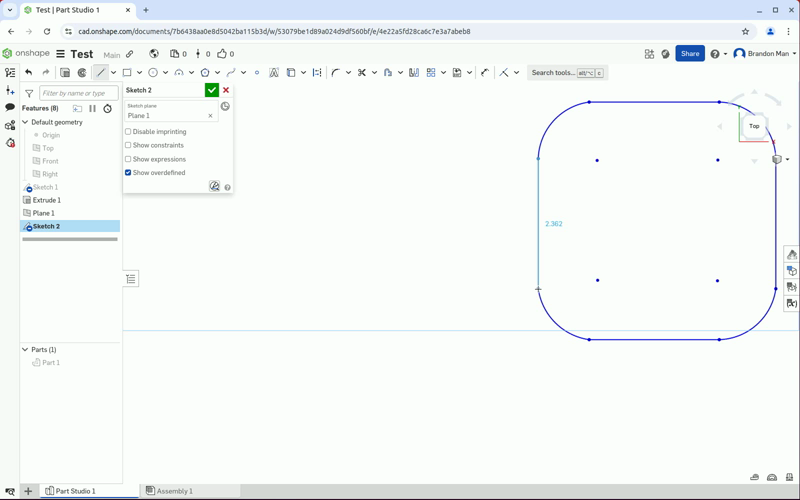
key_up(shift)
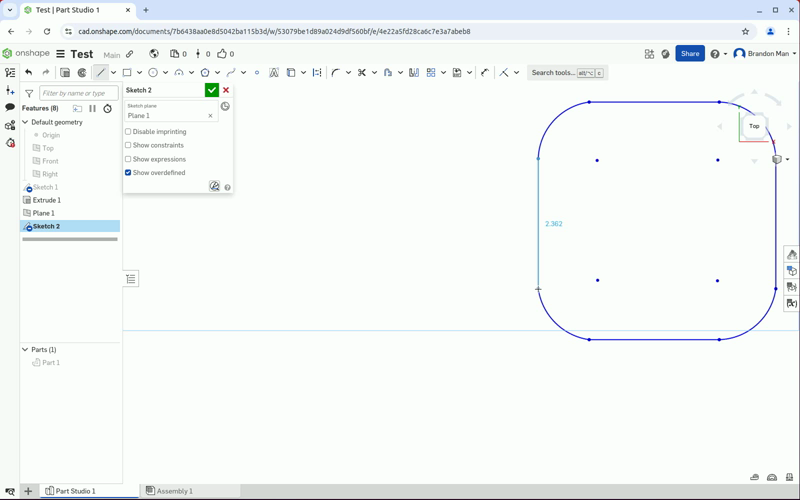
click(538, 288)
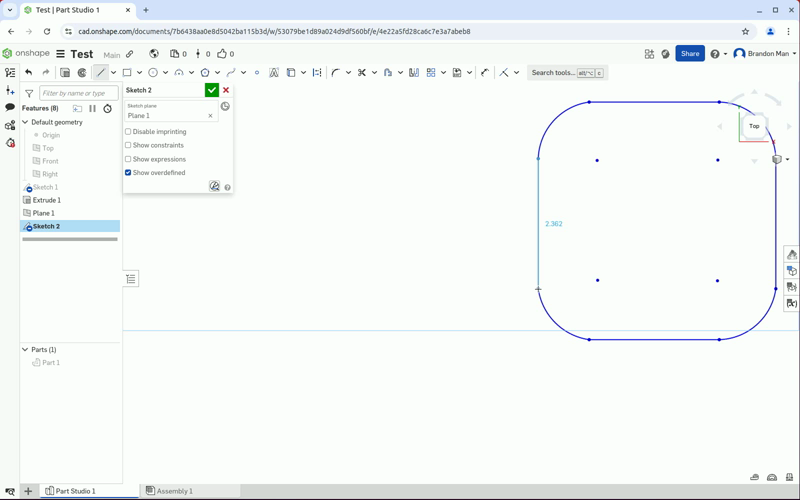
scroll(-6)
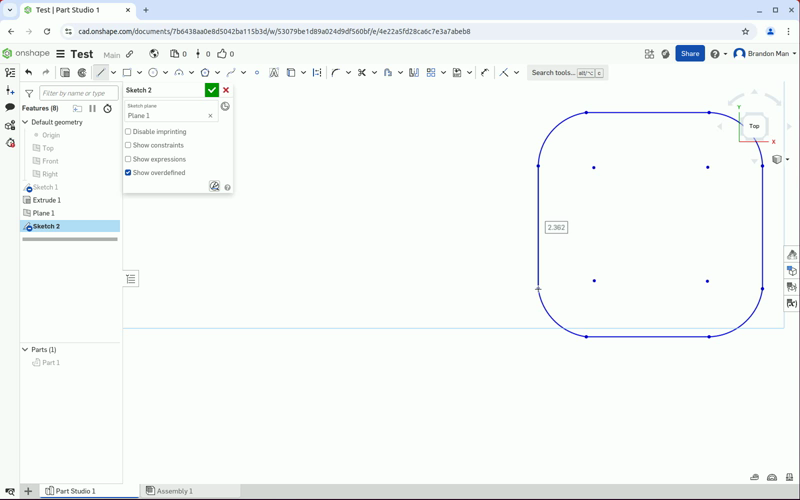
scroll(-6)
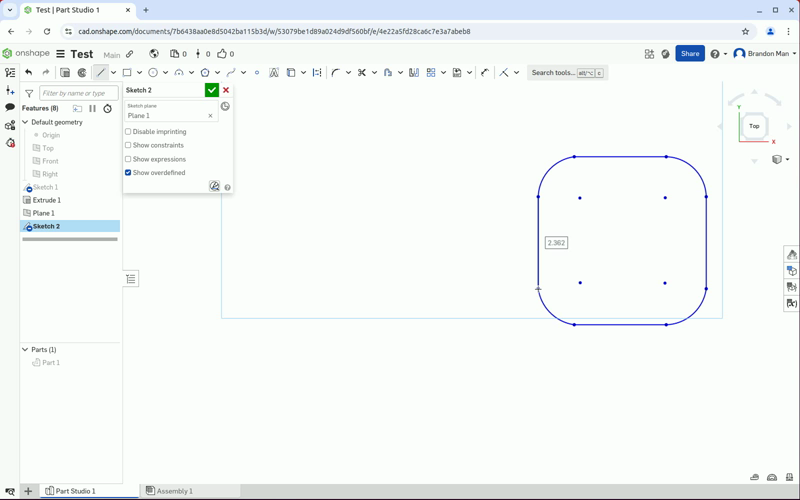
scroll(-6)
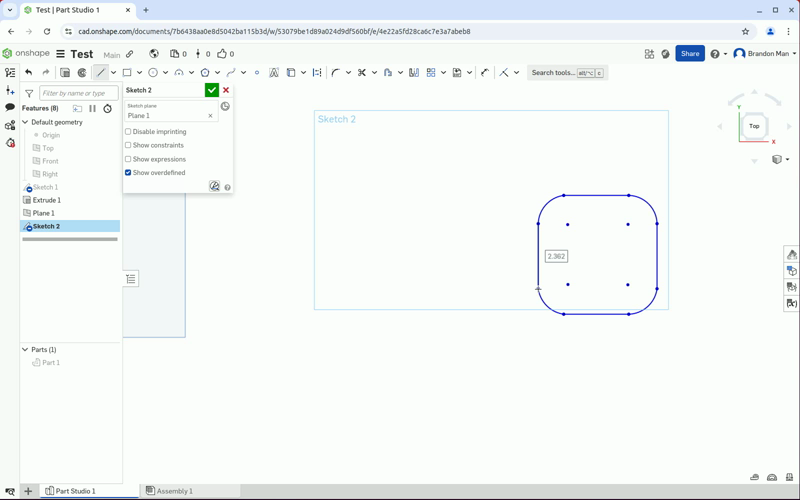
scroll(-6)
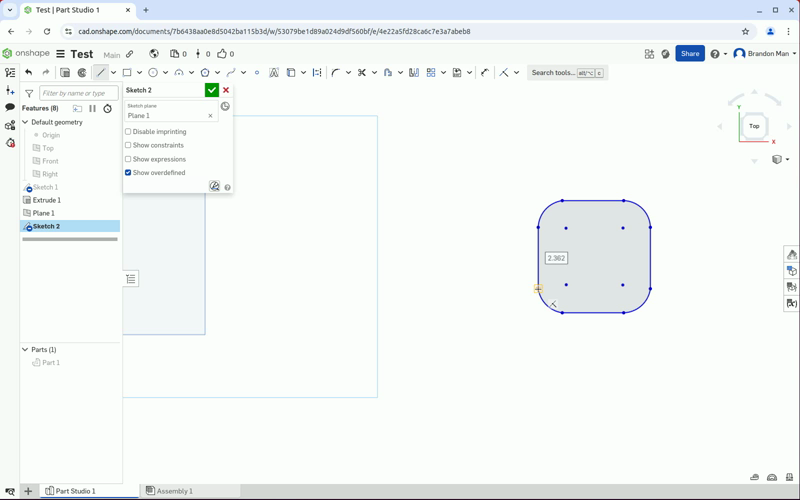
scroll(-6)
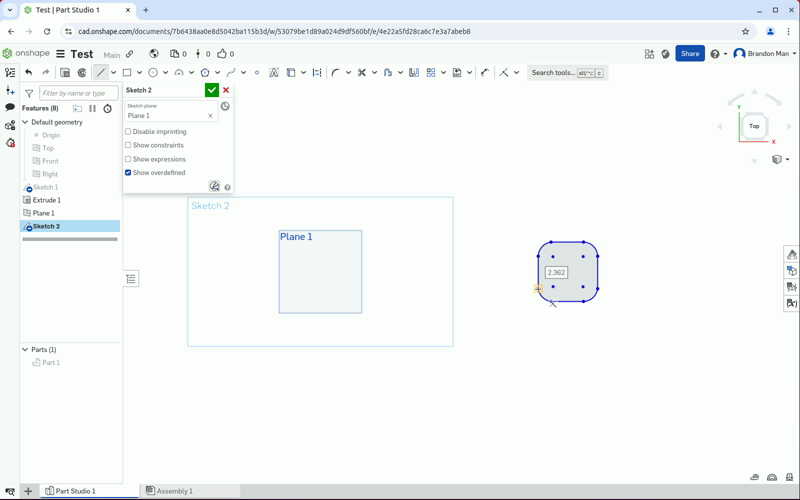
scroll(-6)
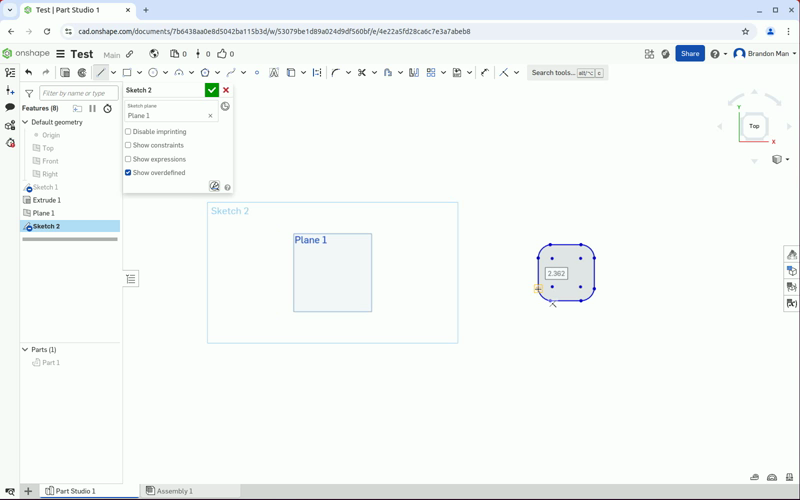
scroll(-6)
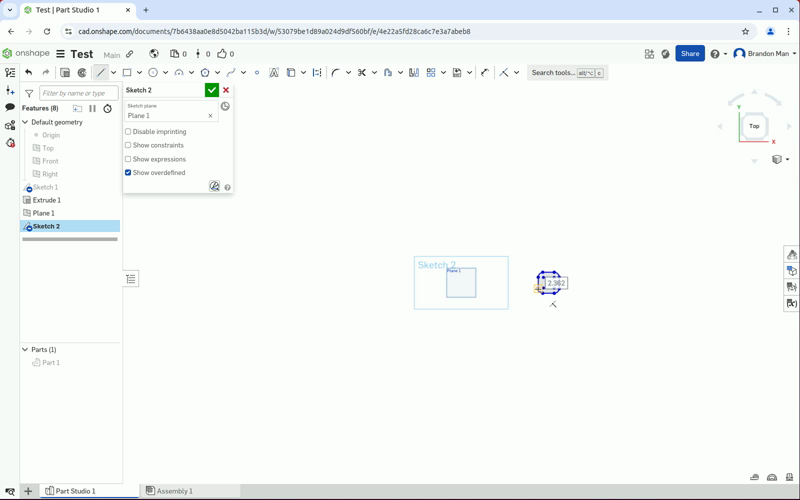
key(esc)
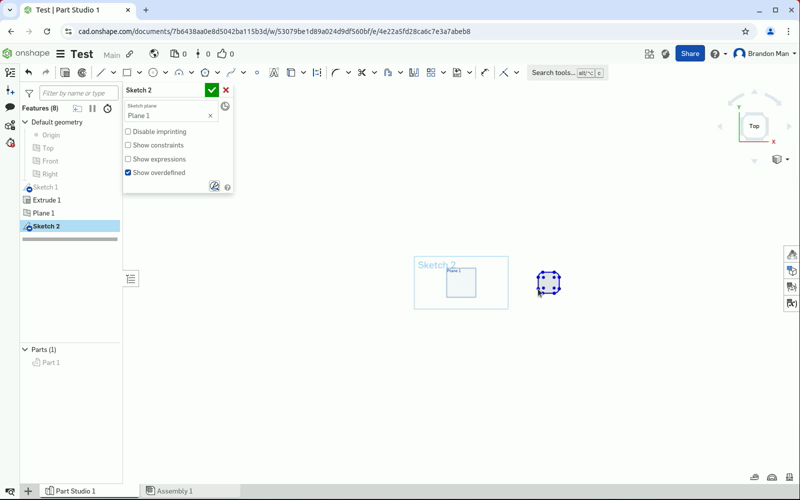
mouse_move(551, 286)
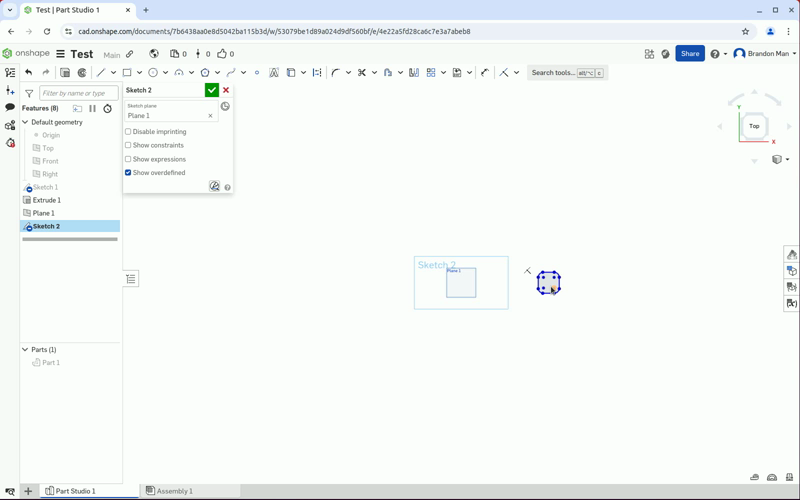
scroll(6)
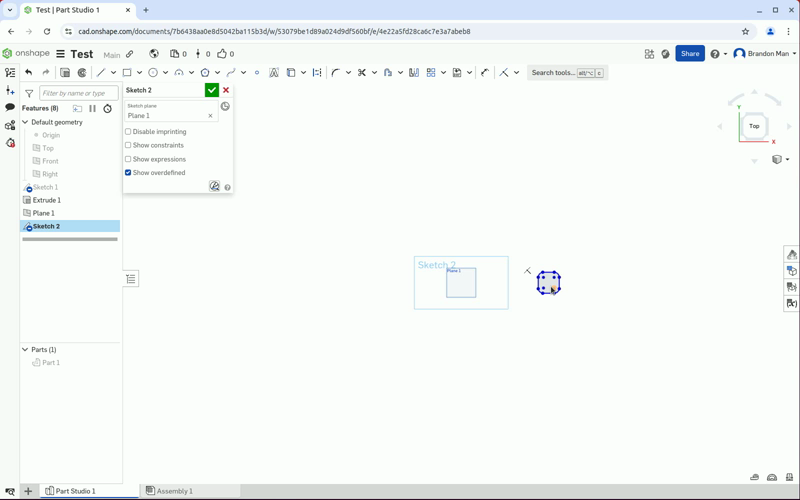
scroll(6)
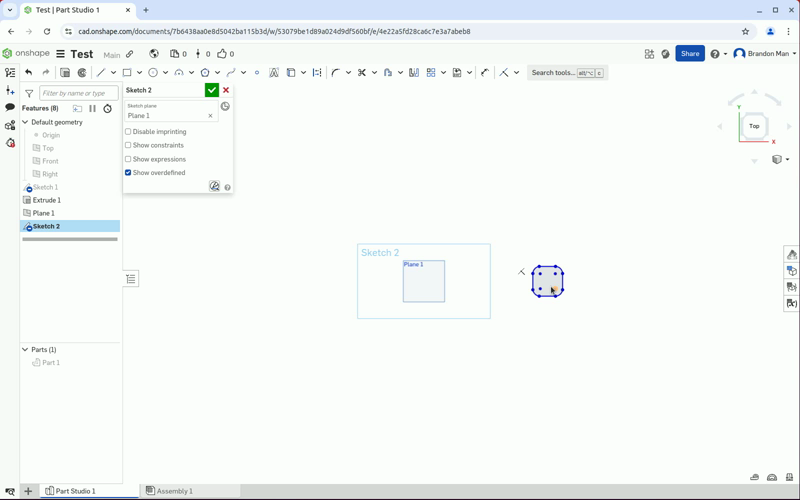
scroll(6)
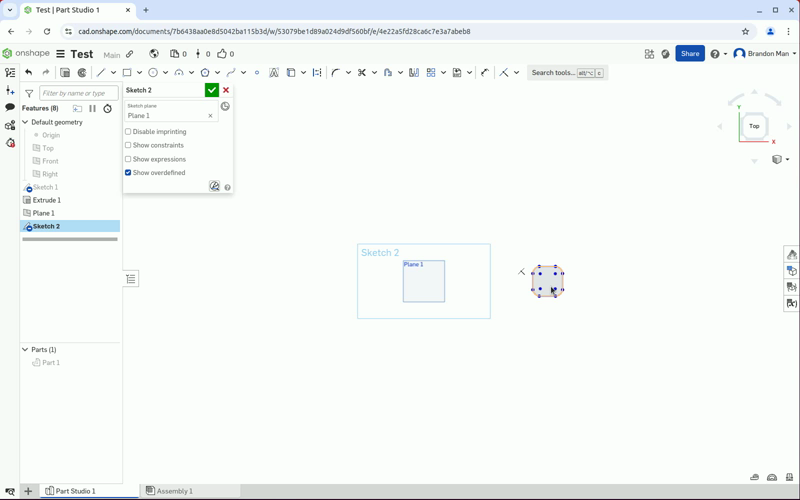
scroll(6)
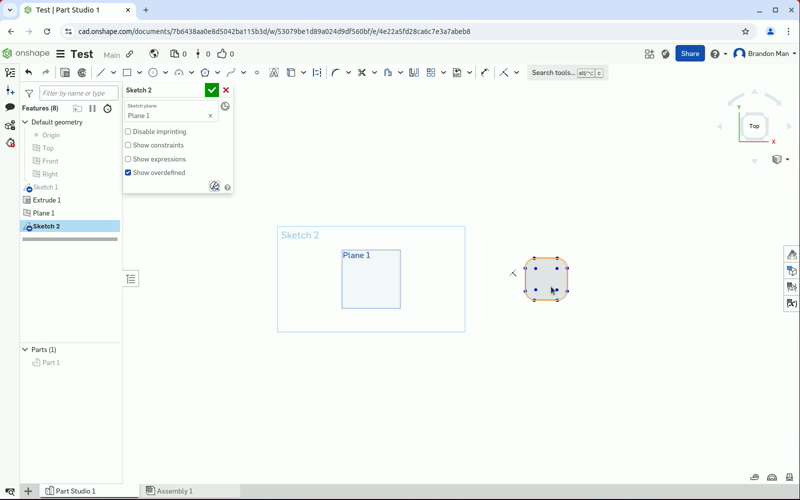
scroll(6)
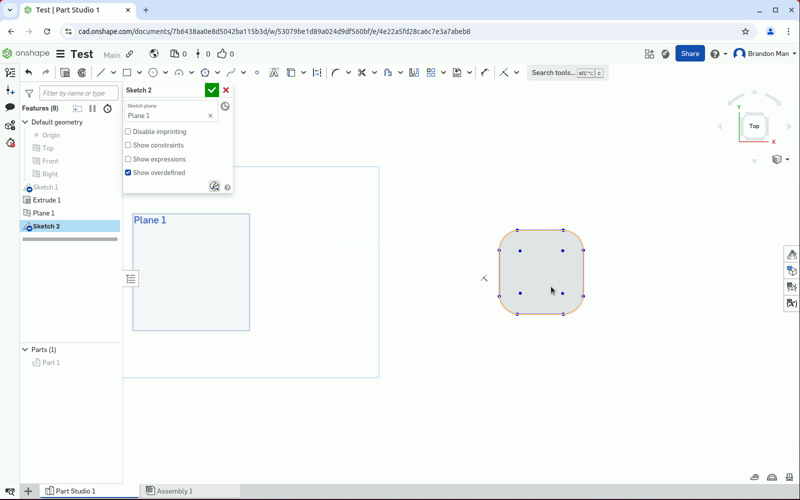
scroll(6)
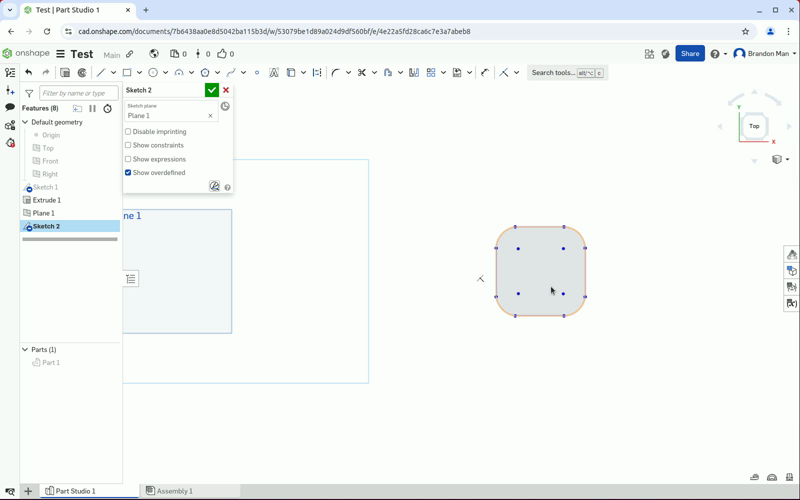
scroll(6)
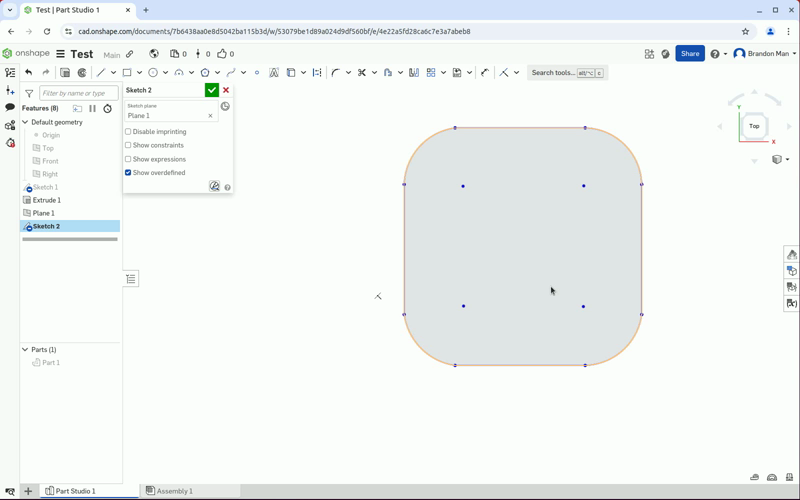
click(551, 286)
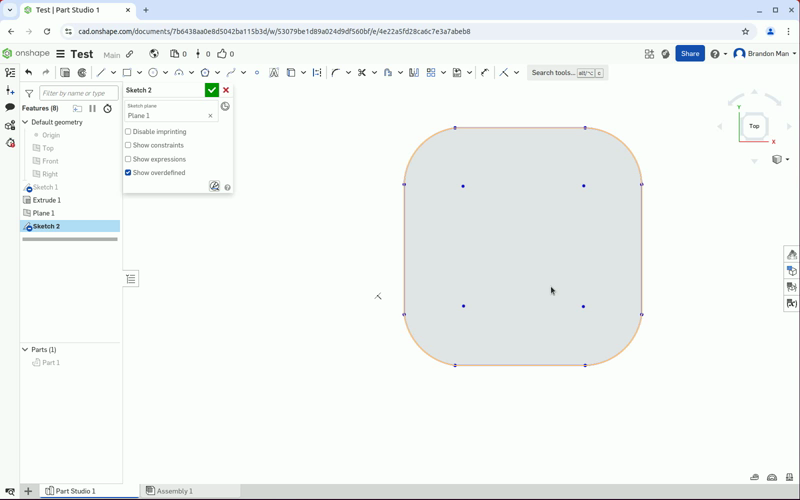
scroll(-6)
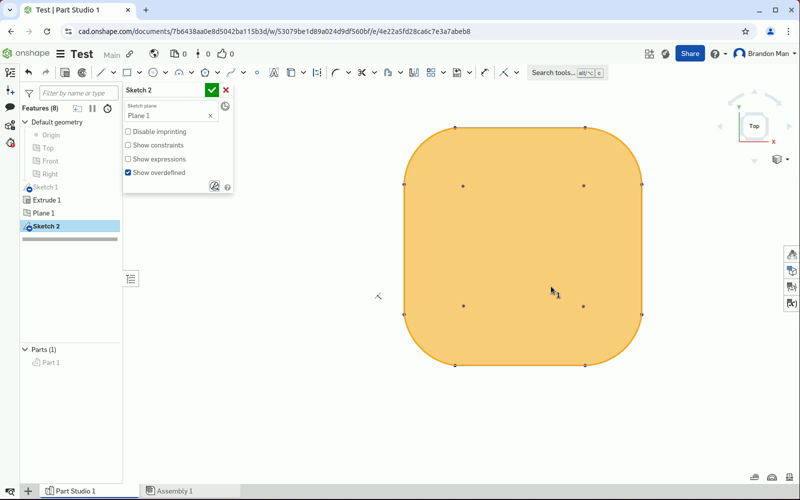
scroll(-6)
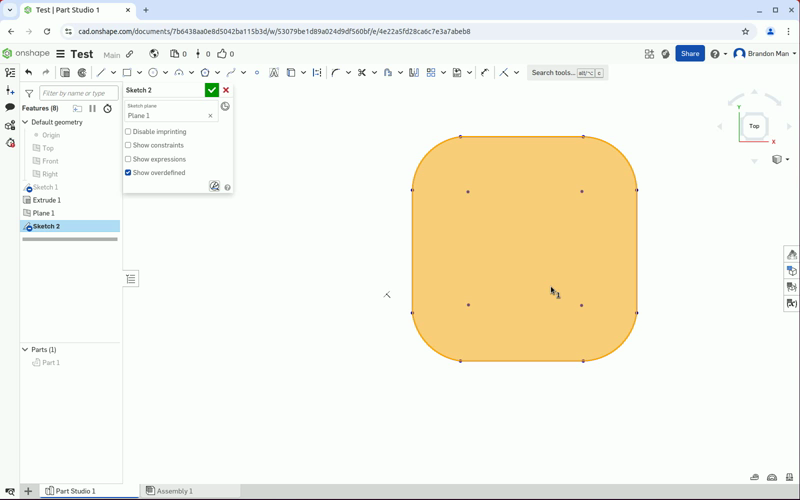
scroll(-6)
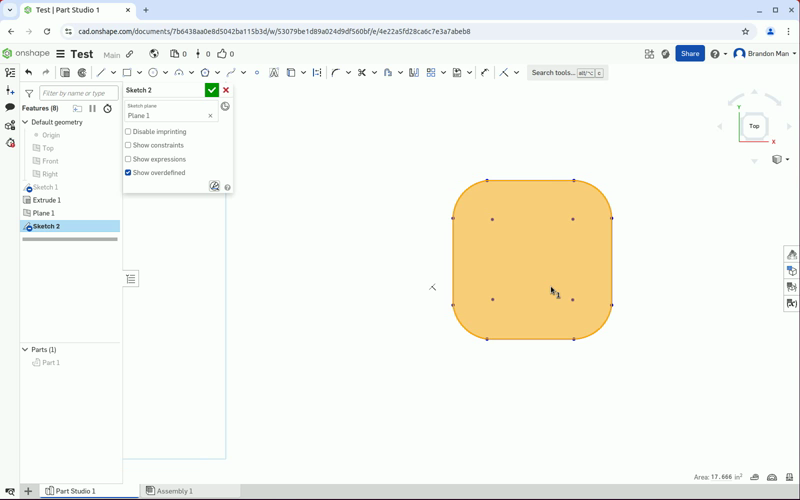
scroll(-6)
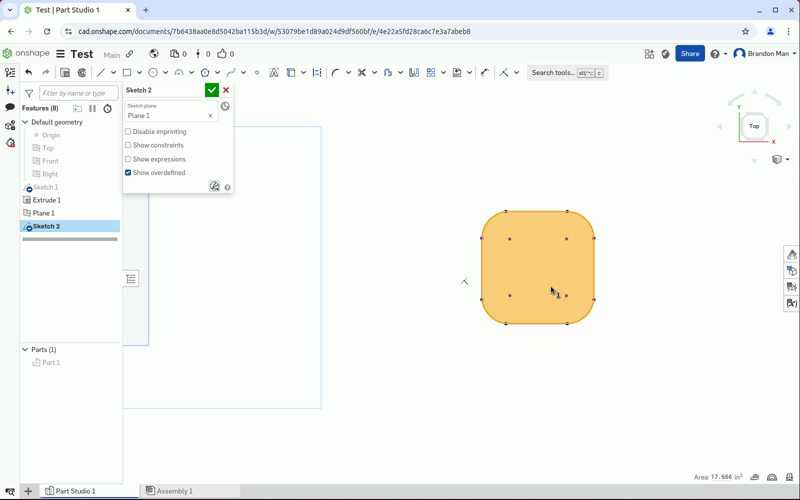
scroll(-6)
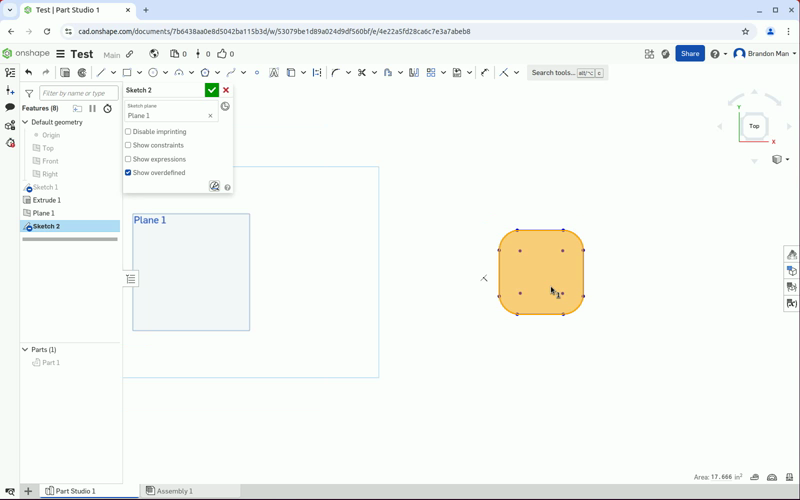
scroll(-6)
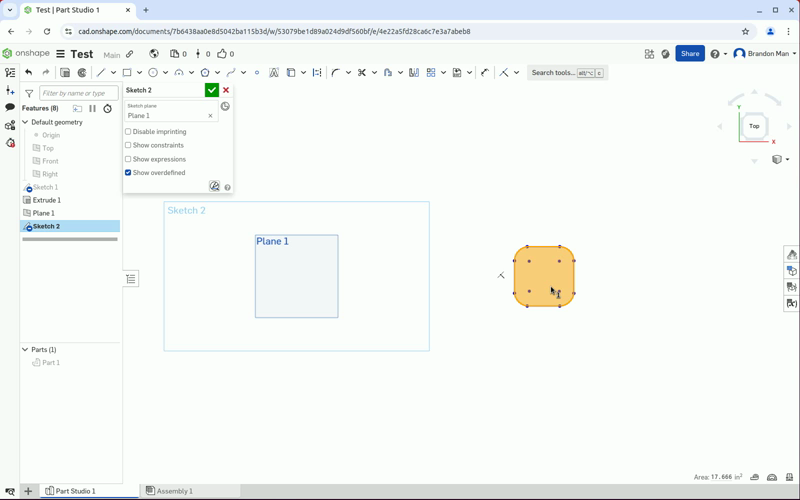
scroll(-6)
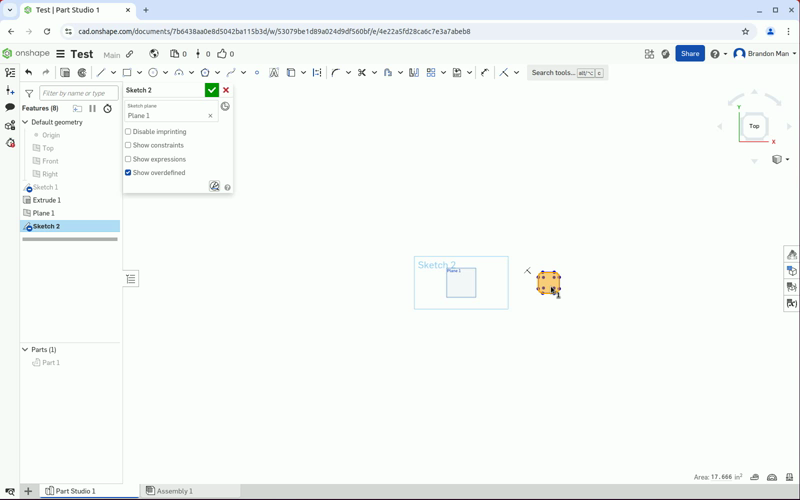
mouse_move(73, 352)
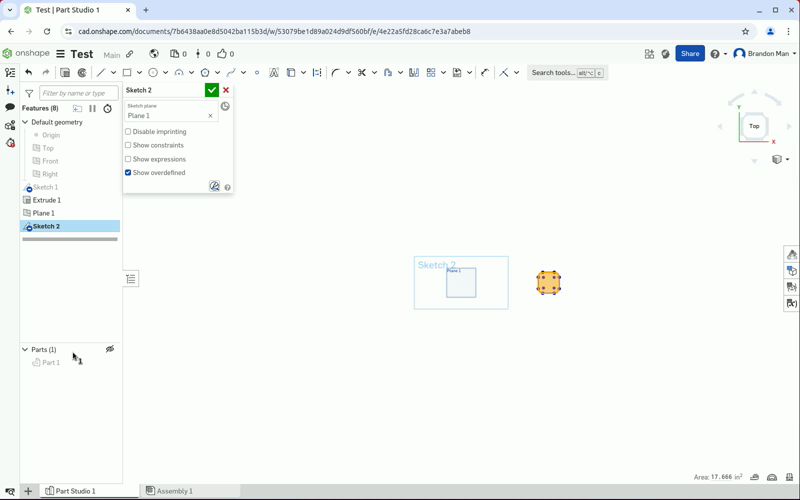
key(shift+y)
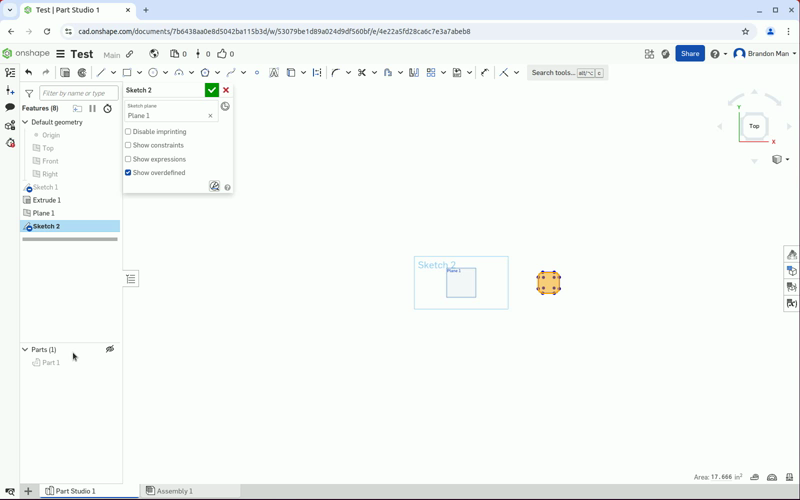
key(shift+e)
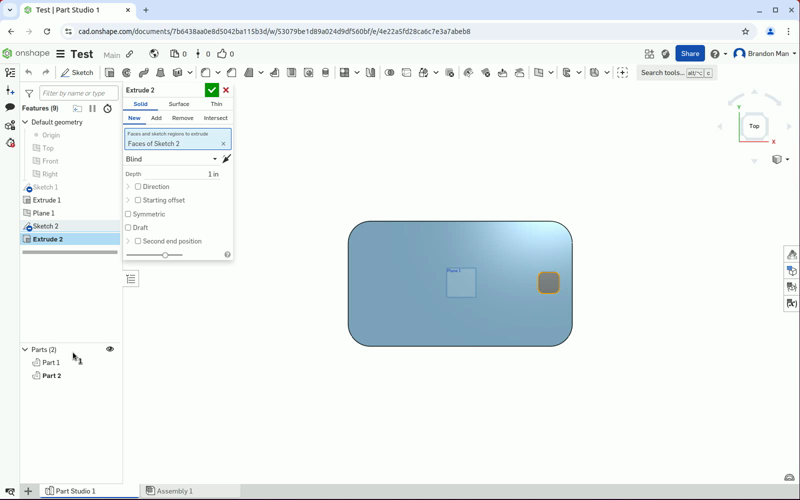
mouse_move(143, 106)
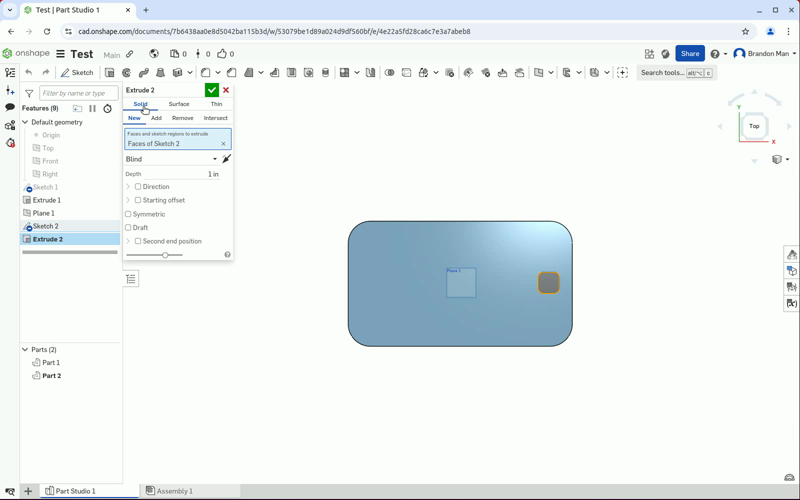
click(143, 106)
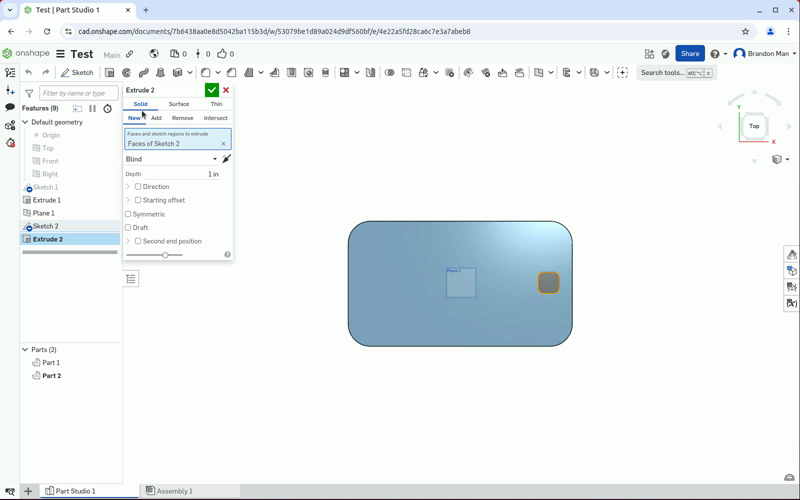
mouse_move(137, 120)
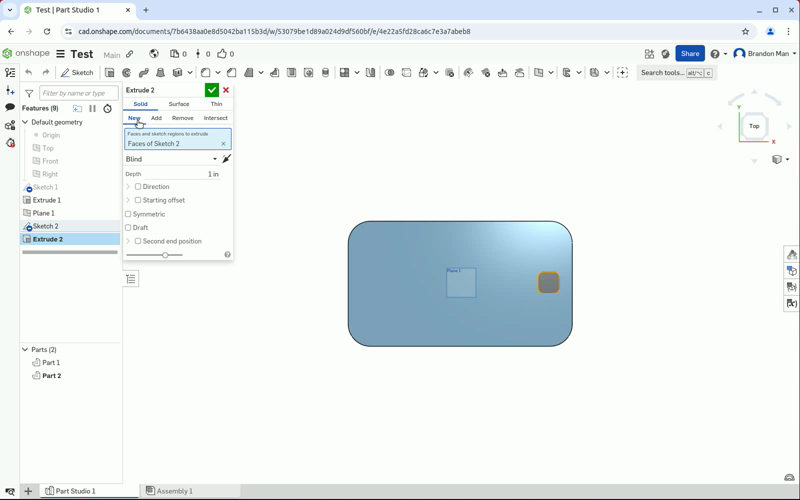
click(137, 120)
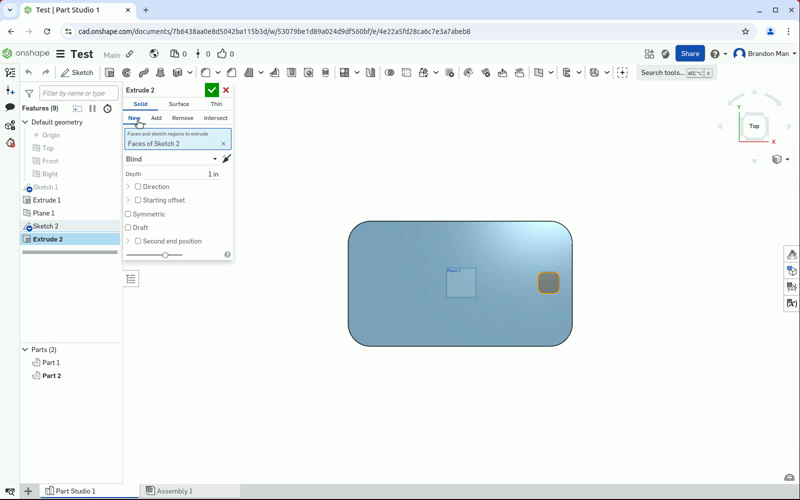
key(tab, 4)
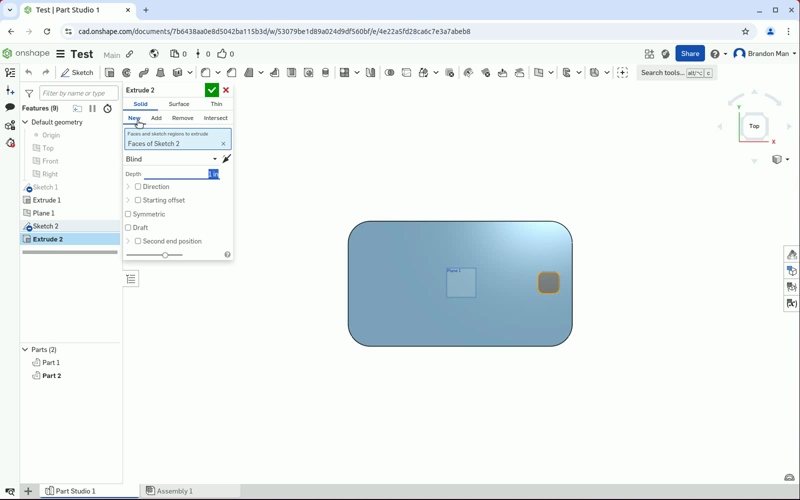
text(11.073)
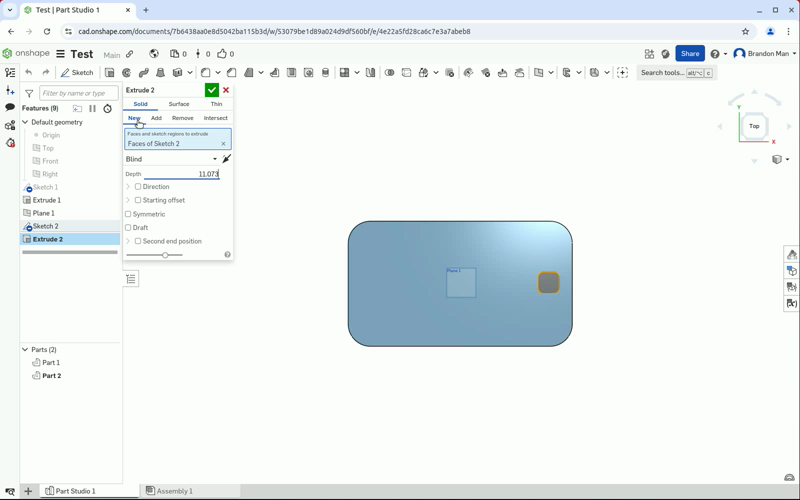
key(enter)
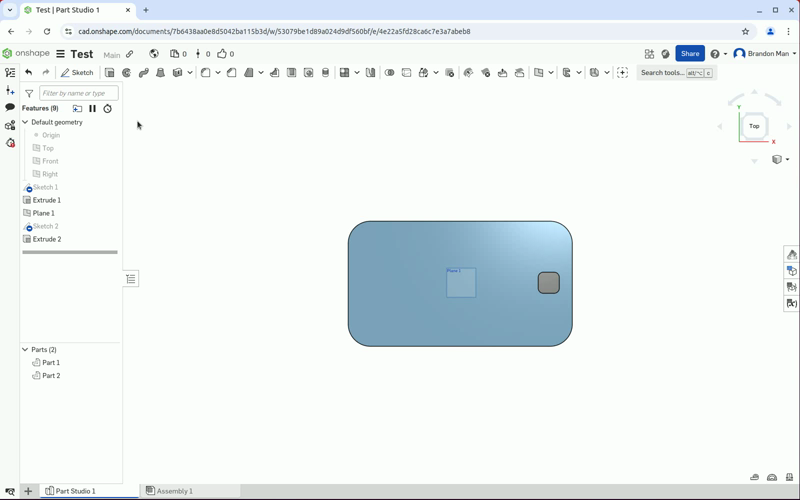
key(shift+h)
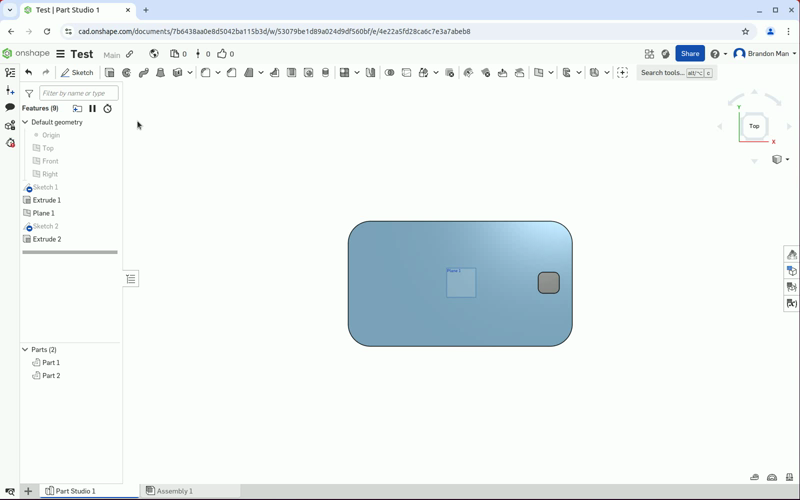
key(shift+h)
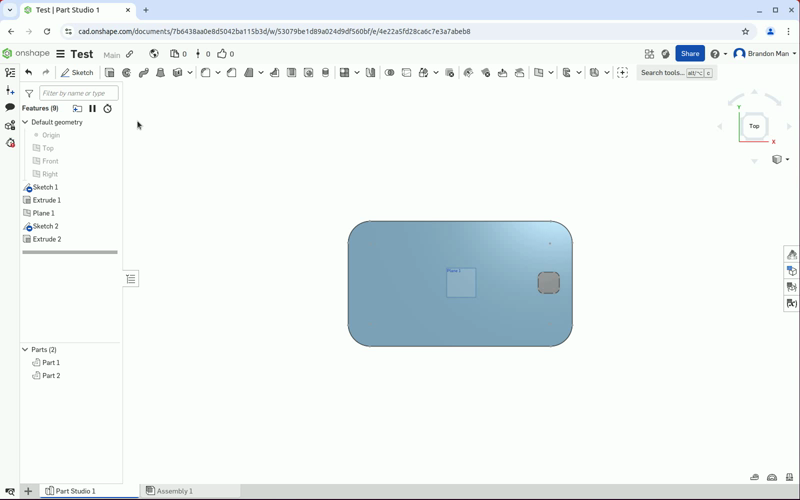
key(shift+7)
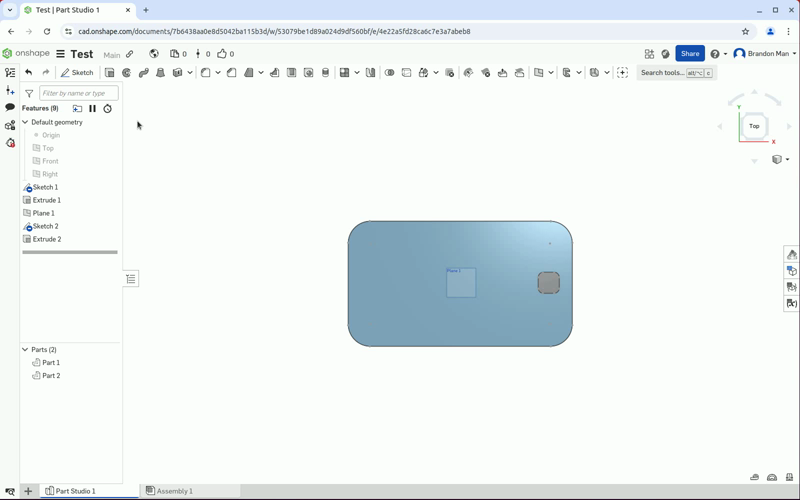
key(up, 3)
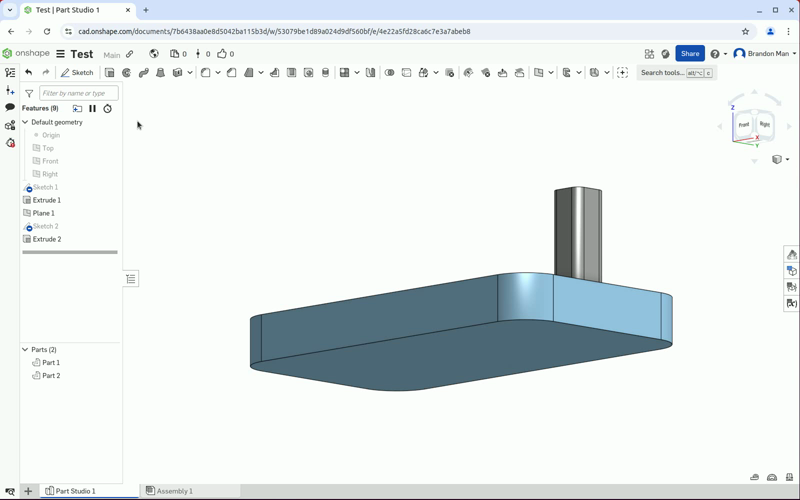
key(left, 3)
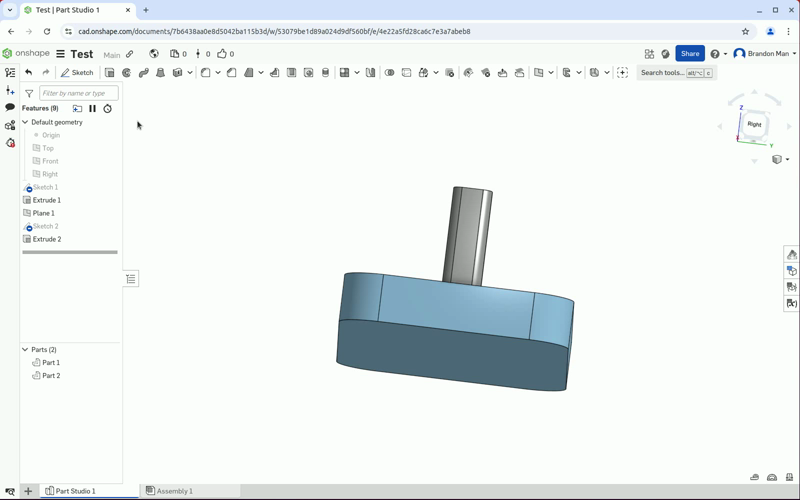
key(right, 3)
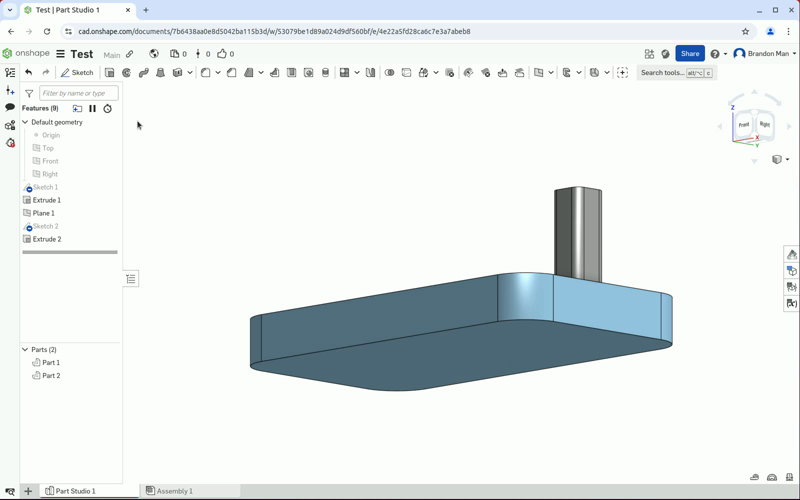
key(down, 3)
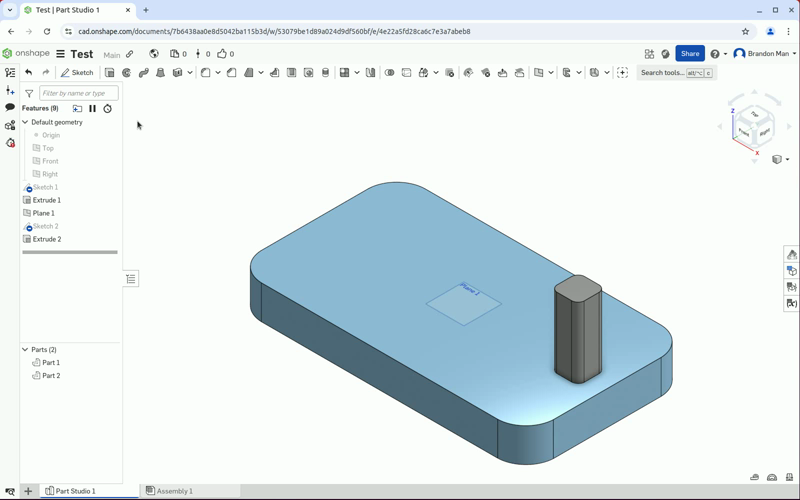
mouse_move(73, 189)
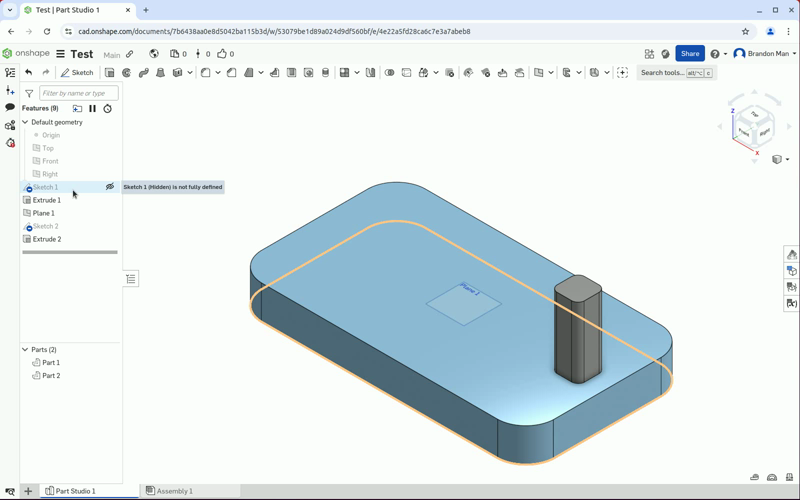
click(73, 189)